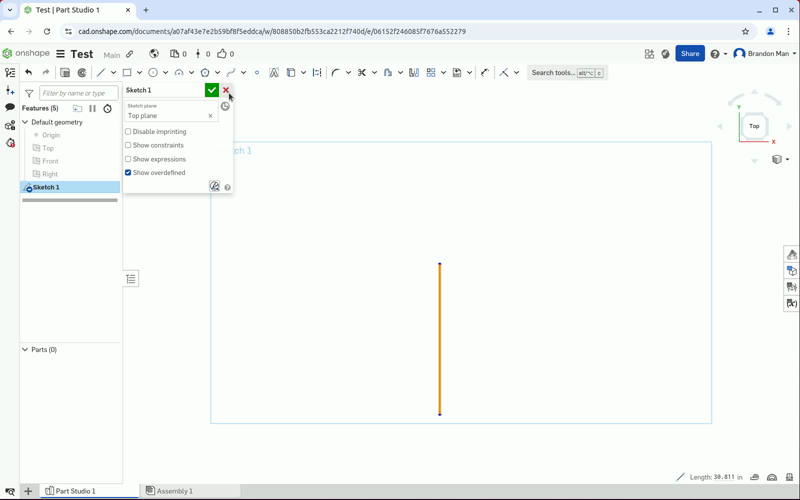
key(shift+h)
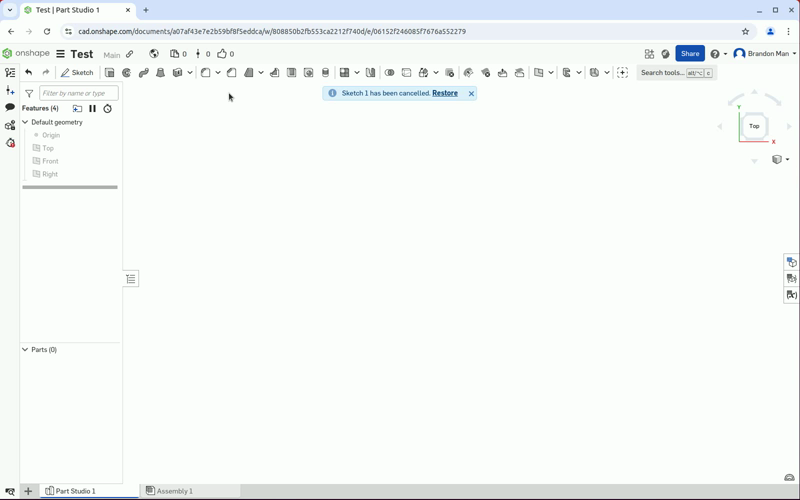
mouse_move(73, 352)
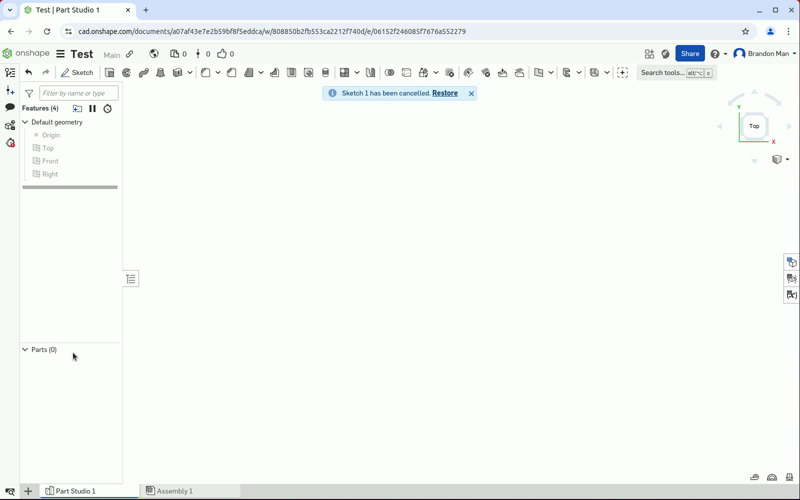
key(y)
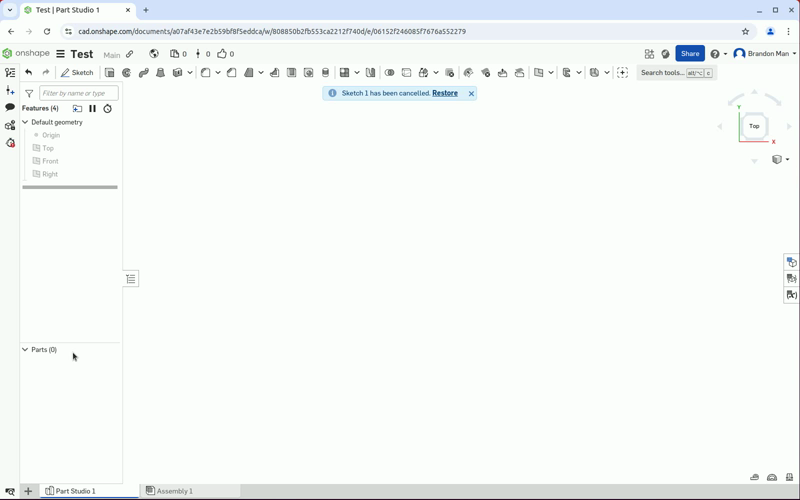
key(shift+p)
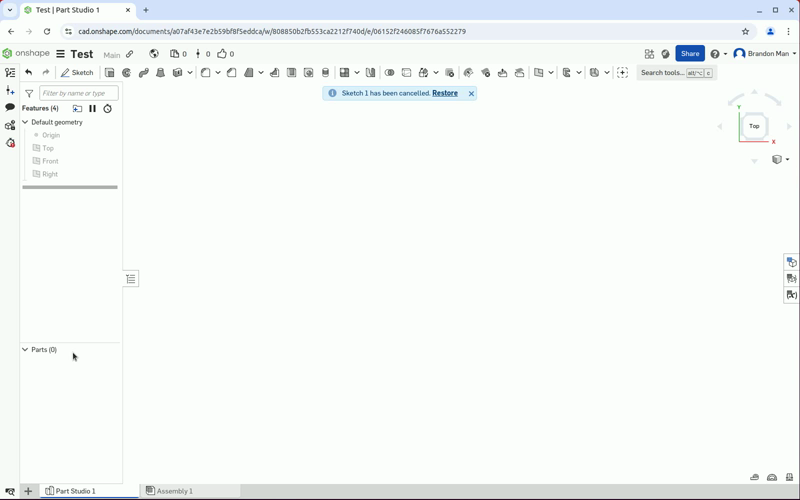
key(space)
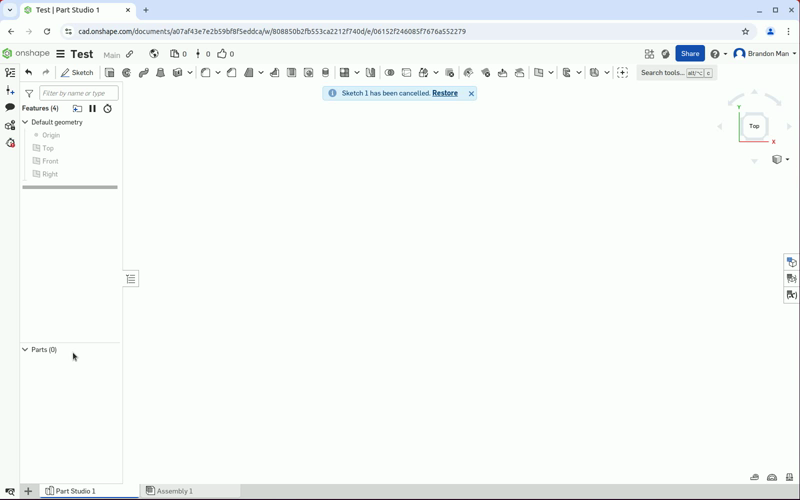
key_down(shift)
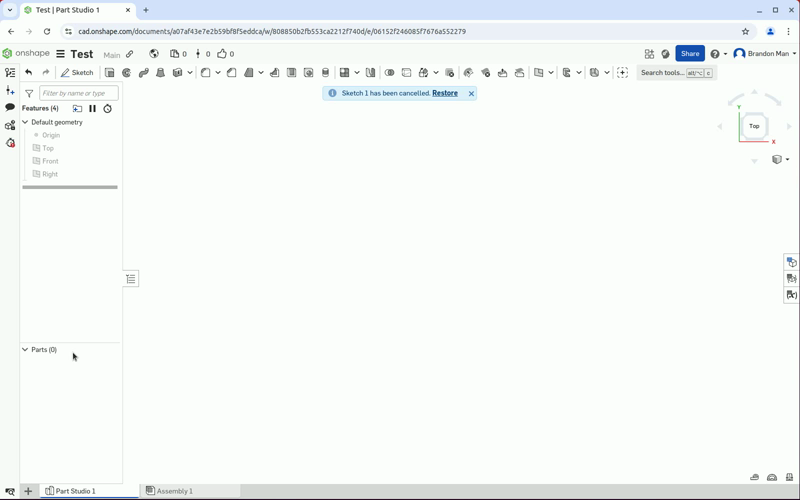
key(up)
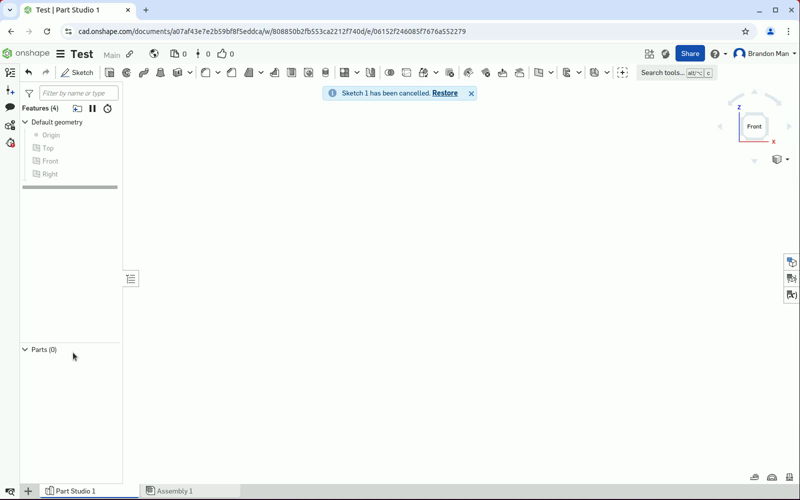
key_up(shift)
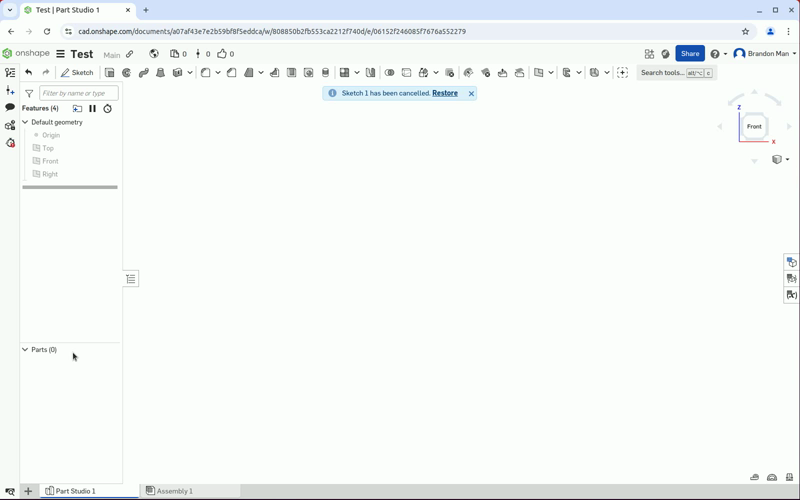
key(space)
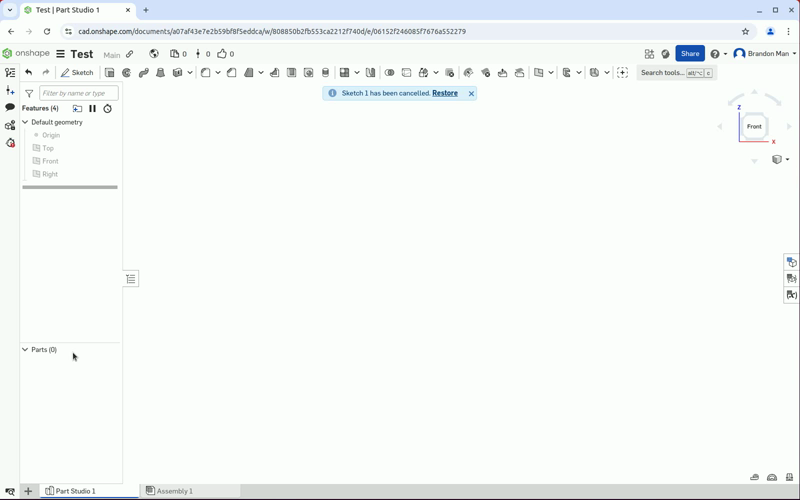
key_down(shift)
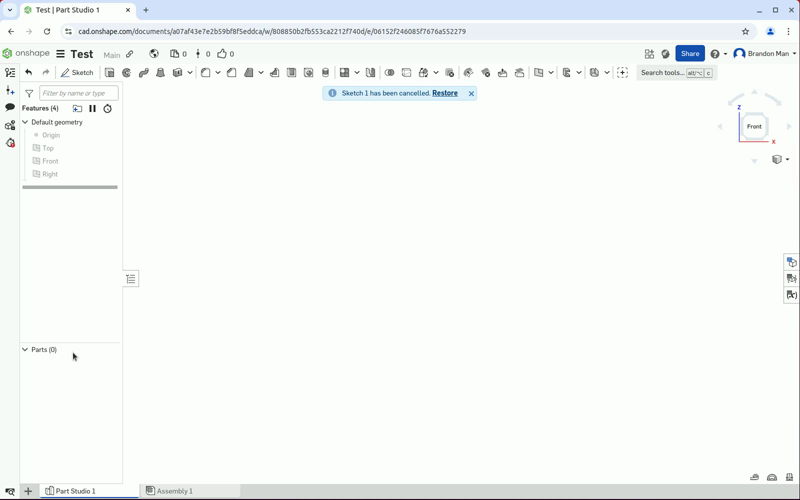
key(left)
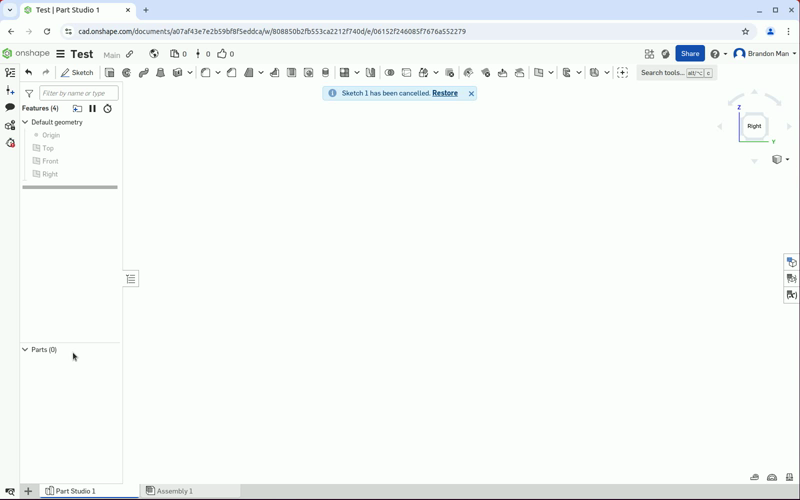
key_up(shift)
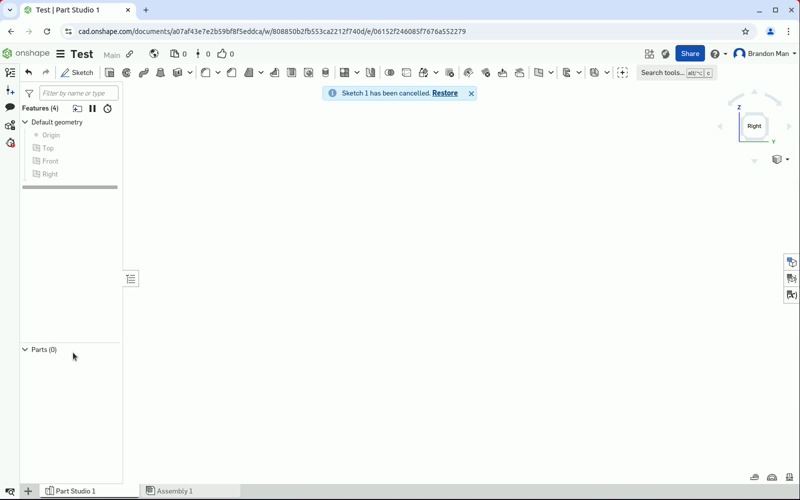
mouse_move(73, 352)
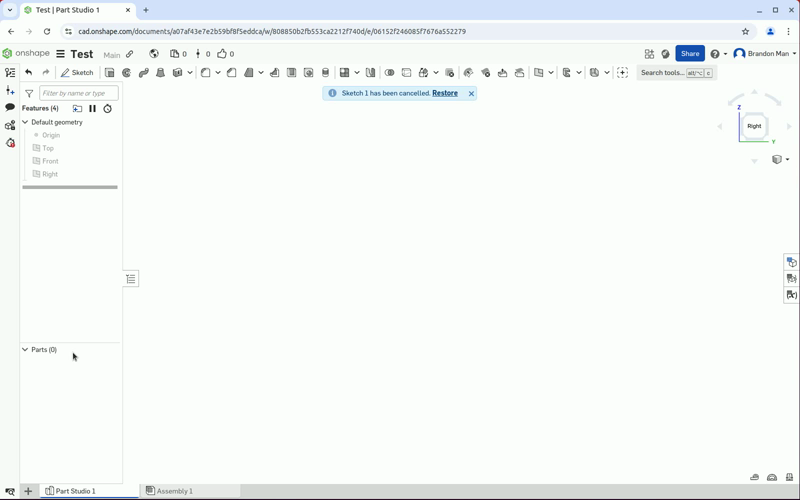
key(shift+y)
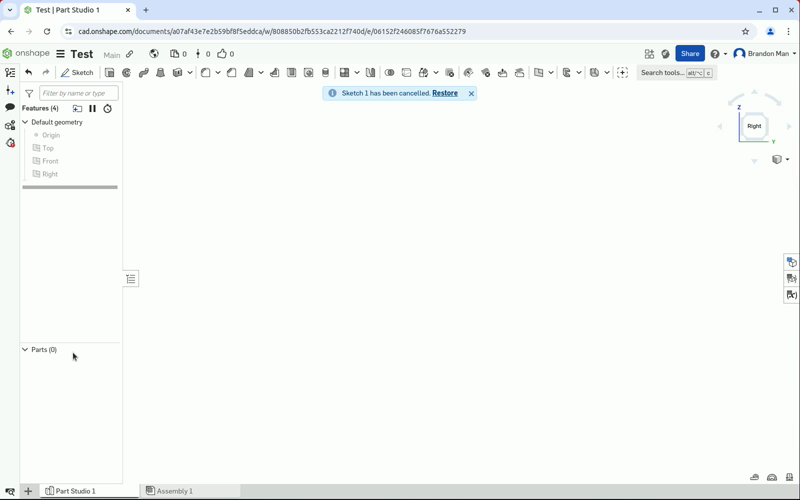
key(shift+s)
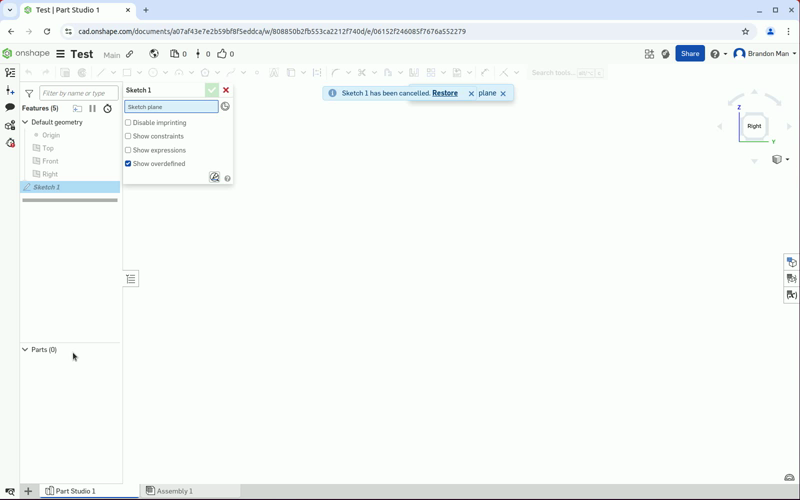
mouse_move(73, 176)
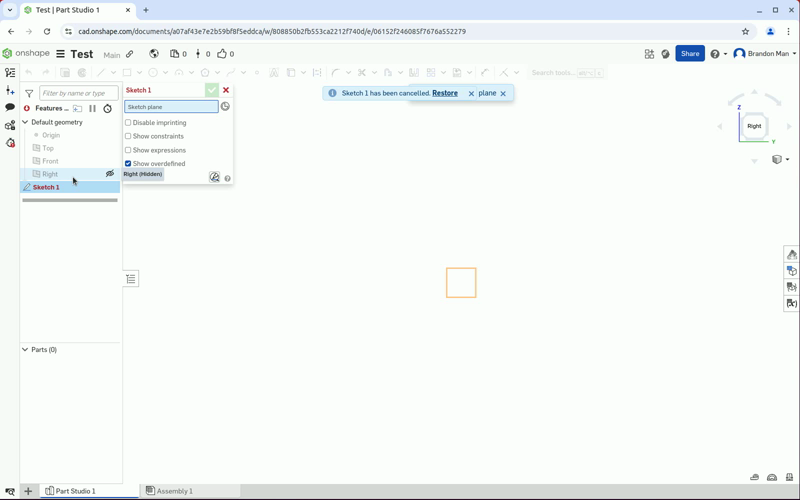
click(73, 176)
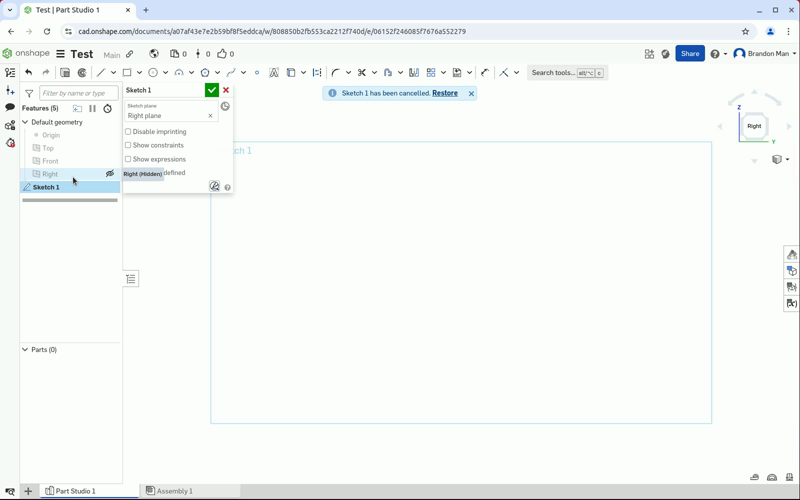
mouse_move(73, 352)
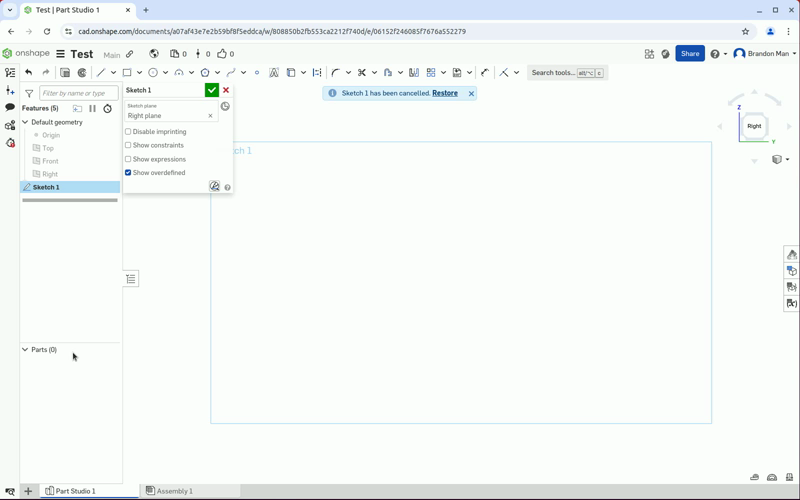
key(y)
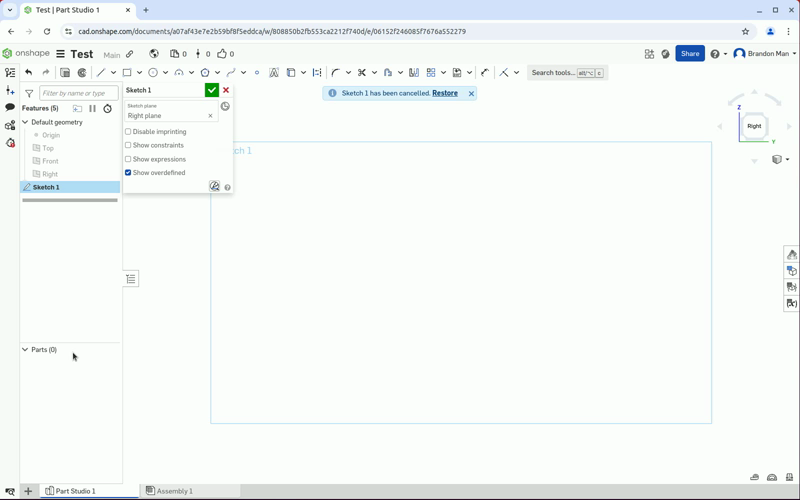
key(l)
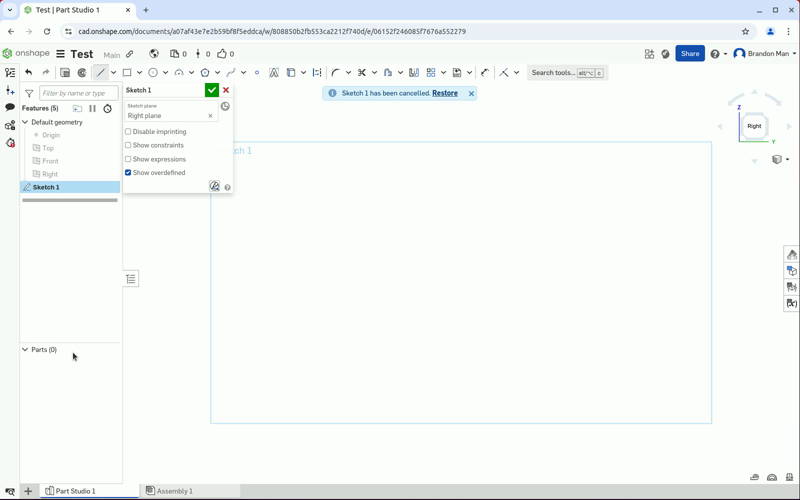
key_down(shift)
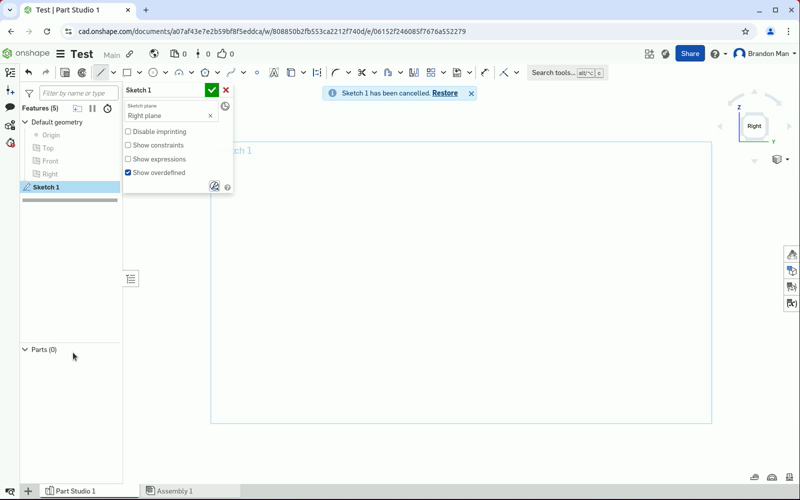
mouse_move(348, 322)
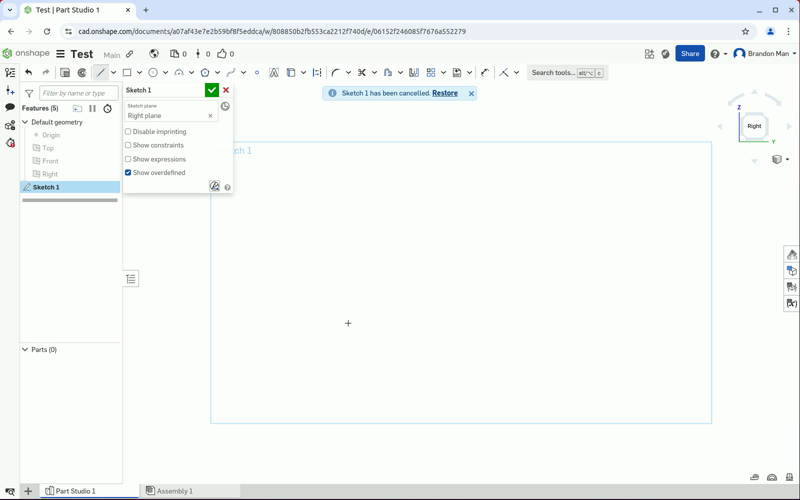
click(348, 322)
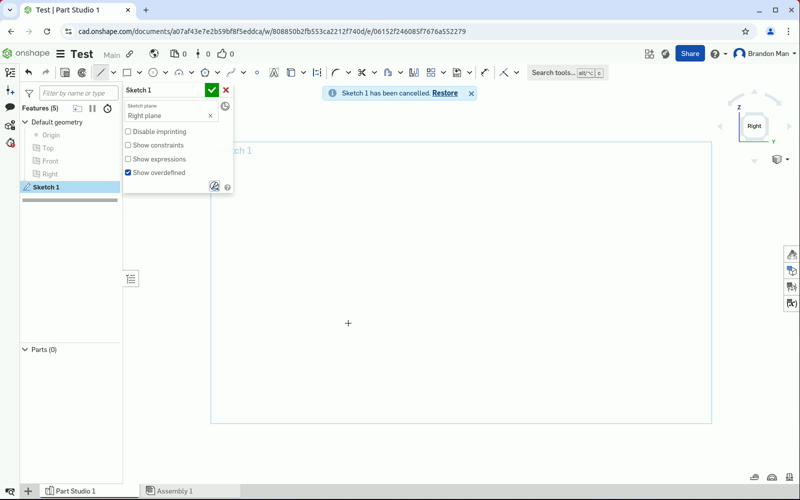
key_up(shift)
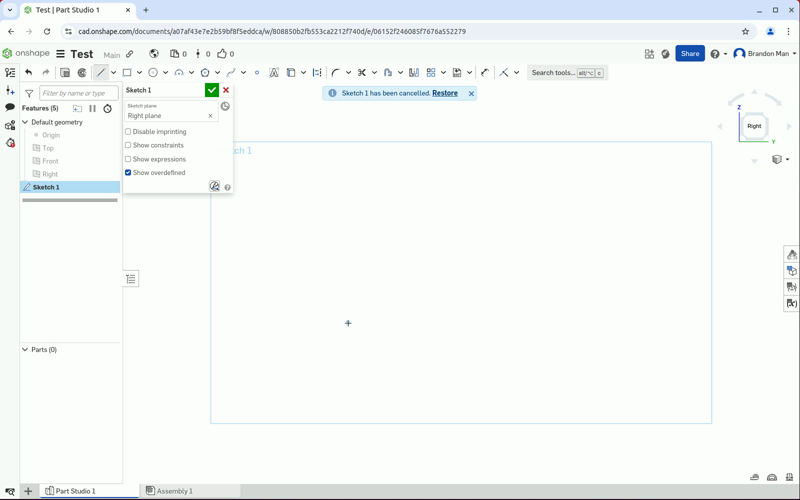
key_down(shift)
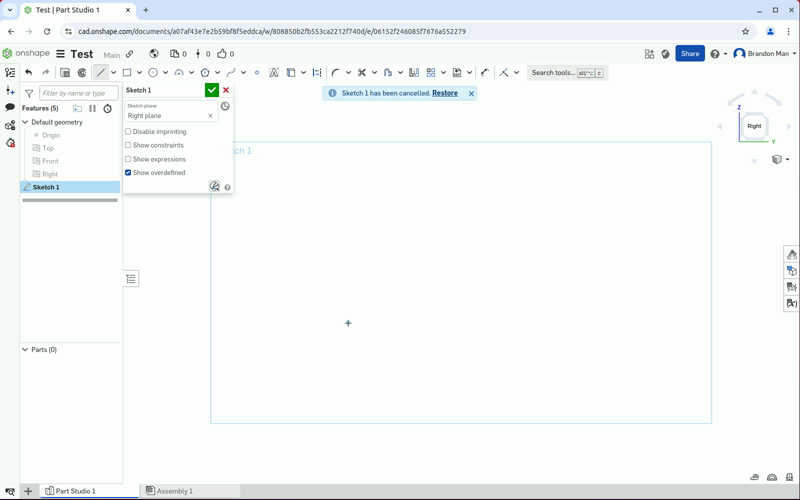
mouse_move(572, 322)
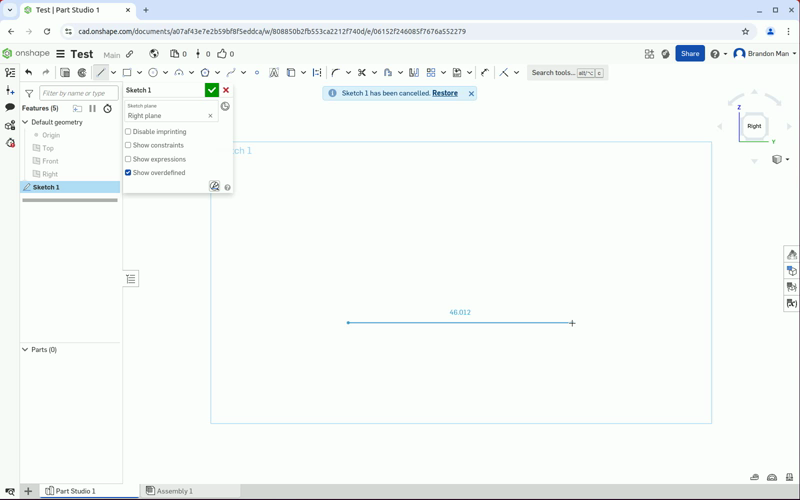
click(572, 322)
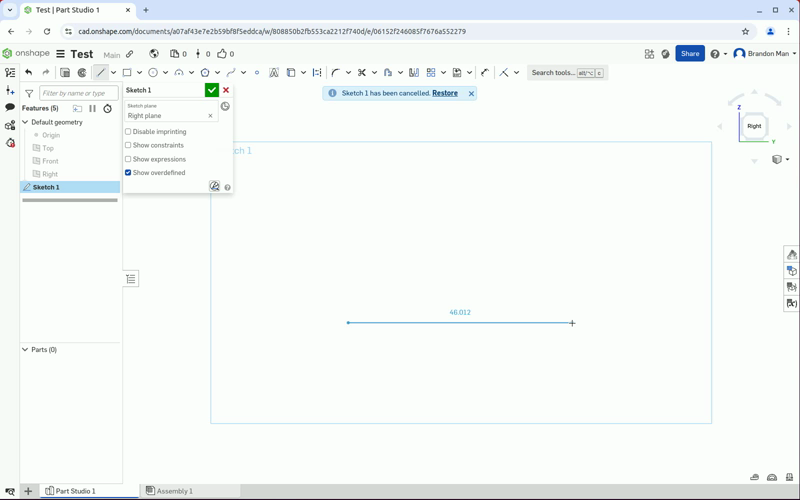
key_up(shift)
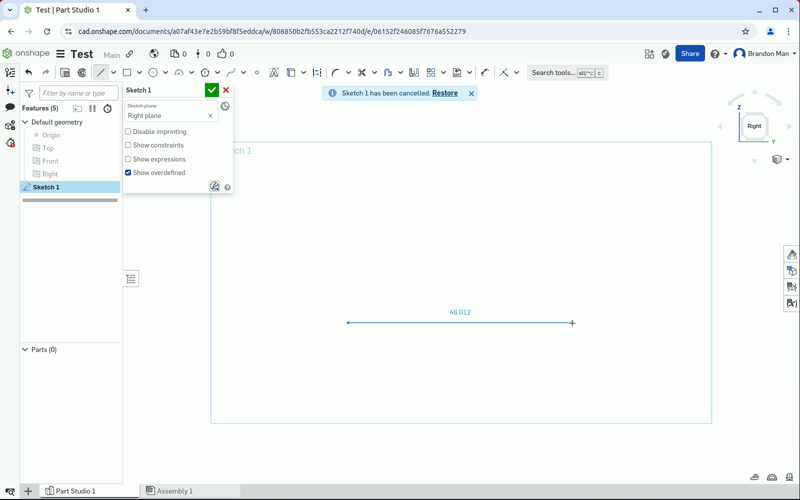
key_down(shift)
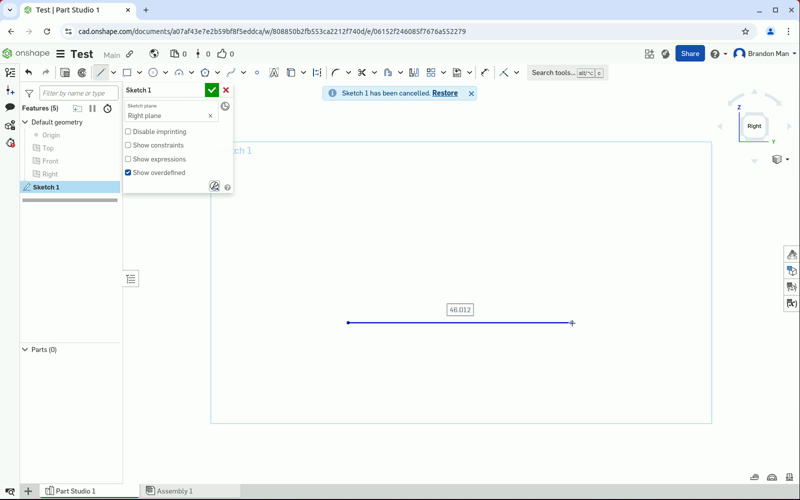
mouse_move(572, 245)
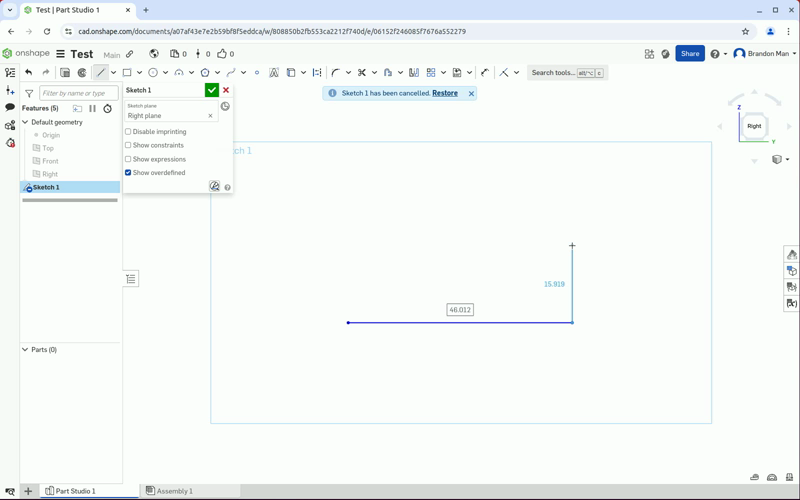
click(572, 245)
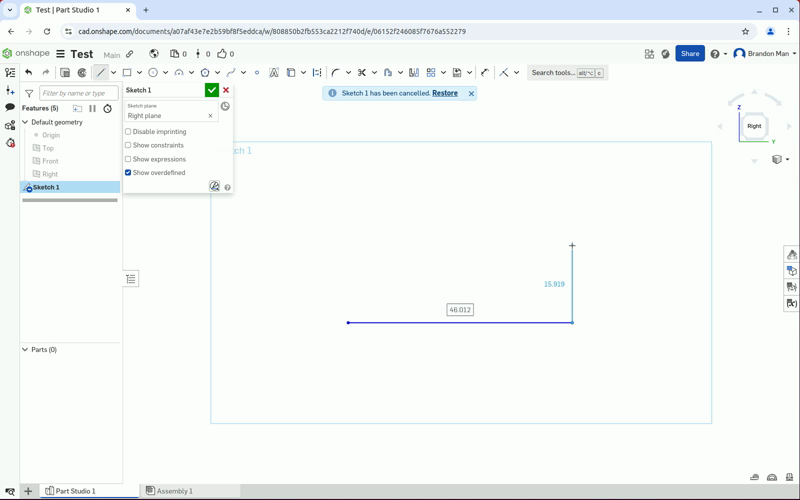
key_up(shift)
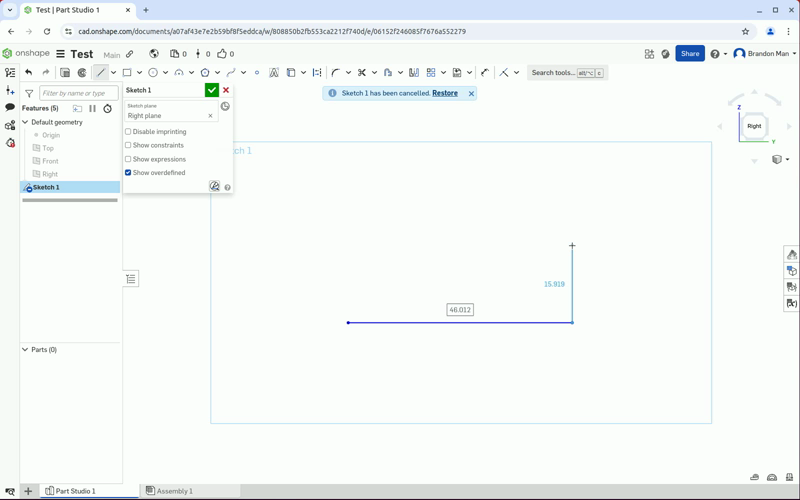
key_down(shift)
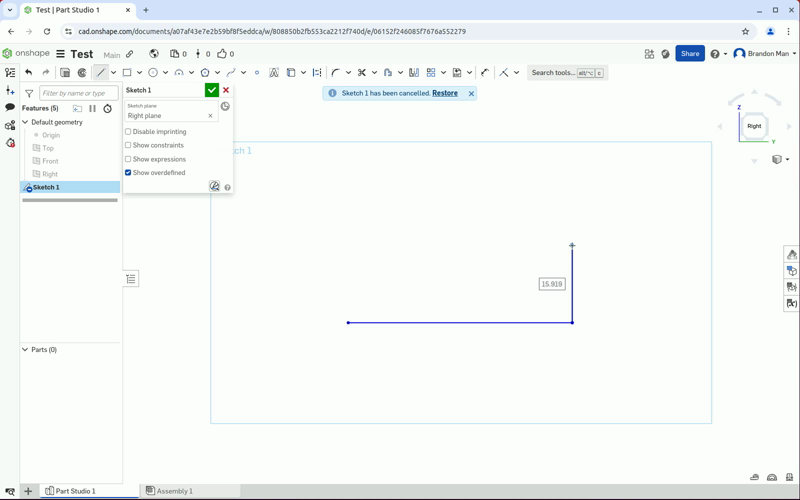
mouse_move(348, 245)
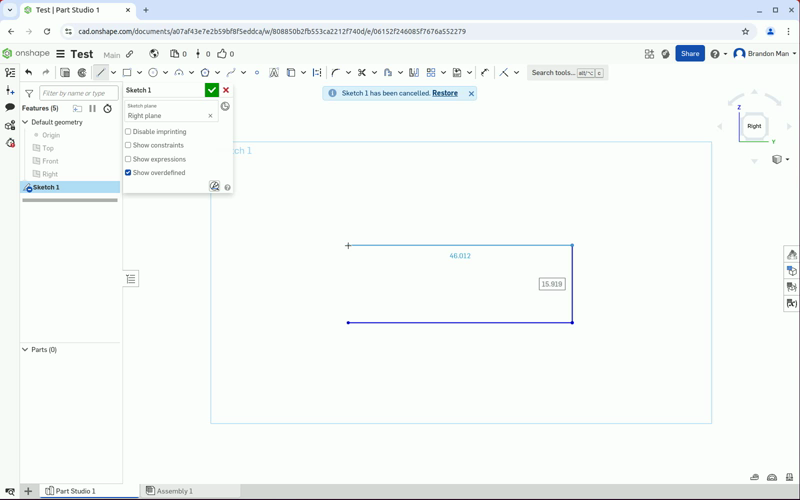
click(348, 245)
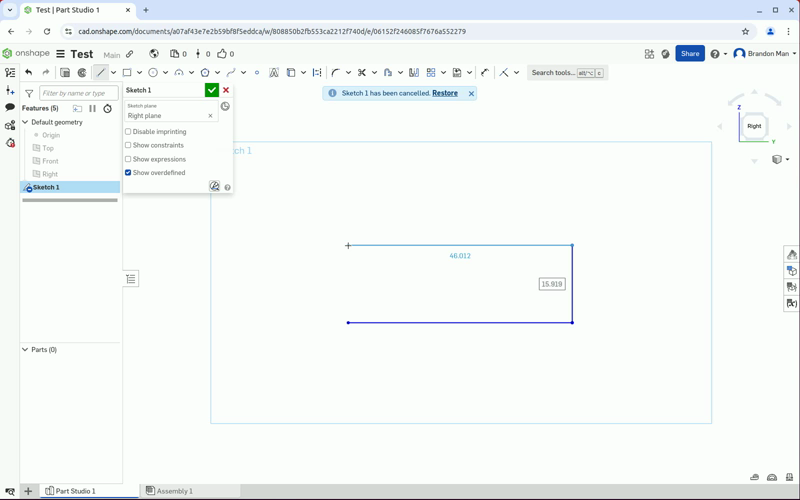
key_up(shift)
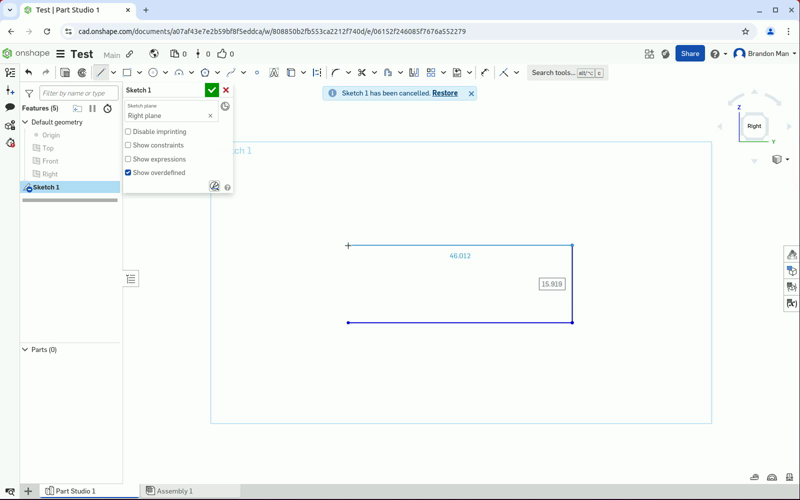
key_down(shift)
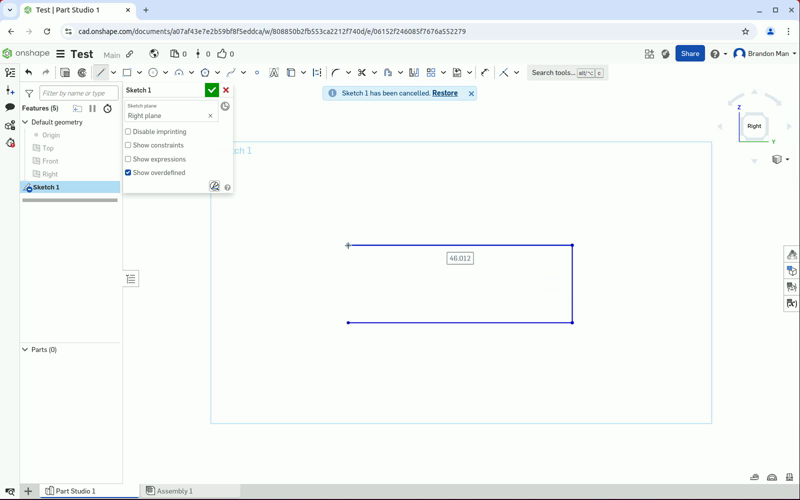
mouse_move(348, 322)
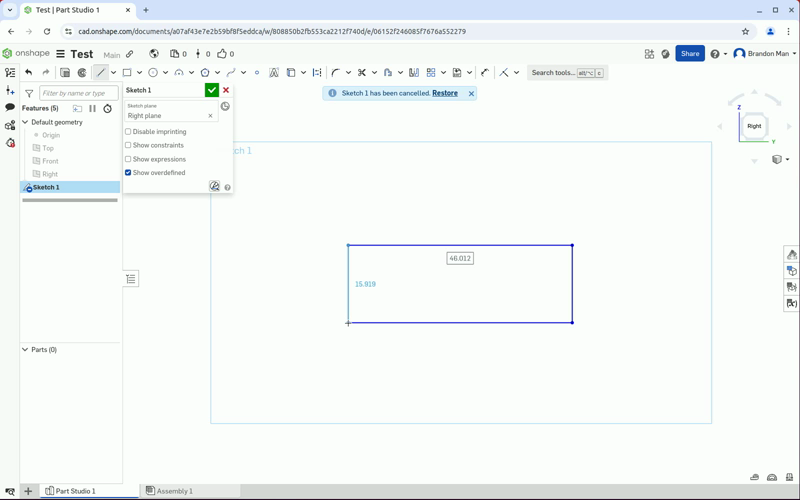
key_up(shift)
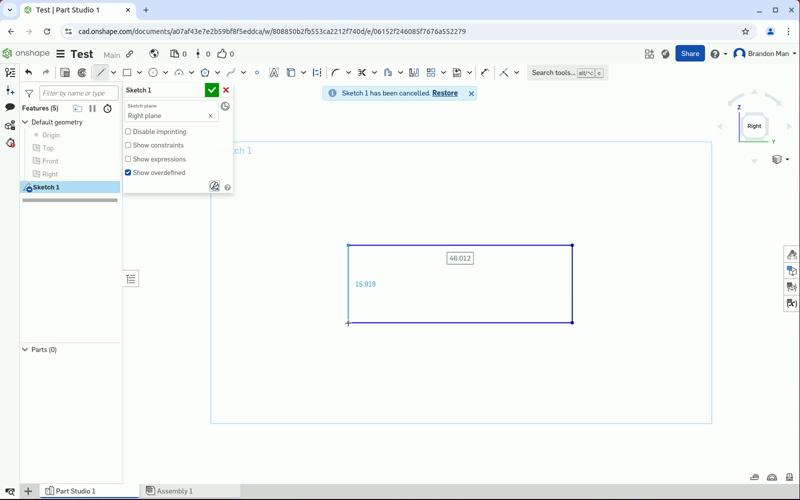
click(348, 322)
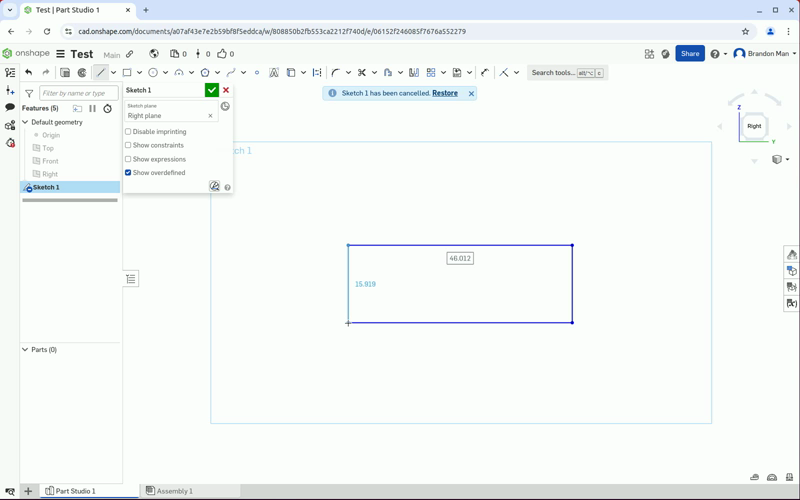
key(esc)
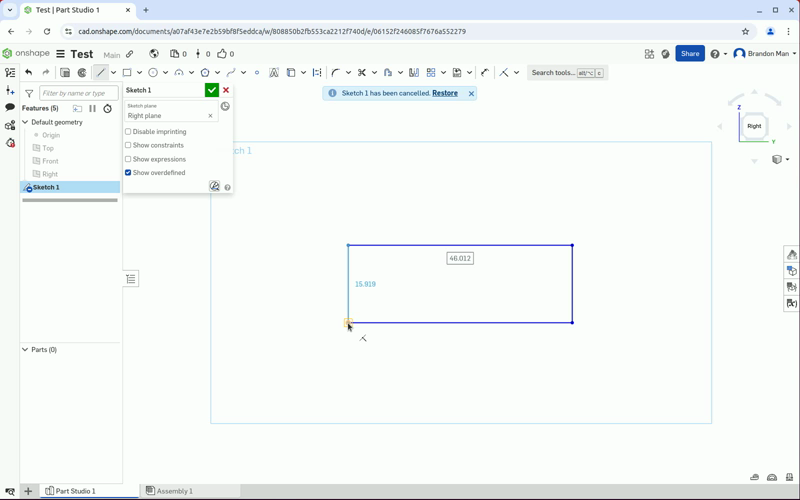
mouse_move(453, 274)
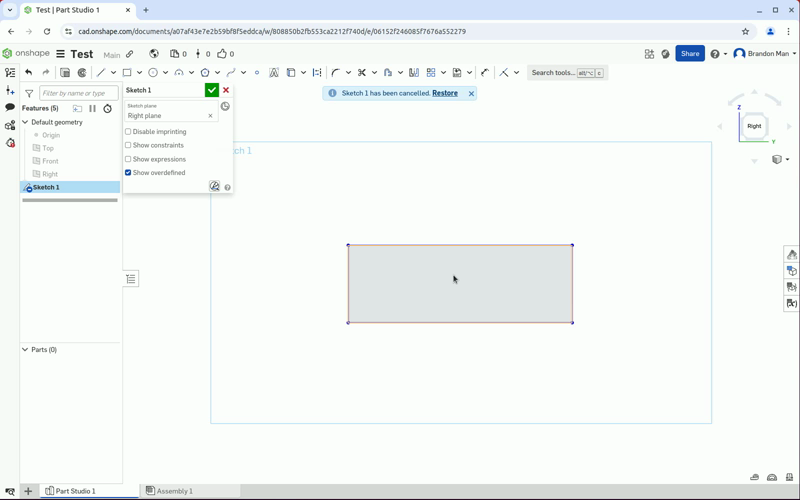
click(453, 274)
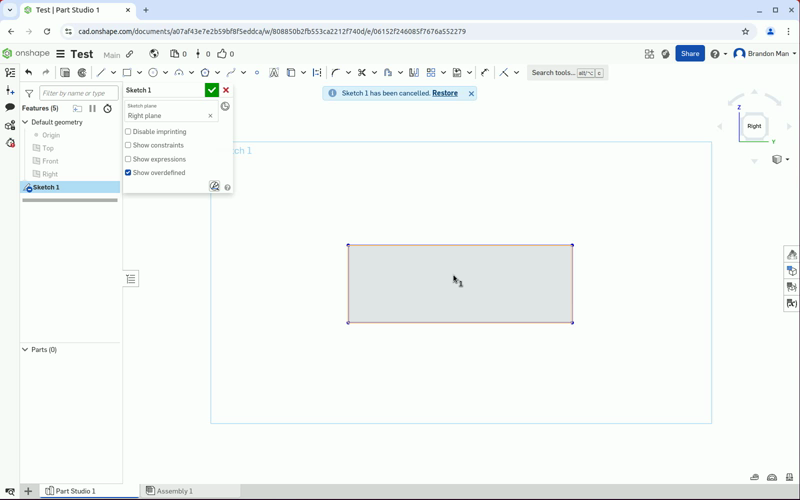
mouse_move(73, 352)
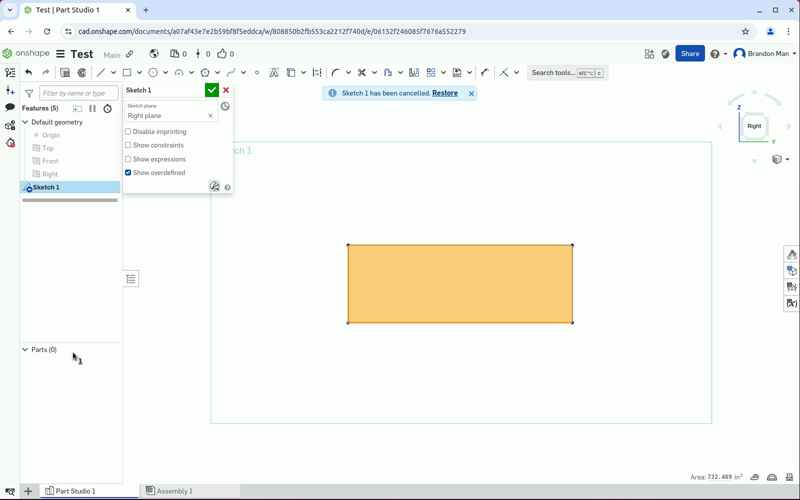
key(shift+y)
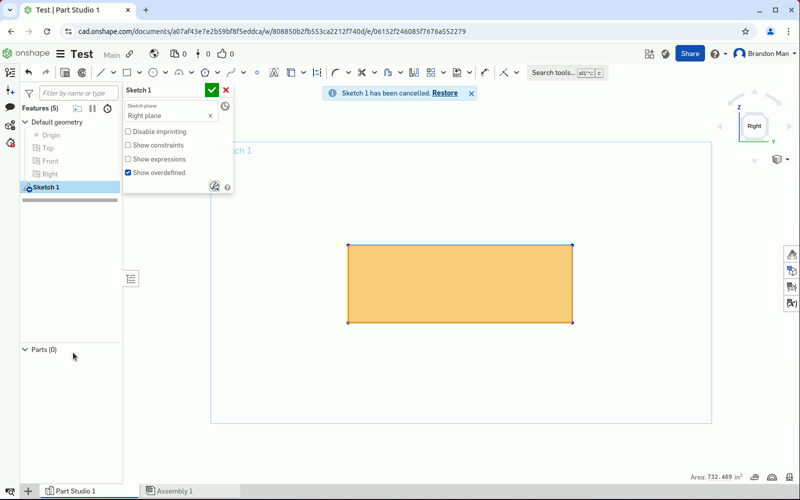
key(shift+e)
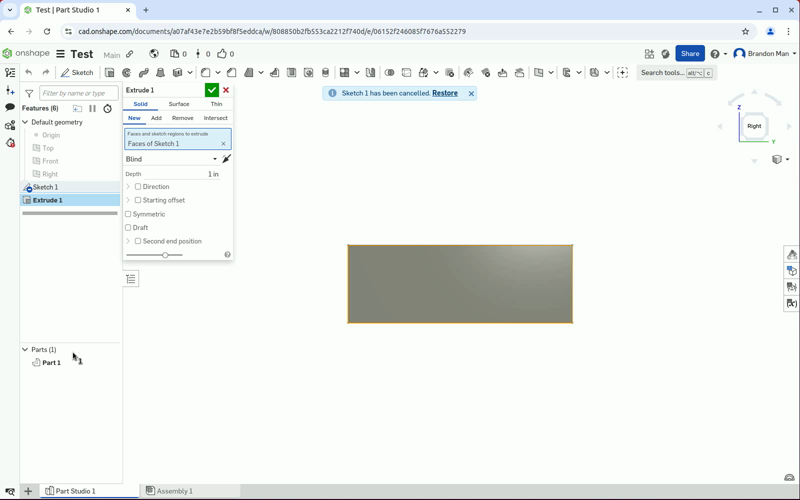
mouse_move(143, 106)
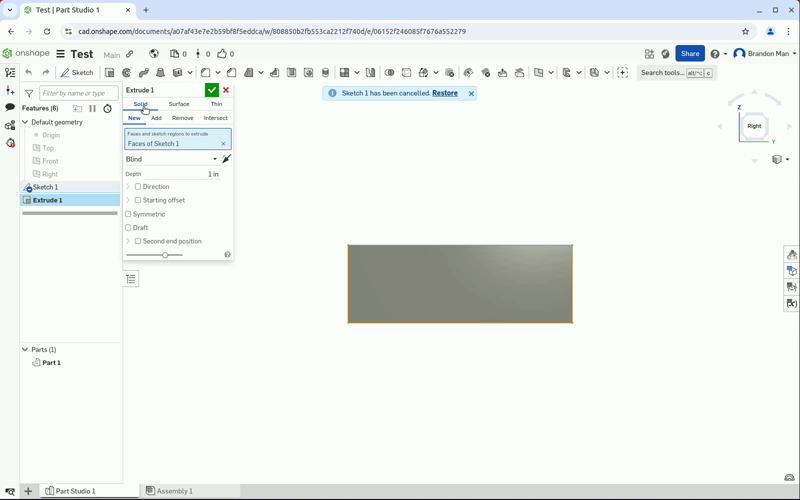
click(143, 106)
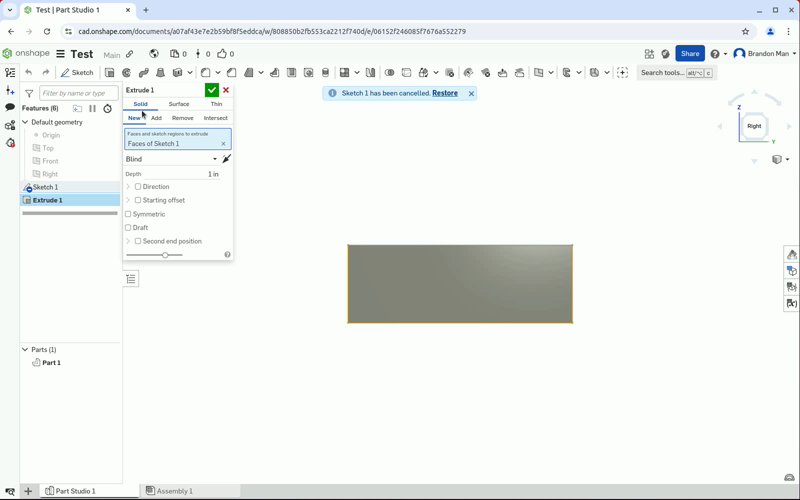
mouse_move(137, 120)
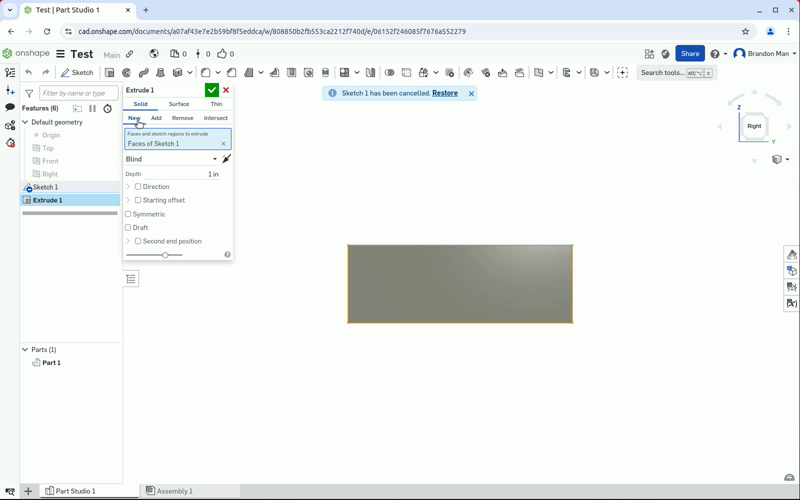
click(137, 120)
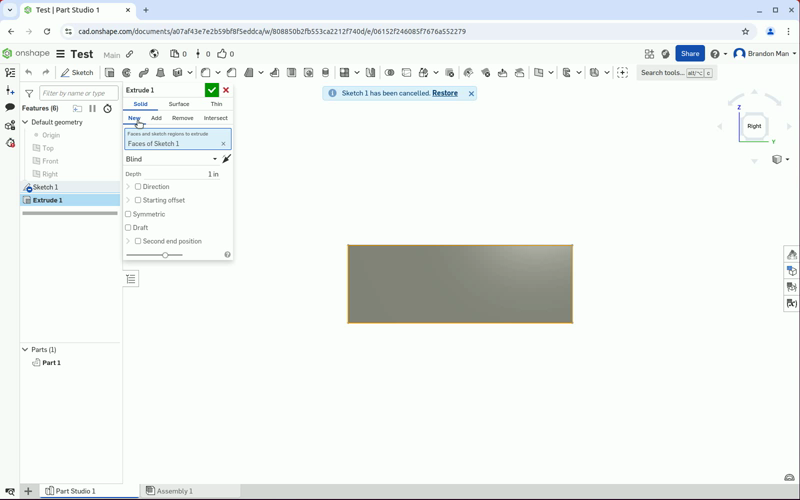
key(tab, 4)
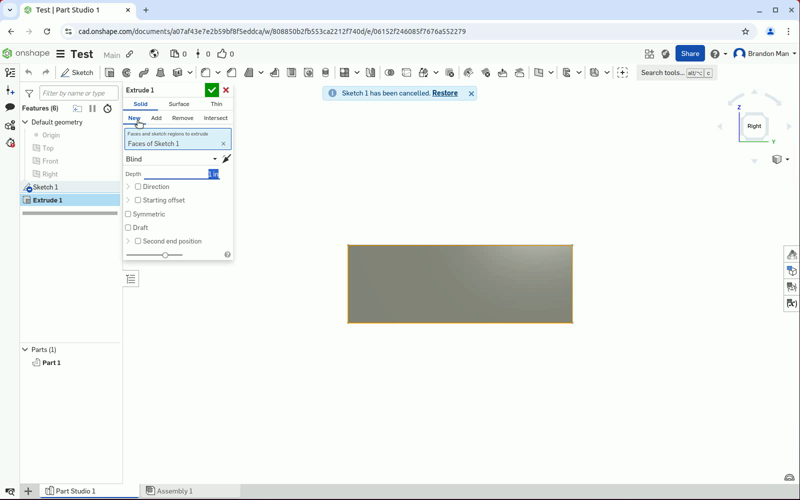
text(27.922)
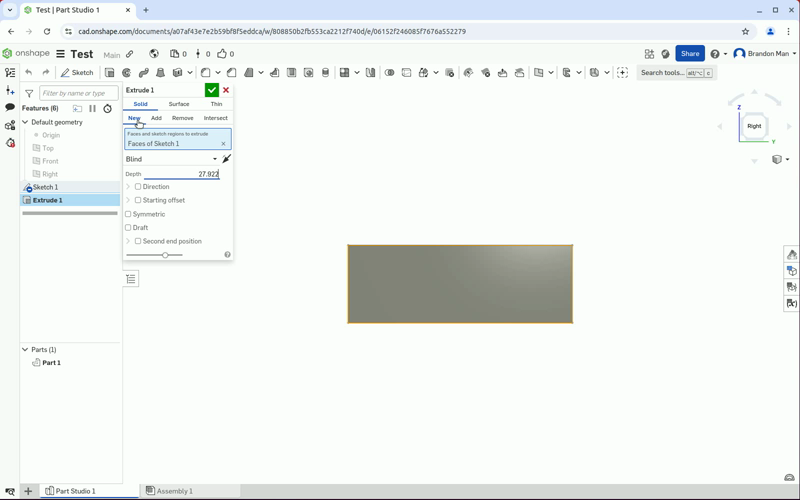
key(tab, 3)
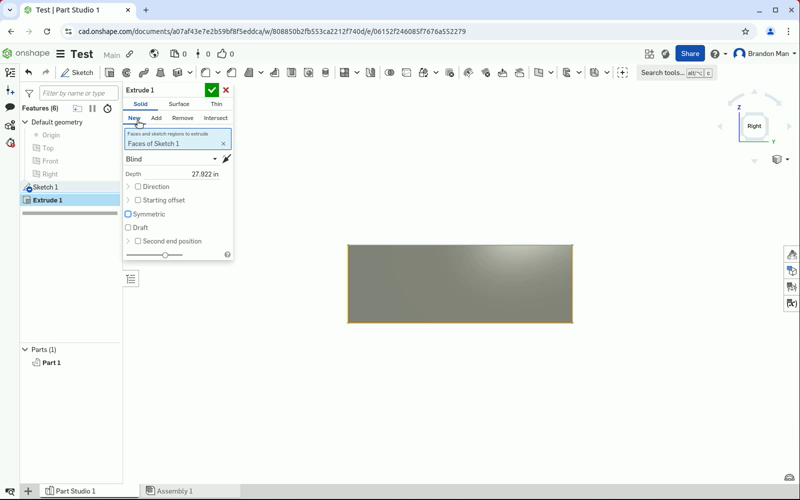
key(space)
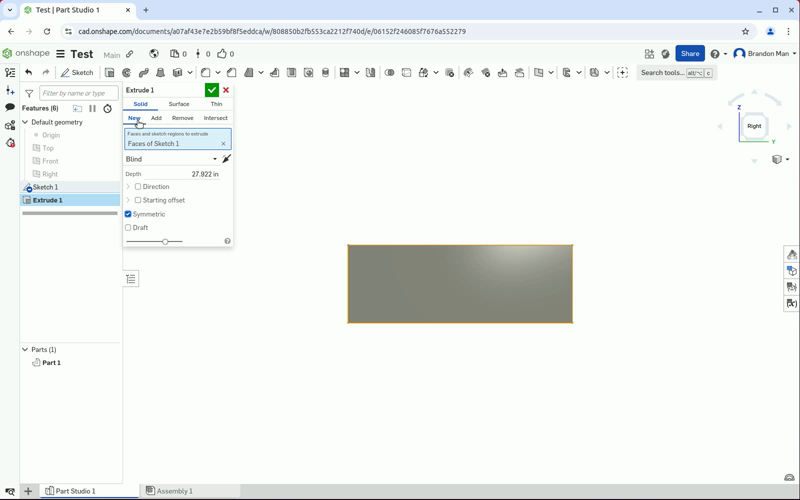
key(enter)
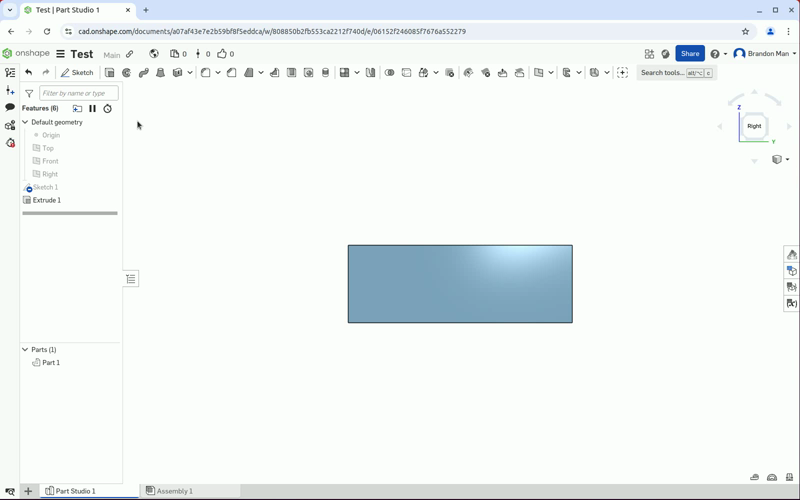
key(shift+h)
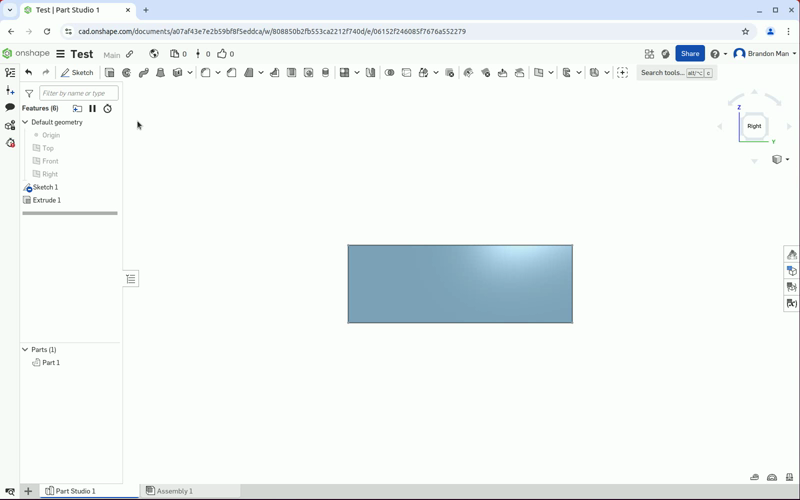
key(shift+h)
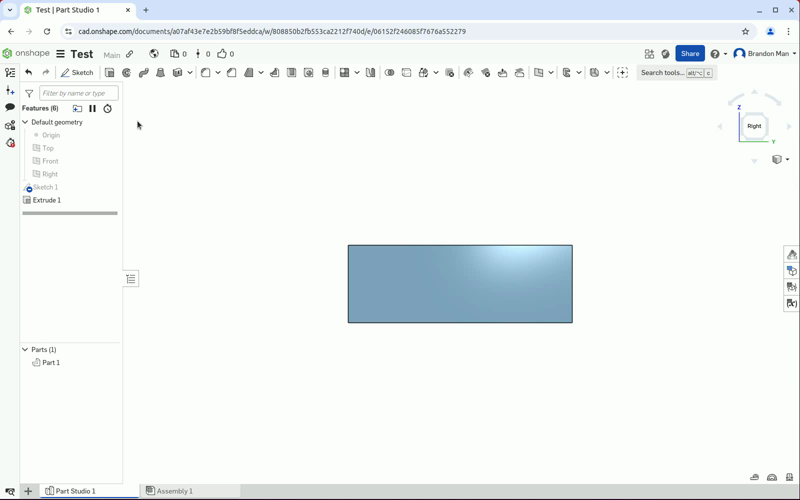
mouse_move(73, 189)
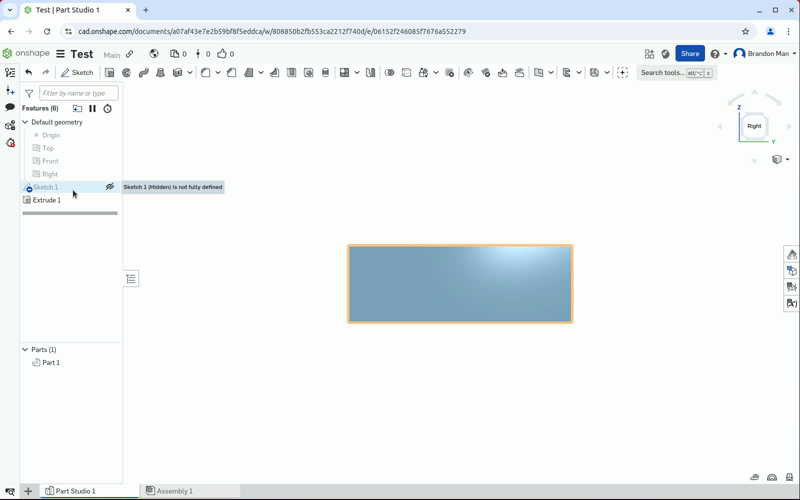
click(73, 189)
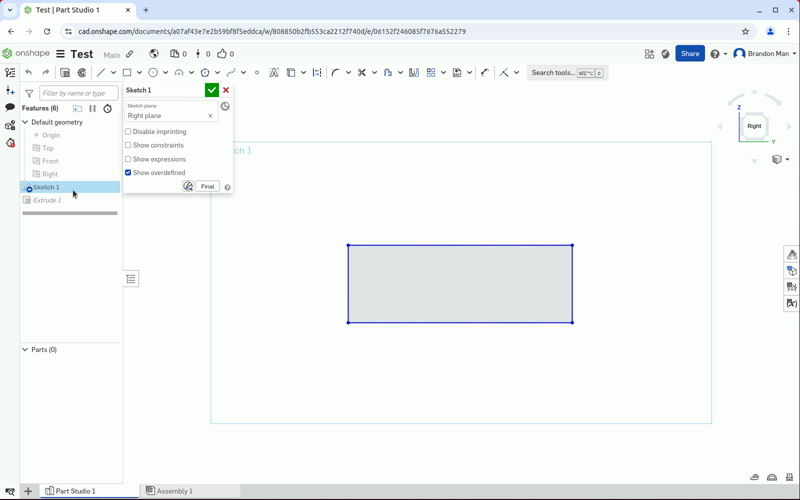
mouse_move(229, 92)
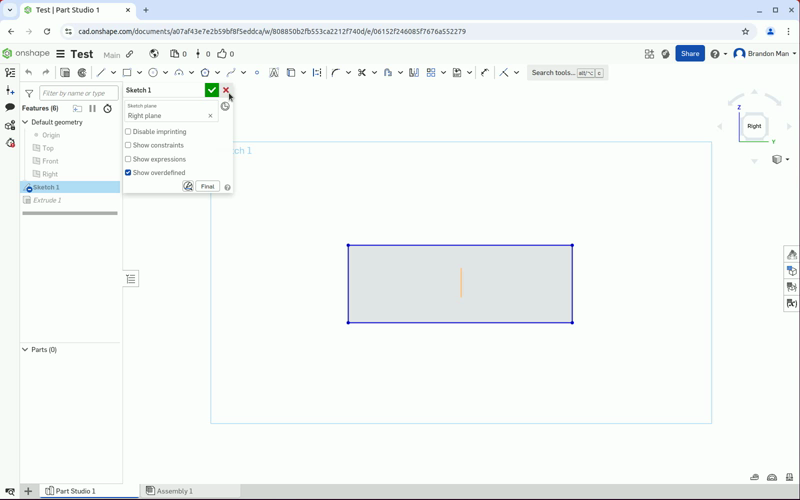
click(229, 92)
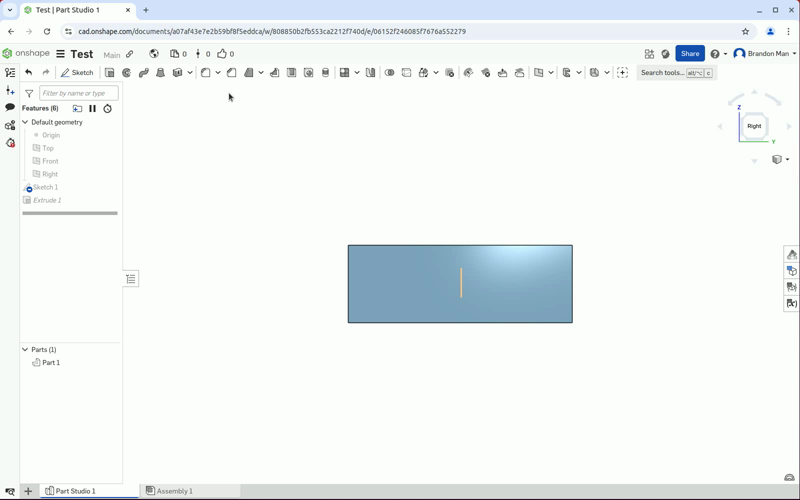
mouse_move(73, 352)
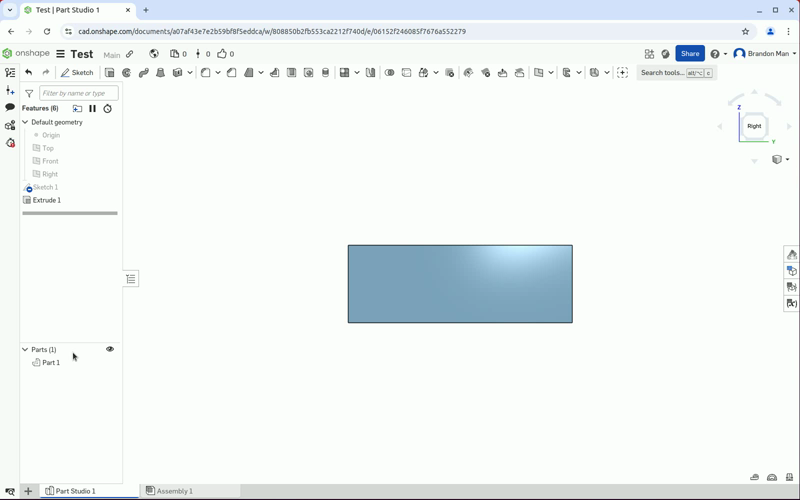
key(y)
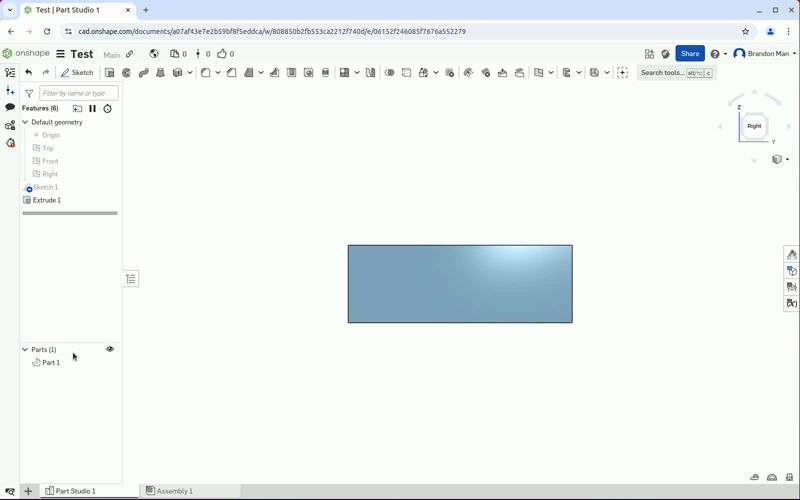
key(shift+p)
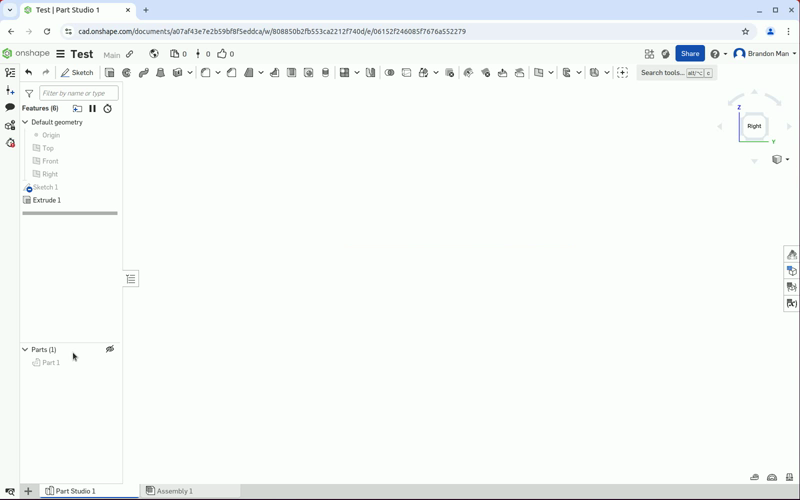
key(space)
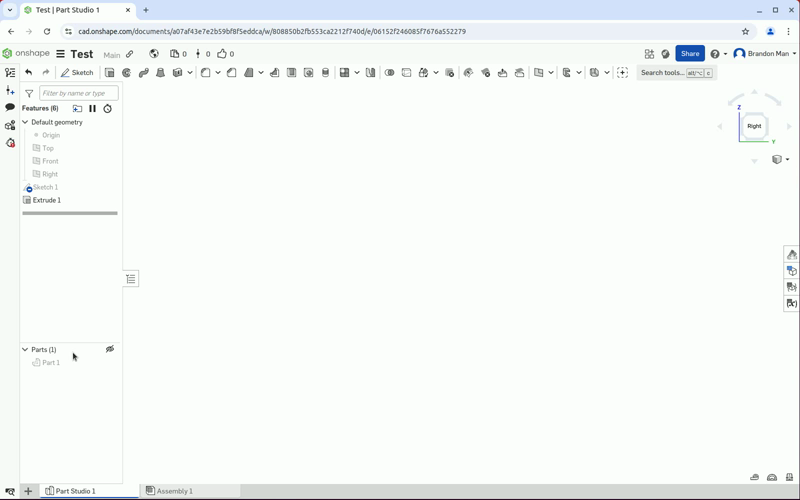
key_down(shift)
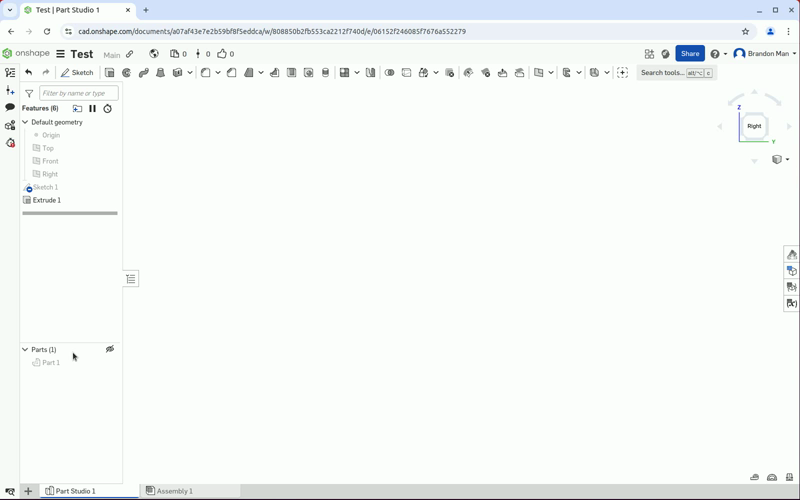
key(right)
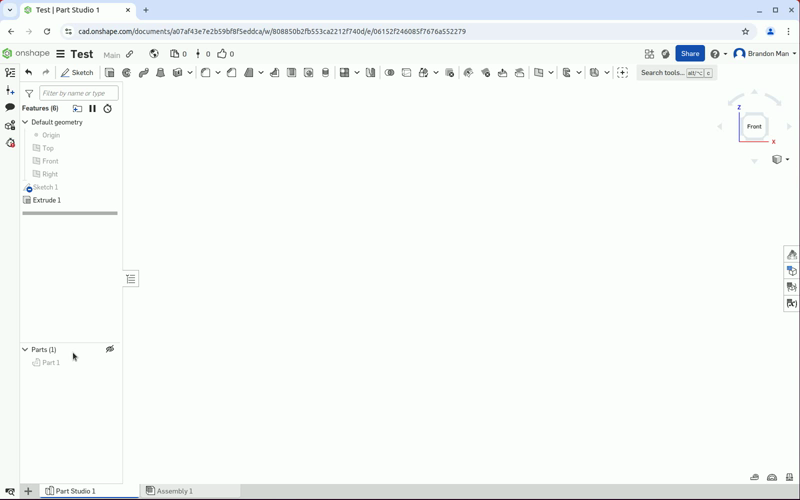
key_up(shift)
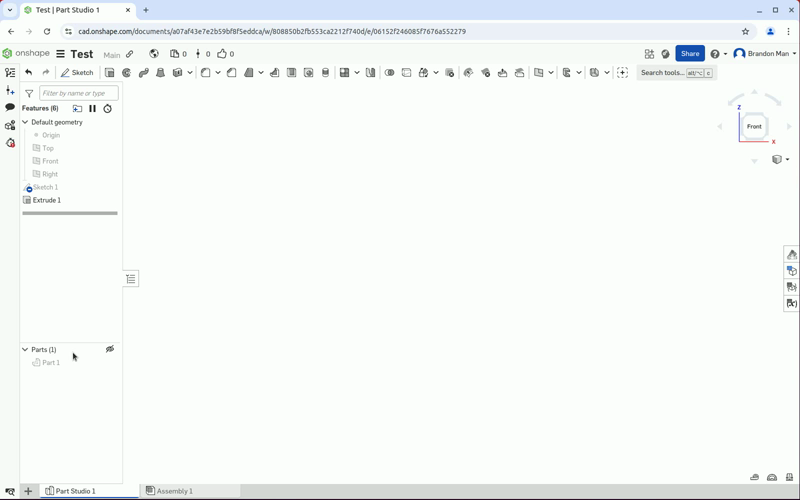
mouse_move(73, 352)
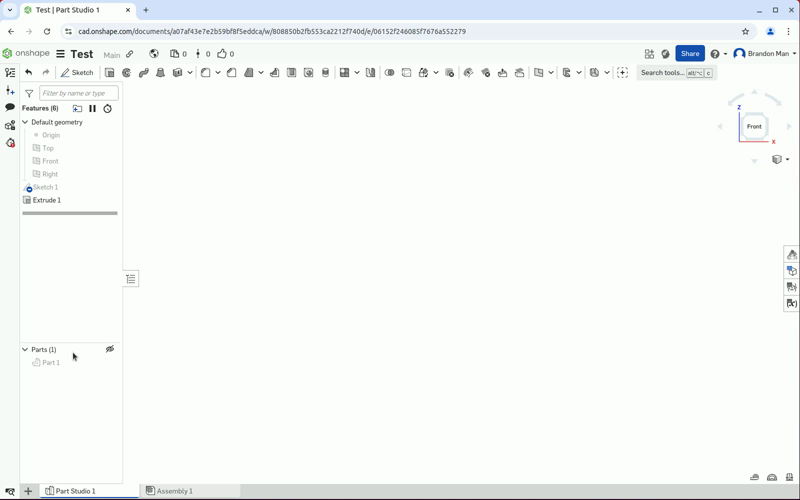
key(shift+y)
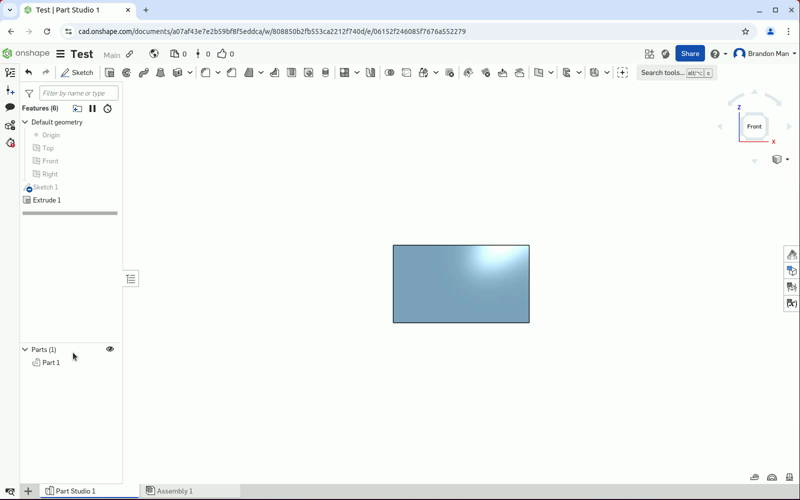
mouse_move(541, 75)
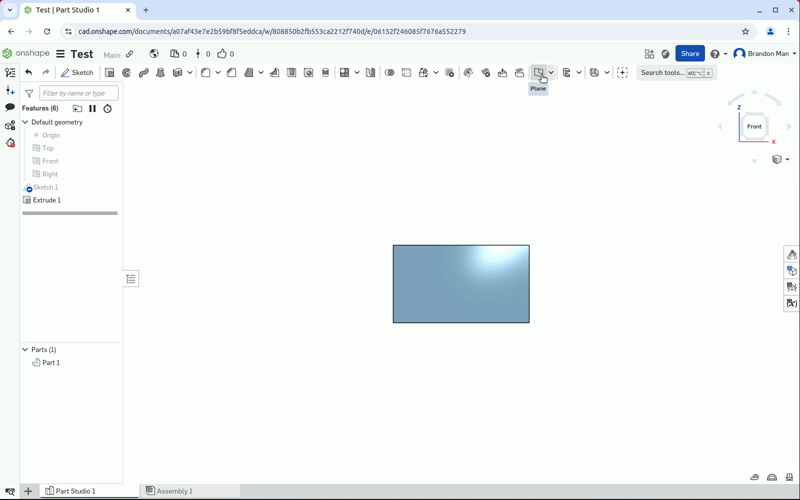
click(541, 75)
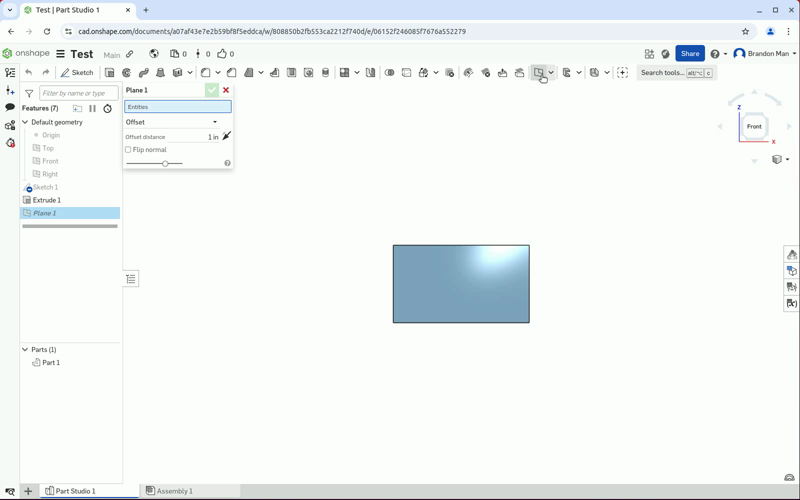
mouse_move(73, 163)
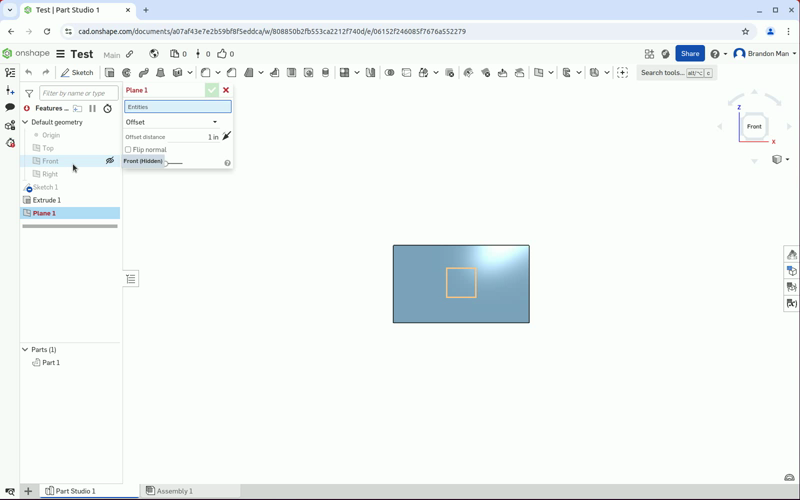
click(73, 163)
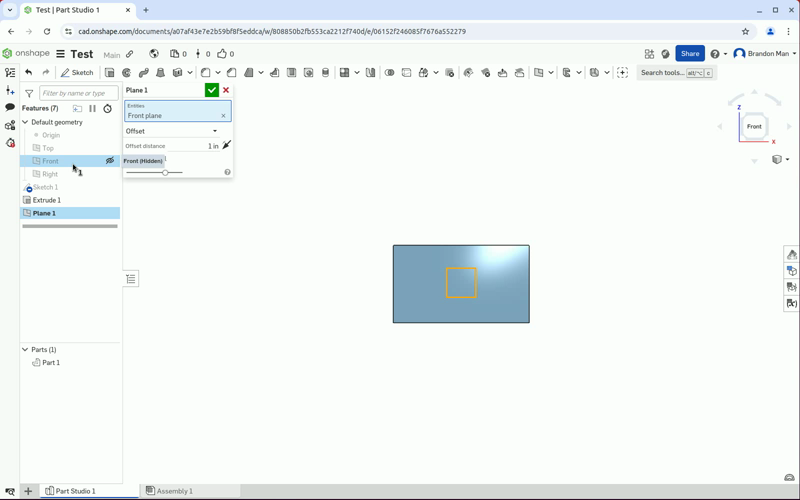
key(tab, 2)
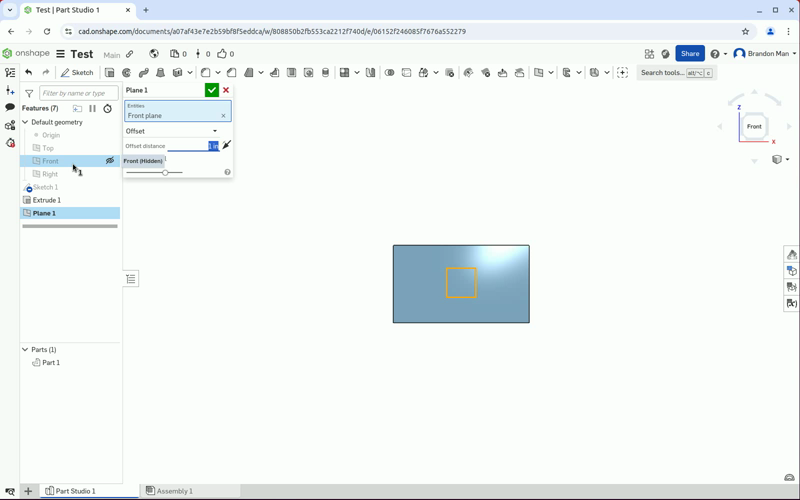
text(23.108)
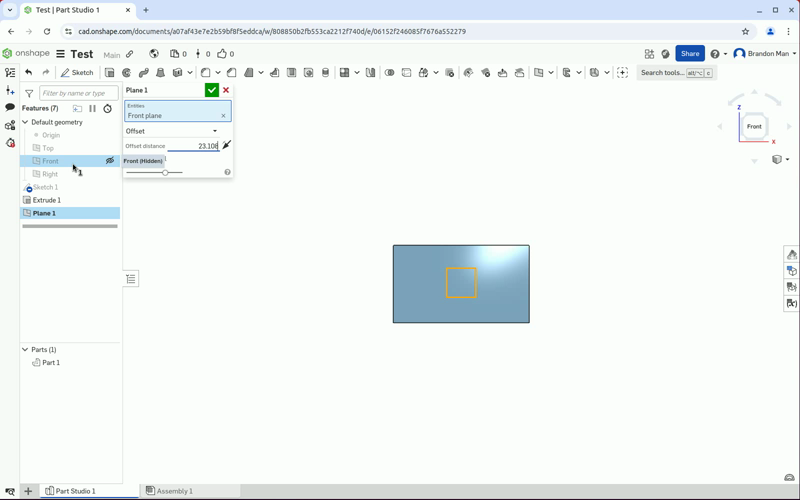
key(enter, 2)
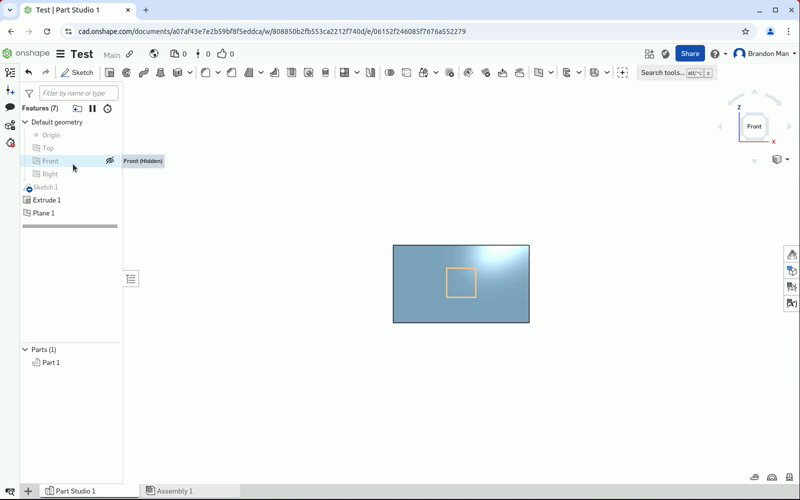
key(shift+s)
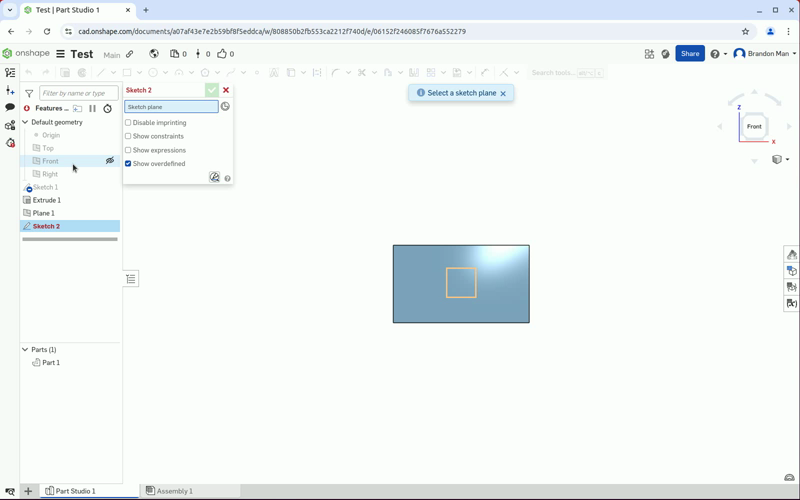
mouse_move(73, 215)
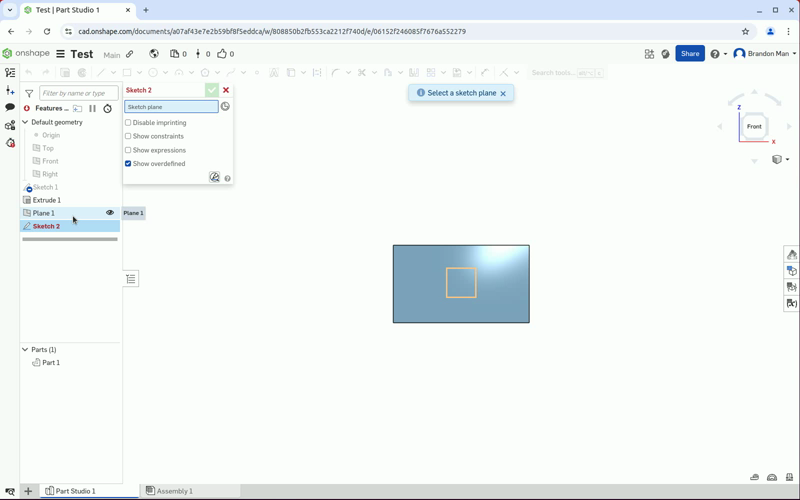
click(73, 215)
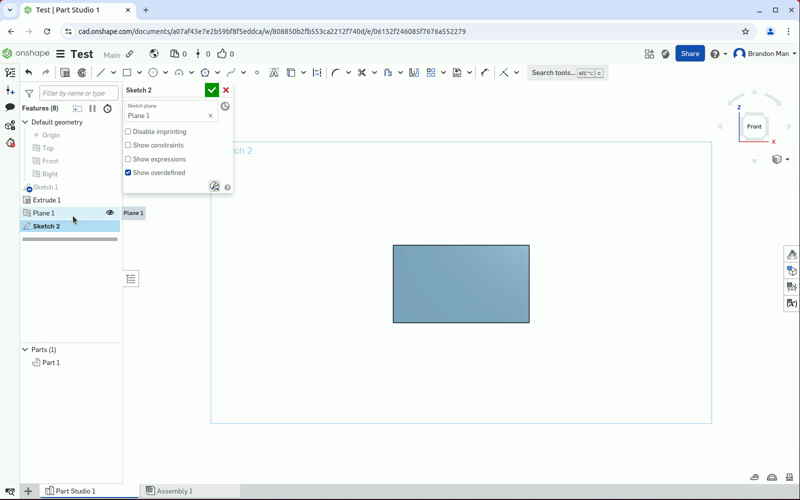
mouse_move(73, 352)
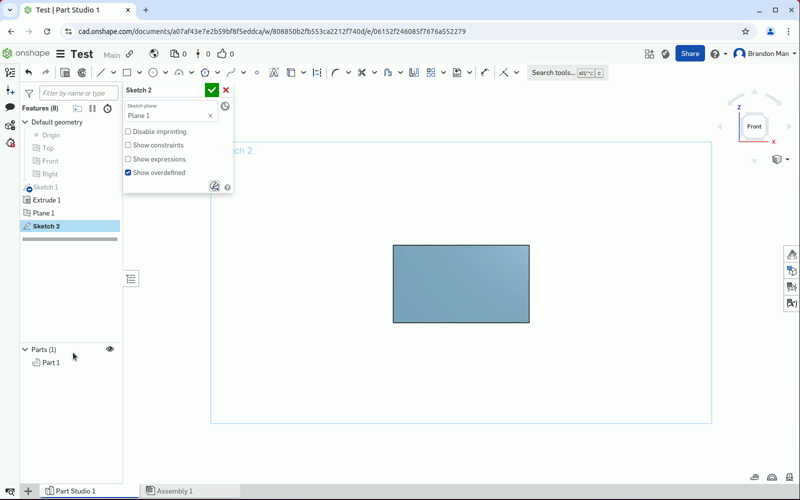
key(y)
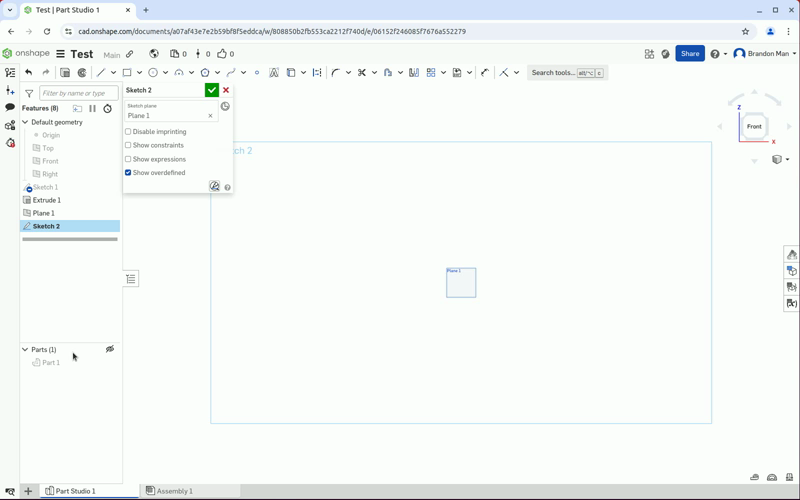
key(l)
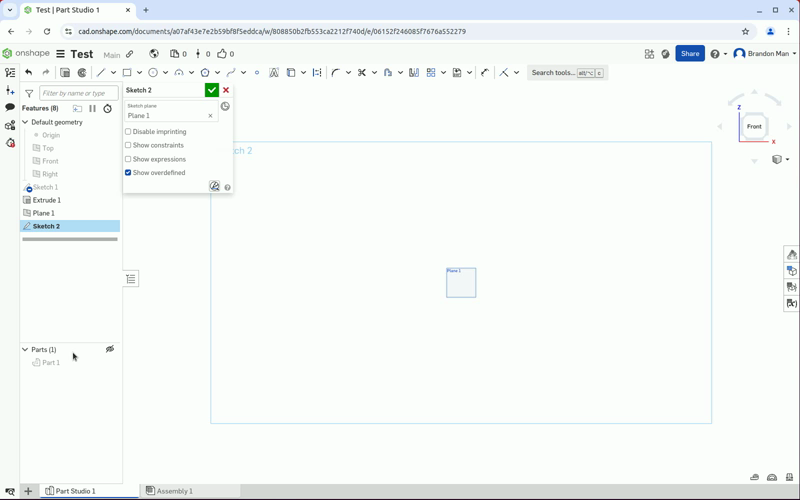
key_down(shift)
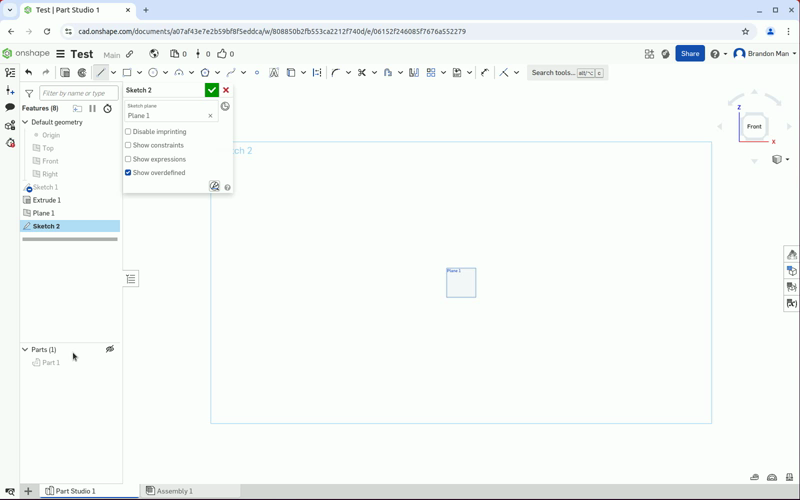
mouse_move(392, 322)
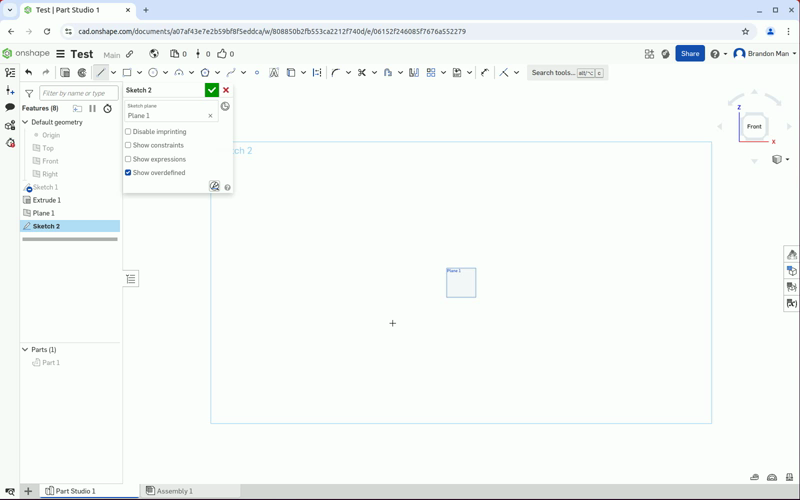
click(392, 322)
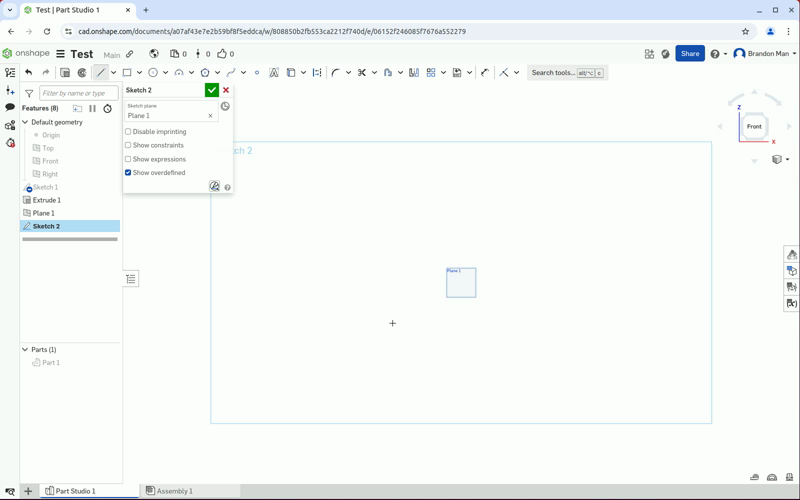
key_up(shift)
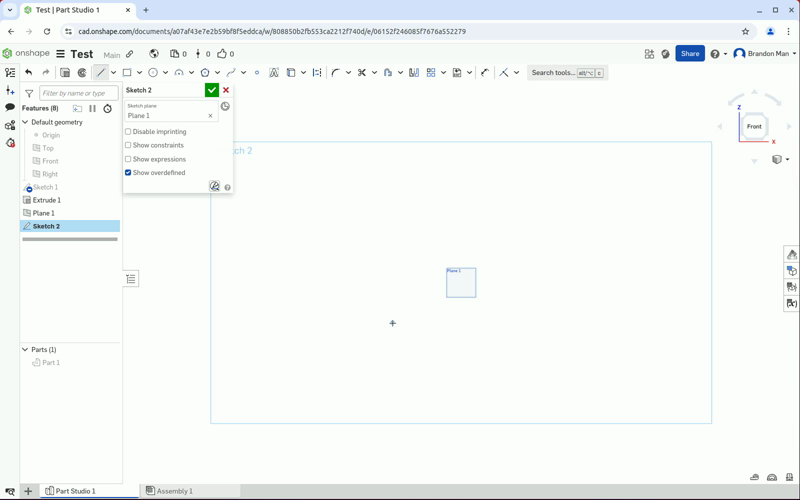
key_down(shift)
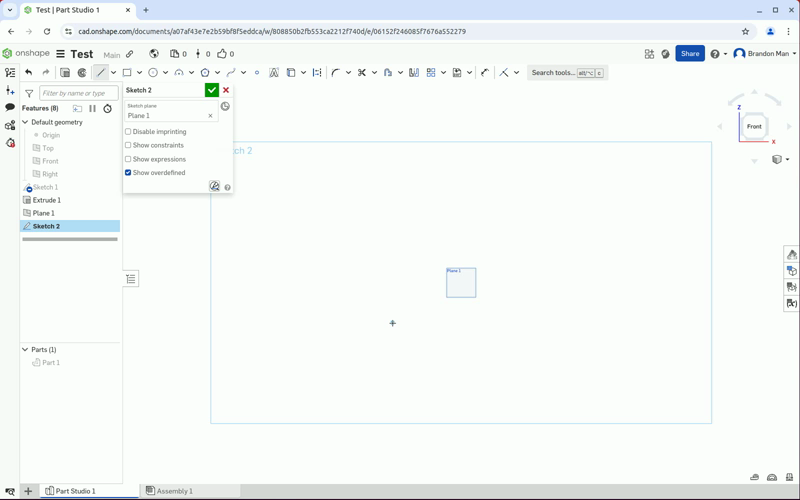
mouse_move(422, 322)
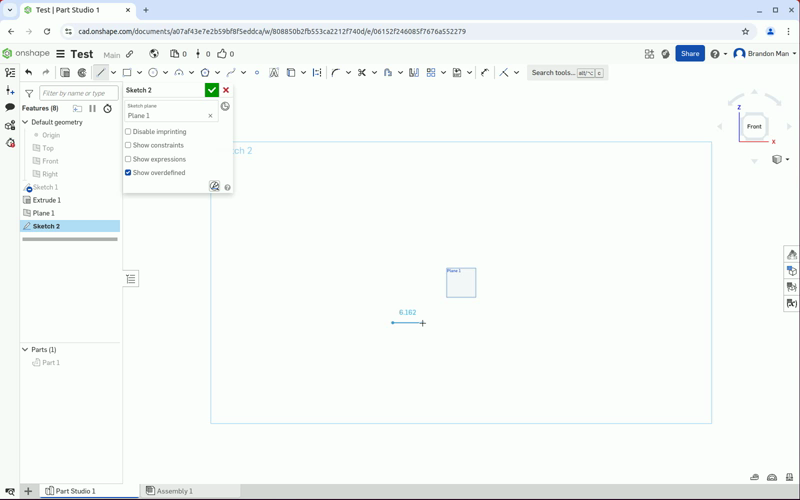
mouse_move(404, 322)
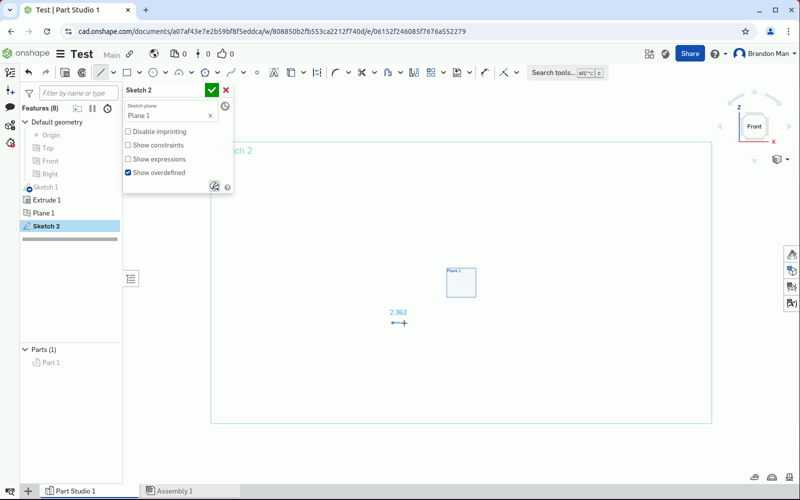
click(404, 322)
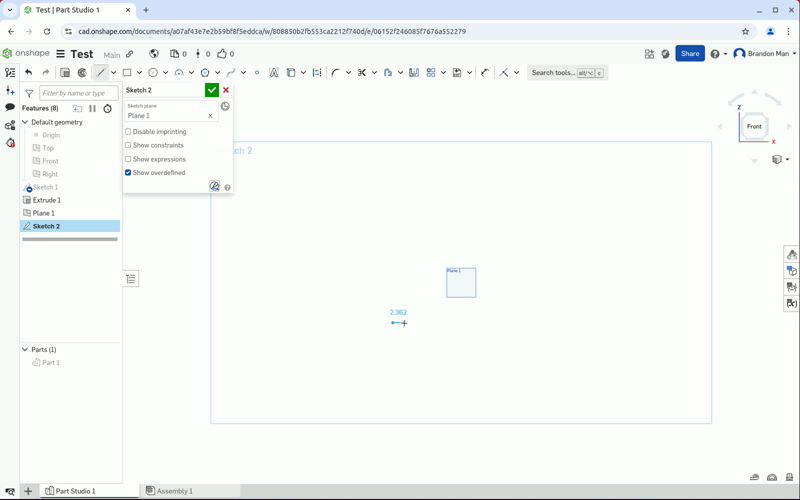
key_up(shift)
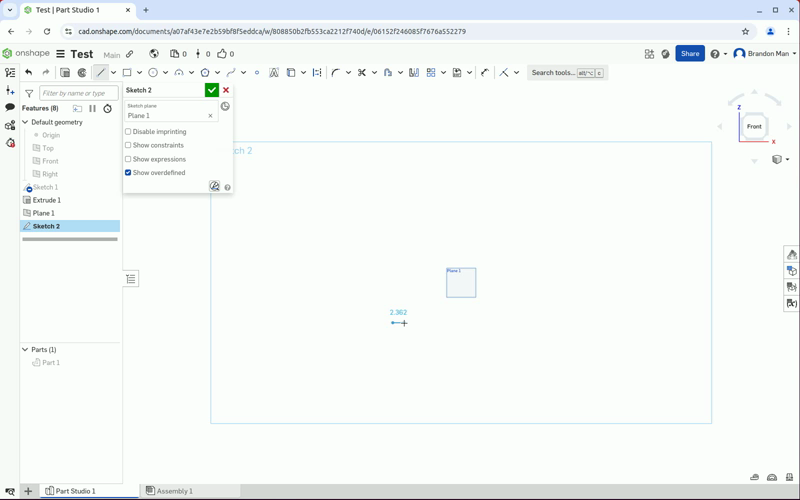
key_down(shift)
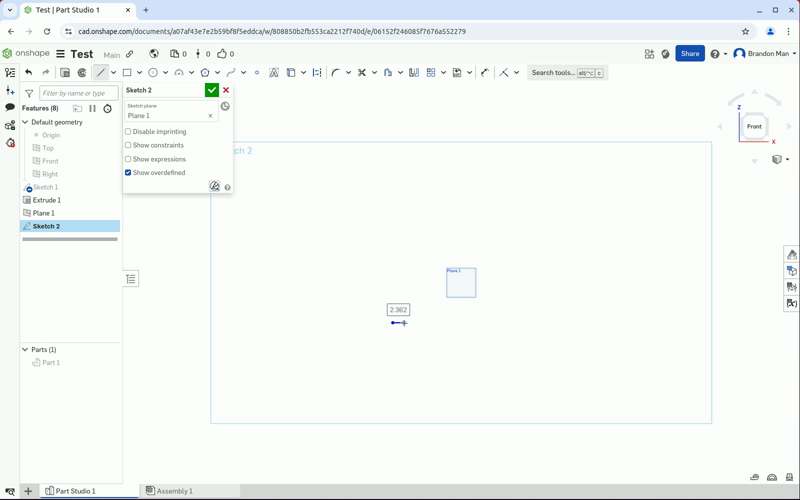
mouse_move(434, 322)
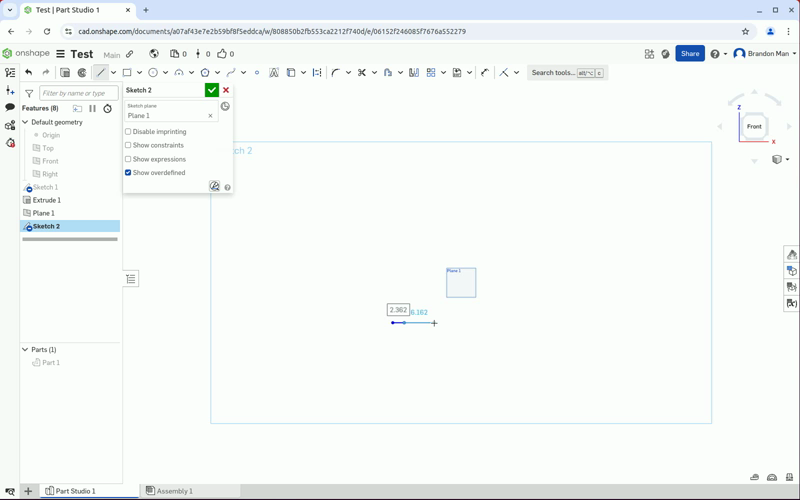
mouse_move(404, 277)
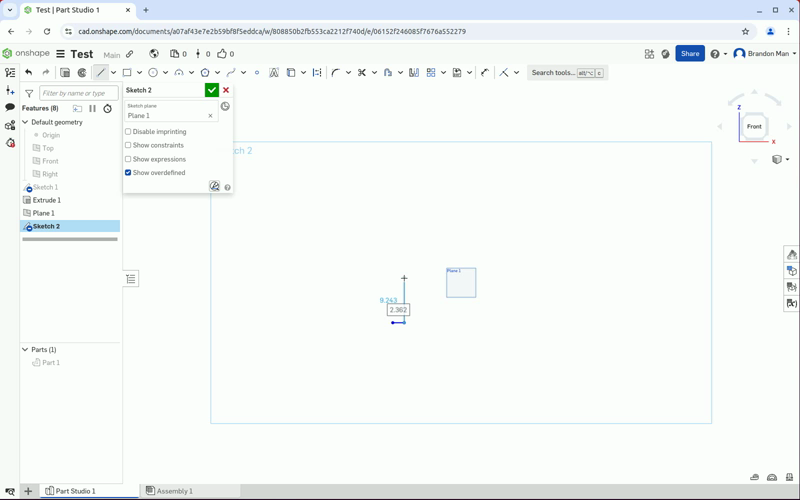
click(404, 277)
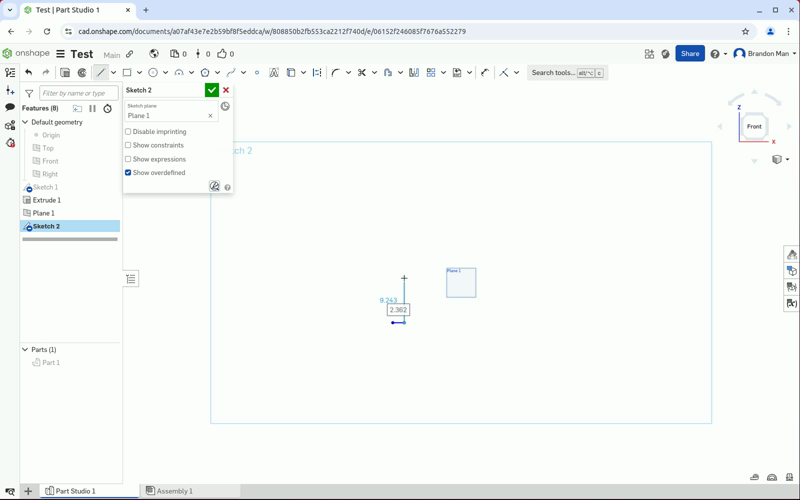
key_up(shift)
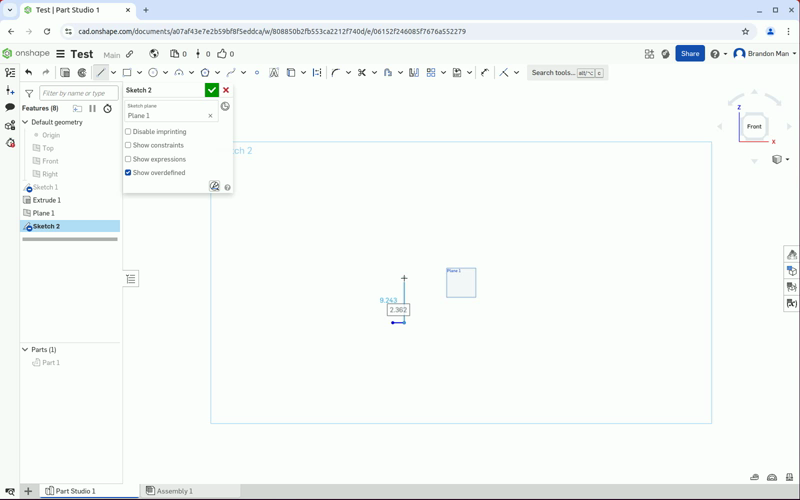
key_down(shift)
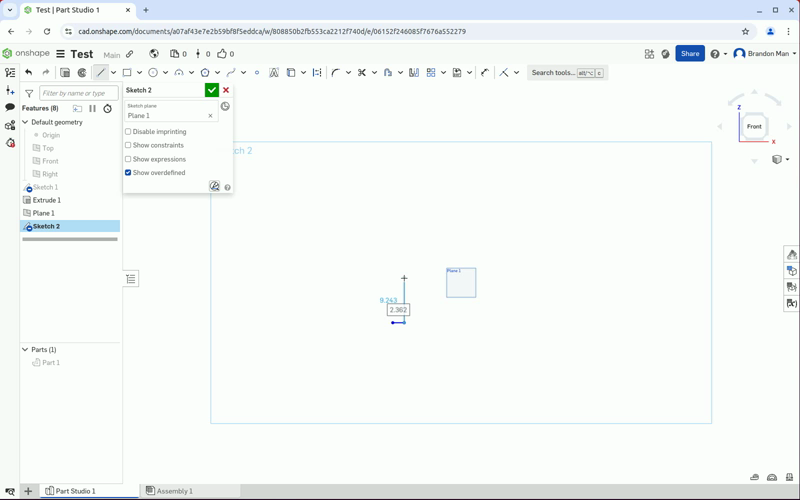
mouse_move(434, 277)
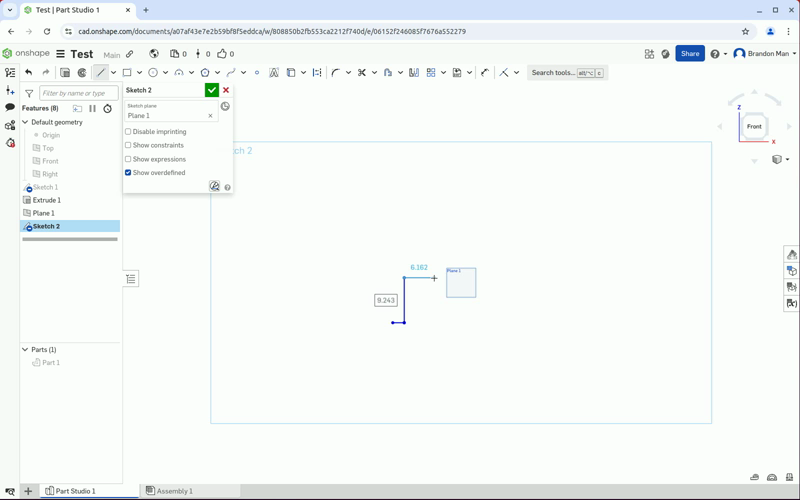
mouse_move(392, 277)
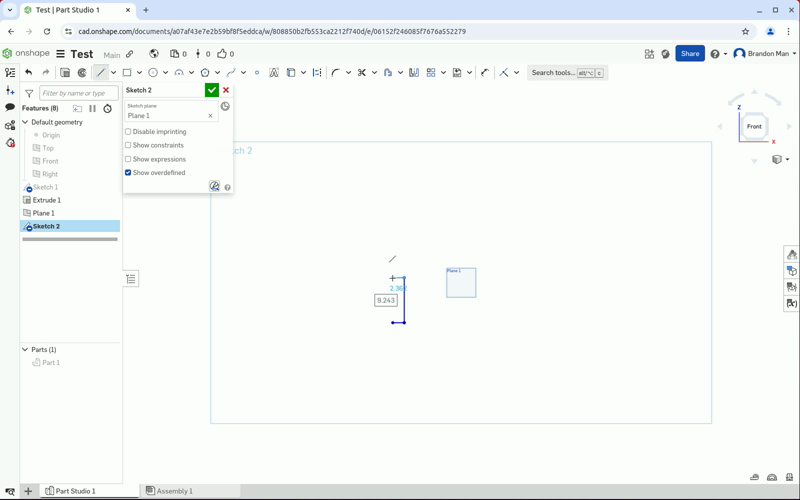
click(392, 277)
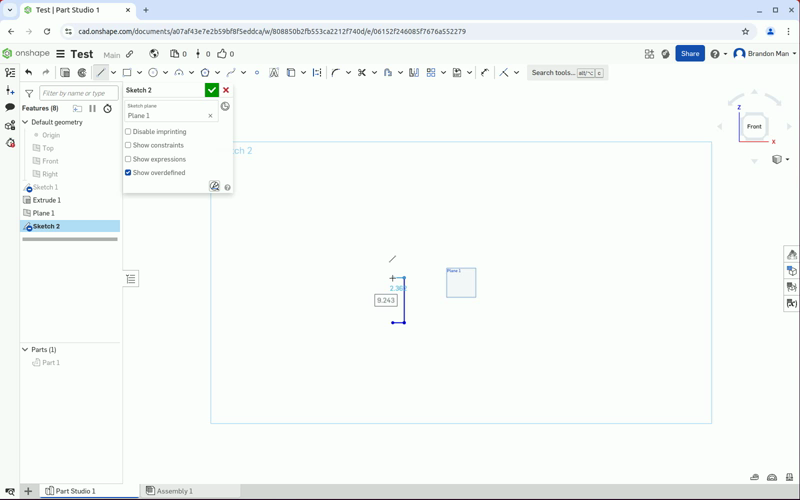
key_up(shift)
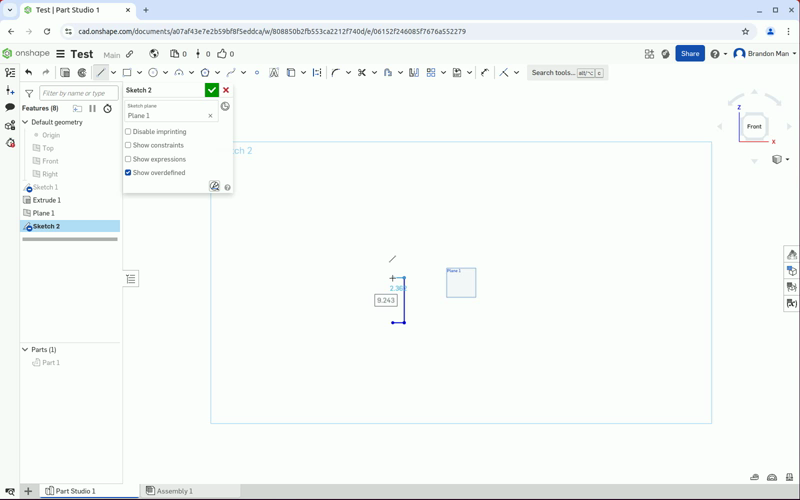
mouse_move(422, 277)
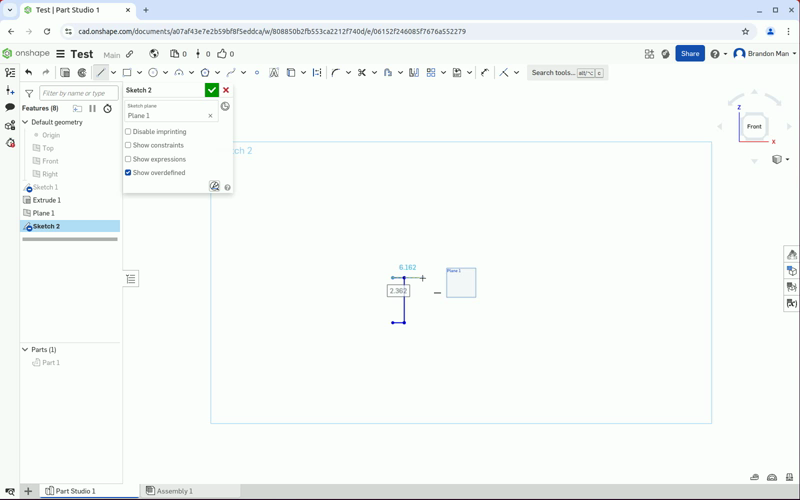
key_down(shift)
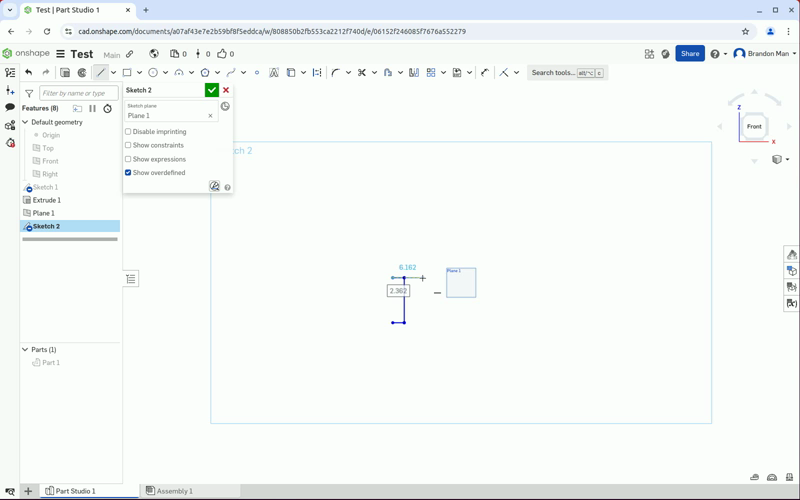
mouse_move(392, 322)
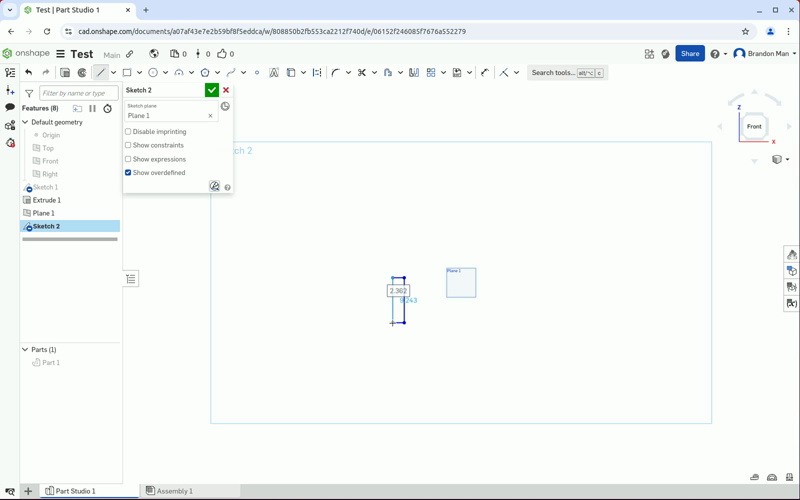
key_up(shift)
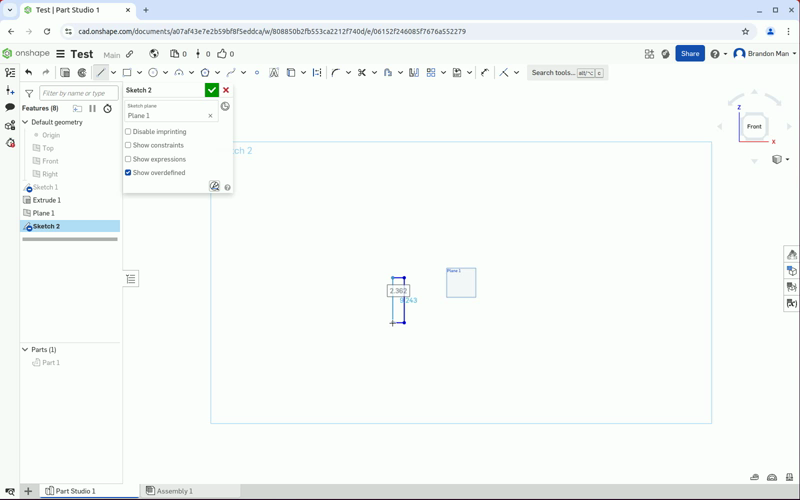
click(392, 322)
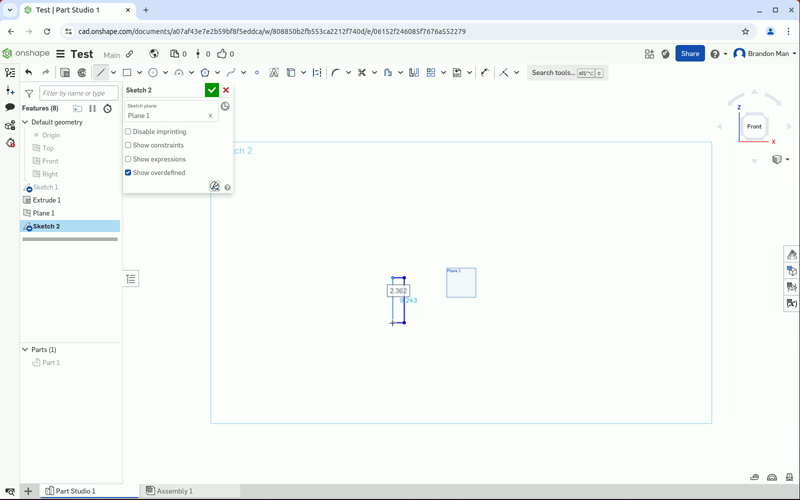
key(esc)
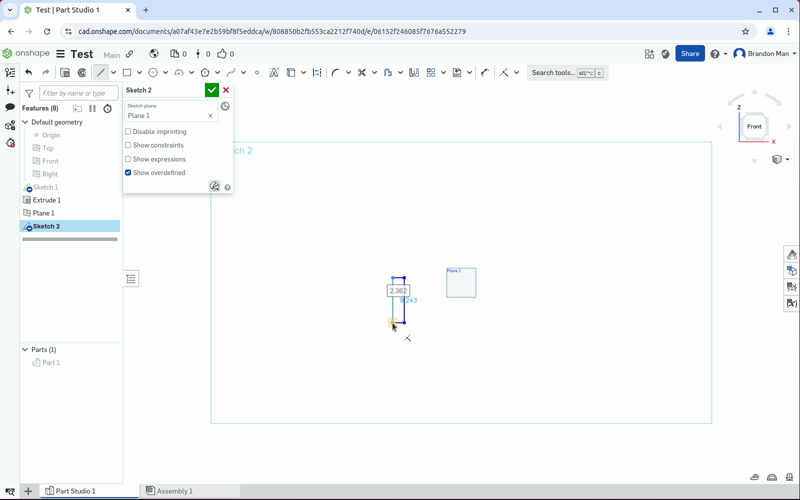
mouse_move(396, 299)
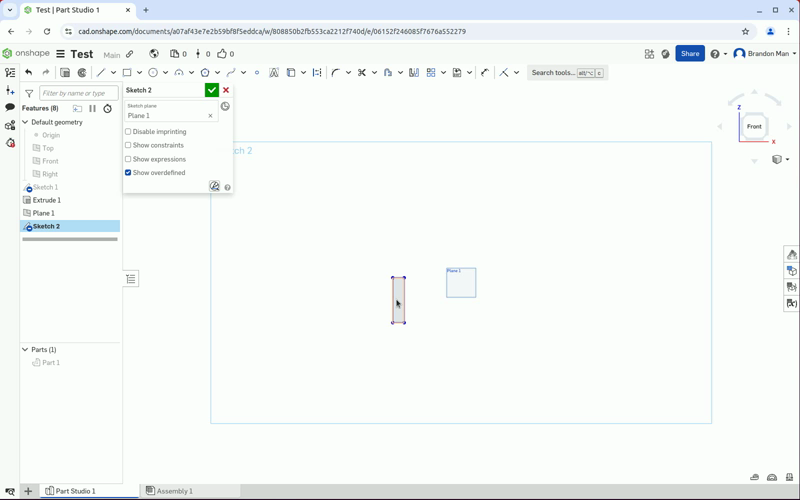
scroll(6)
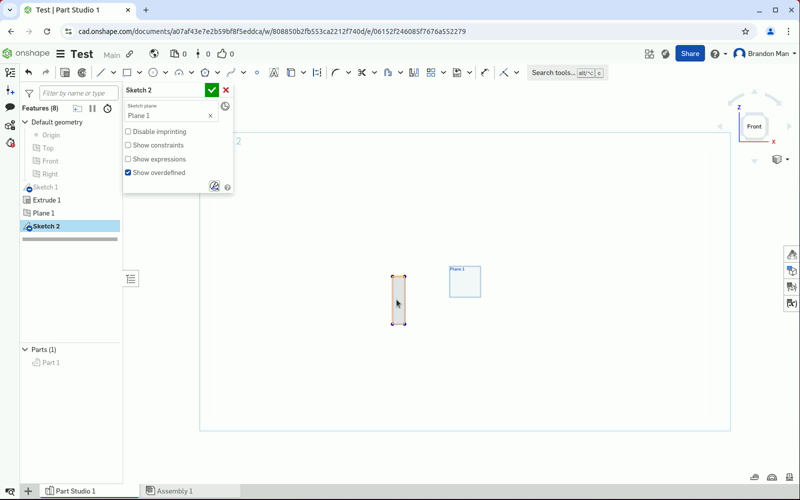
scroll(6)
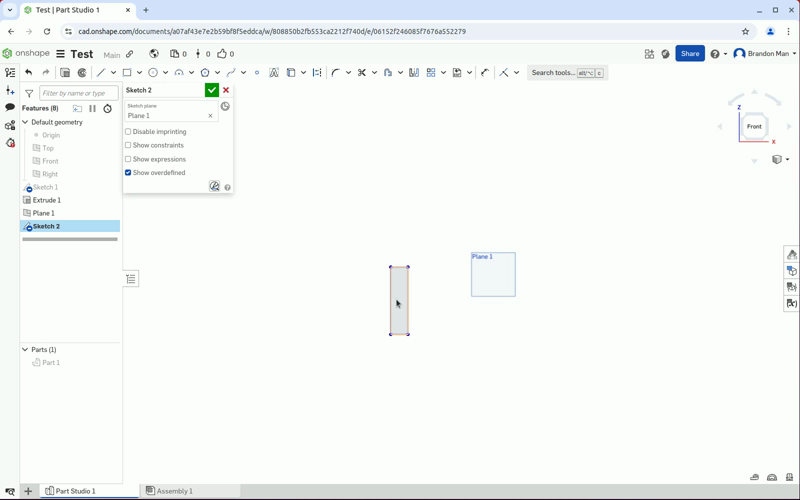
scroll(6)
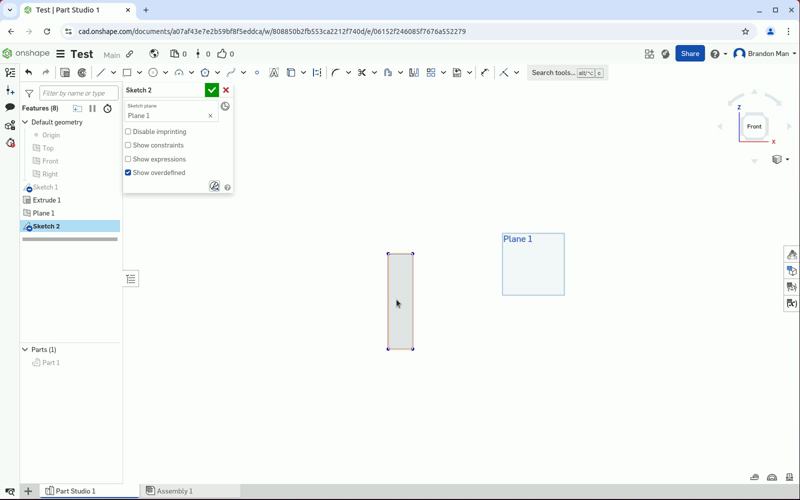
scroll(6)
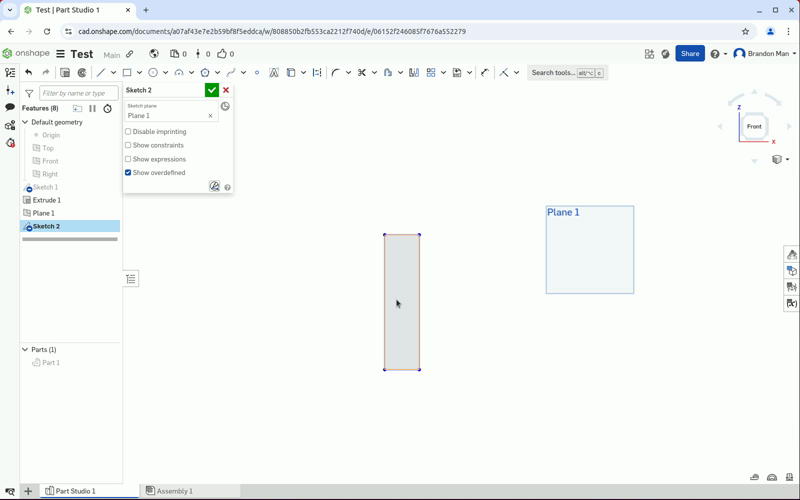
scroll(6)
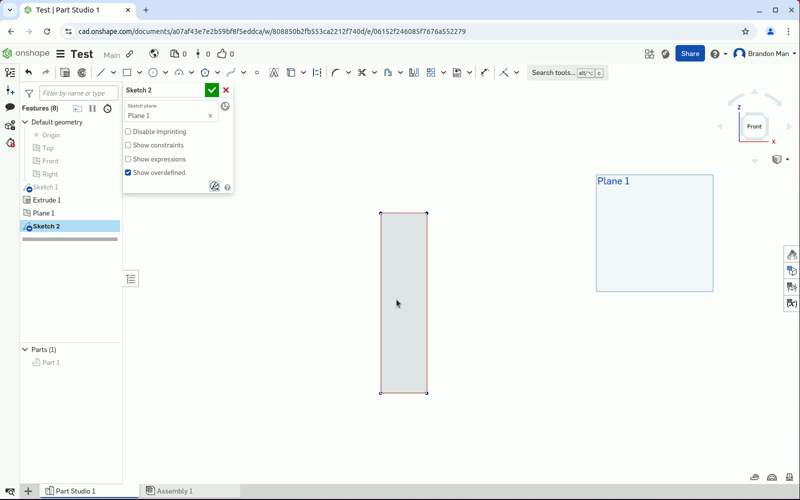
scroll(6)
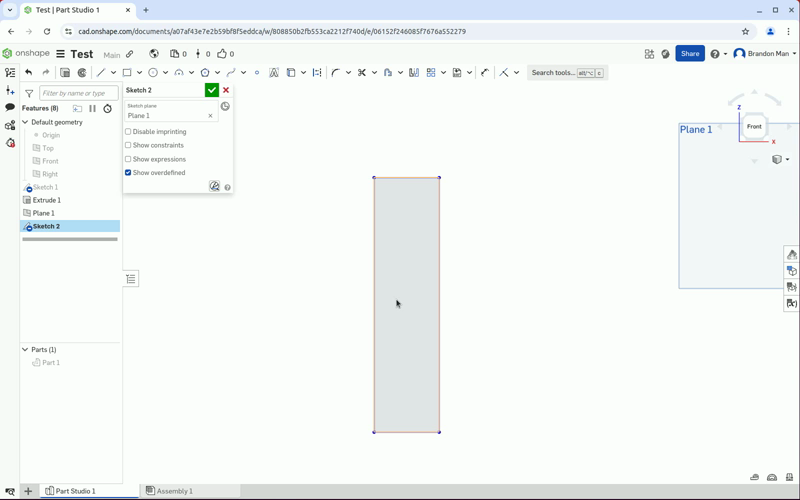
scroll(6)
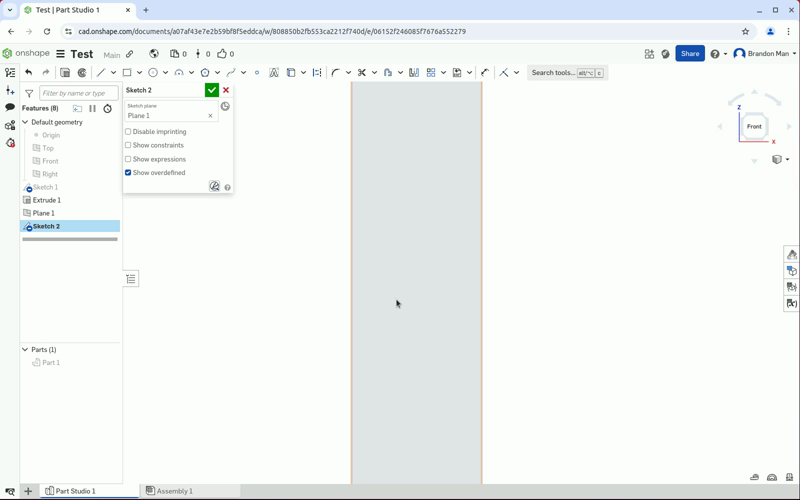
click(396, 299)
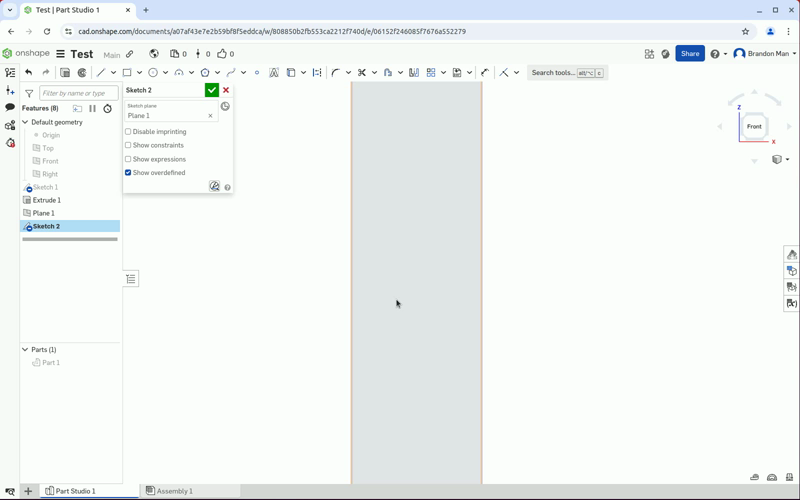
scroll(-6)
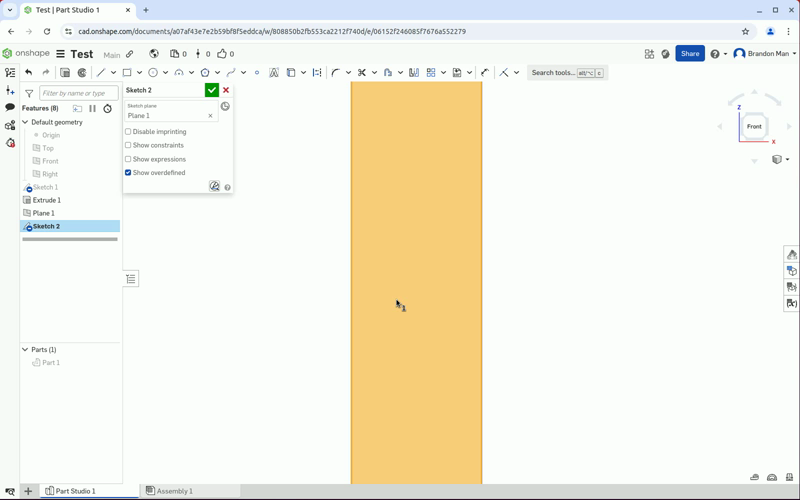
scroll(-6)
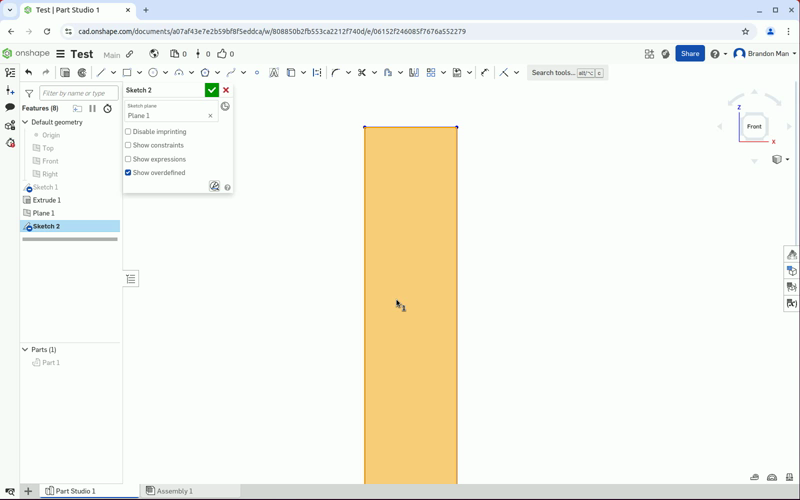
scroll(-6)
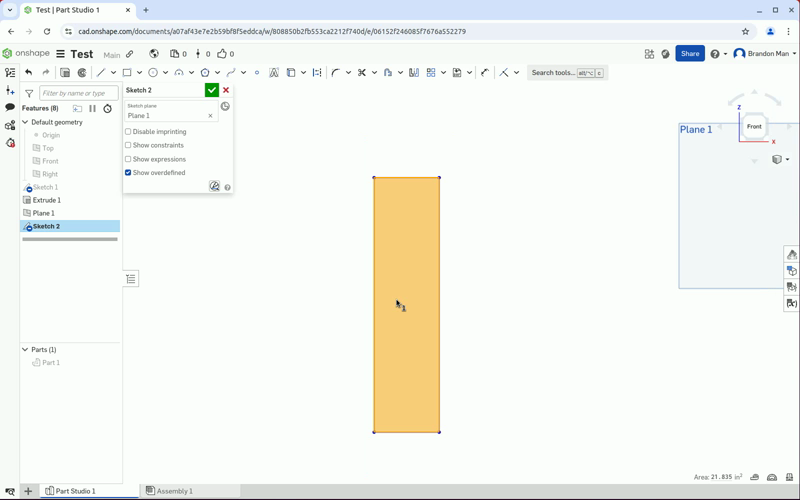
scroll(-6)
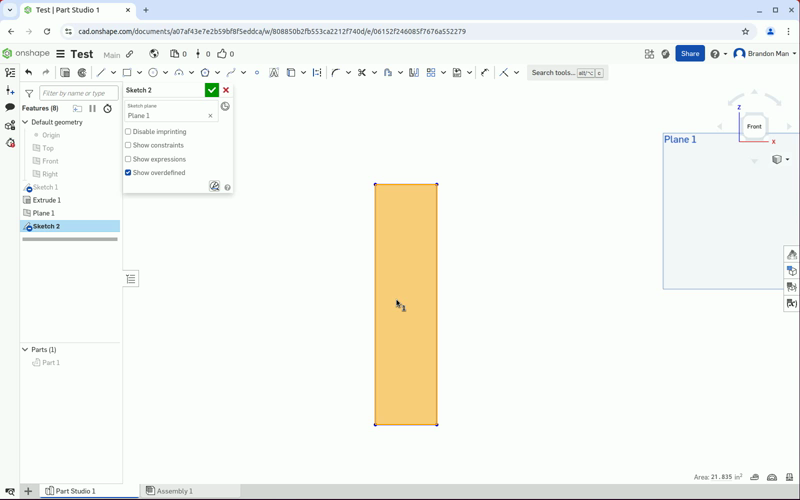
scroll(-6)
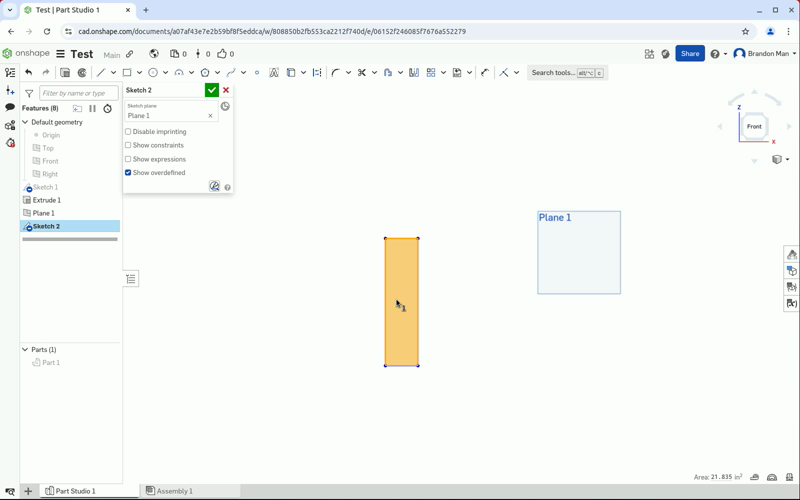
scroll(-6)
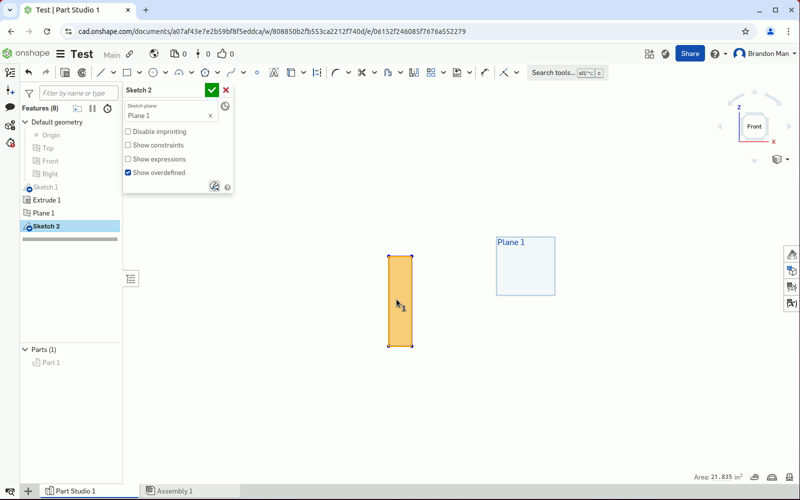
scroll(-6)
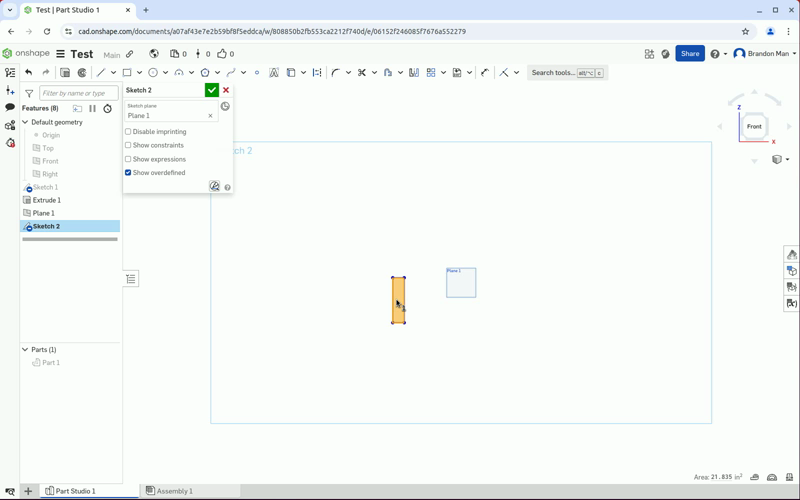
mouse_move(73, 352)
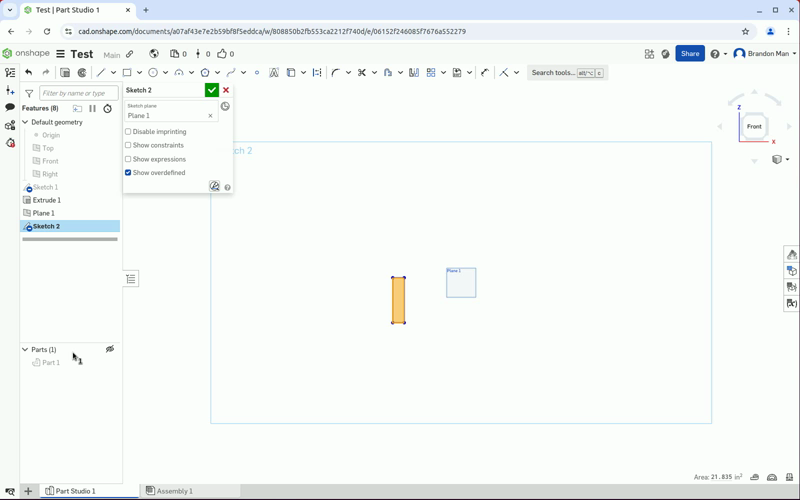
key(shift+y)
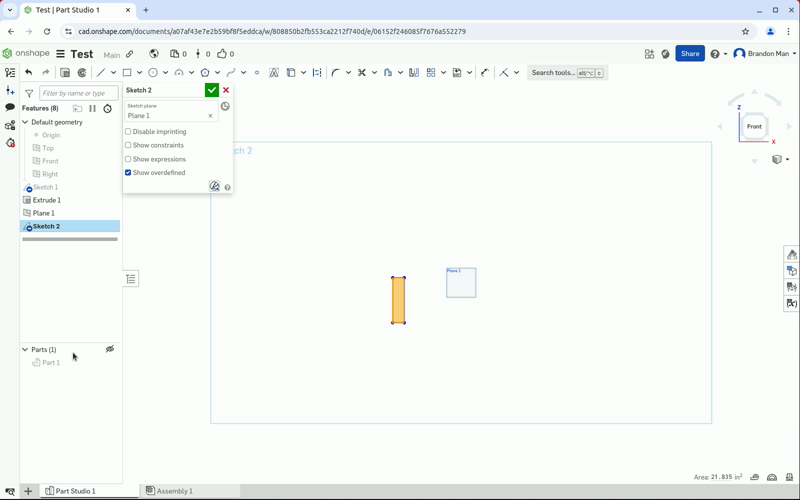
key(shift+e)
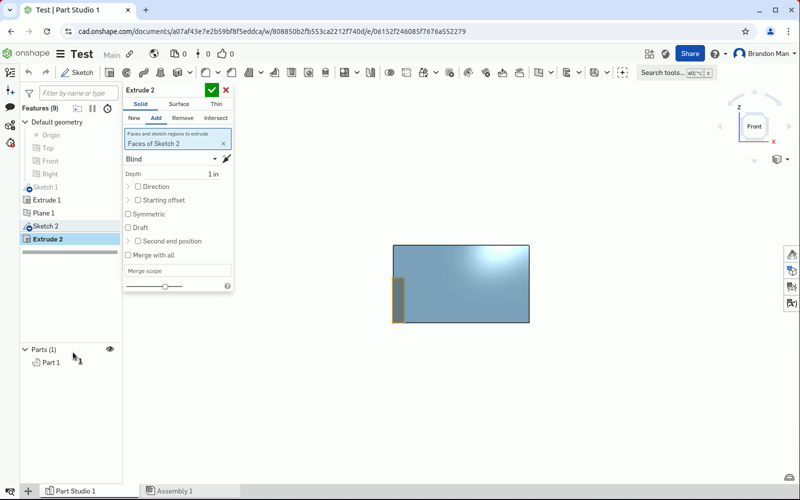
mouse_move(143, 106)
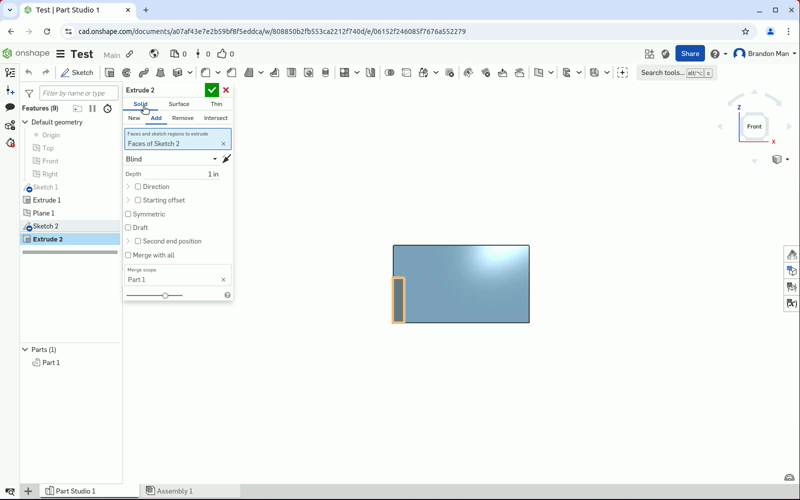
click(143, 106)
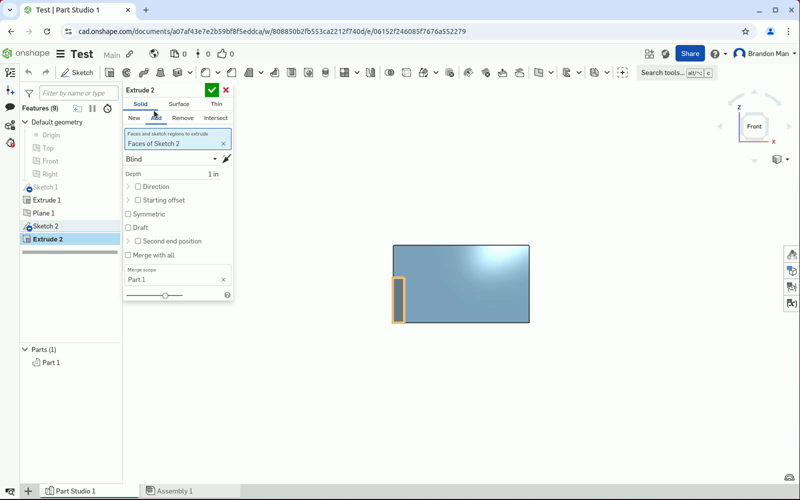
mouse_move(186, 120)
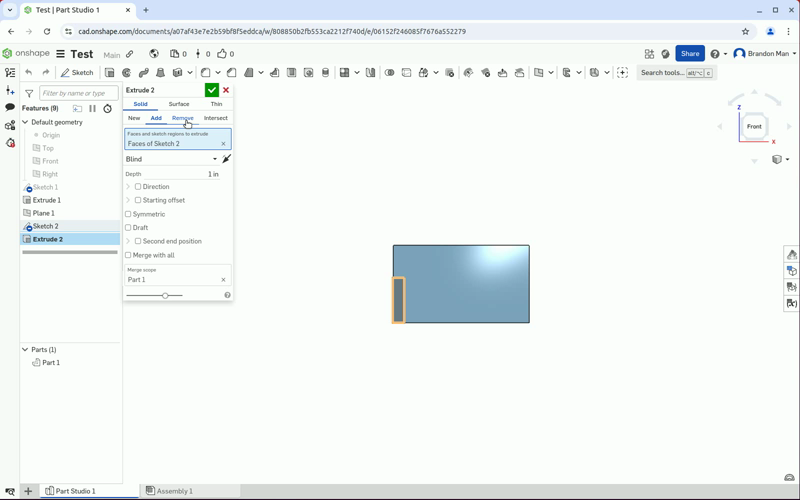
click(186, 120)
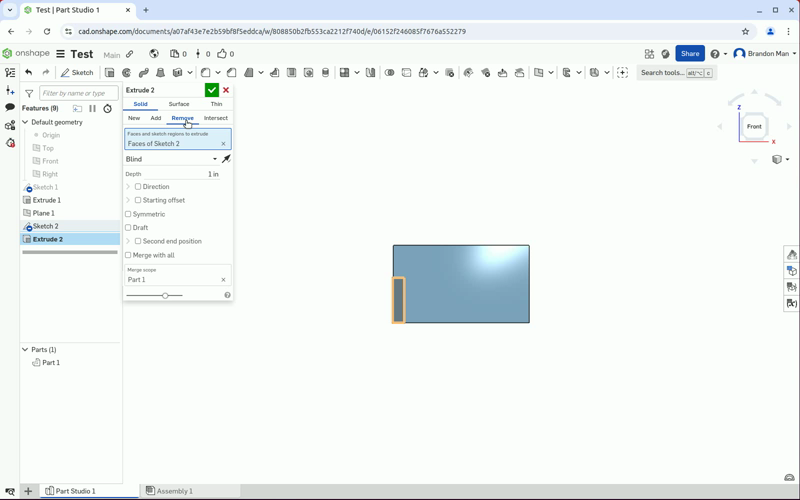
key(tab, 4)
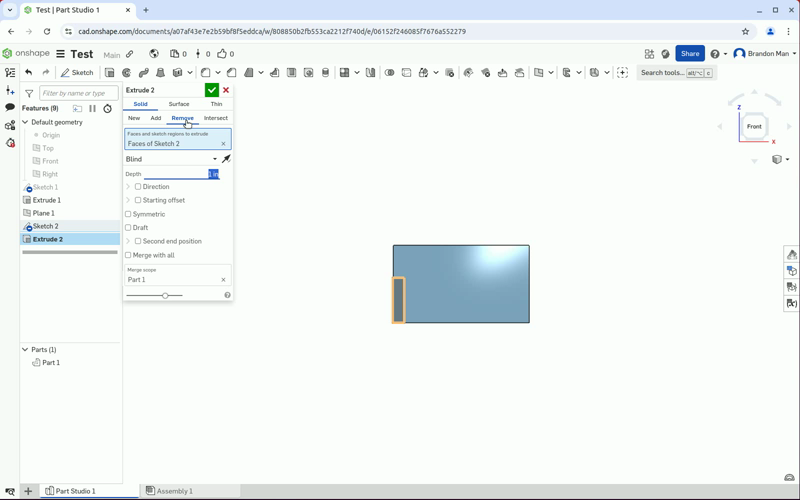
text(30.811)
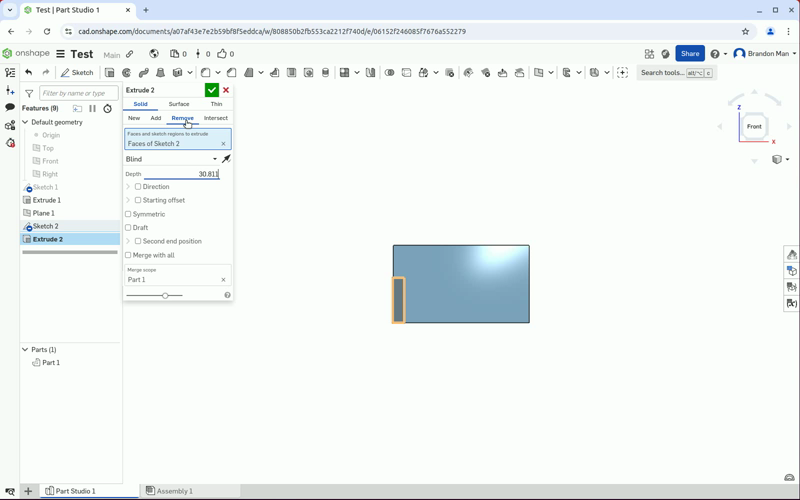
key(tab, 6)
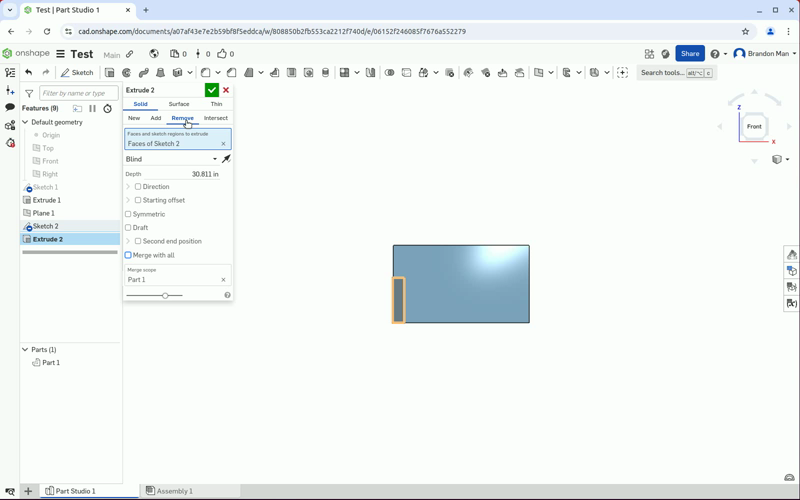
key(space)
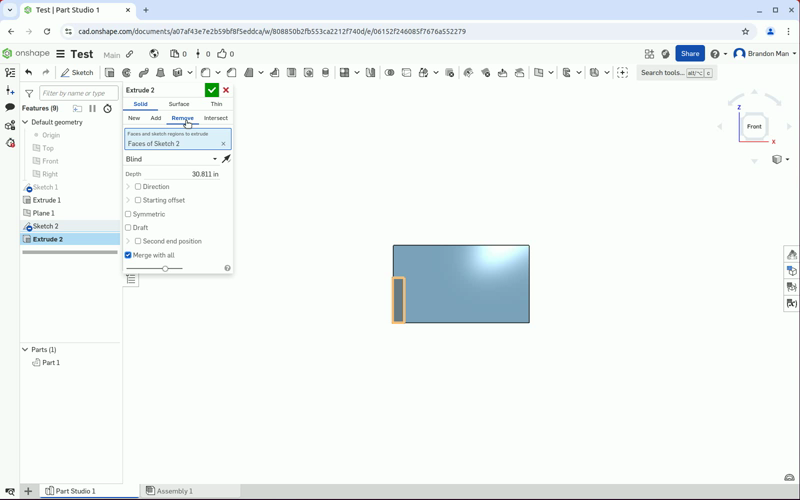
key(enter)
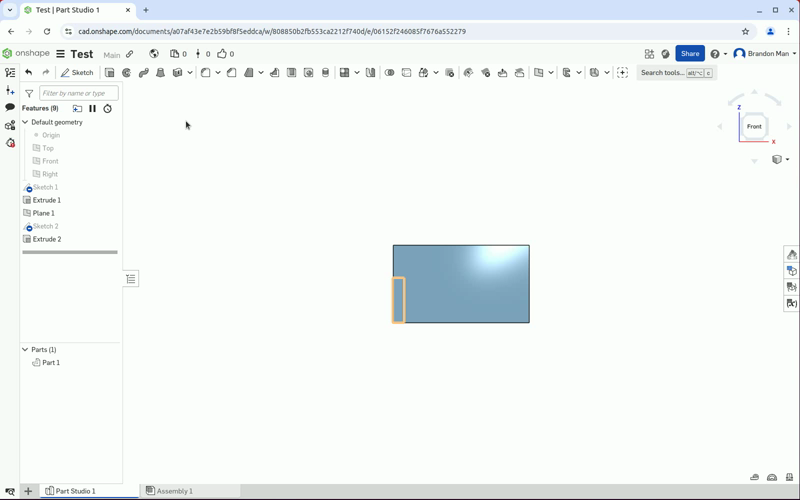
key(shift+h)
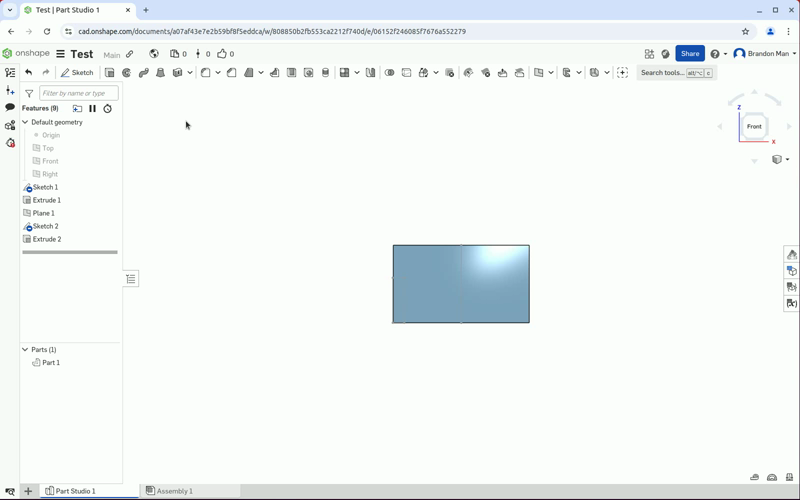
key(shift+h)
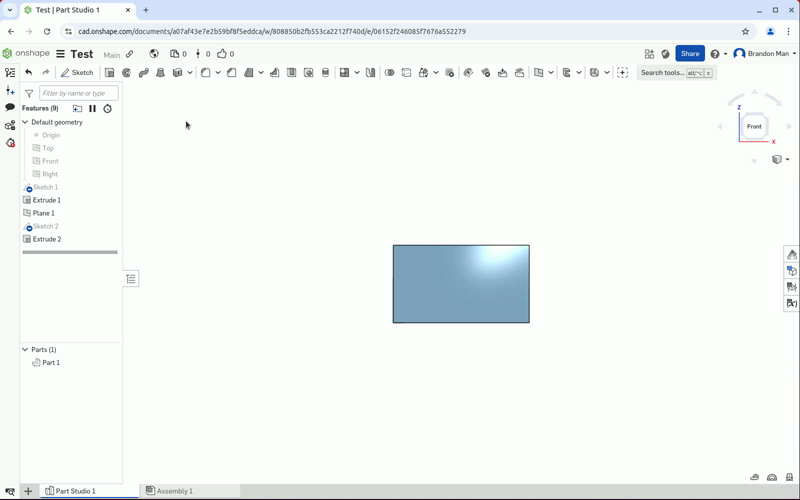
mouse_move(73, 189)
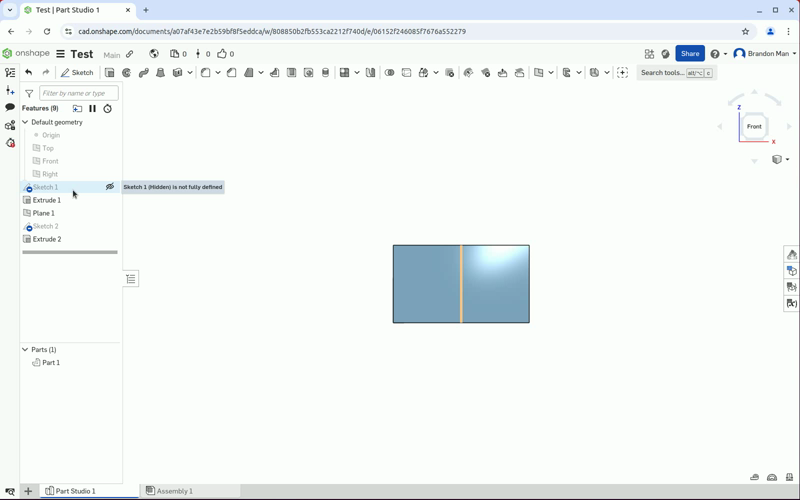
click(73, 189)
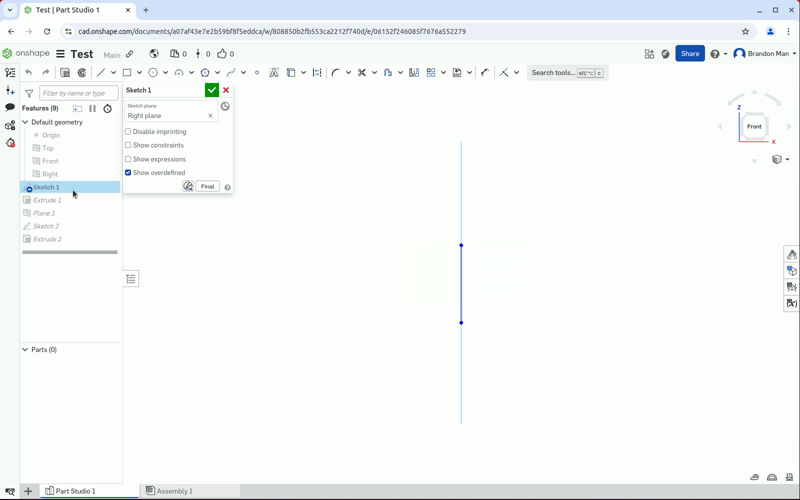
mouse_move(229, 92)
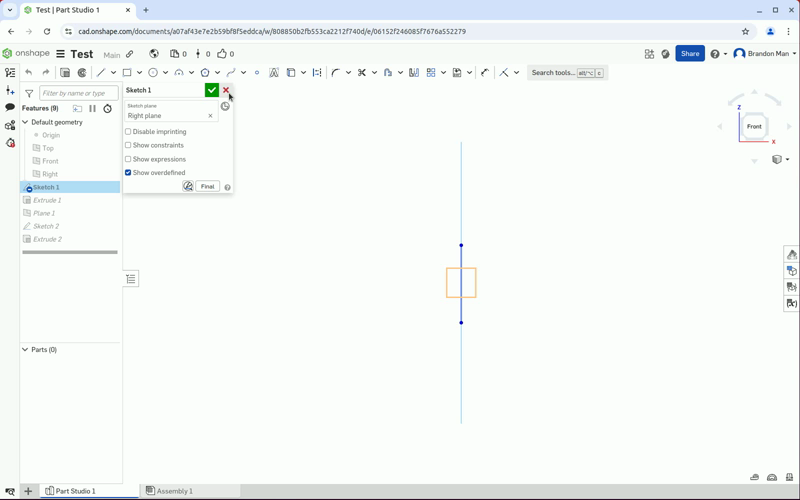
click(229, 92)
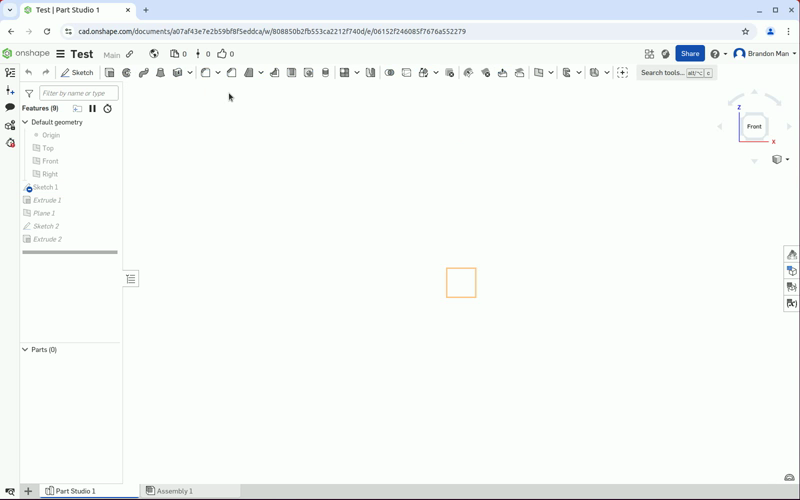
key(shift+s)
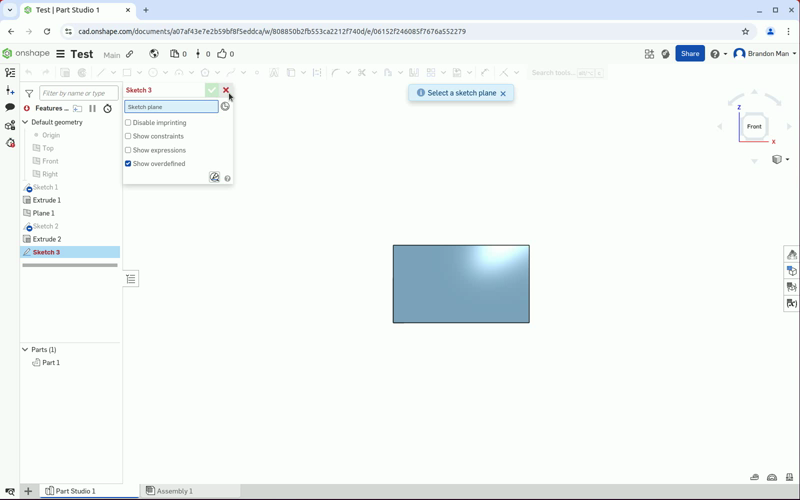
mouse_move(73, 215)
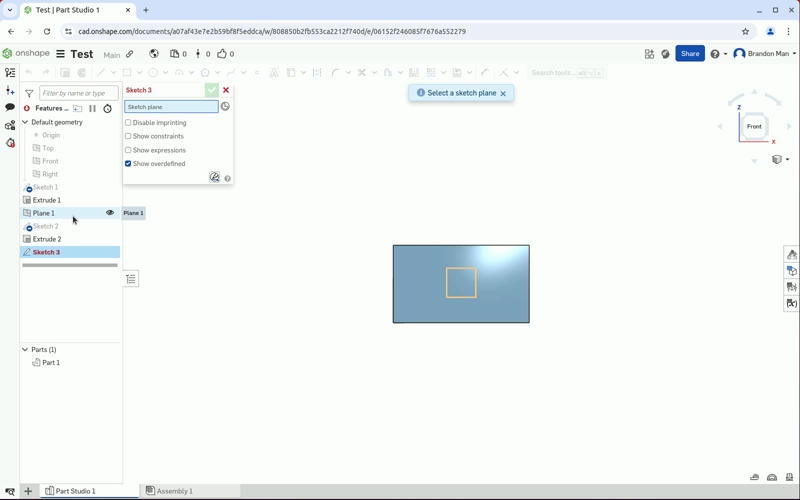
click(73, 215)
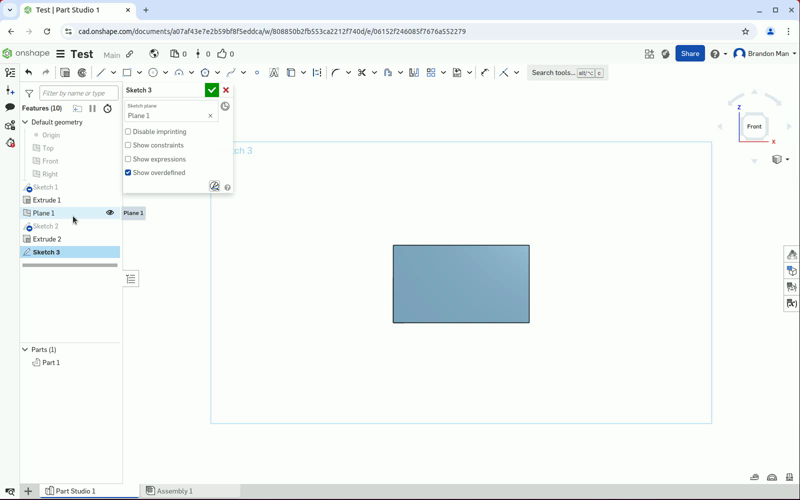
mouse_move(73, 352)
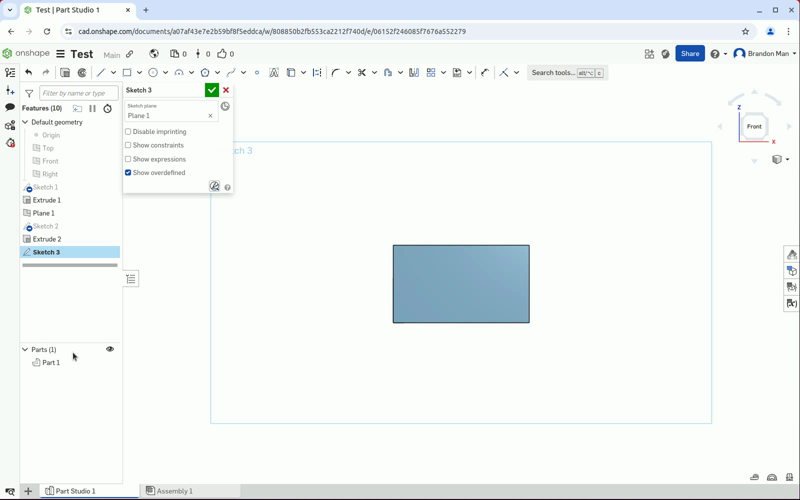
key(y)
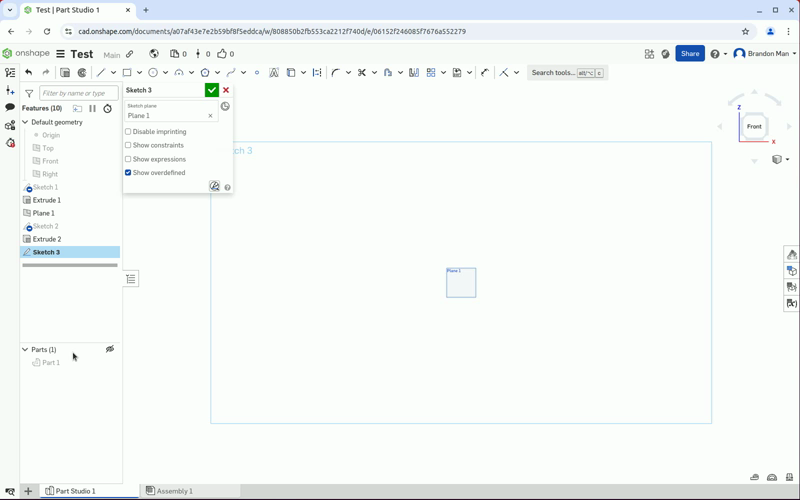
key(l)
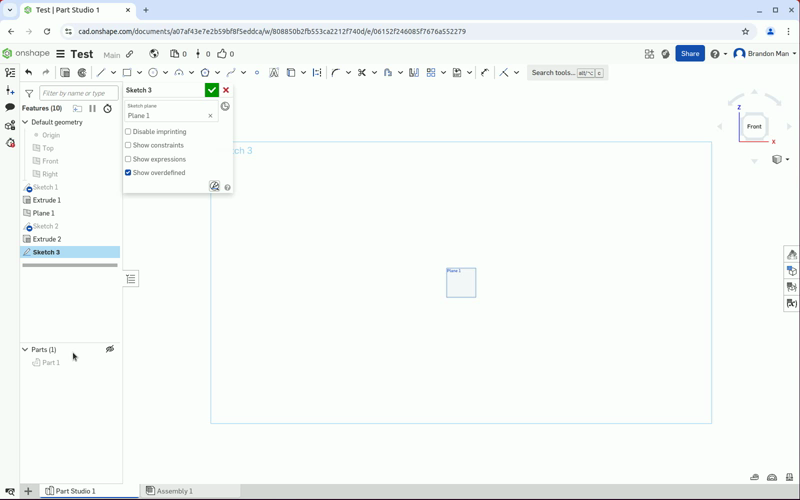
key_down(shift)
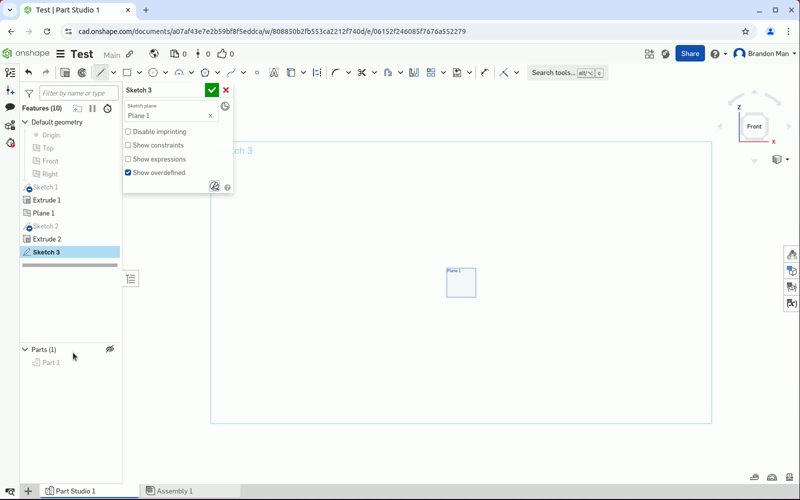
mouse_move(426, 322)
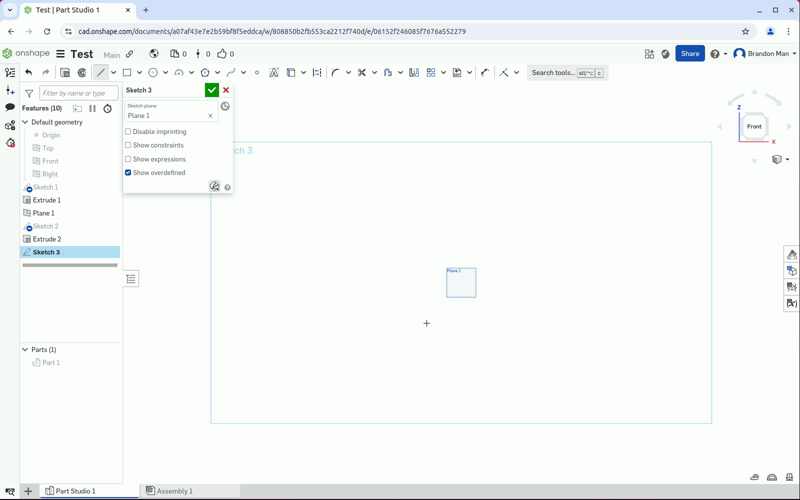
click(426, 322)
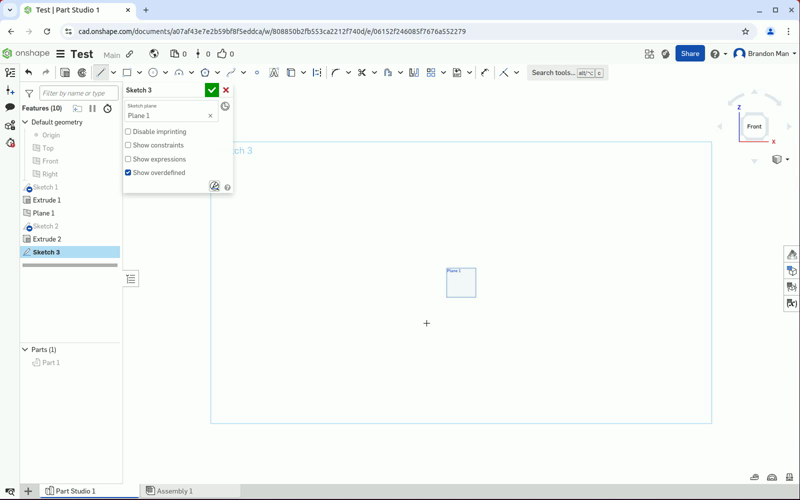
key_up(shift)
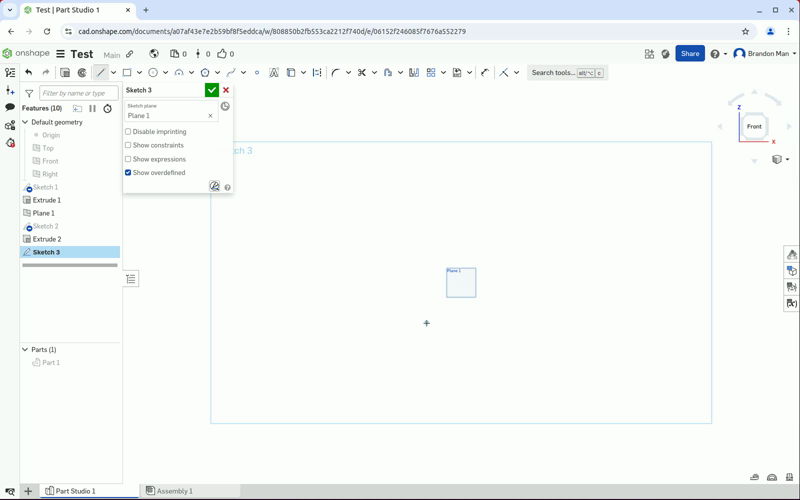
key_down(shift)
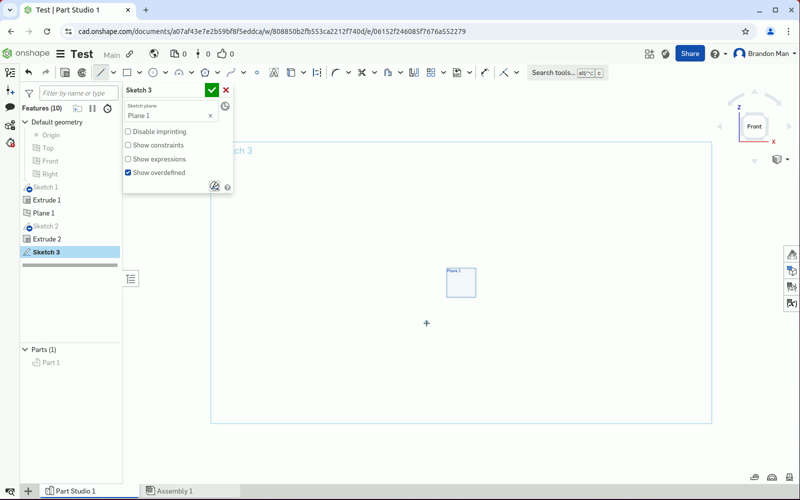
mouse_move(495, 322)
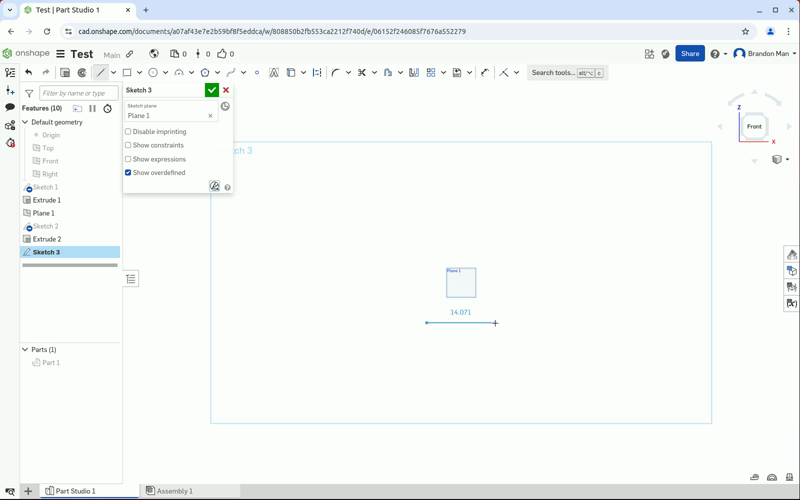
click(495, 322)
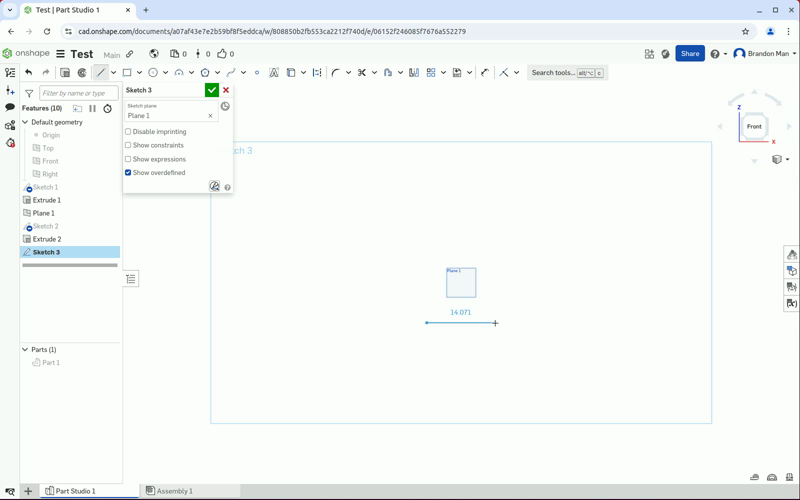
key_up(shift)
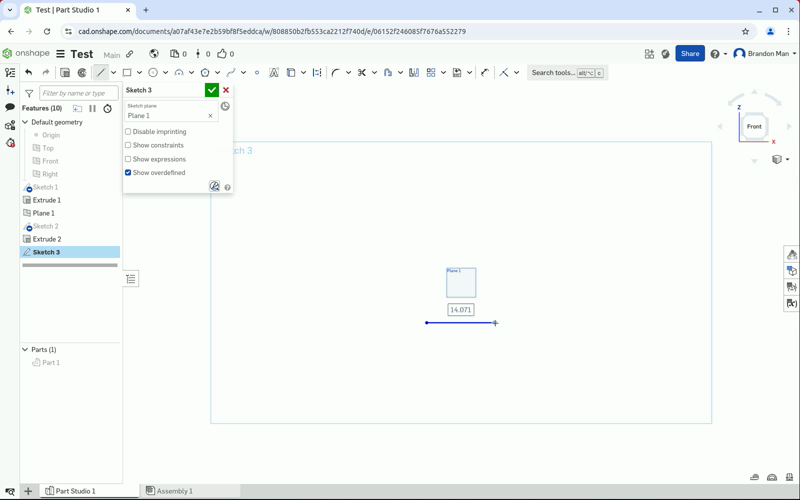
key_down(shift)
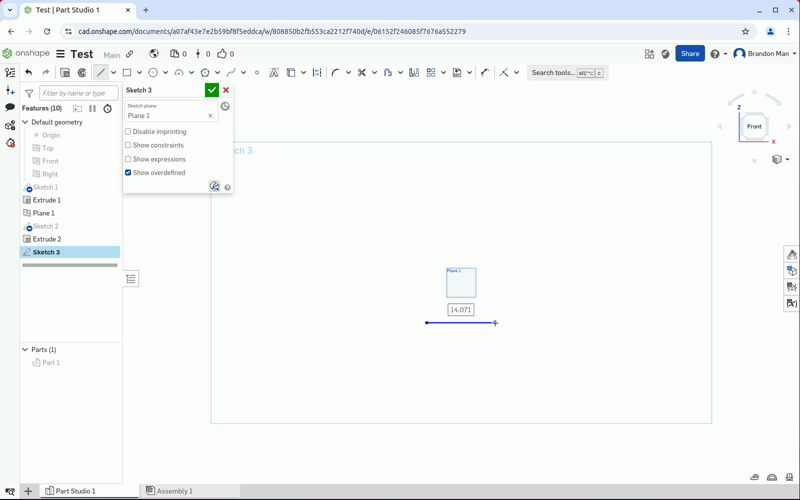
mouse_move(525, 322)
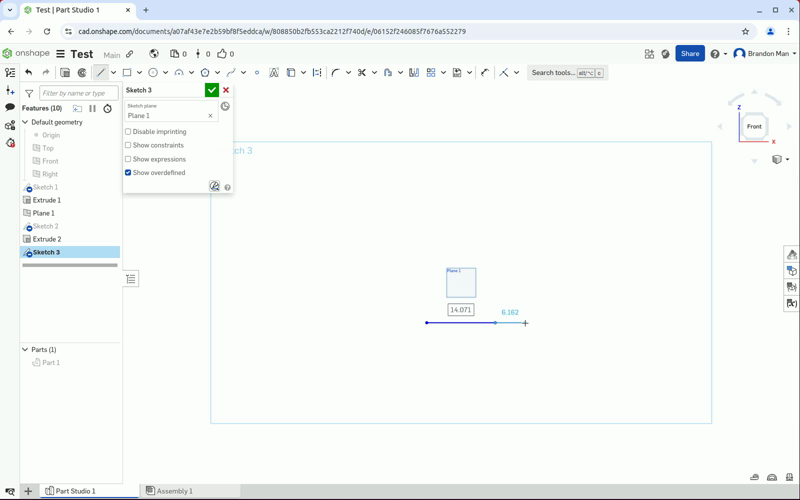
mouse_move(495, 311)
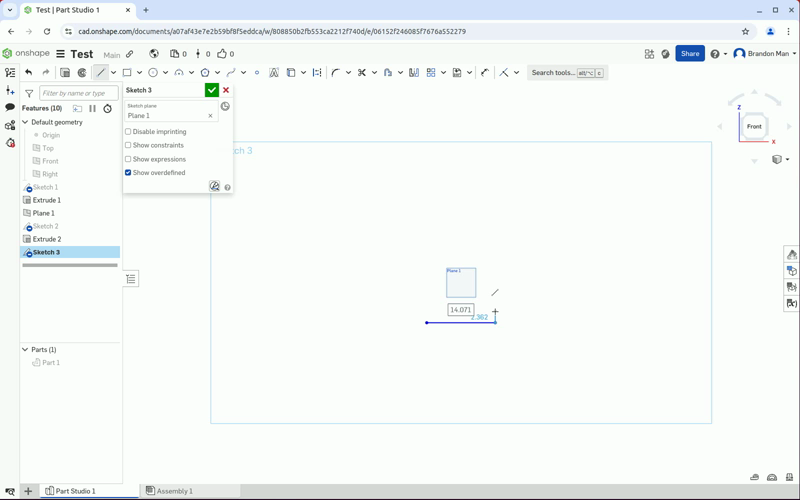
click(495, 311)
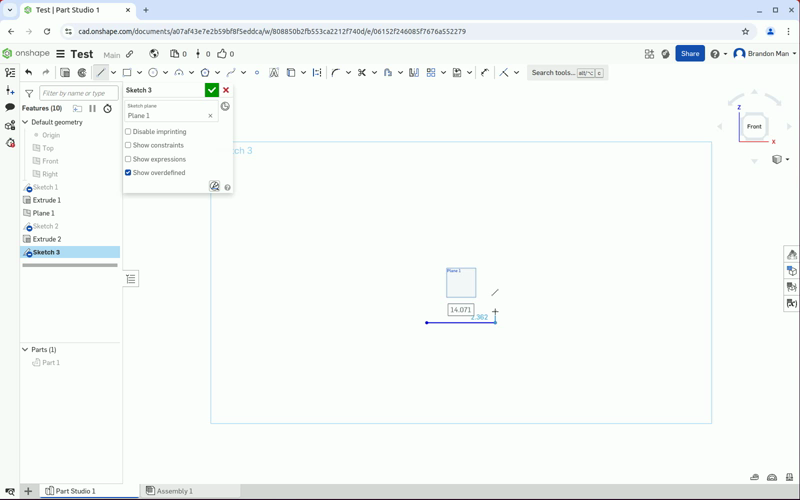
key_up(shift)
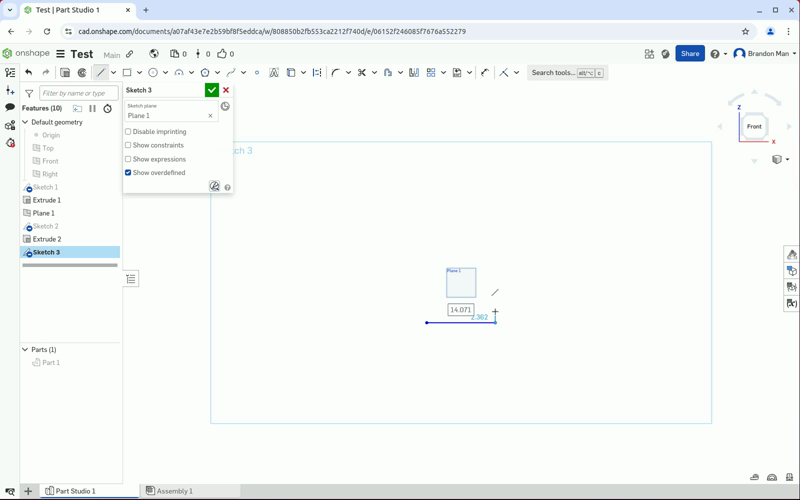
key_down(shift)
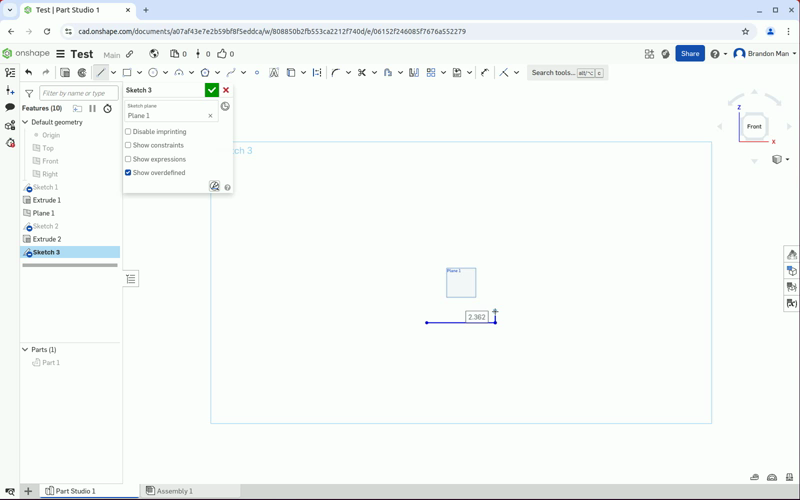
mouse_move(426, 311)
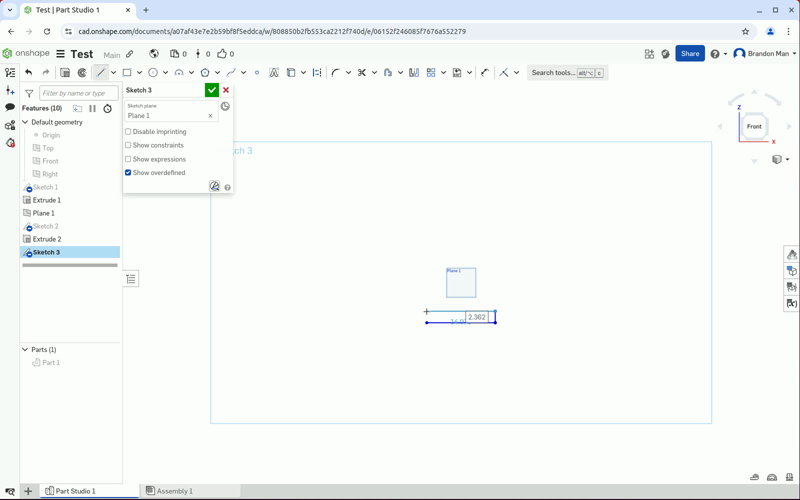
click(426, 311)
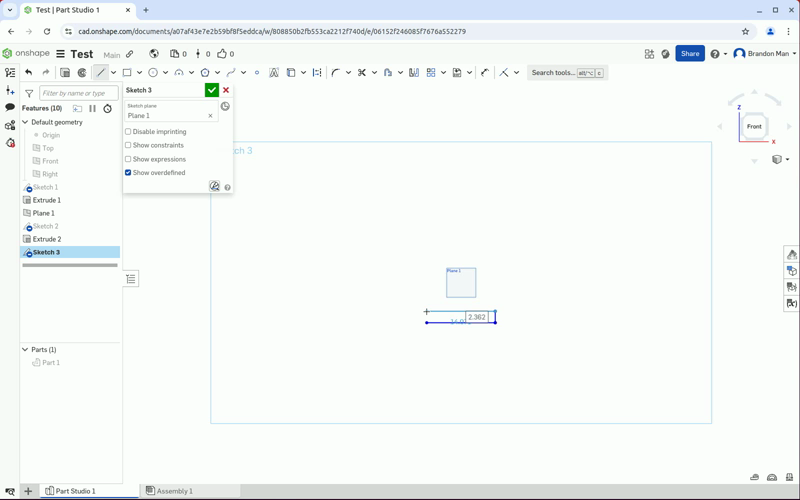
key_up(shift)
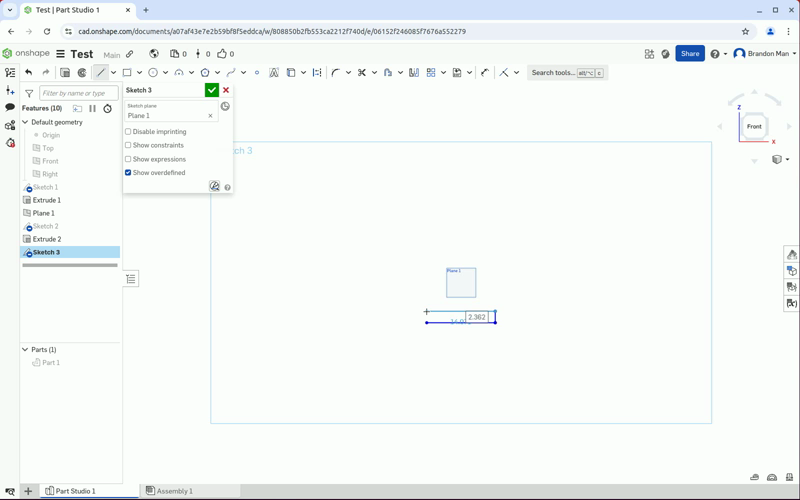
mouse_move(456, 311)
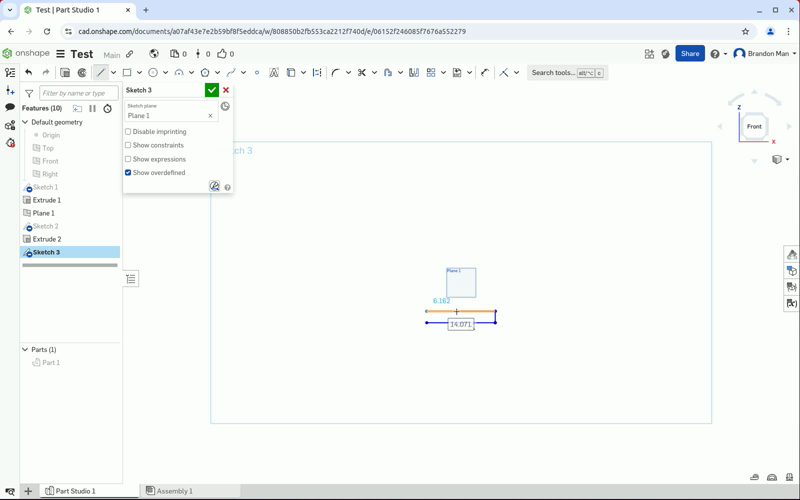
key_down(shift)
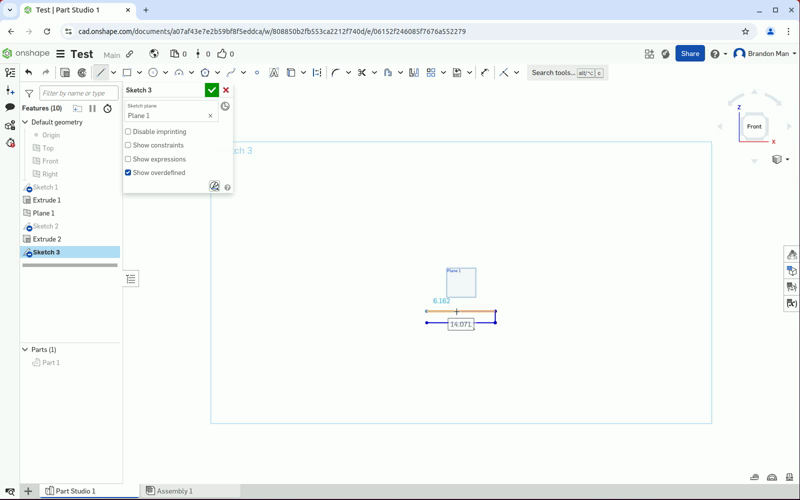
mouse_move(426, 322)
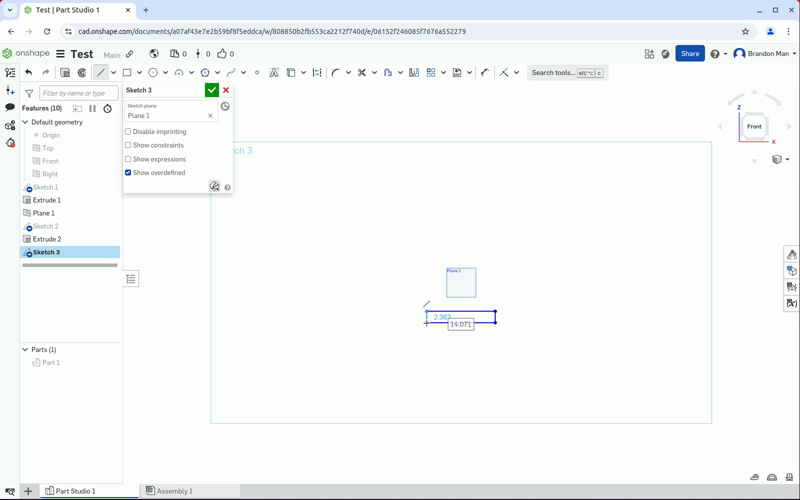
key_up(shift)
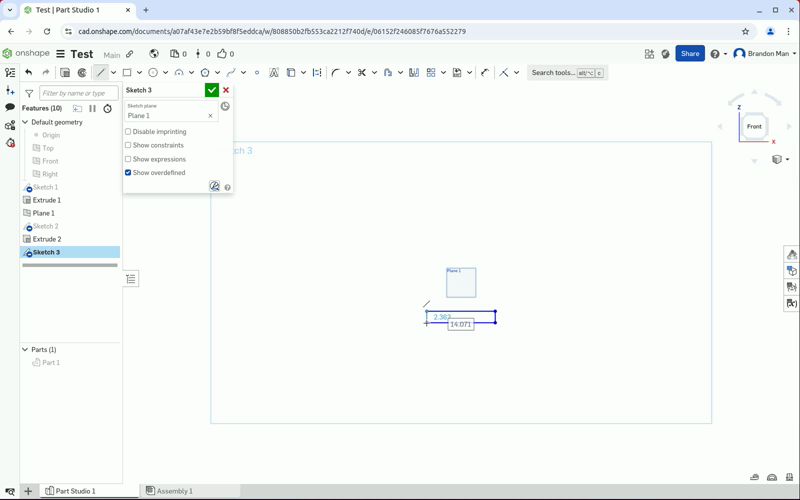
click(426, 322)
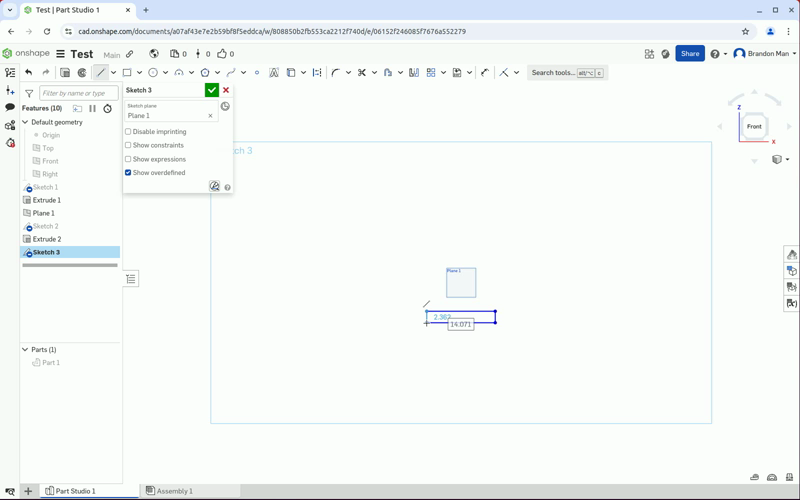
key(esc)
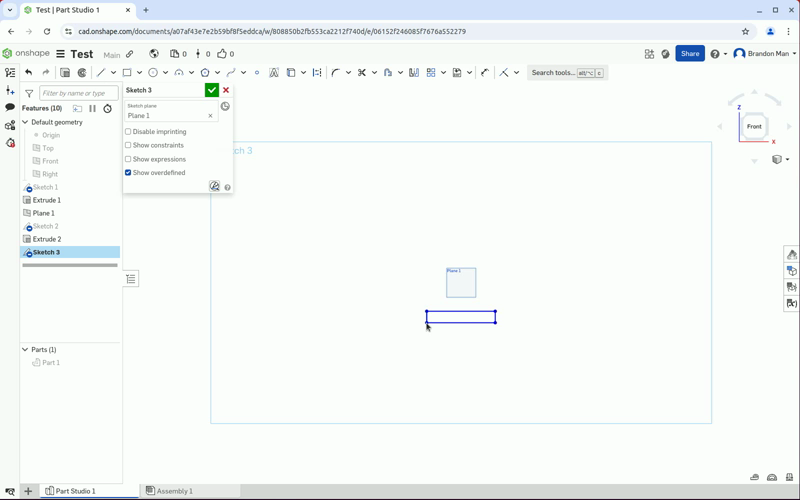
mouse_move(449, 314)
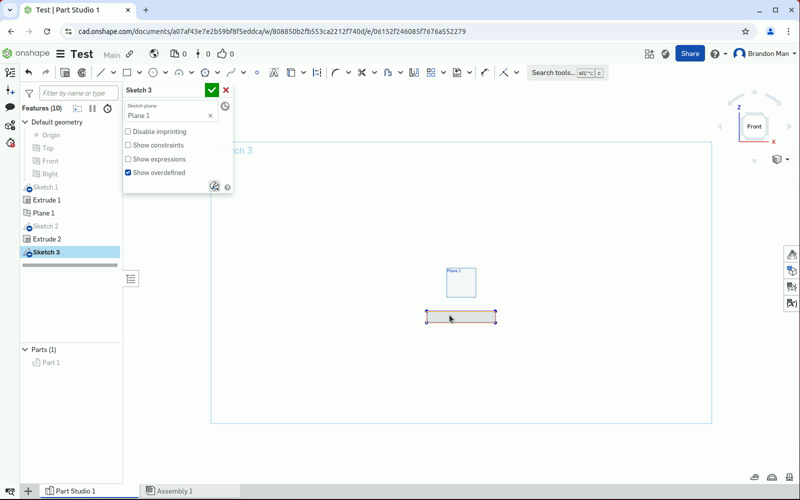
scroll(6)
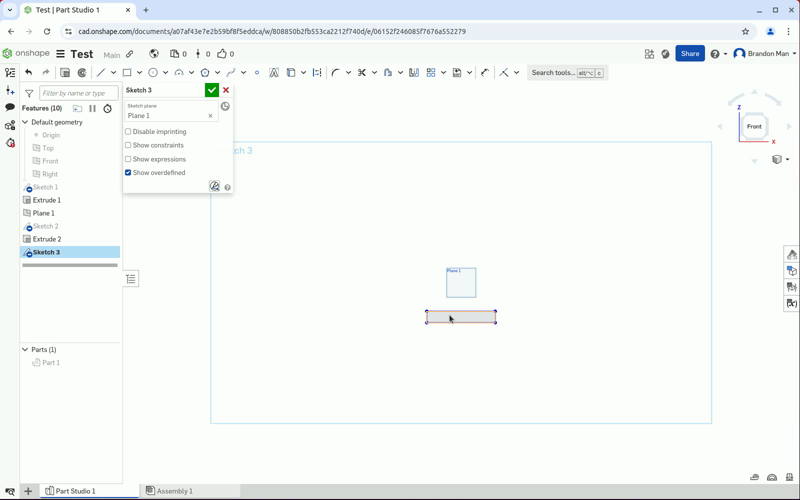
scroll(6)
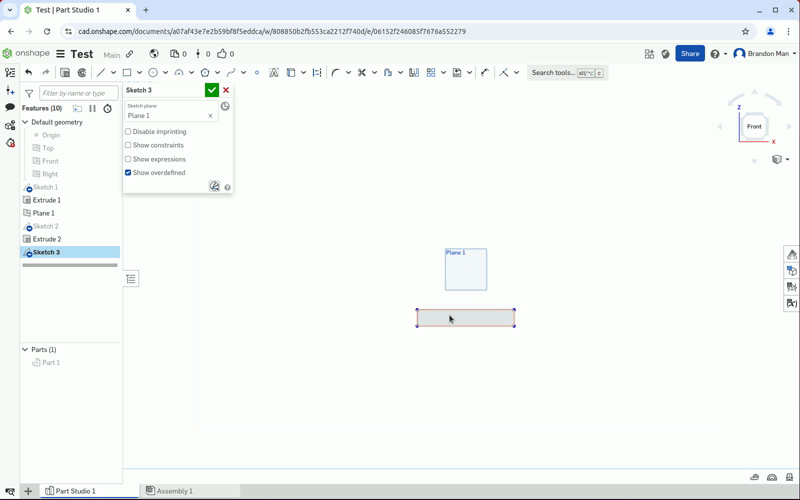
scroll(6)
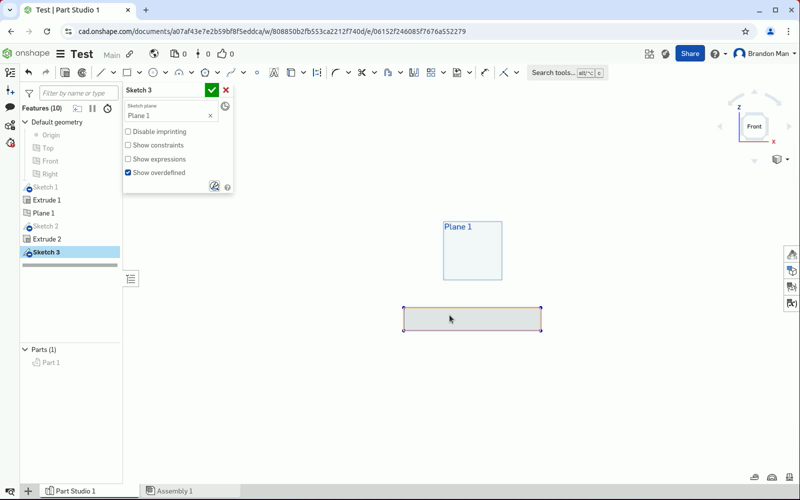
scroll(6)
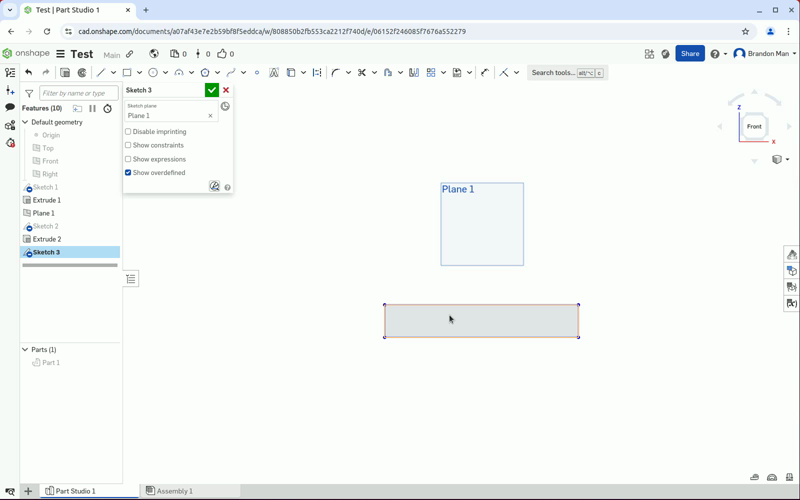
scroll(6)
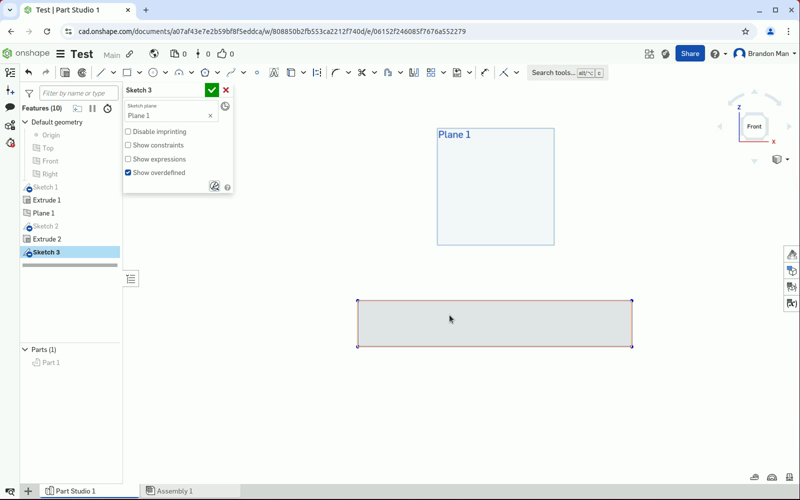
scroll(6)
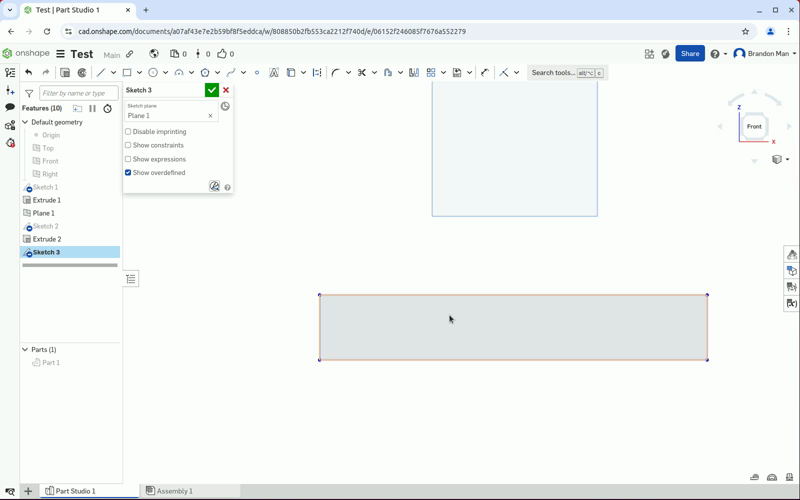
scroll(6)
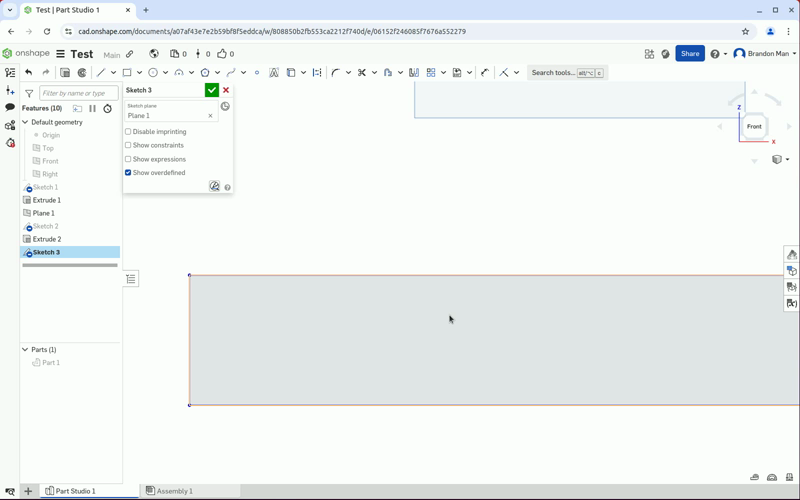
click(449, 314)
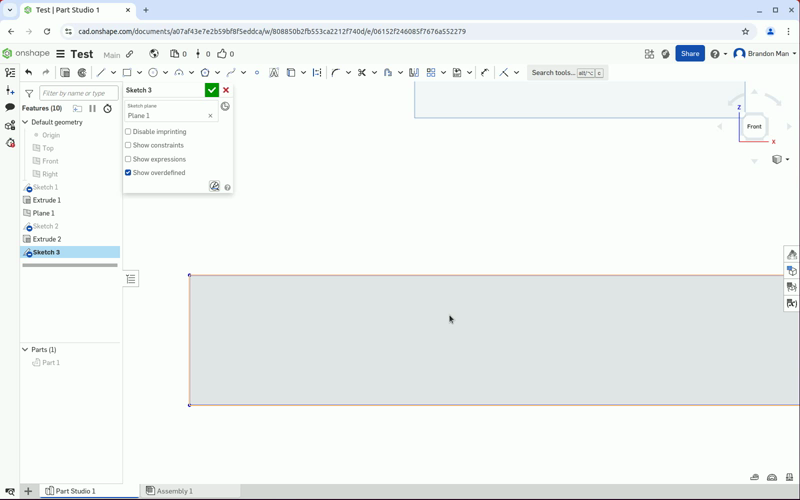
scroll(-6)
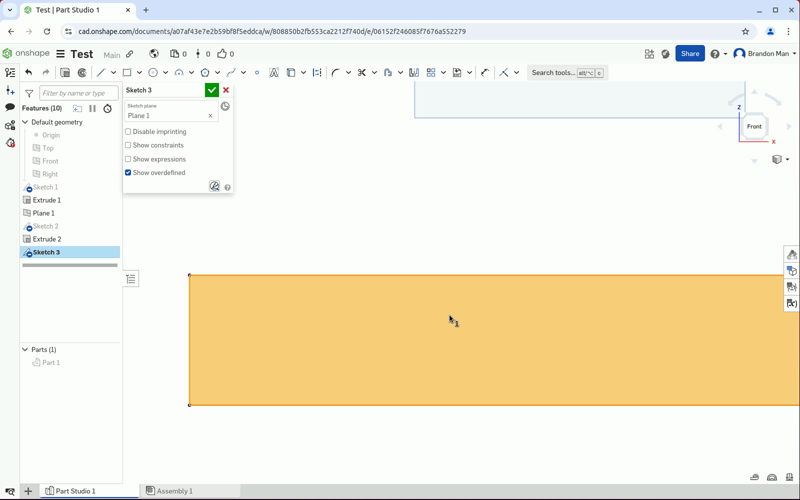
scroll(-6)
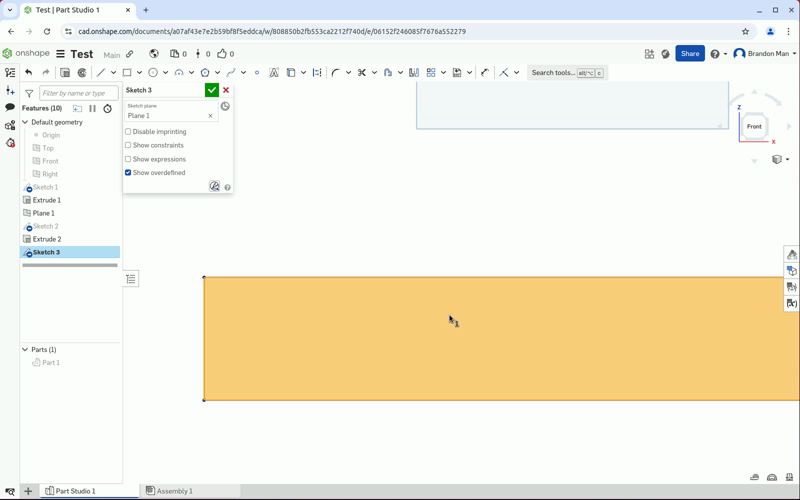
scroll(-6)
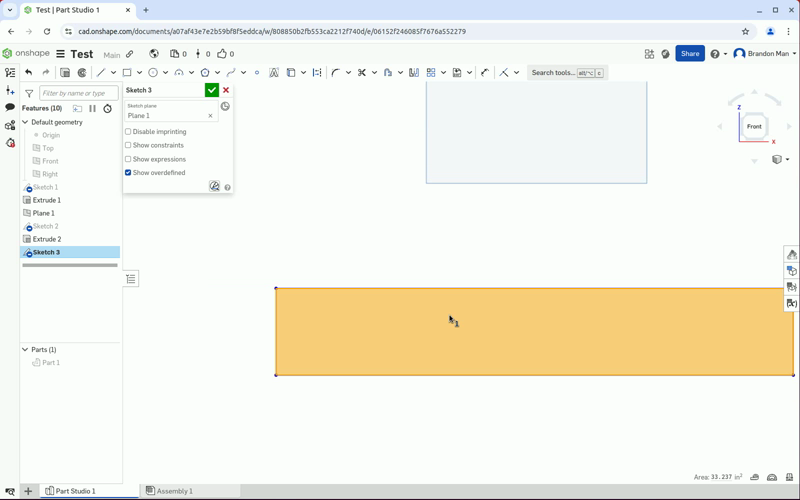
scroll(-6)
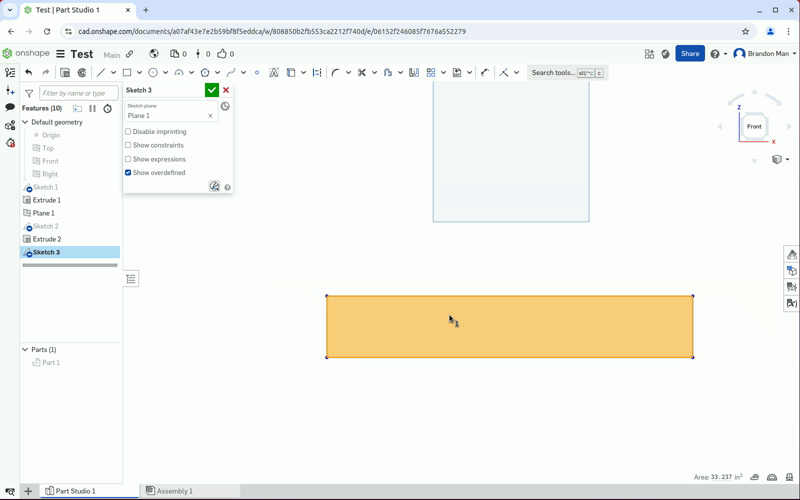
scroll(-6)
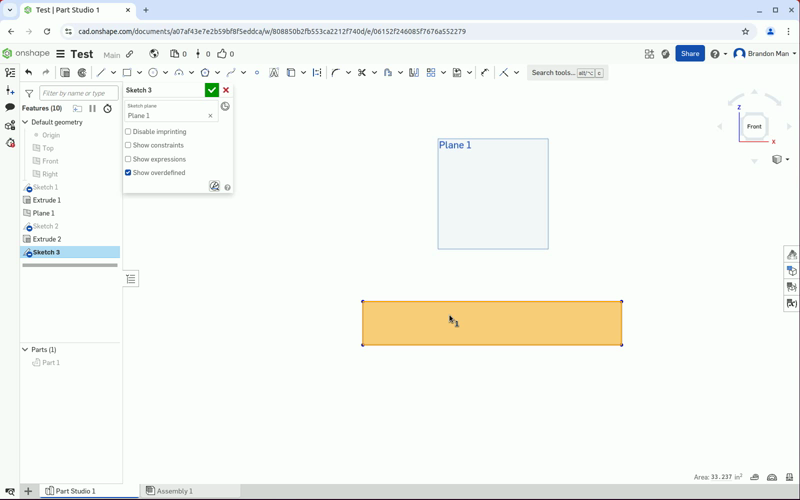
scroll(-6)
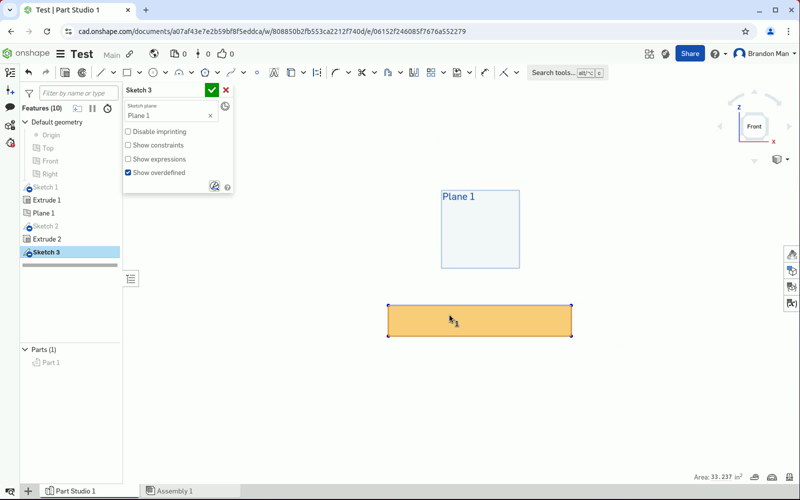
scroll(-6)
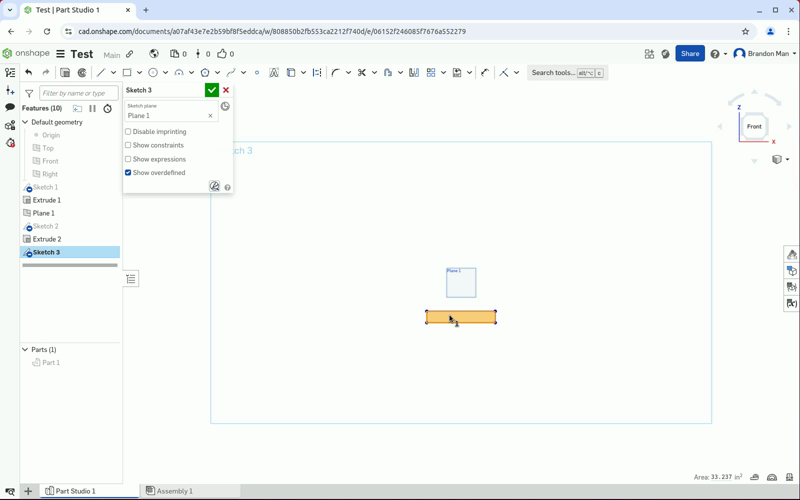
mouse_move(73, 352)
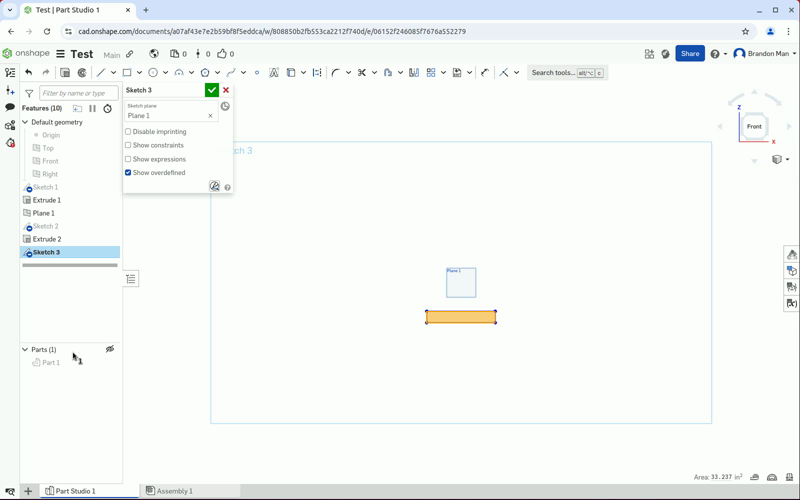
key(shift+y)
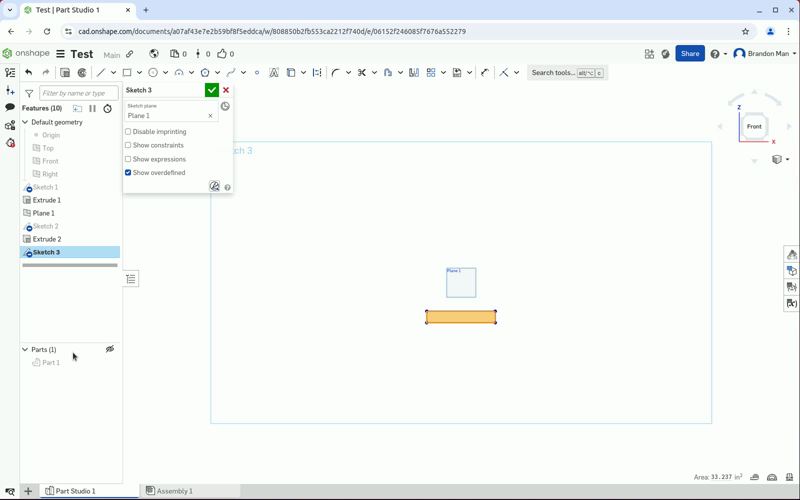
key(shift+e)
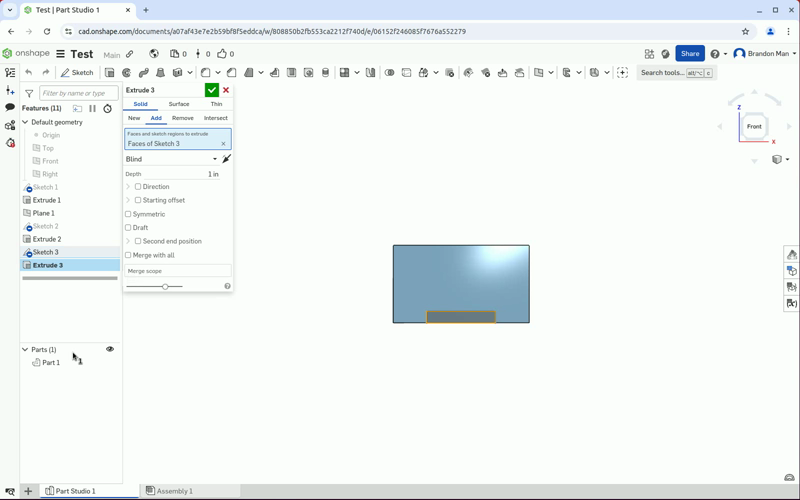
mouse_move(143, 106)
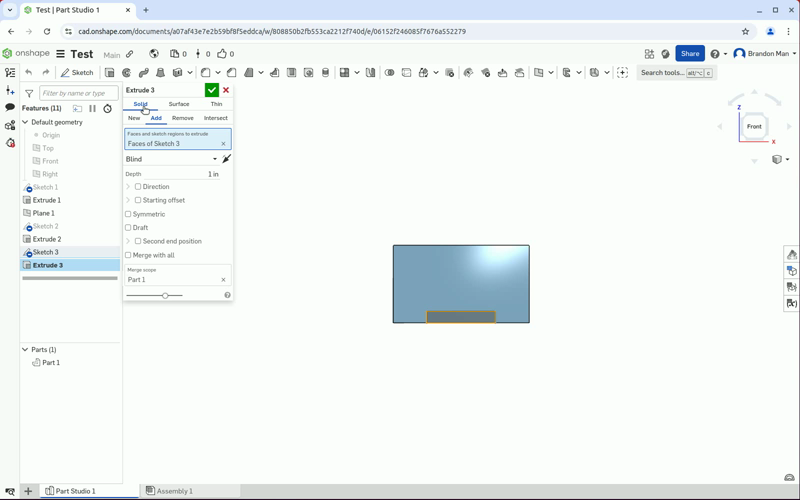
click(143, 106)
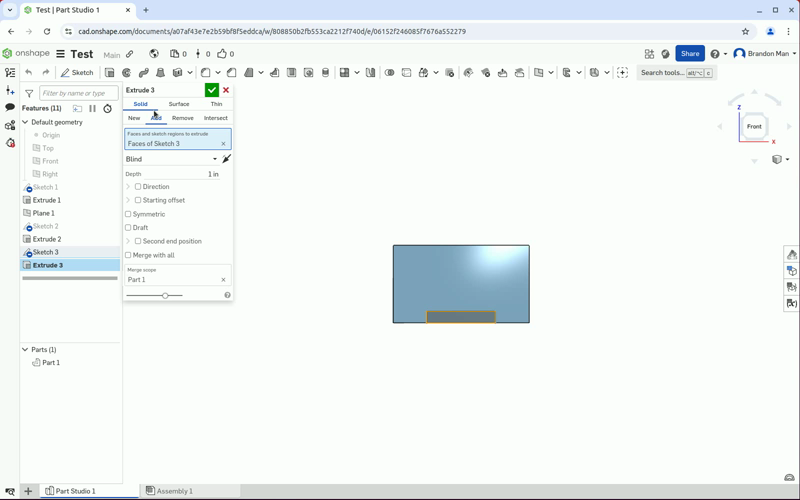
mouse_move(186, 120)
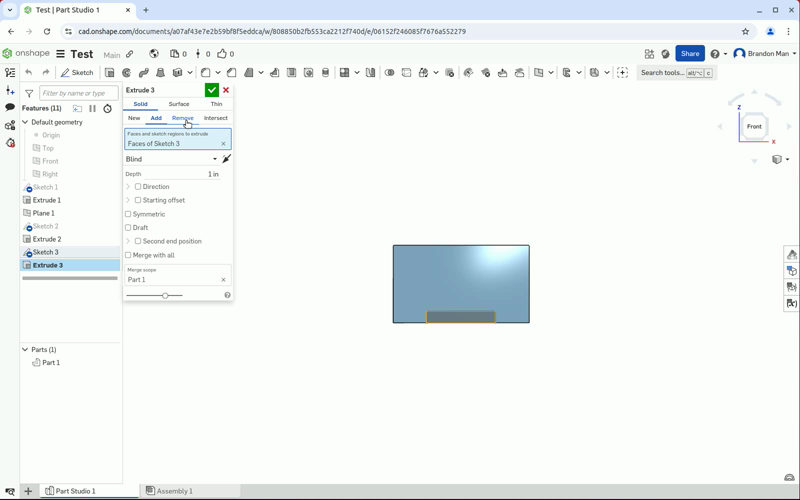
click(186, 120)
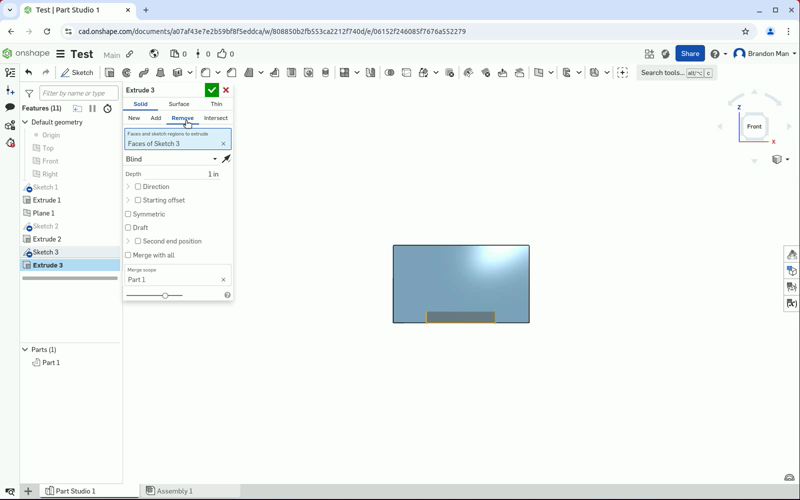
key(tab, 4)
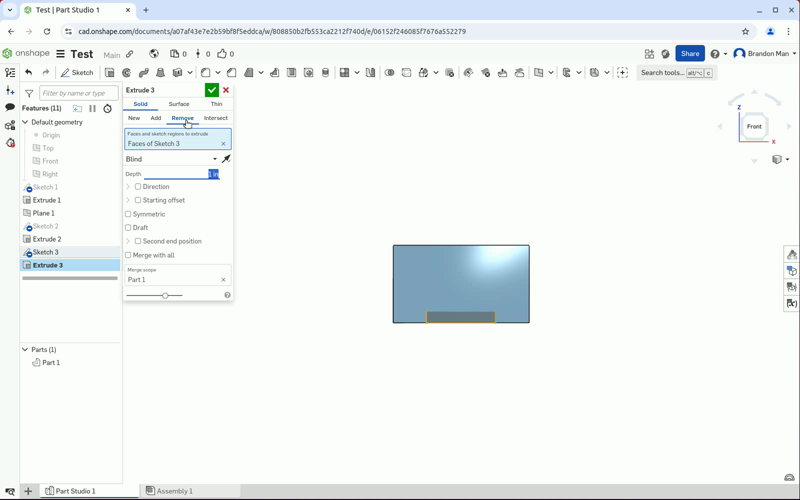
text(30.811)
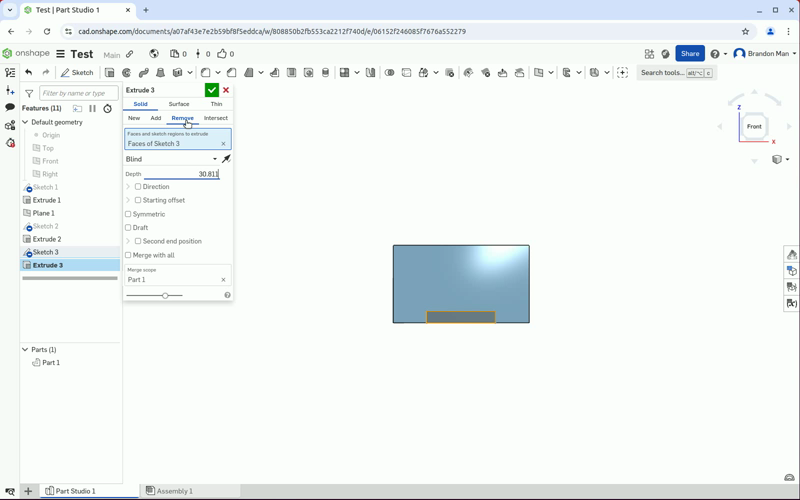
key(tab, 6)
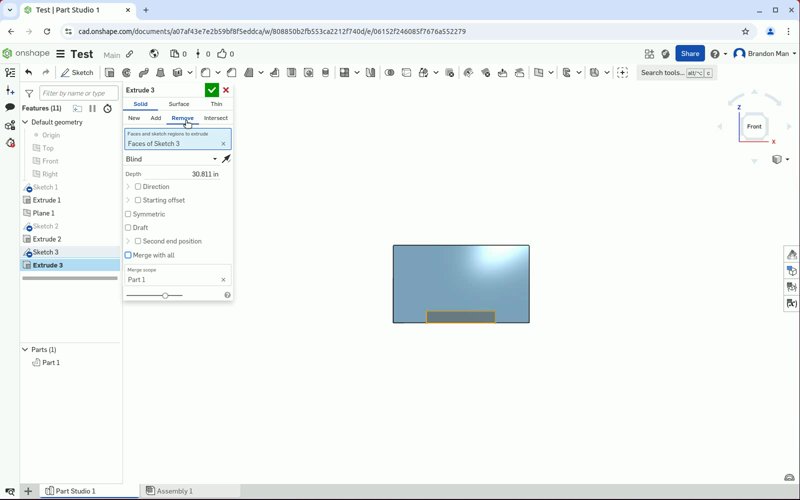
key(space)
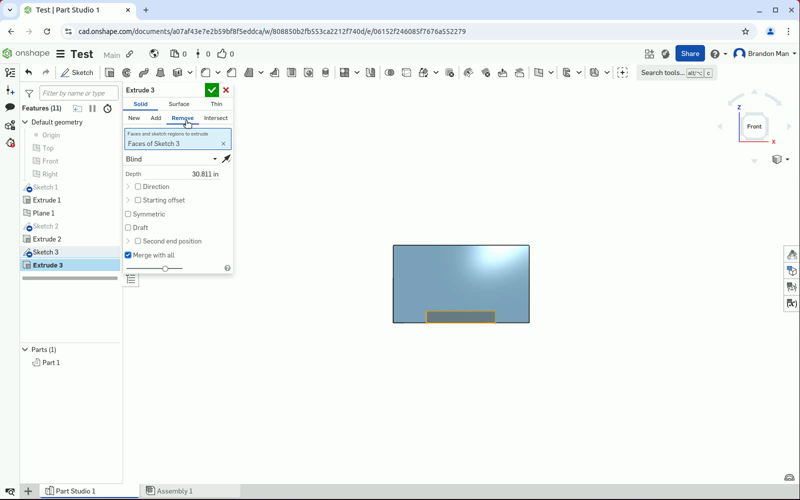
key(enter)
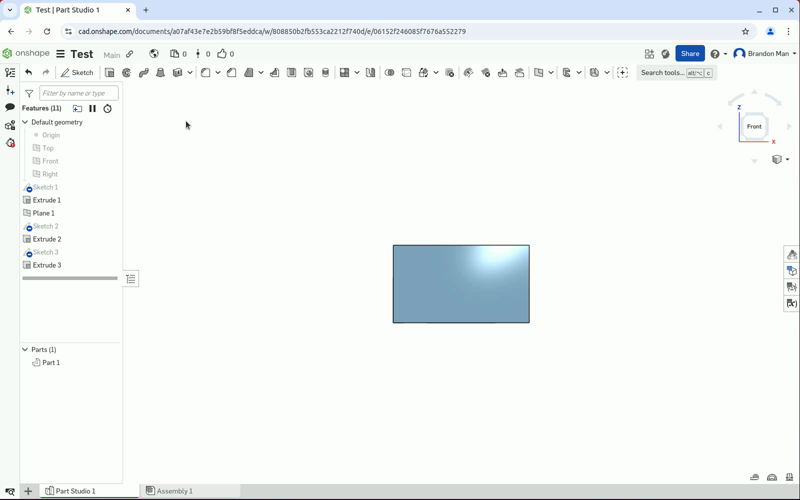
key(shift+h)
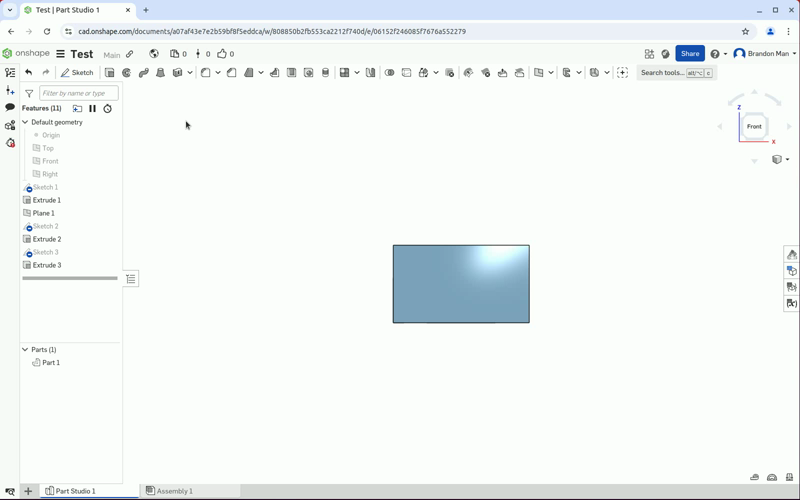
key(shift+h)
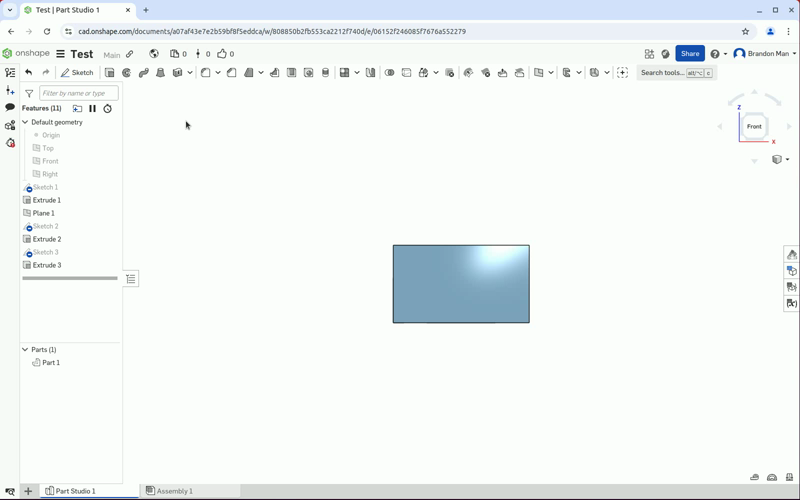
mouse_move(73, 189)
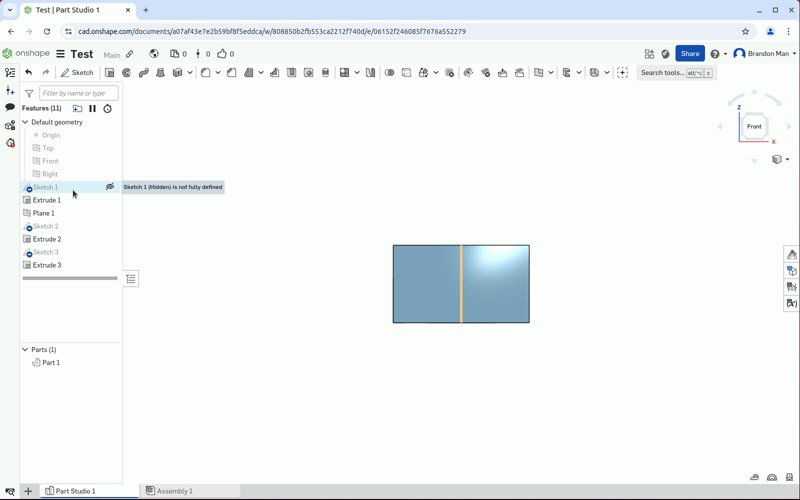
click(73, 189)
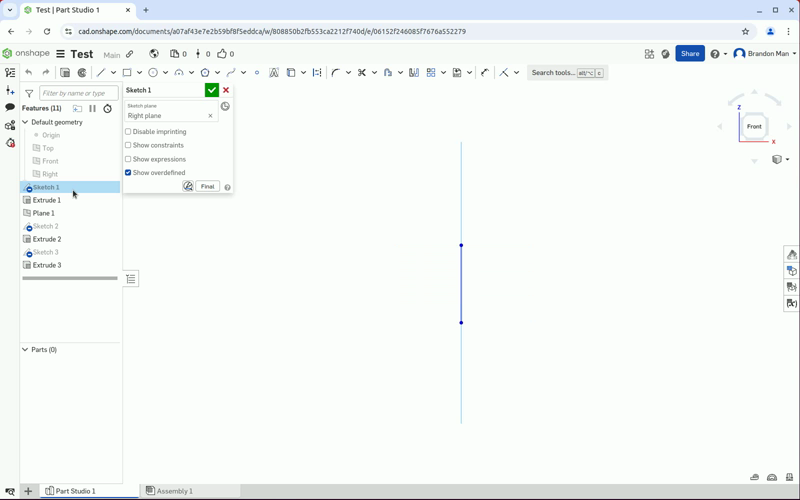
mouse_move(229, 92)
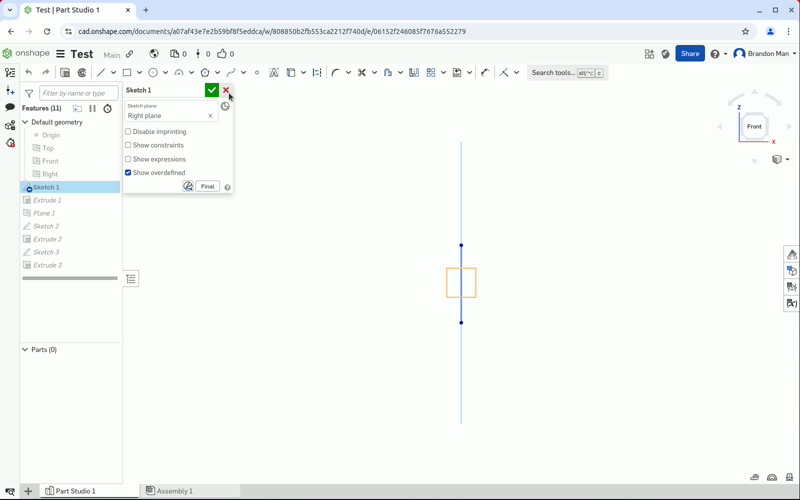
click(229, 92)
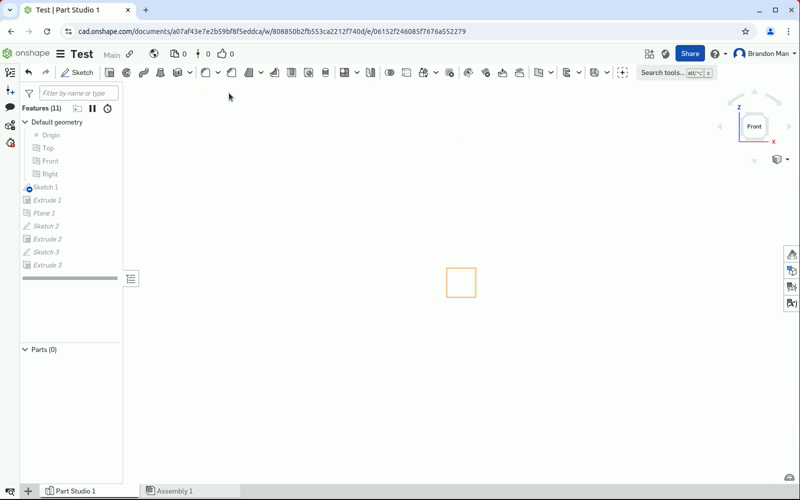
key(shift+s)
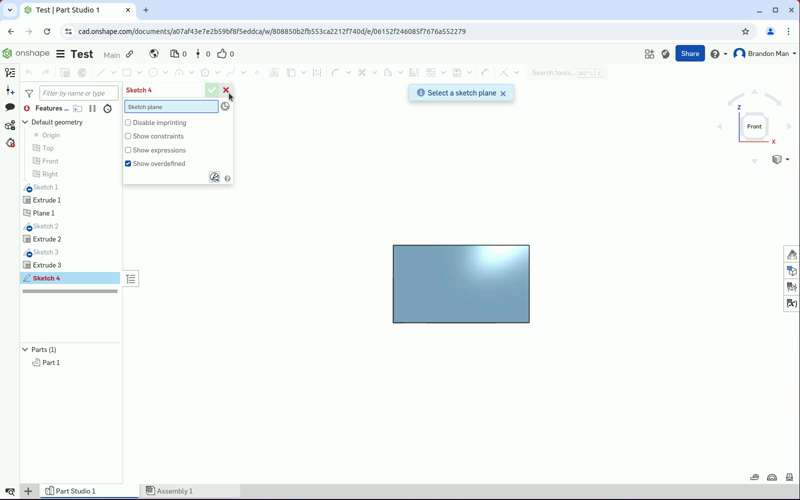
mouse_move(73, 215)
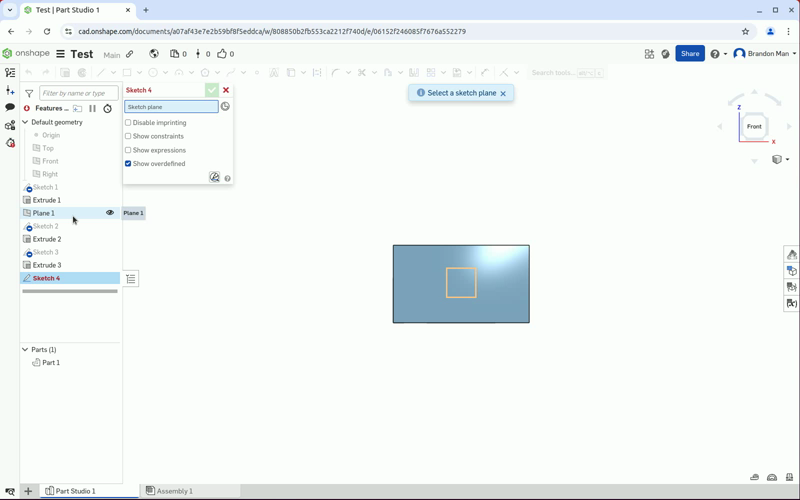
click(73, 215)
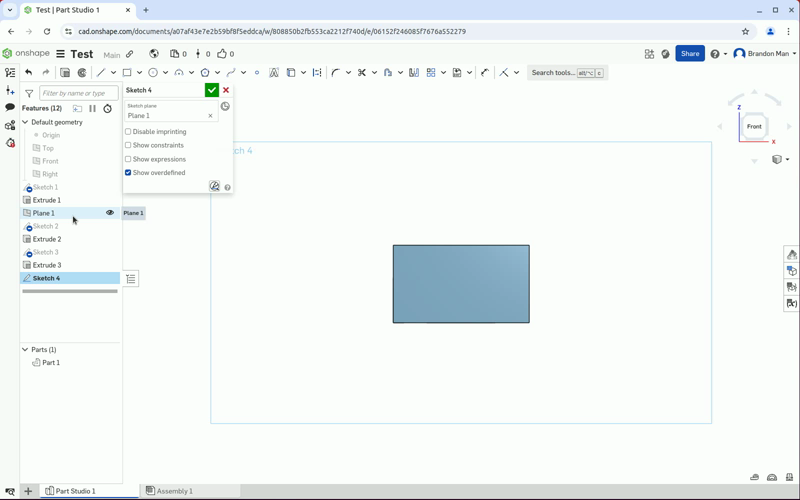
mouse_move(73, 352)
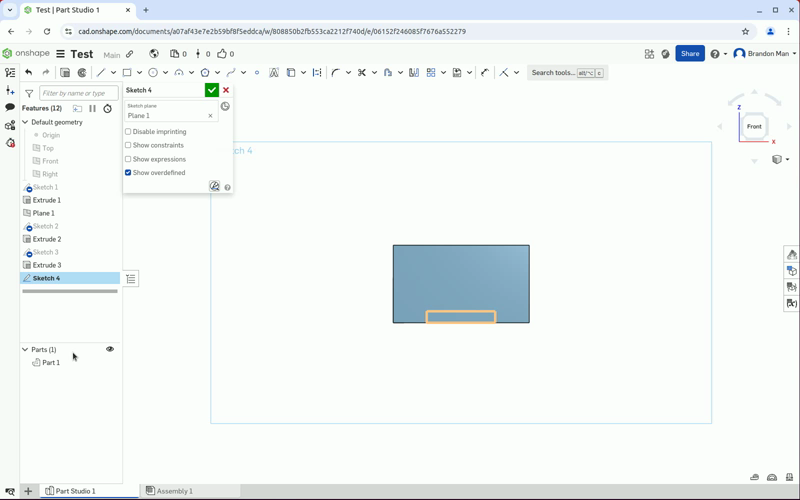
key(y)
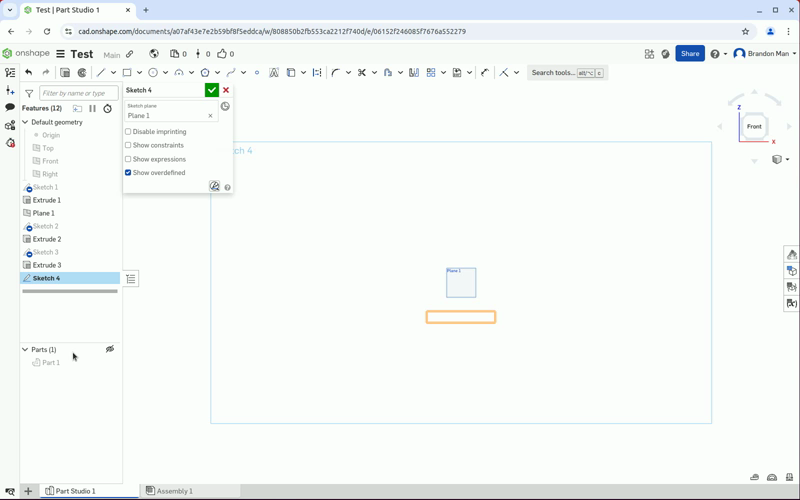
key(l)
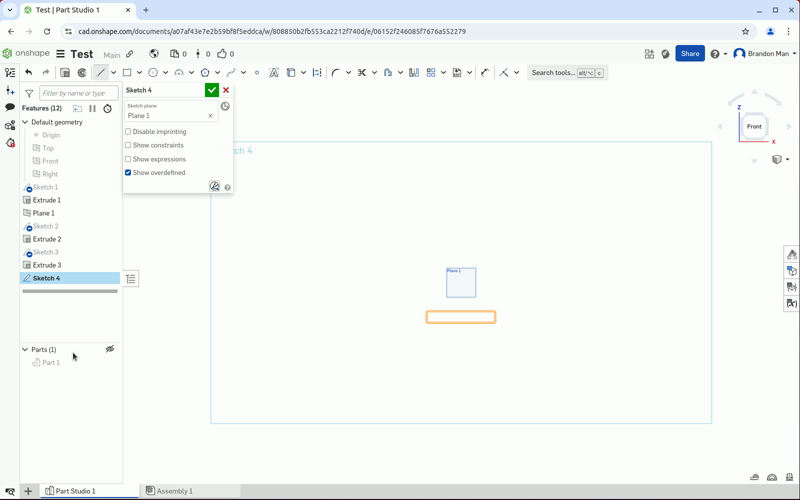
key_down(shift)
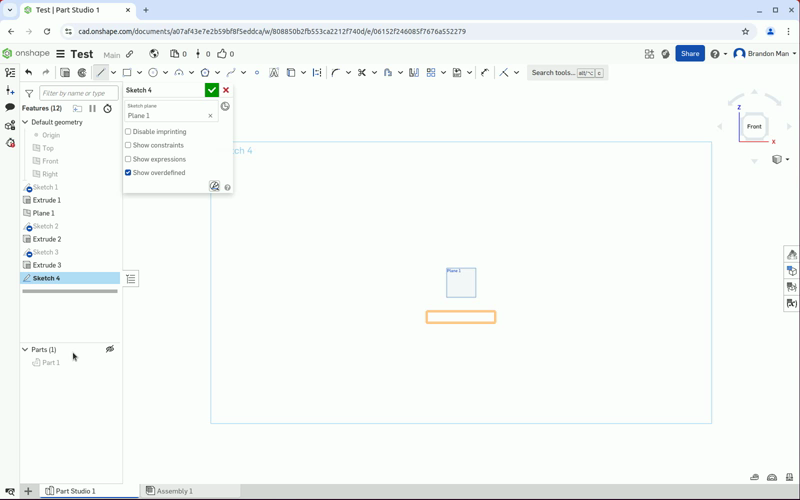
mouse_move(516, 322)
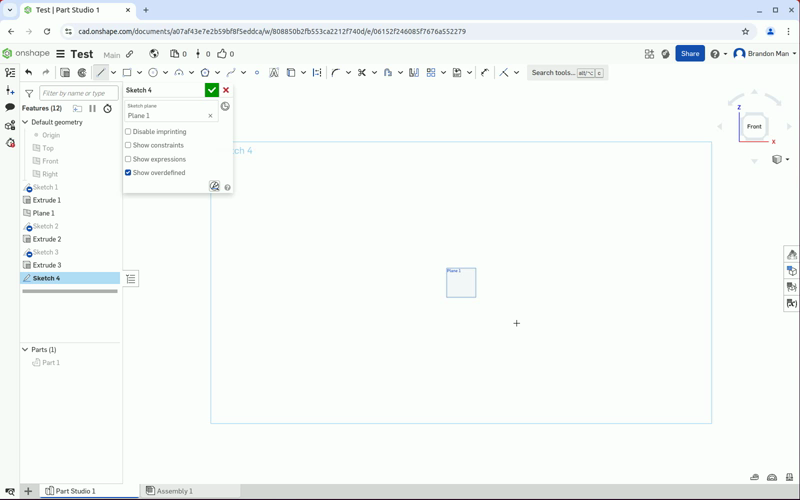
click(516, 322)
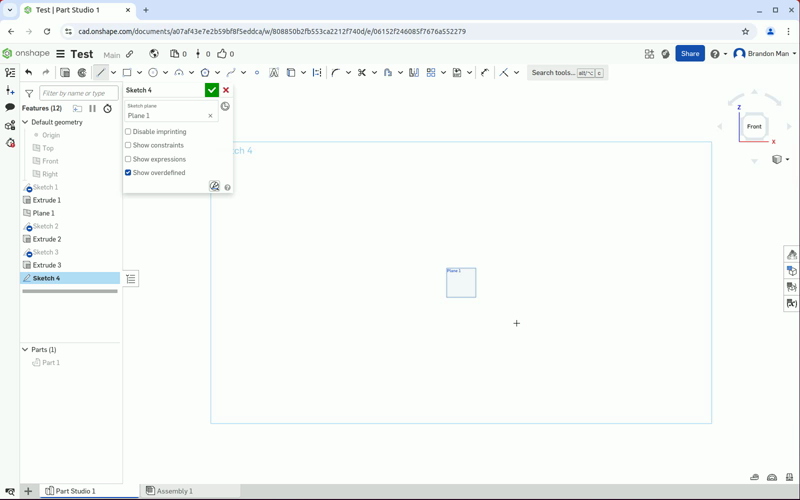
key_up(shift)
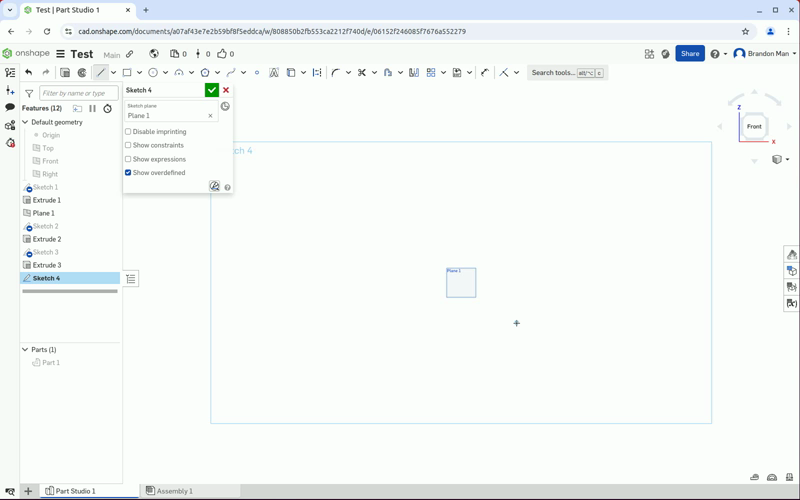
key_down(shift)
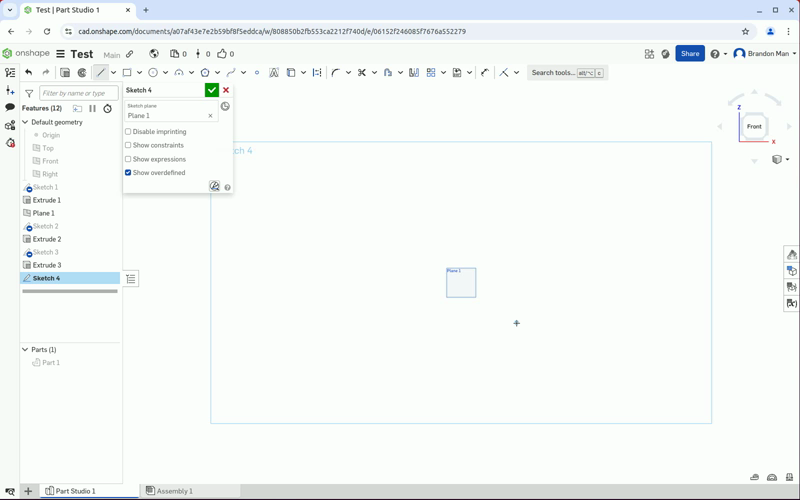
mouse_move(546, 322)
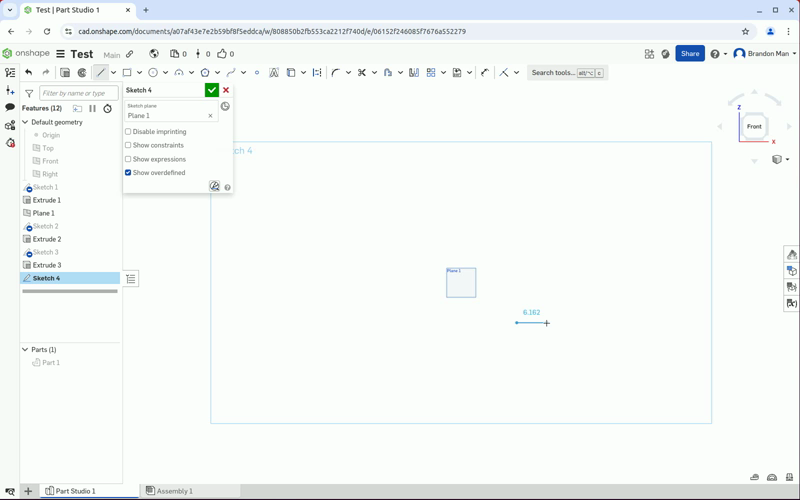
mouse_move(528, 322)
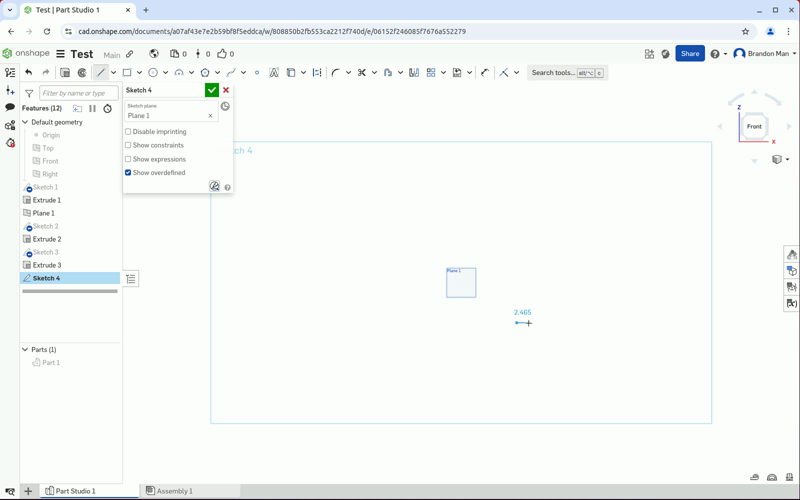
click(528, 322)
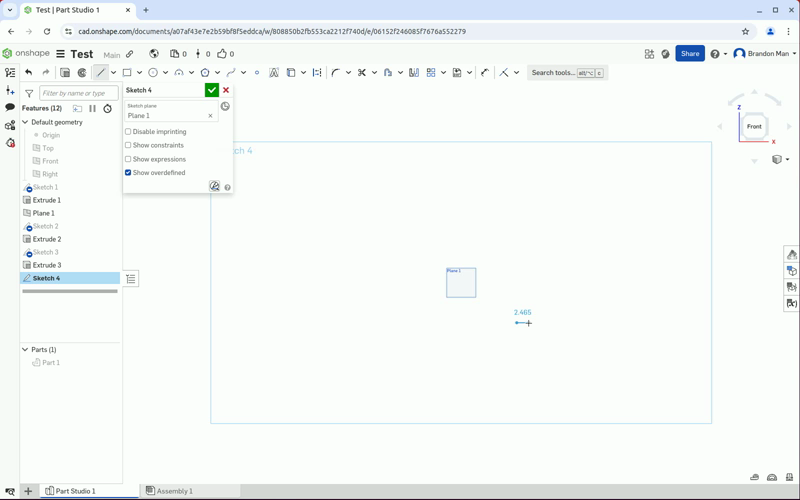
key_up(shift)
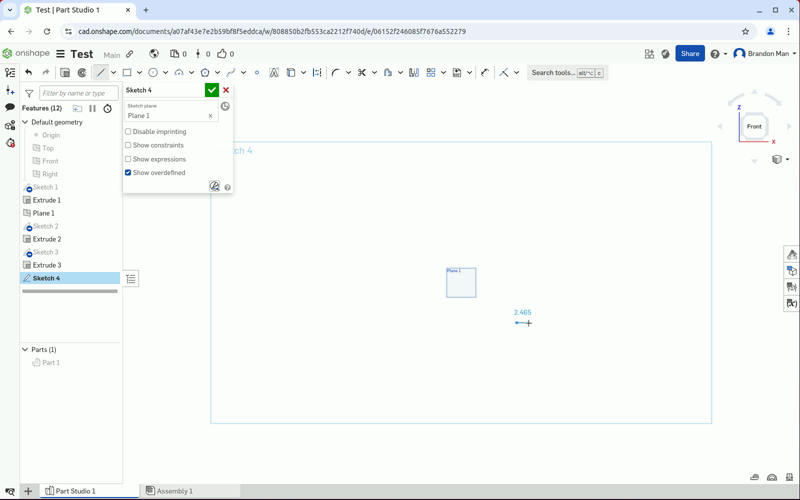
key_down(shift)
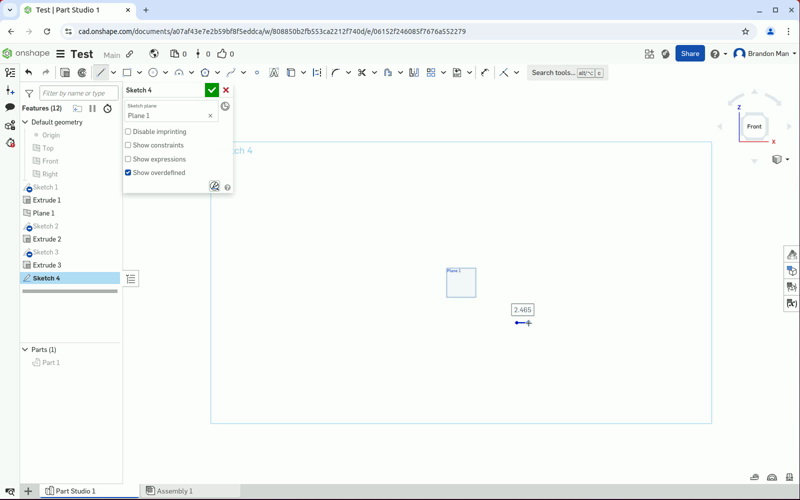
mouse_move(558, 322)
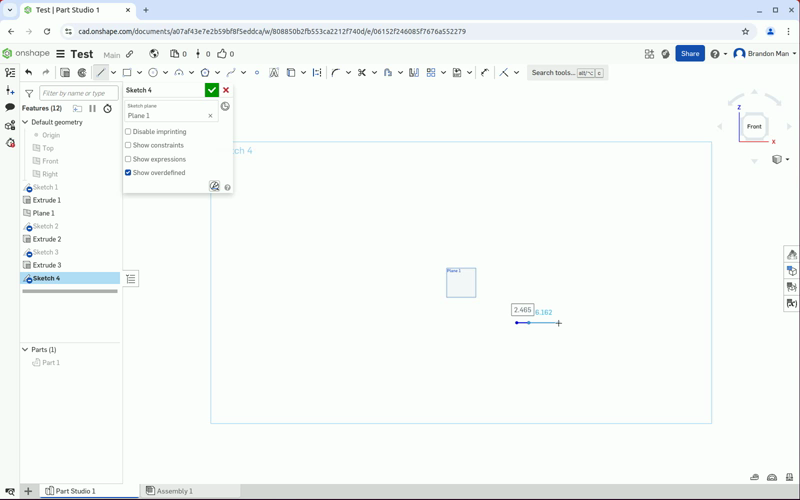
mouse_move(528, 277)
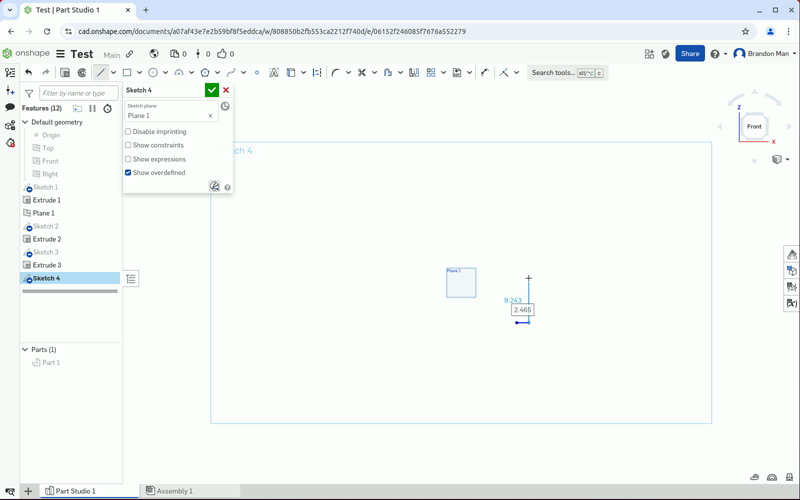
click(528, 277)
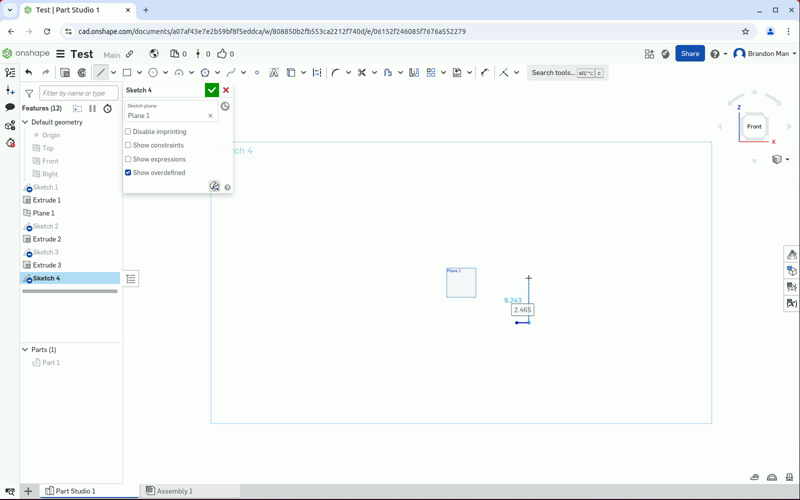
key_up(shift)
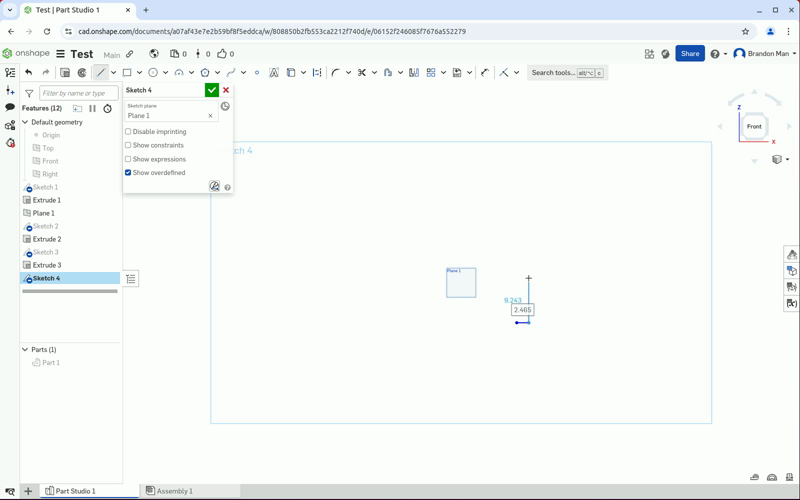
key_down(shift)
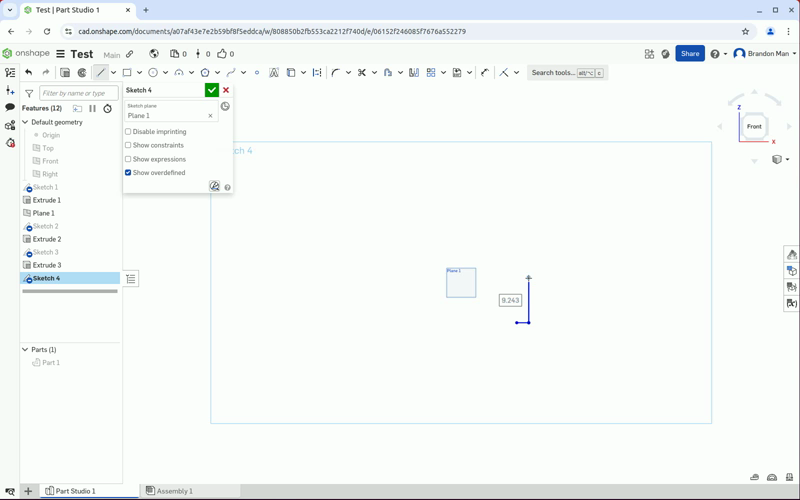
mouse_move(558, 277)
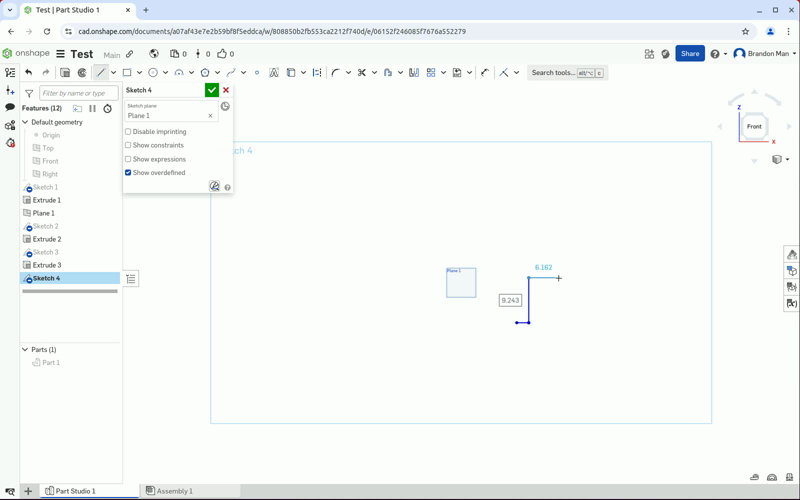
mouse_move(516, 277)
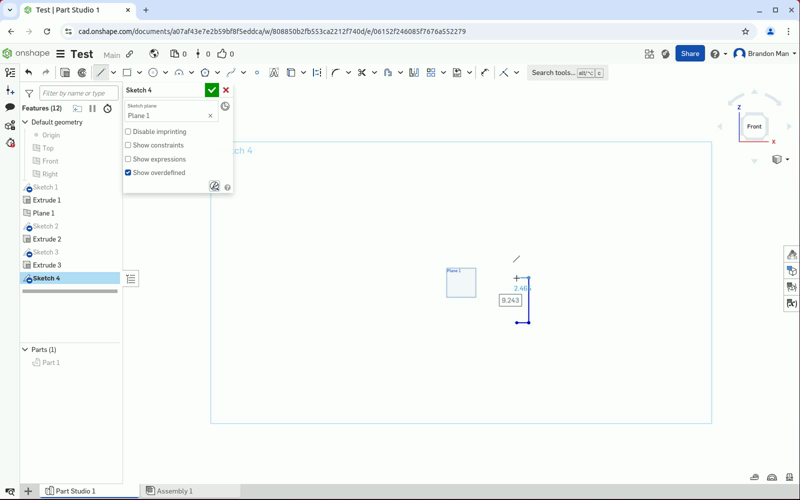
click(516, 277)
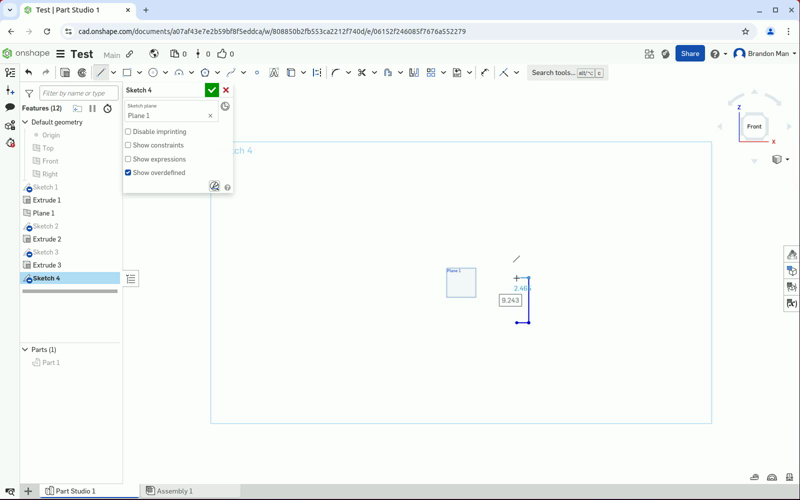
key_up(shift)
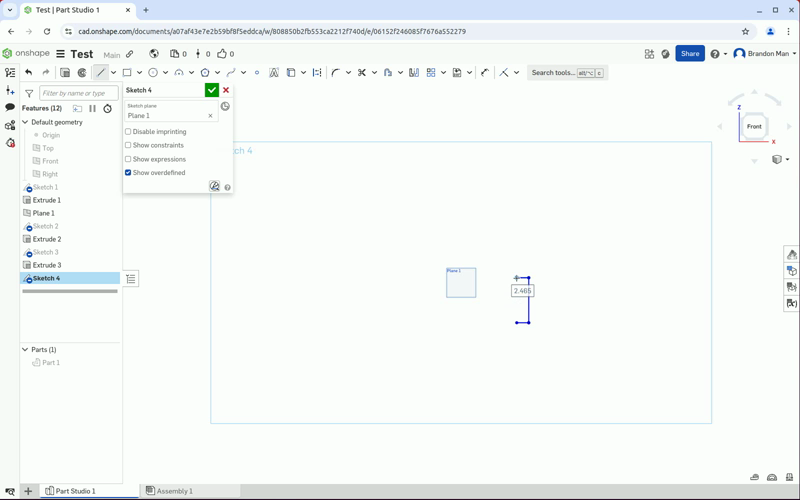
mouse_move(546, 277)
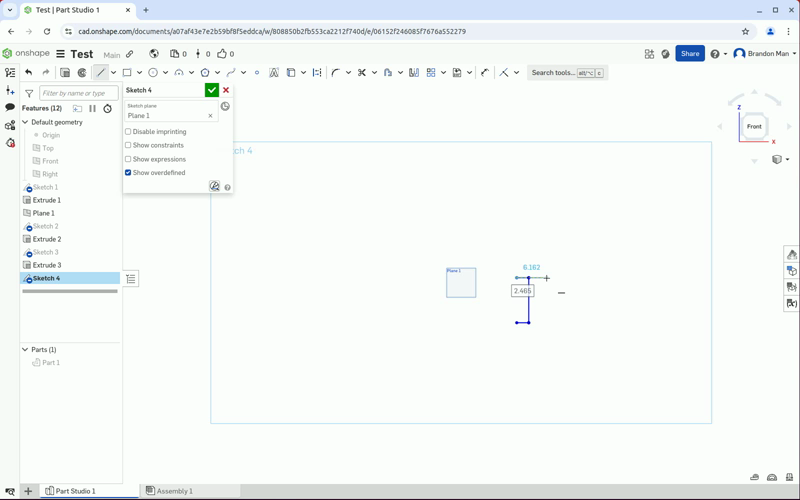
key_down(shift)
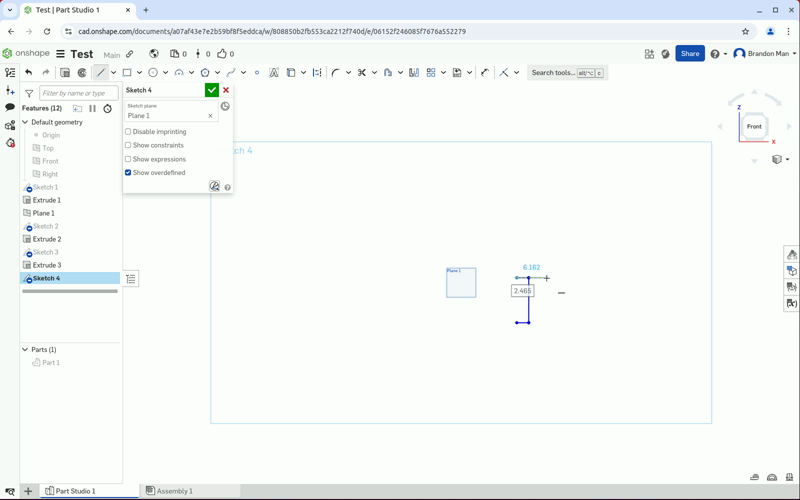
mouse_move(516, 322)
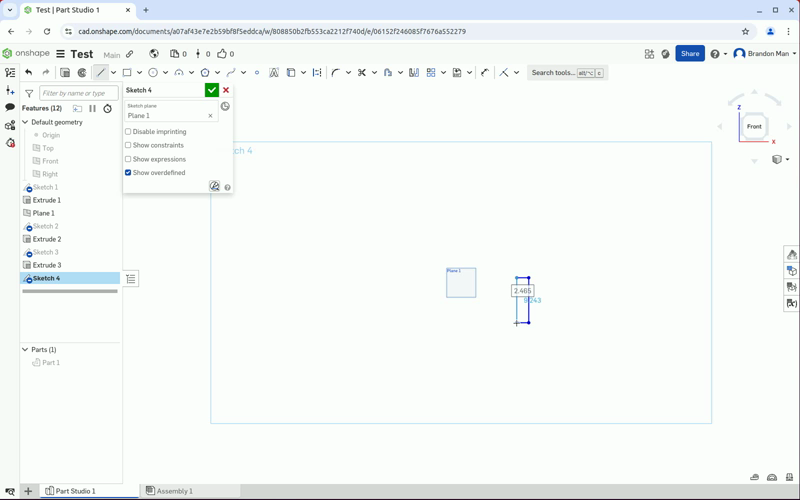
key_up(shift)
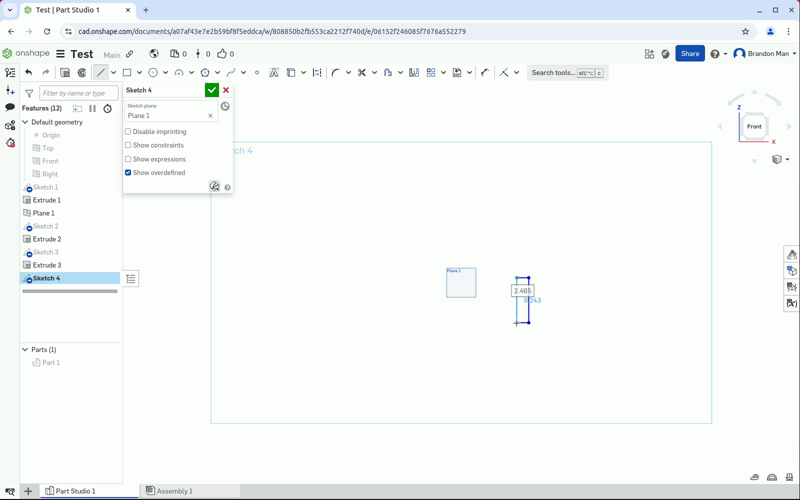
click(516, 322)
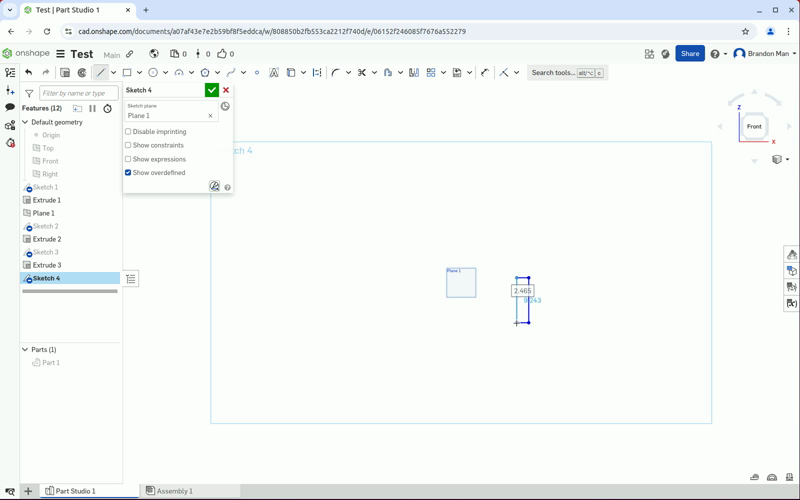
key(esc)
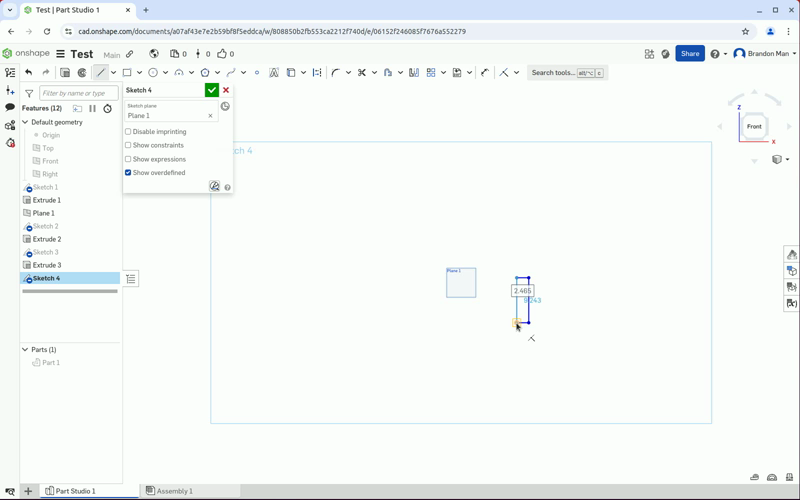
mouse_move(528, 299)
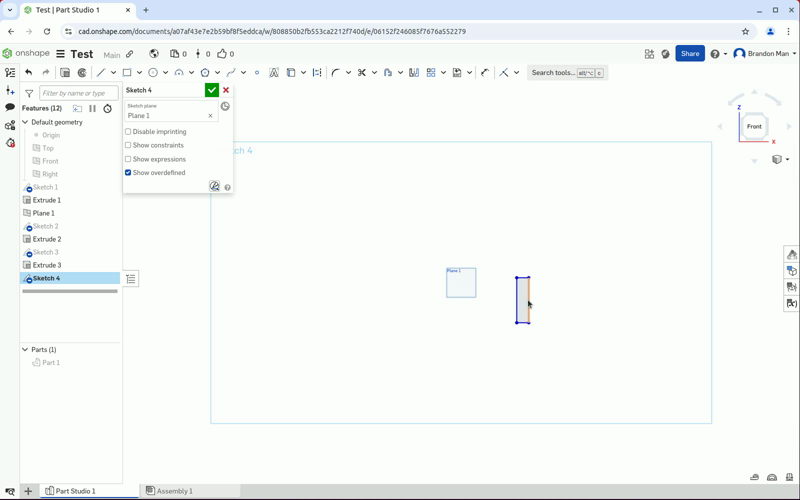
scroll(6)
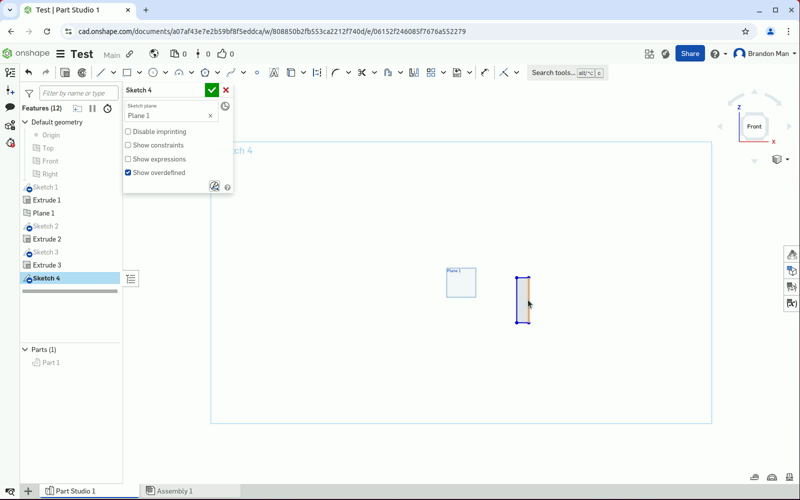
scroll(6)
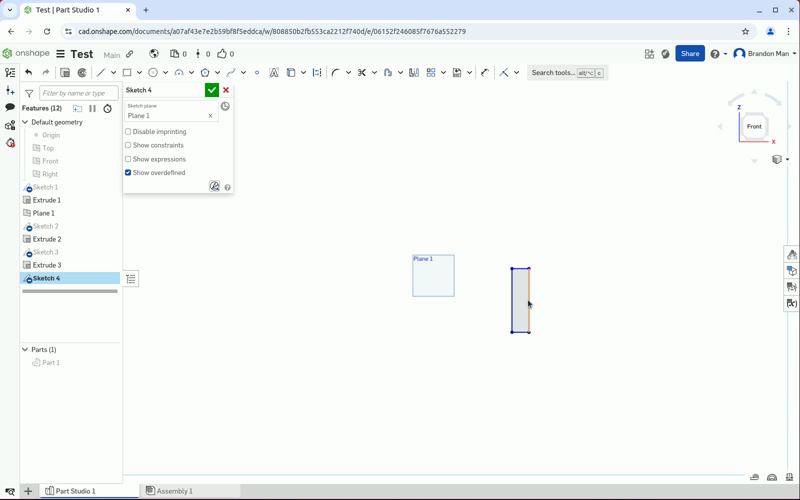
scroll(6)
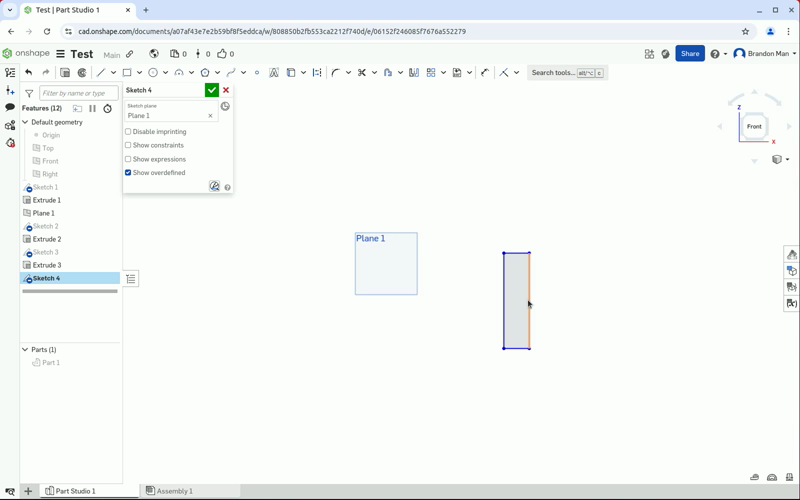
scroll(6)
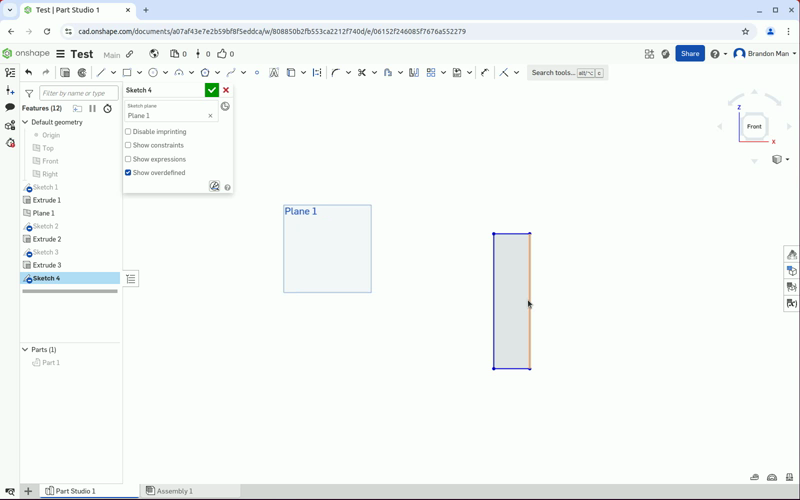
scroll(6)
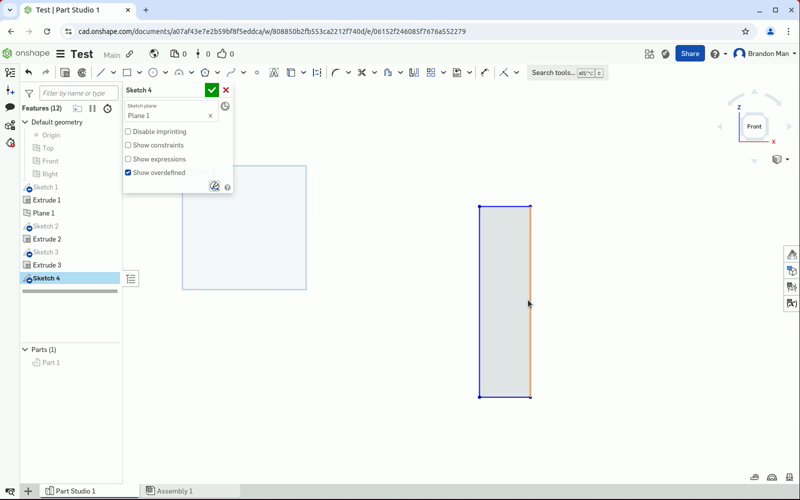
scroll(6)
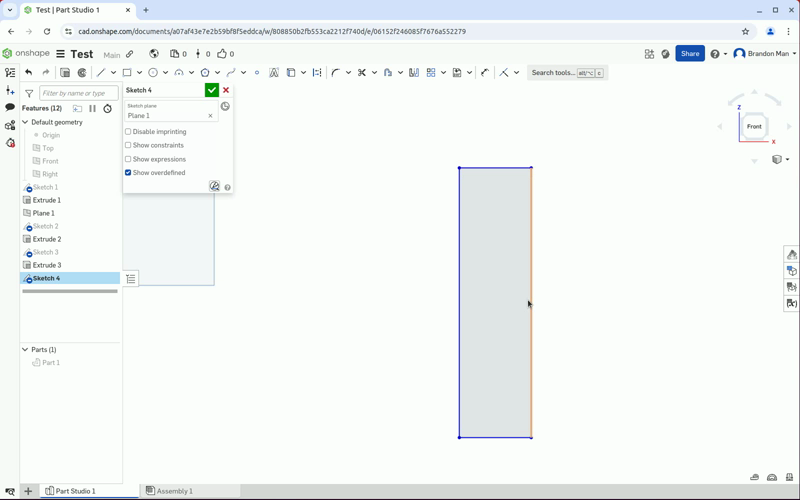
scroll(6)
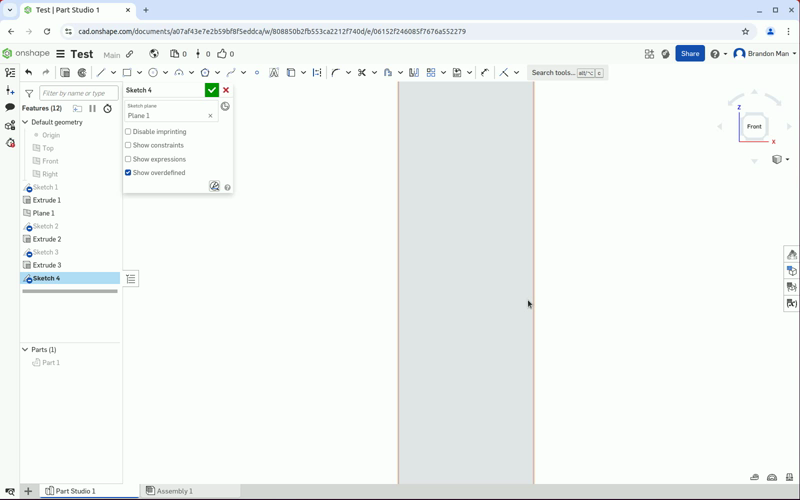
click(528, 299)
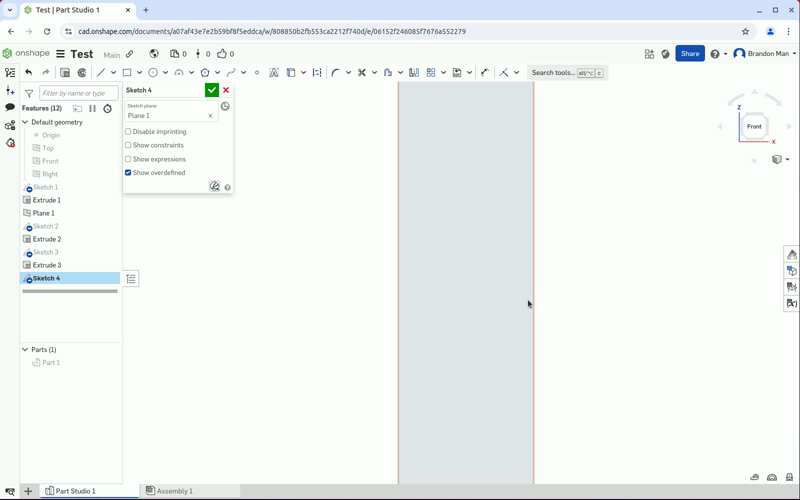
scroll(-6)
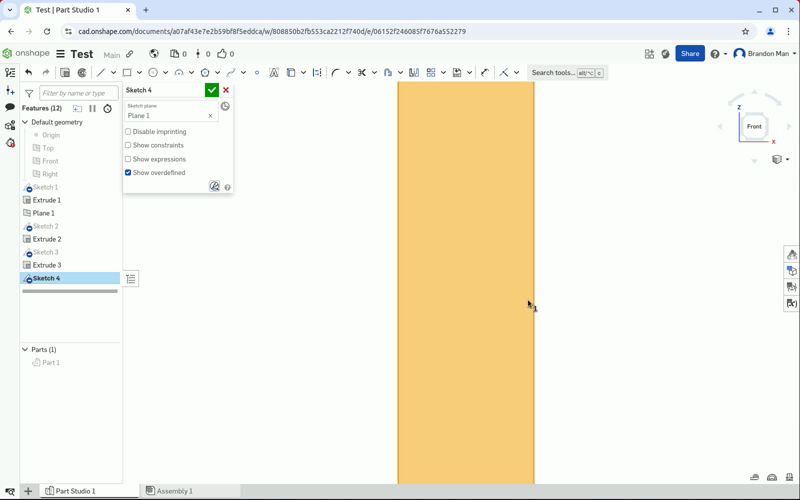
scroll(-6)
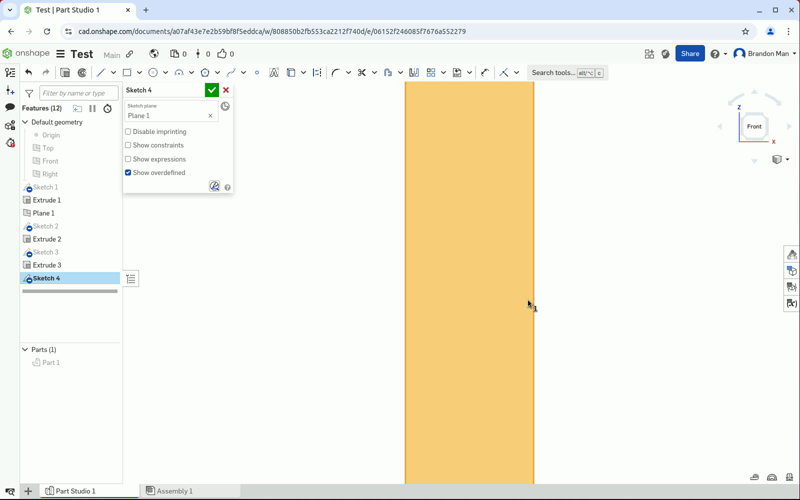
scroll(-6)
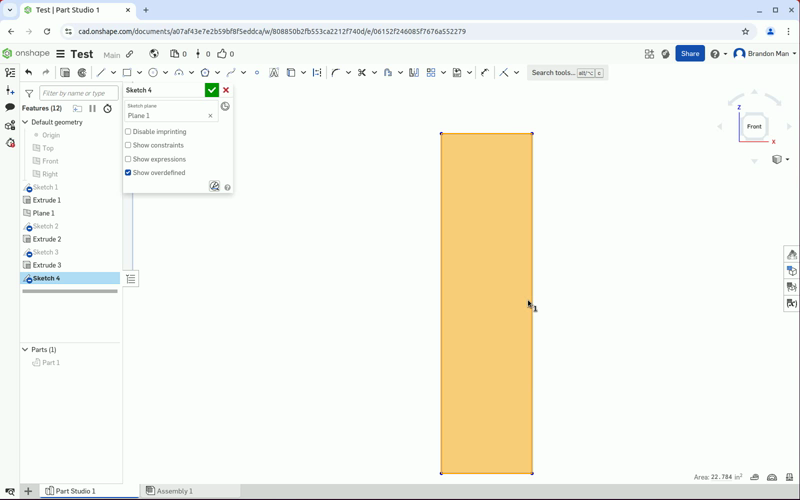
scroll(-6)
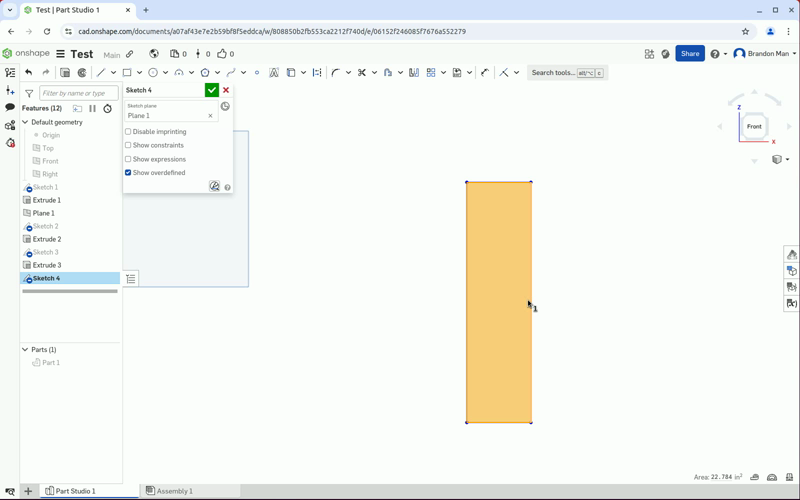
scroll(-6)
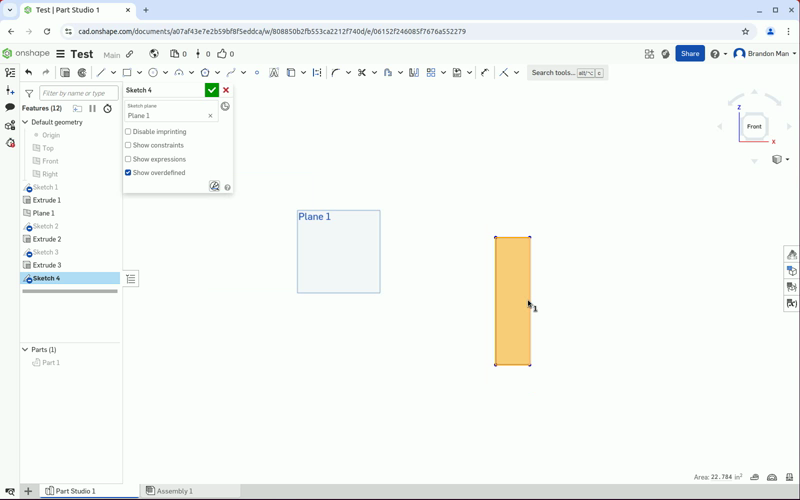
scroll(-6)
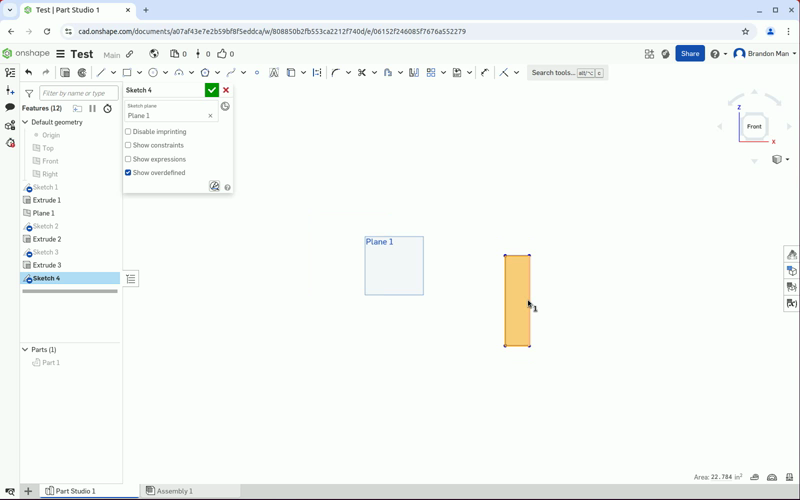
scroll(-6)
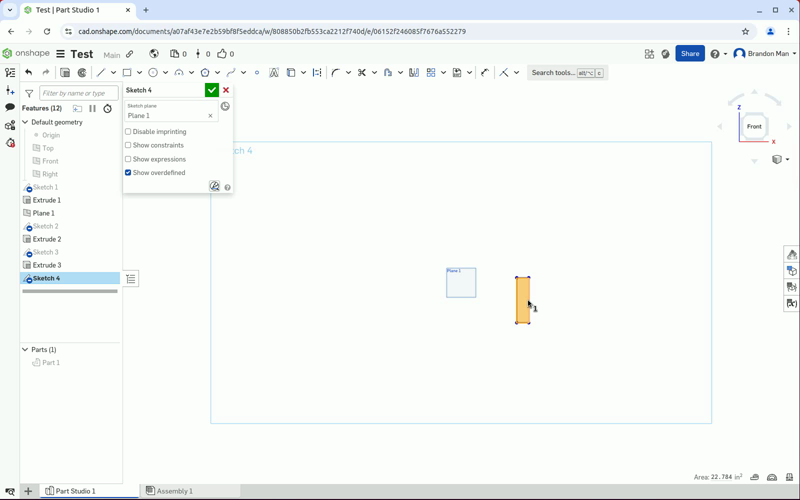
mouse_move(73, 352)
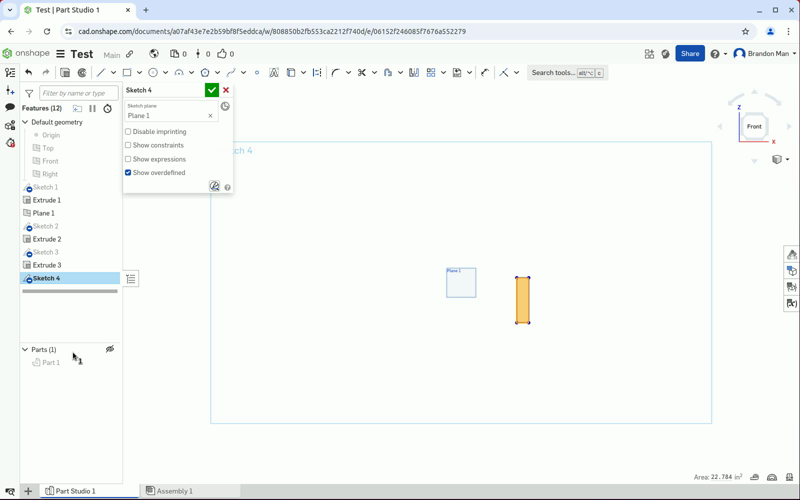
key(shift+y)
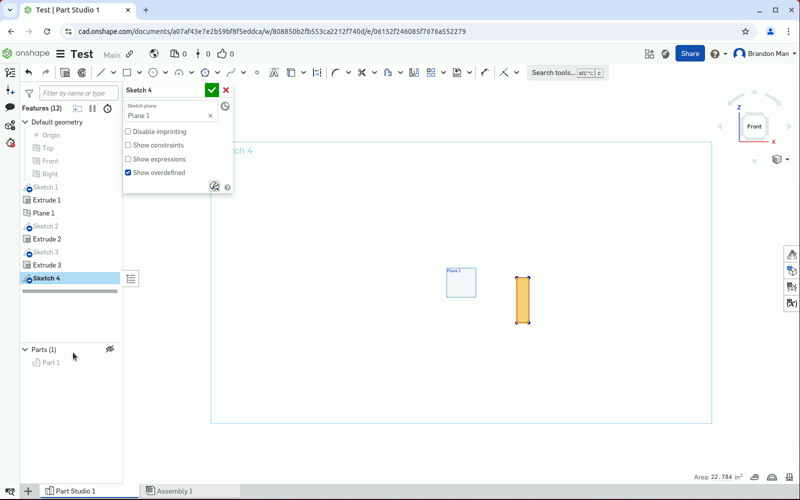
key(shift+e)
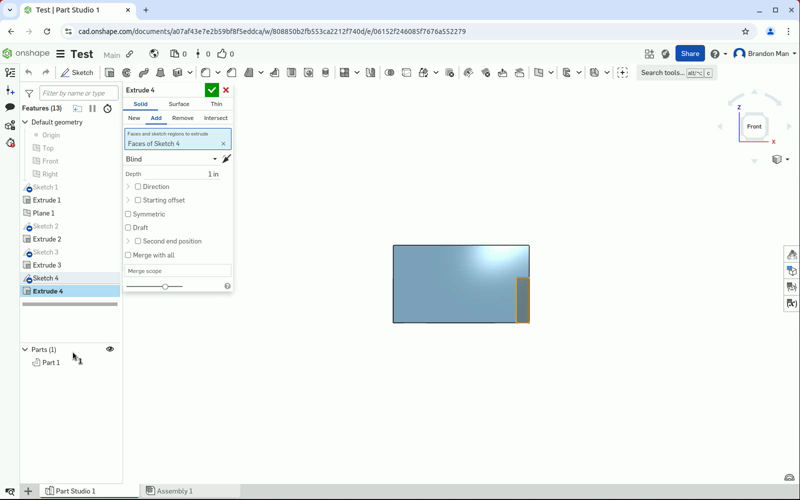
mouse_move(143, 106)
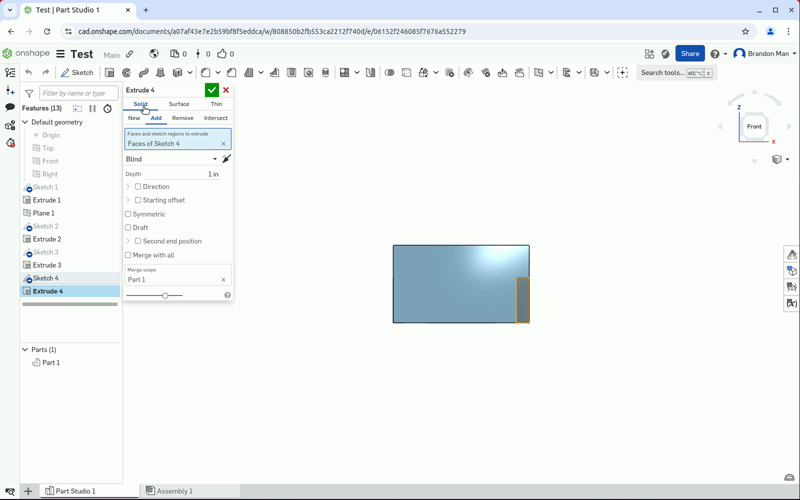
click(143, 106)
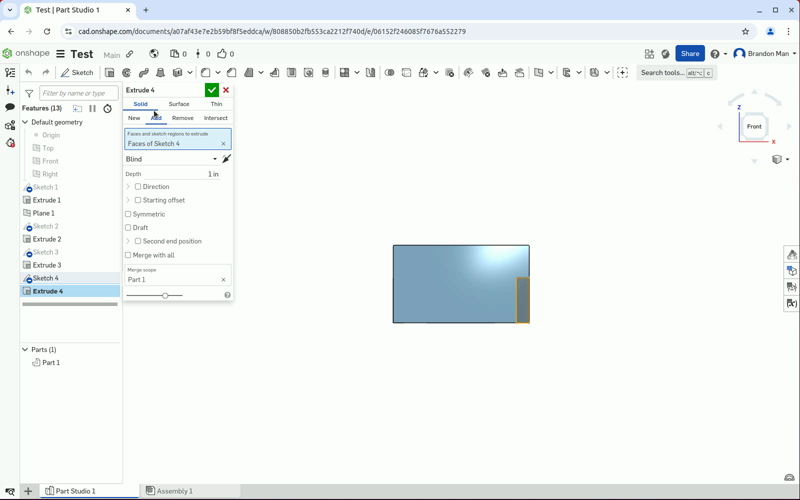
mouse_move(186, 120)
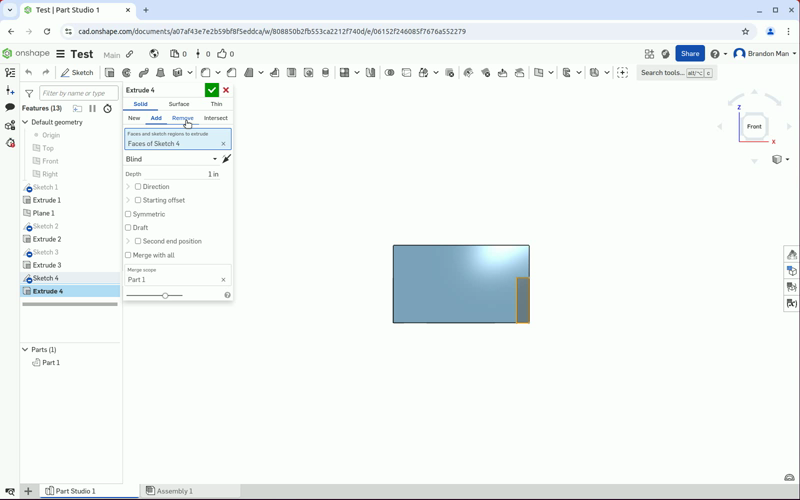
click(186, 120)
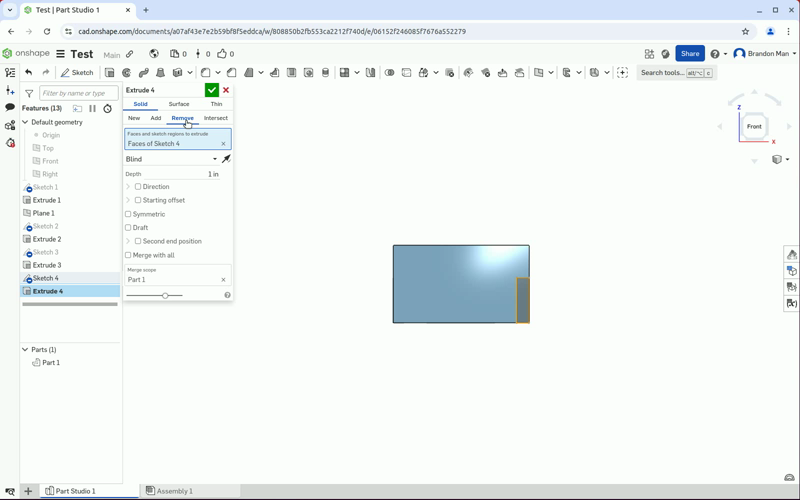
key(tab, 4)
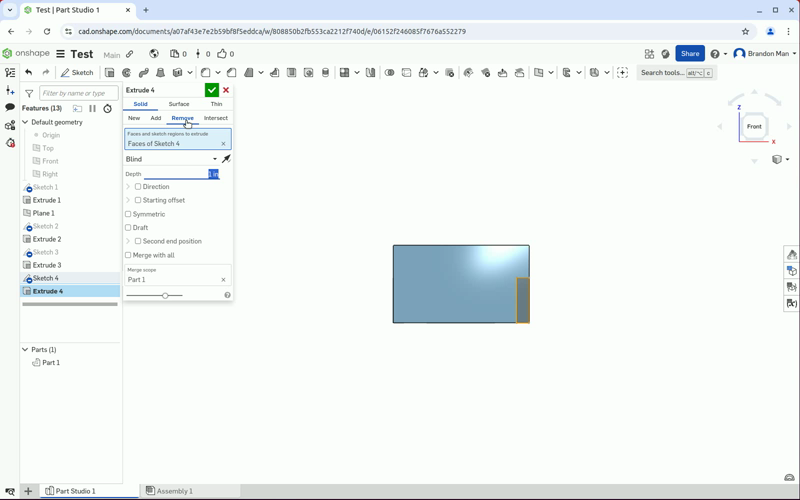
text(30.811)
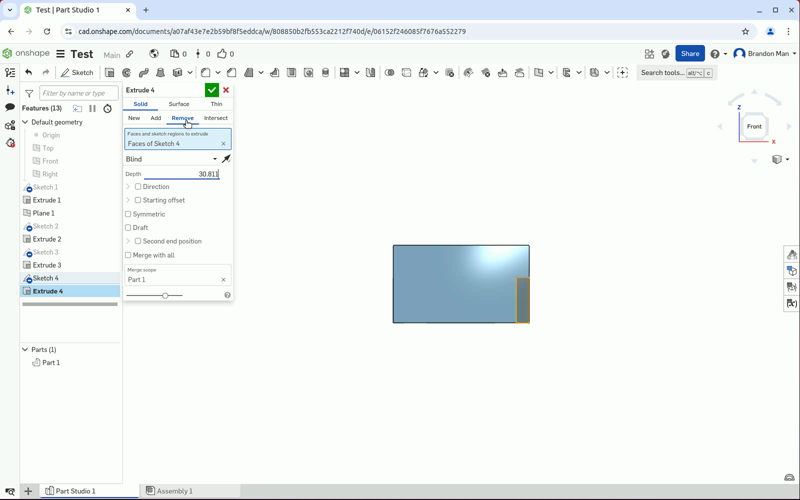
key(tab, 6)
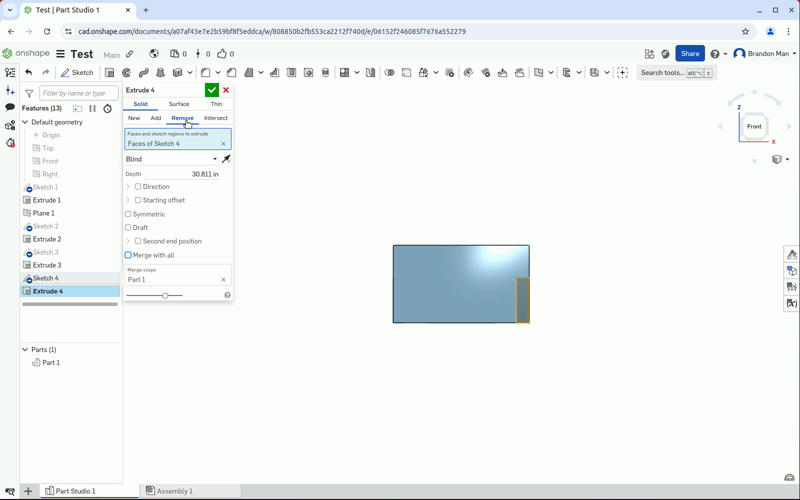
key(space)
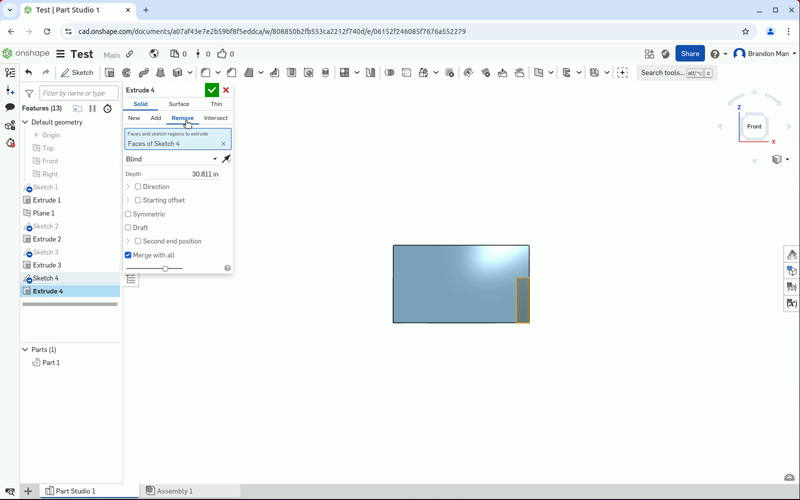
key(enter)
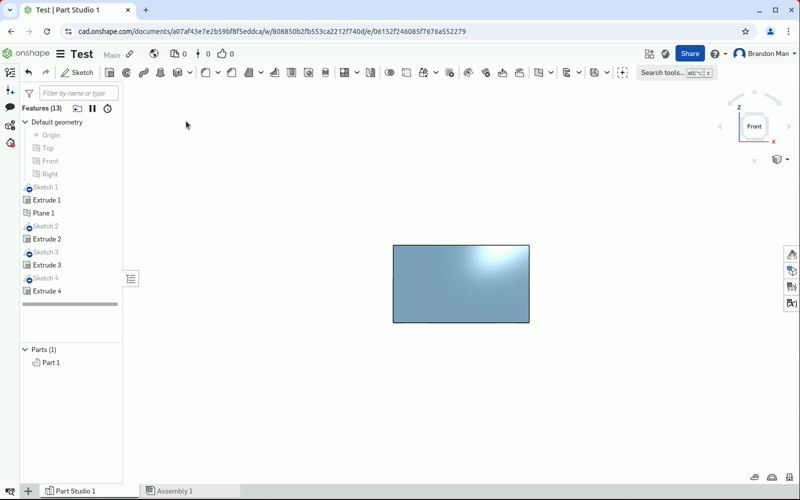
key(shift+h)
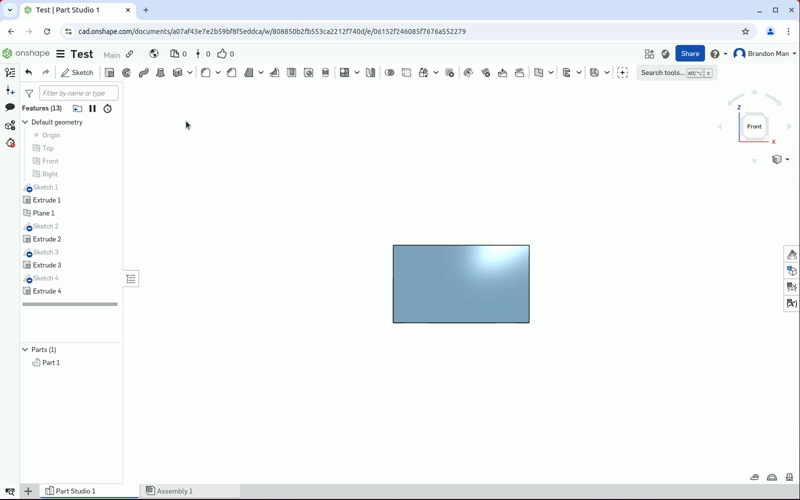
key(shift+h)
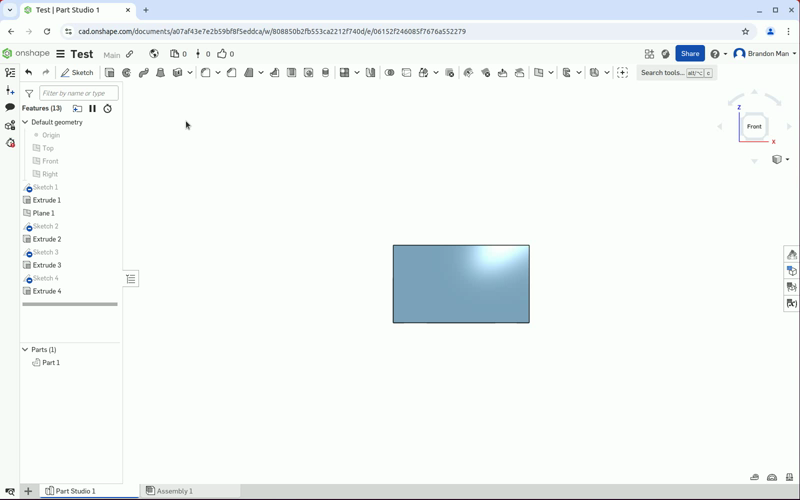
mouse_move(73, 189)
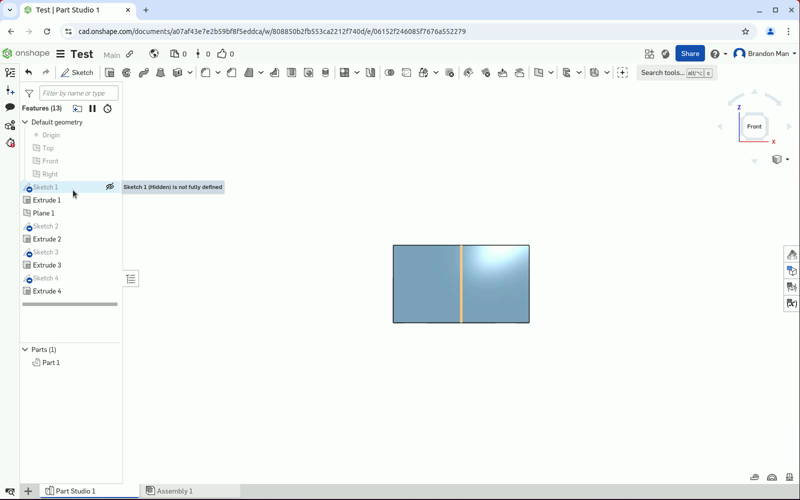
click(73, 189)
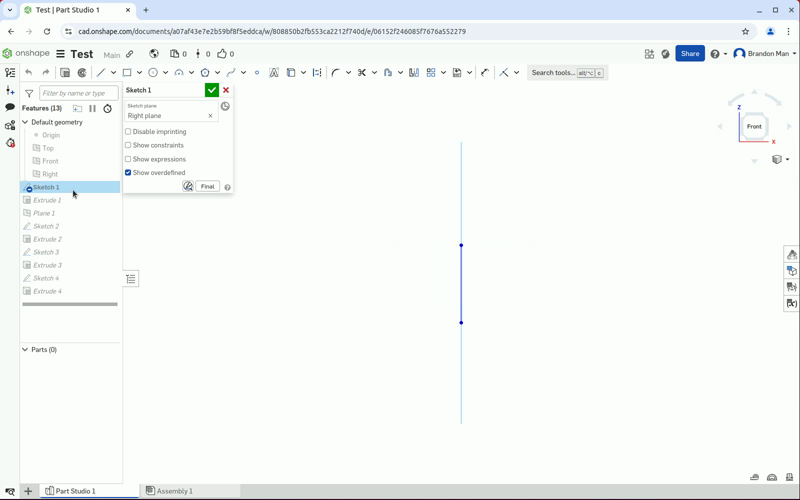
mouse_move(229, 92)
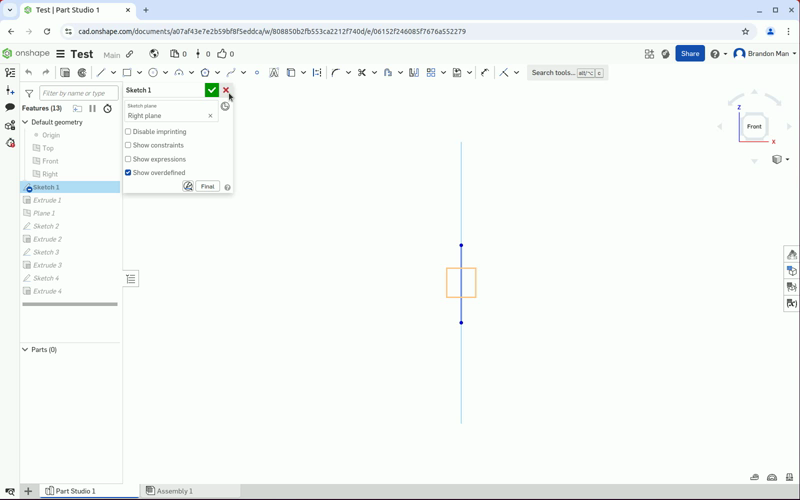
click(229, 92)
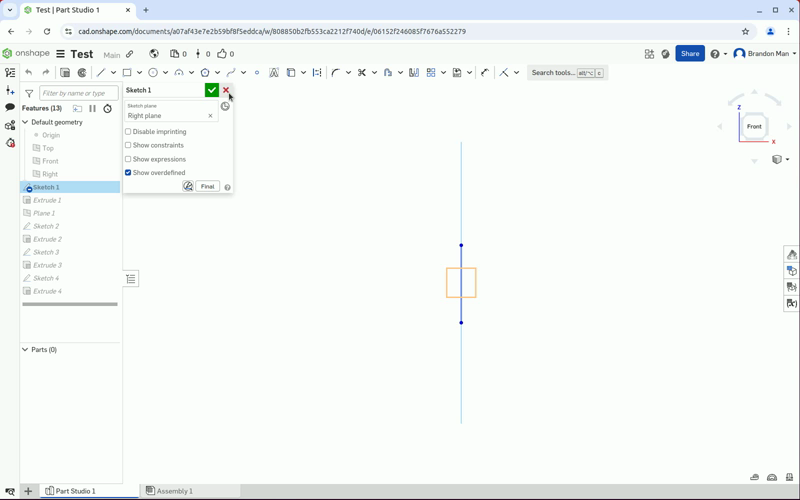
key(shift+s)
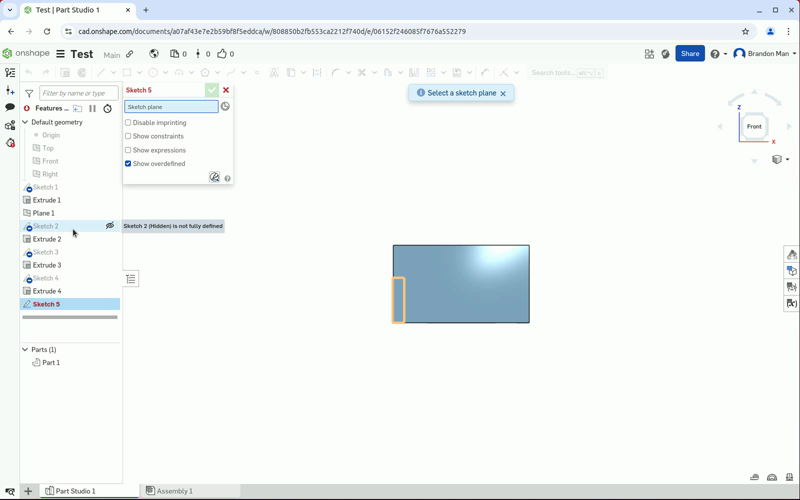
scroll(3)
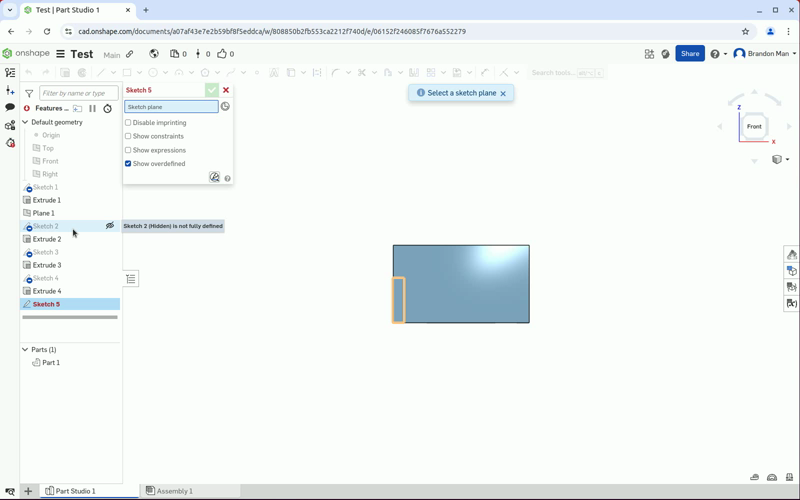
mouse_move(73, 163)
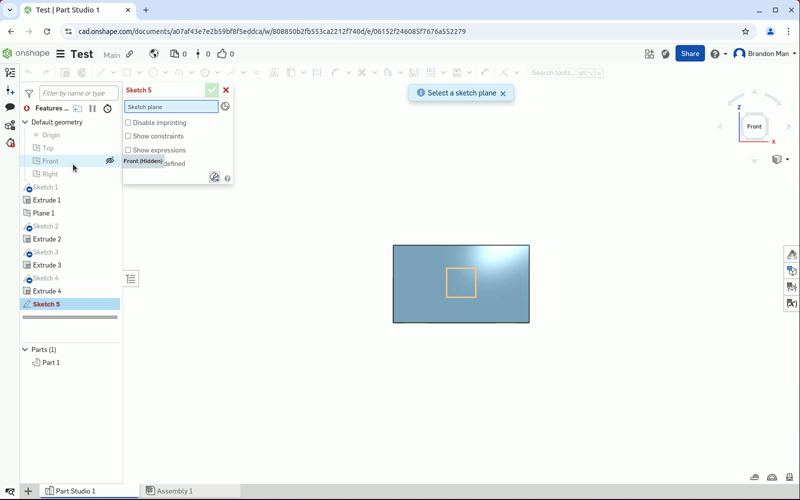
click(73, 163)
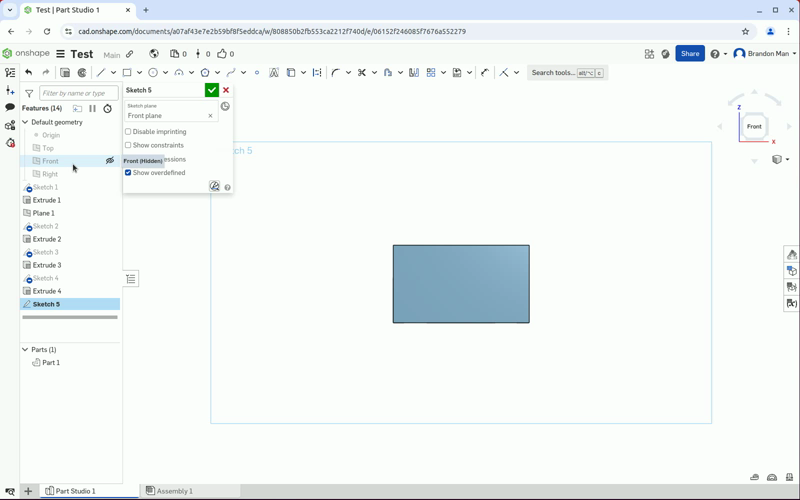
mouse_move(73, 352)
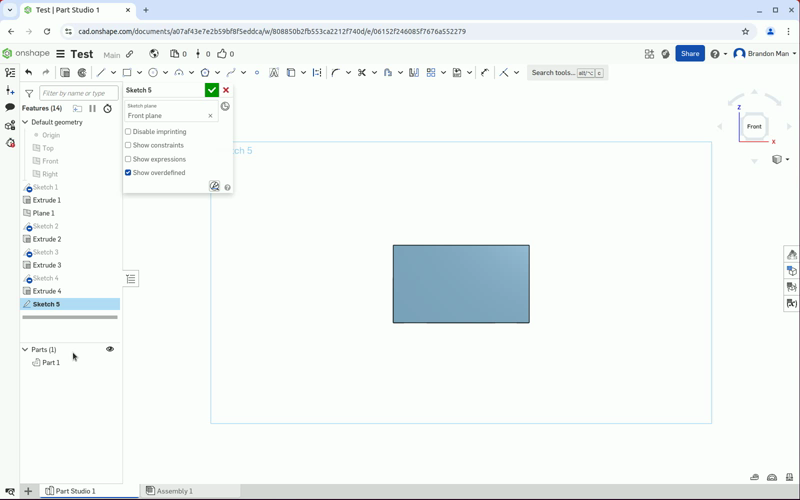
key(y)
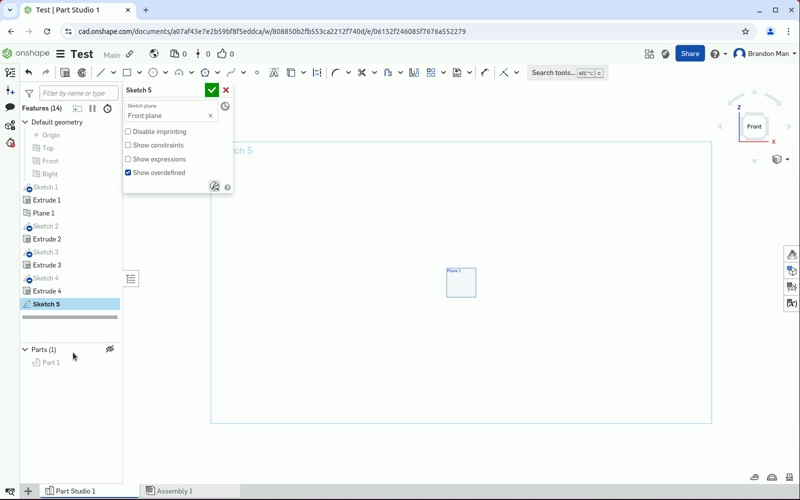
key(l)
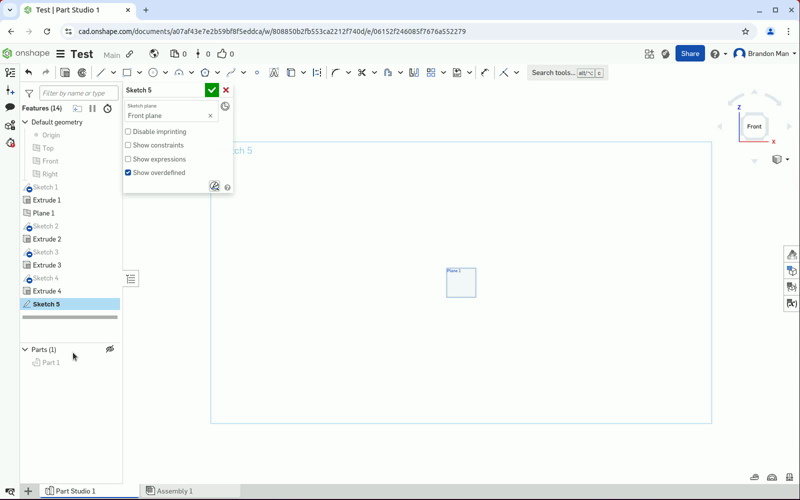
key_down(shift)
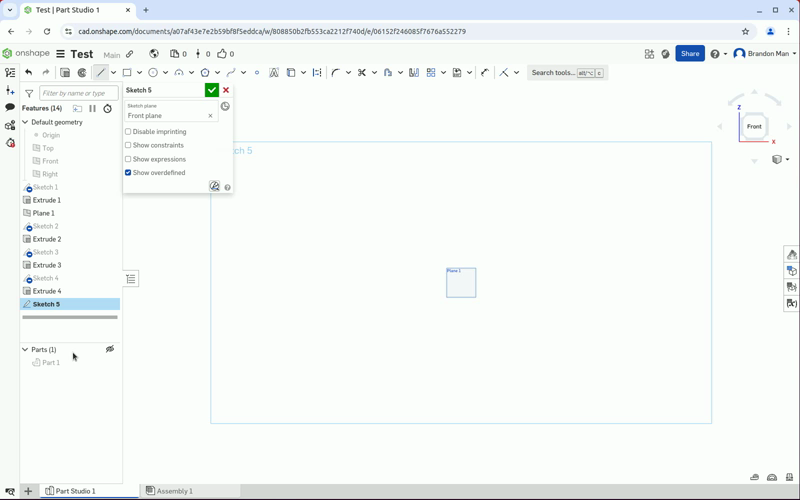
mouse_move(514, 243)
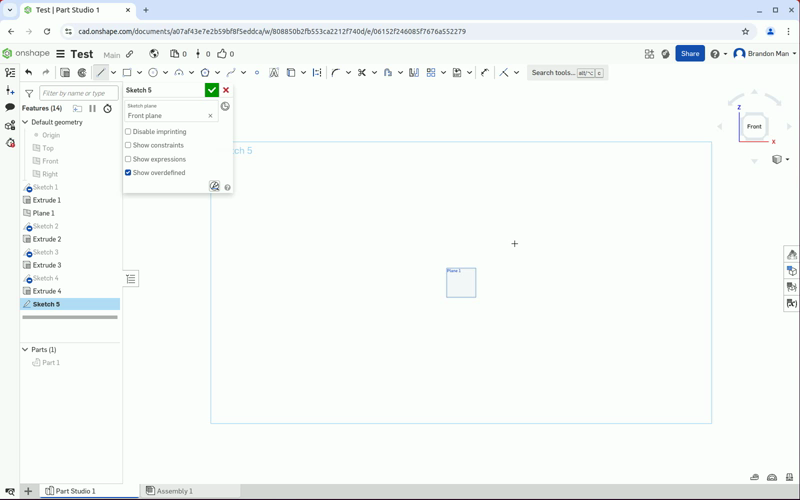
click(514, 243)
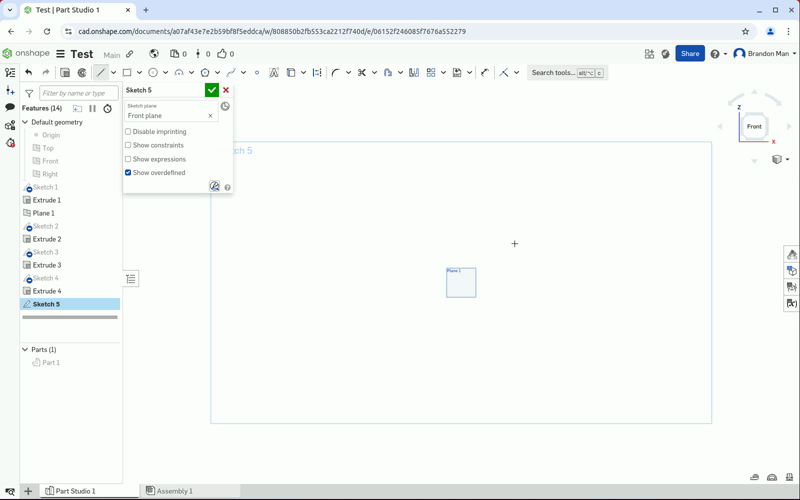
key_up(shift)
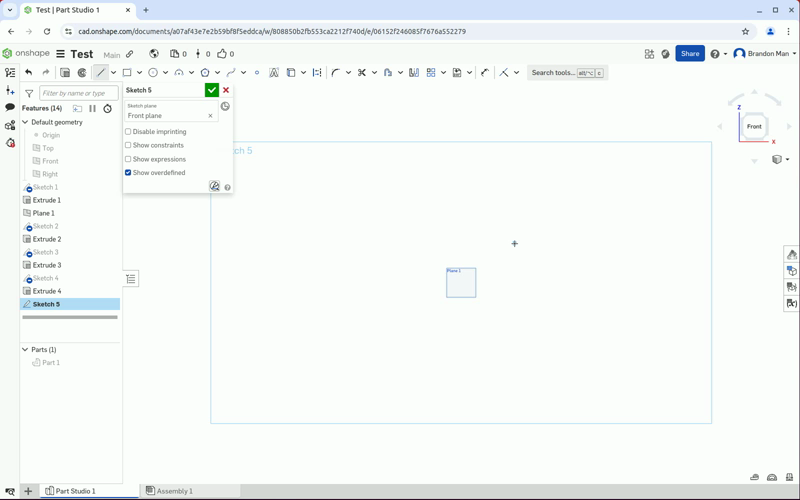
key_down(shift)
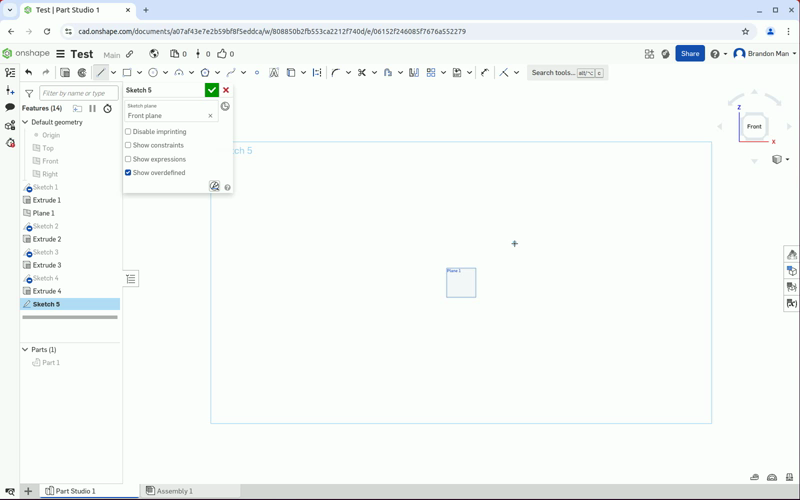
mouse_move(544, 243)
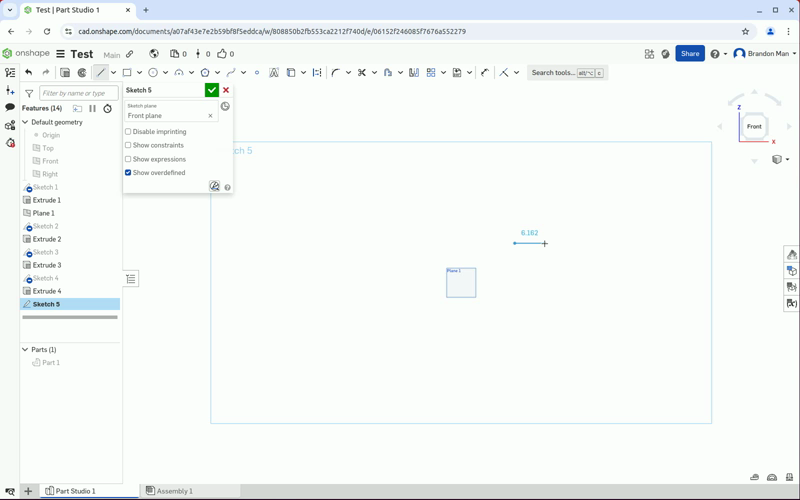
mouse_move(529, 258)
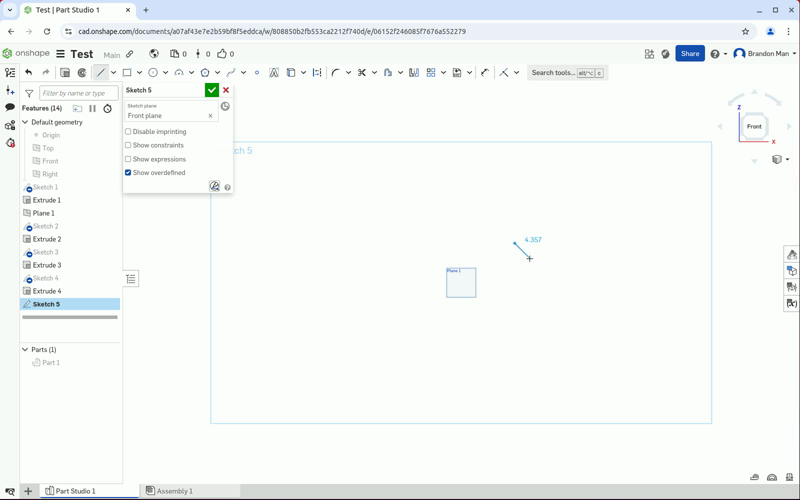
click(529, 258)
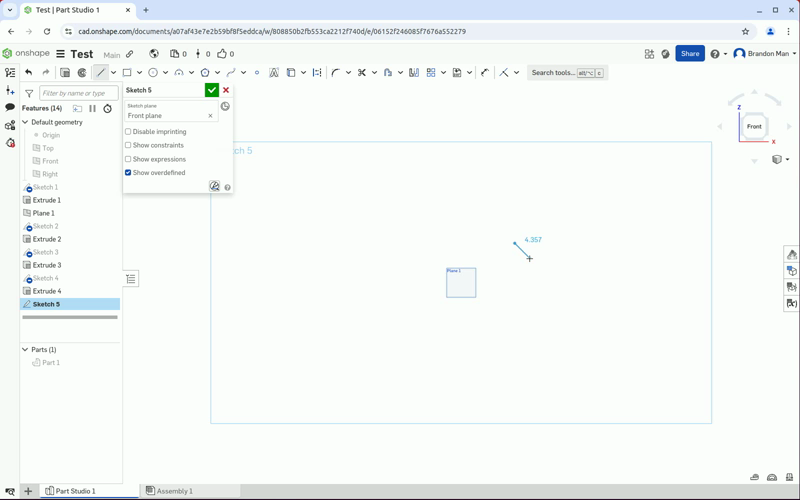
key_up(shift)
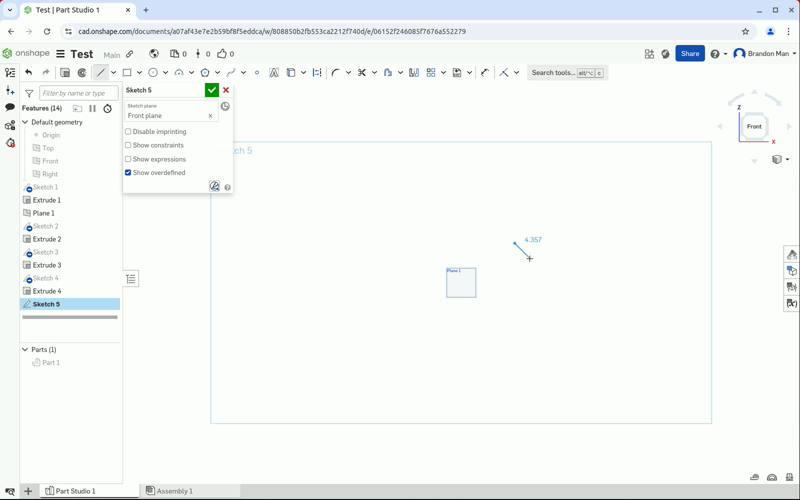
key_down(shift)
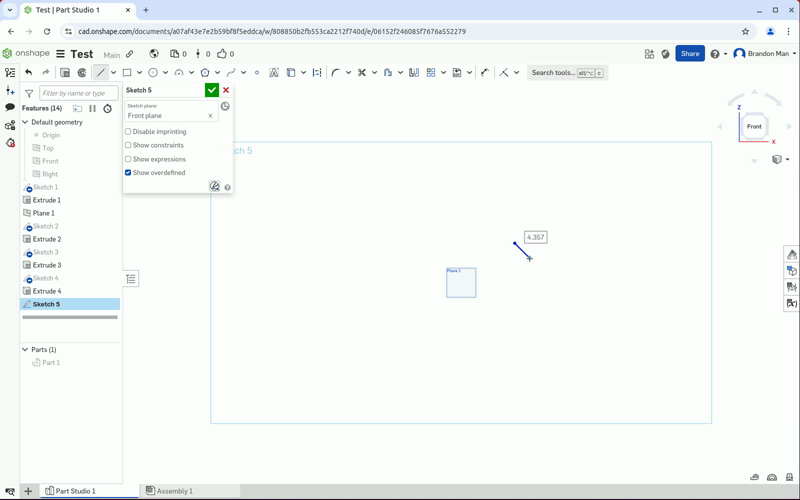
mouse_move(559, 258)
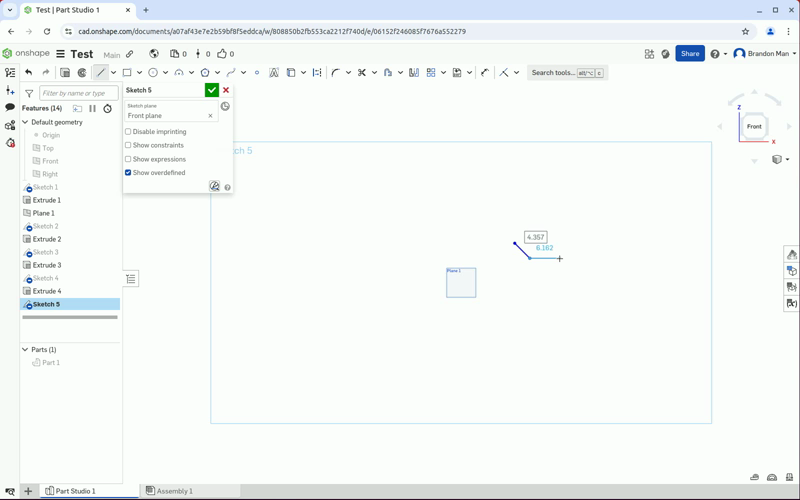
mouse_move(529, 243)
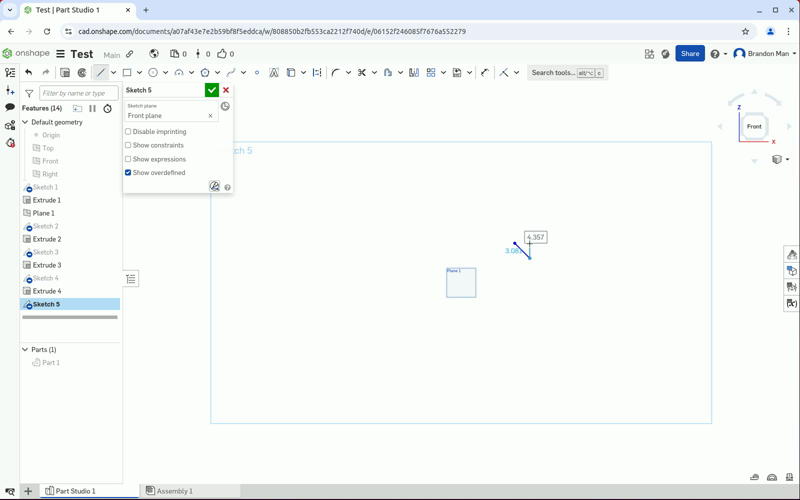
click(529, 243)
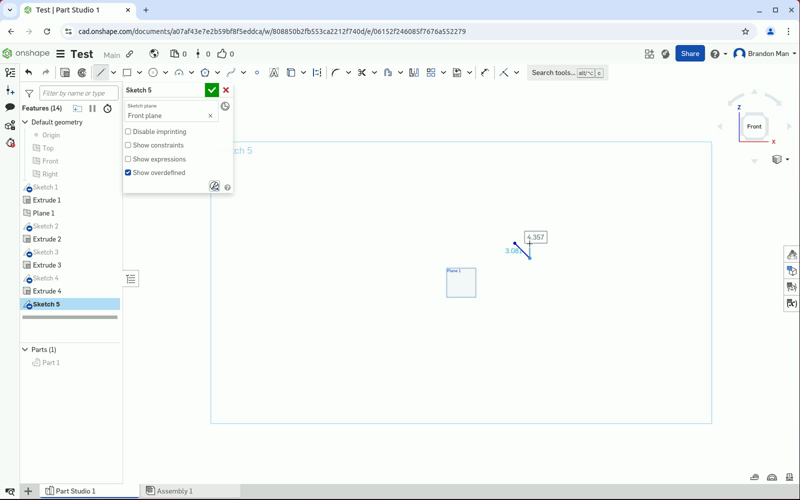
key_up(shift)
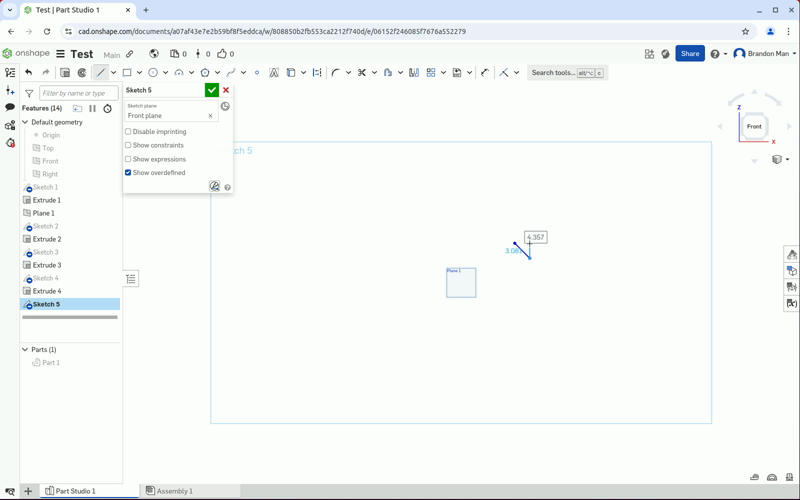
mouse_move(559, 243)
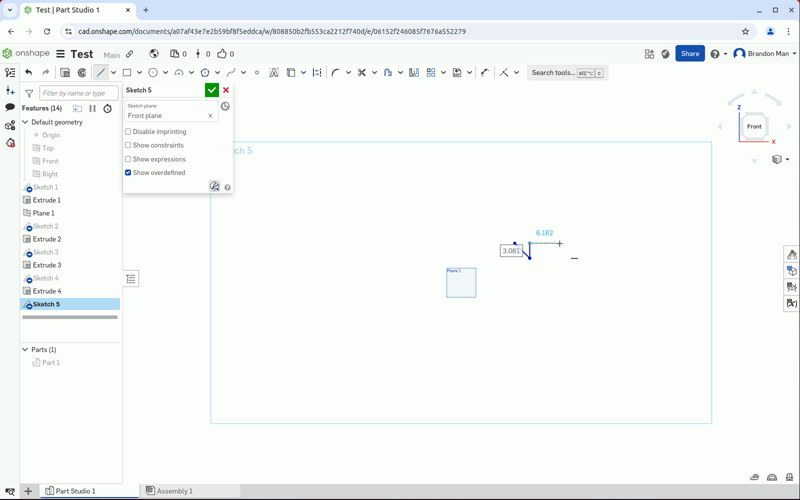
key_down(shift)
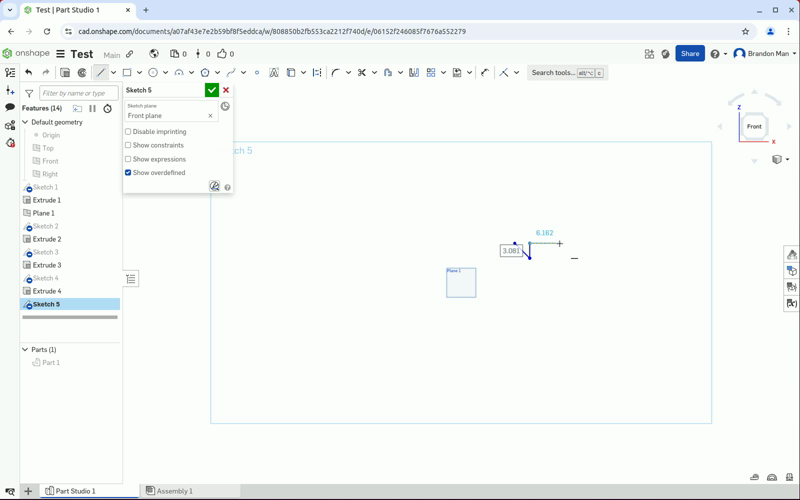
mouse_move(514, 243)
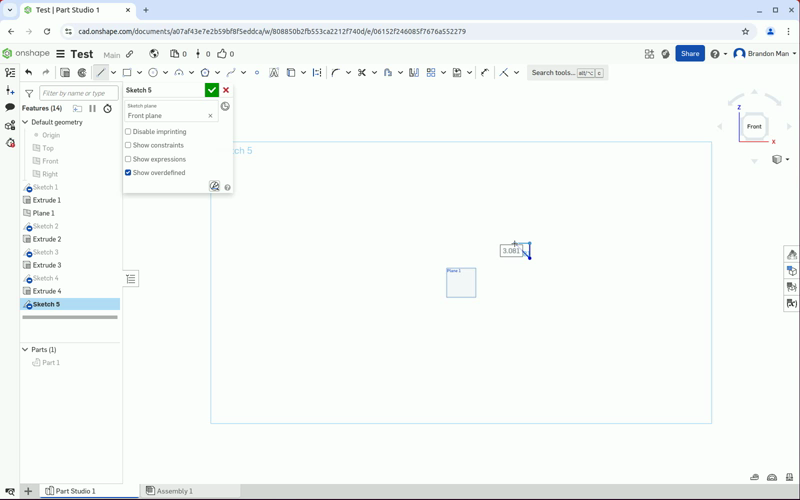
key_up(shift)
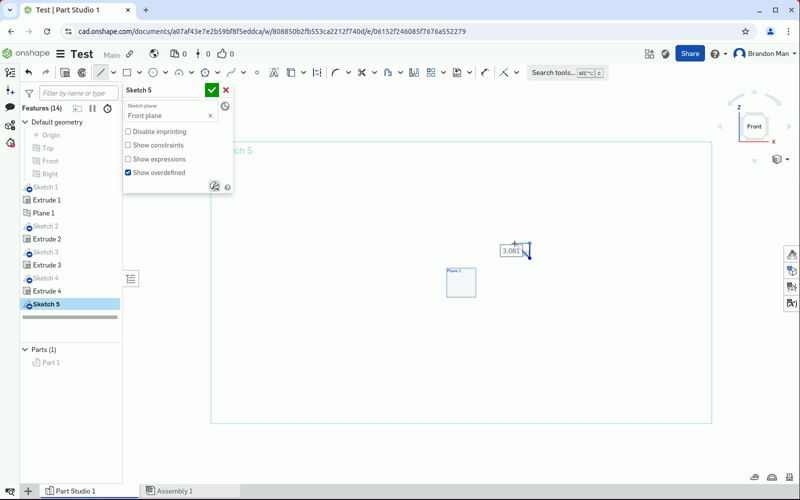
click(514, 243)
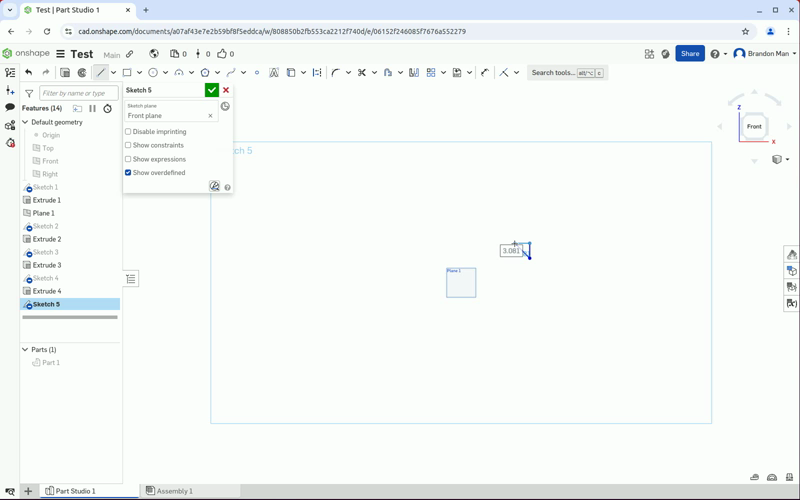
key(esc)
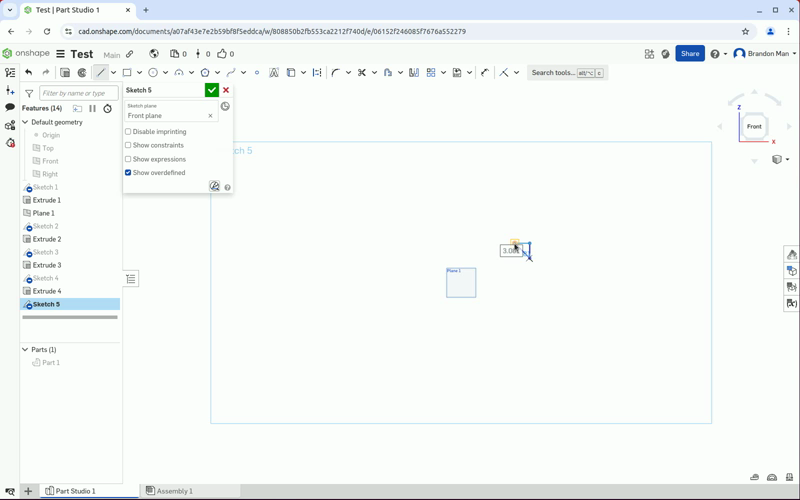
mouse_move(523, 248)
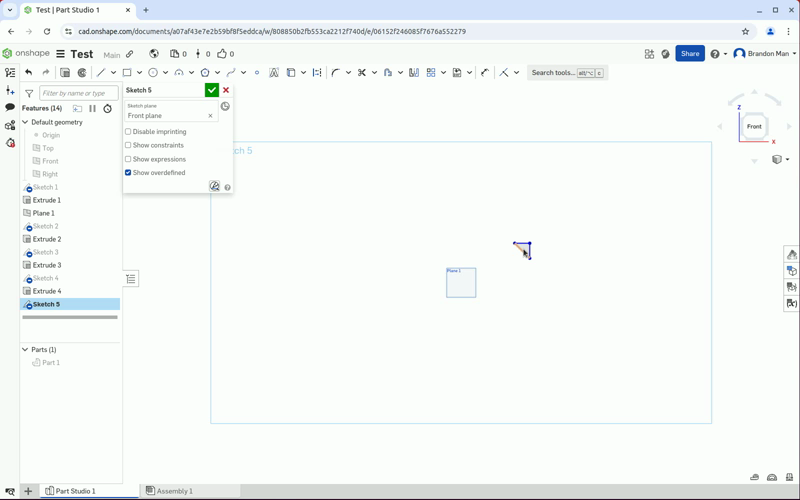
scroll(6)
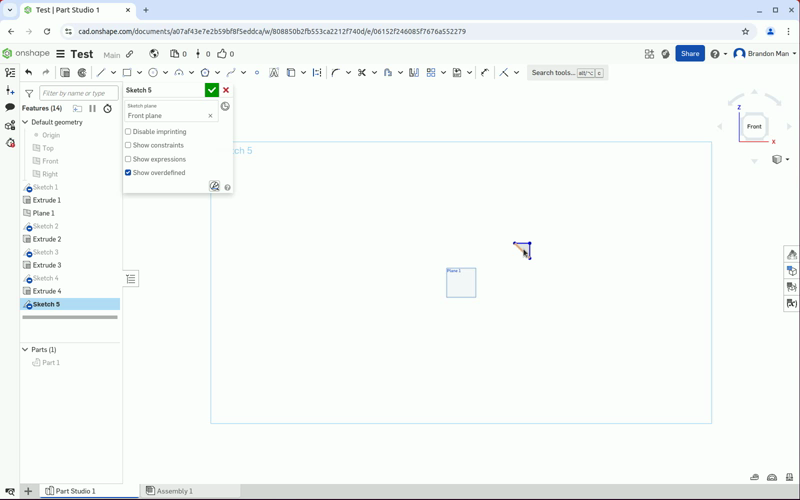
scroll(6)
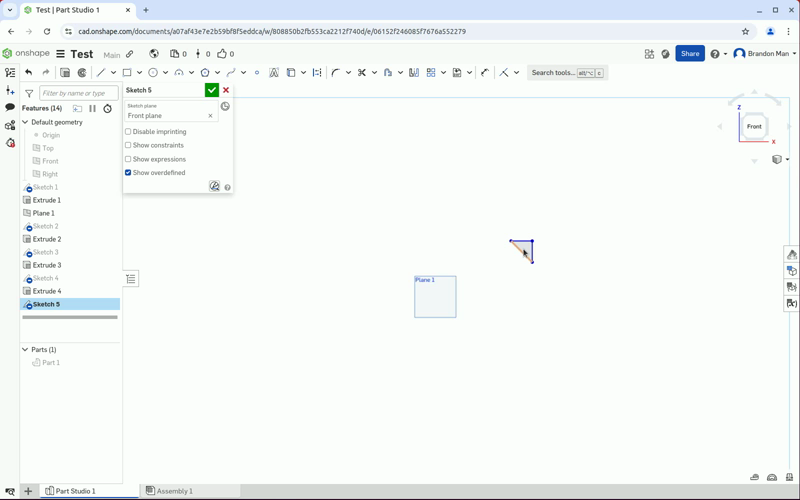
scroll(6)
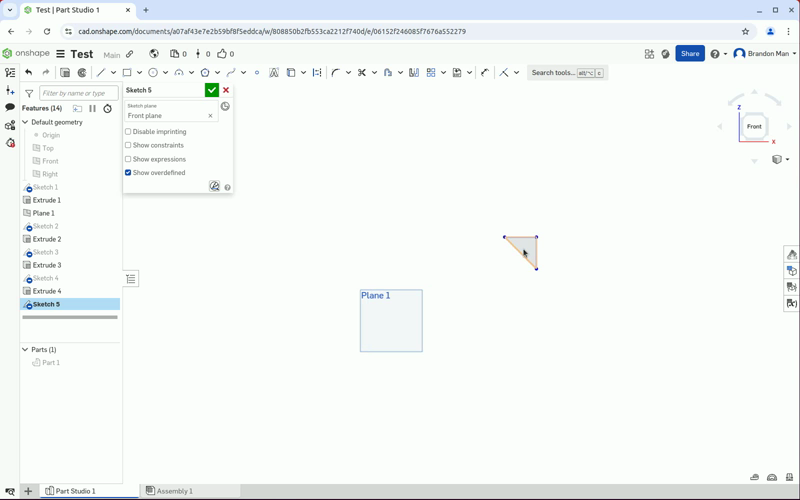
scroll(6)
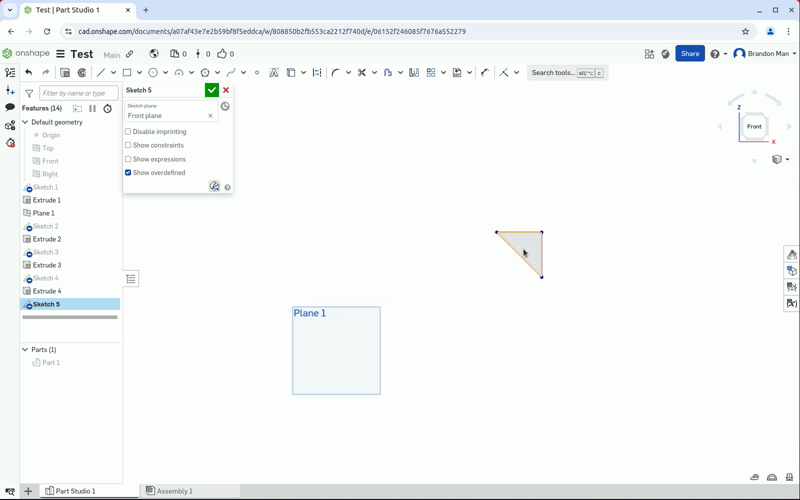
scroll(6)
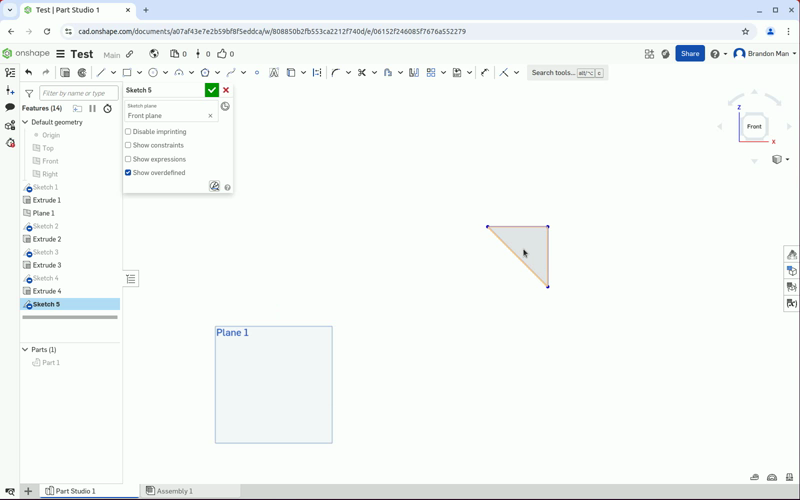
scroll(6)
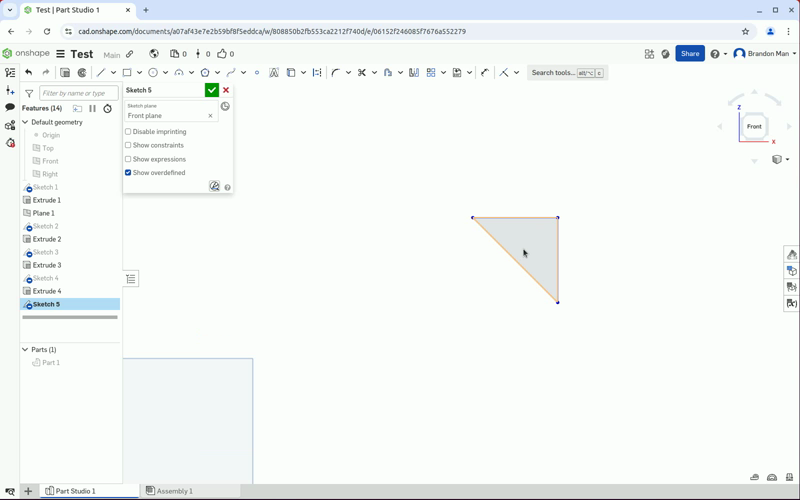
scroll(6)
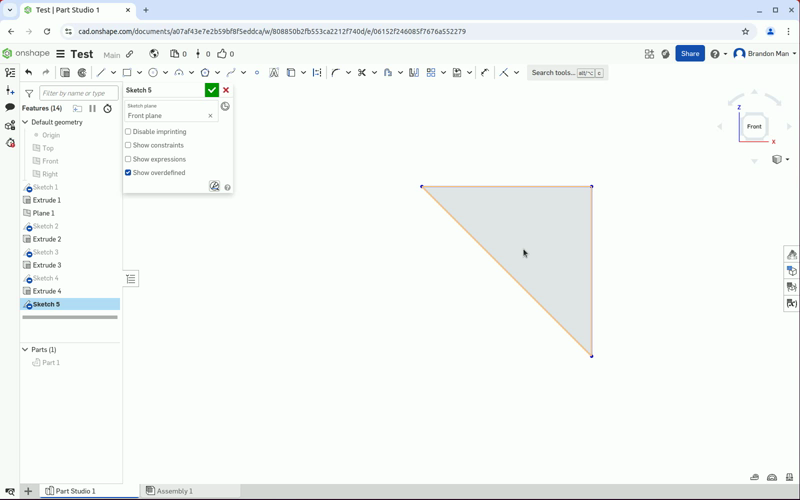
click(523, 248)
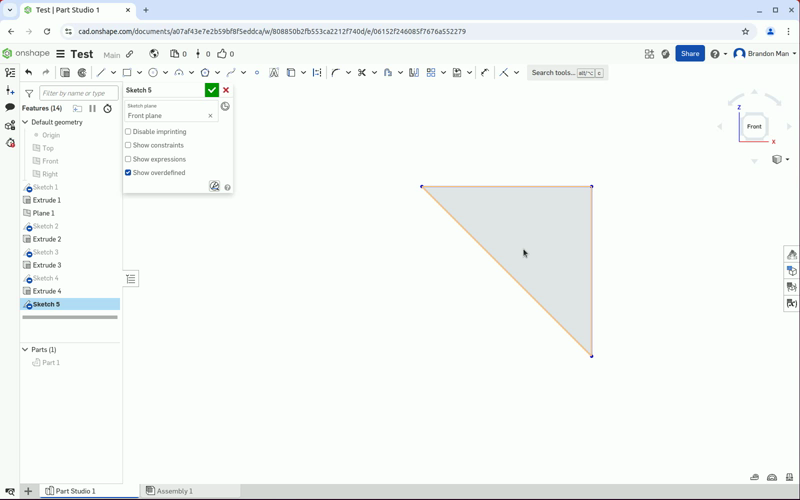
scroll(-6)
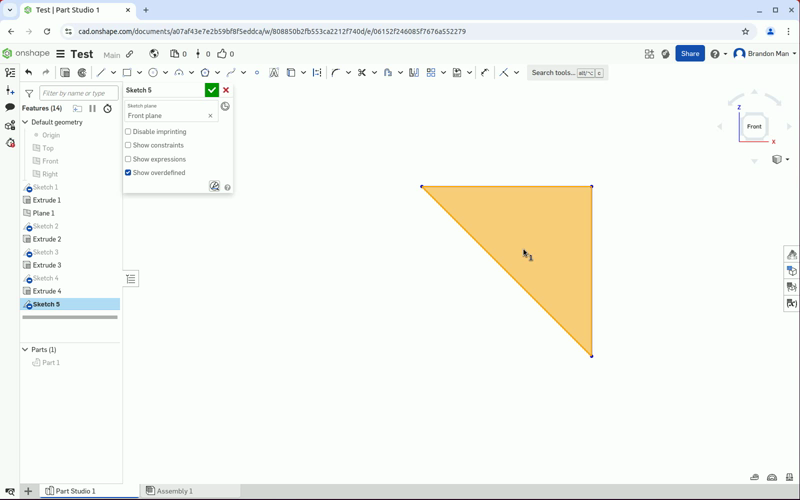
scroll(-6)
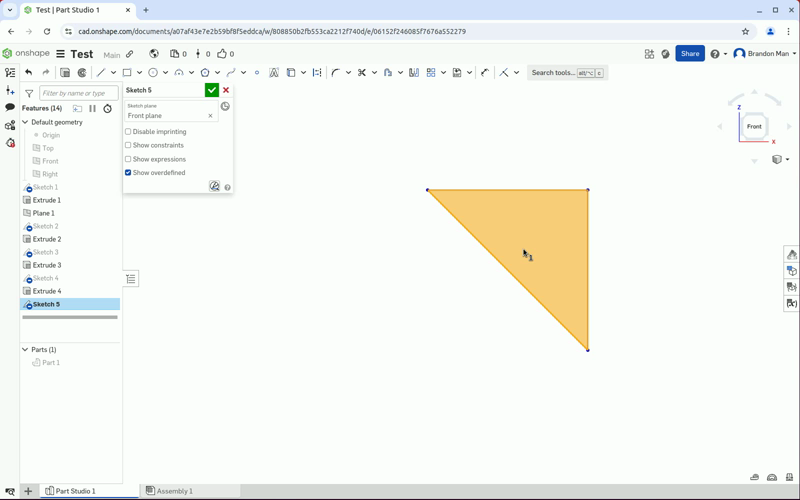
scroll(-6)
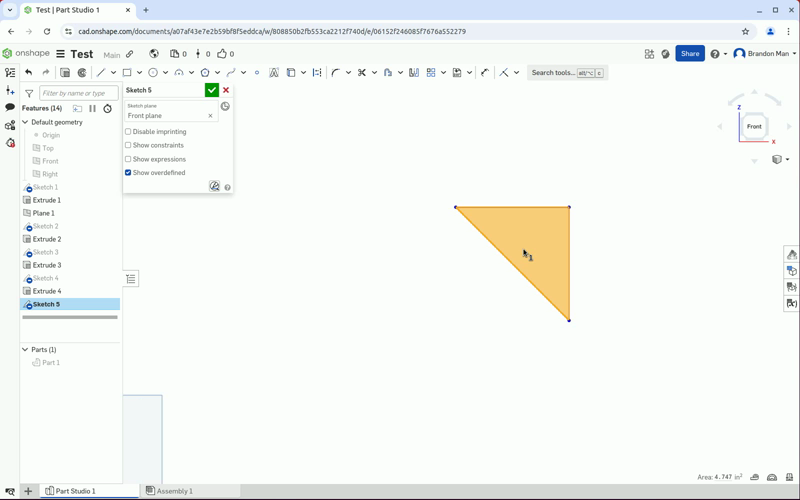
scroll(-6)
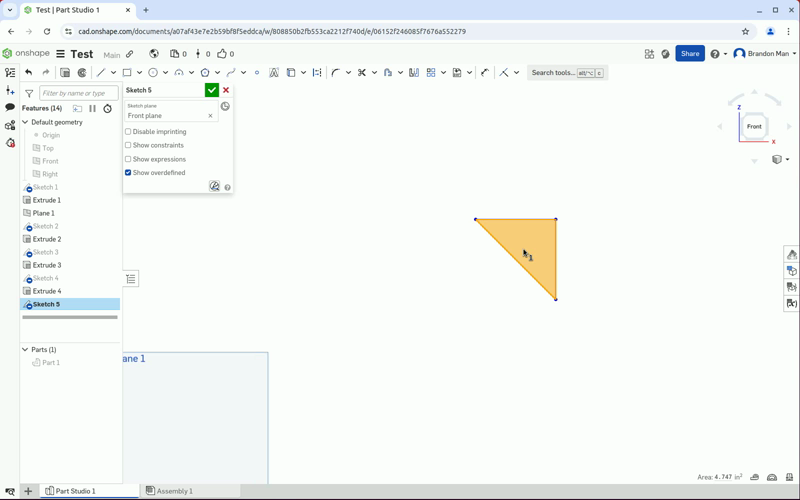
scroll(-6)
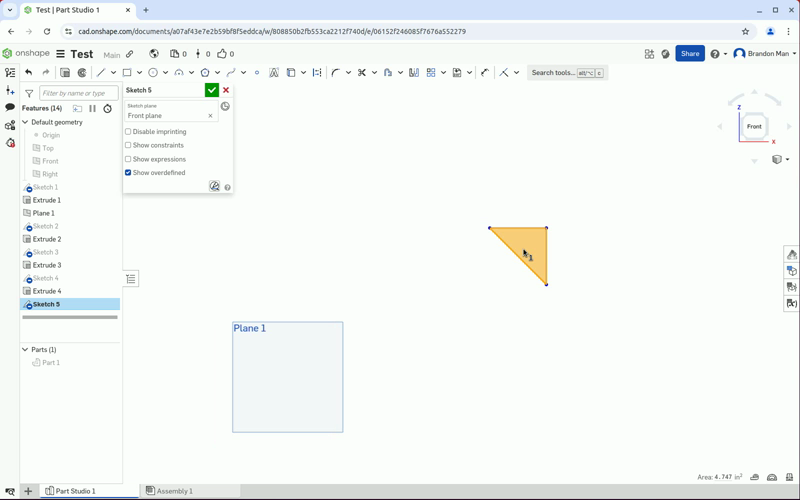
scroll(-6)
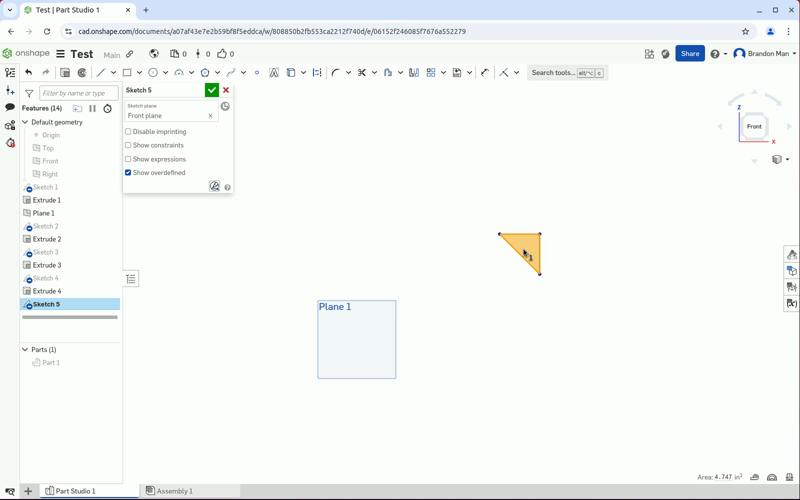
scroll(-6)
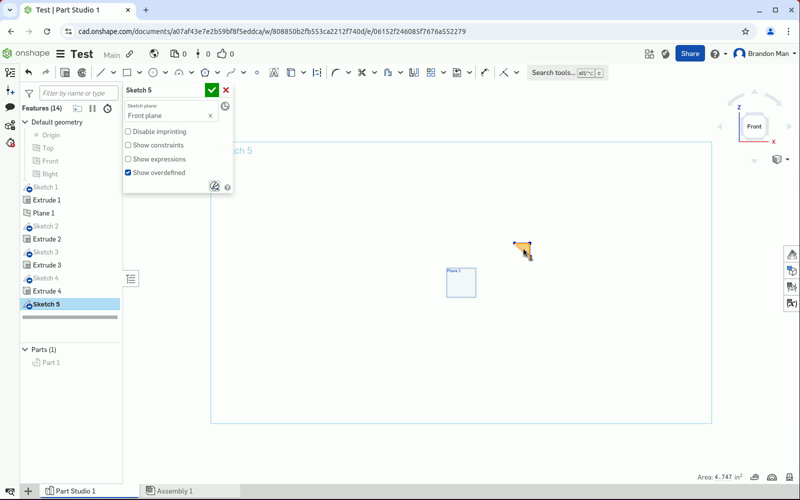
mouse_move(73, 352)
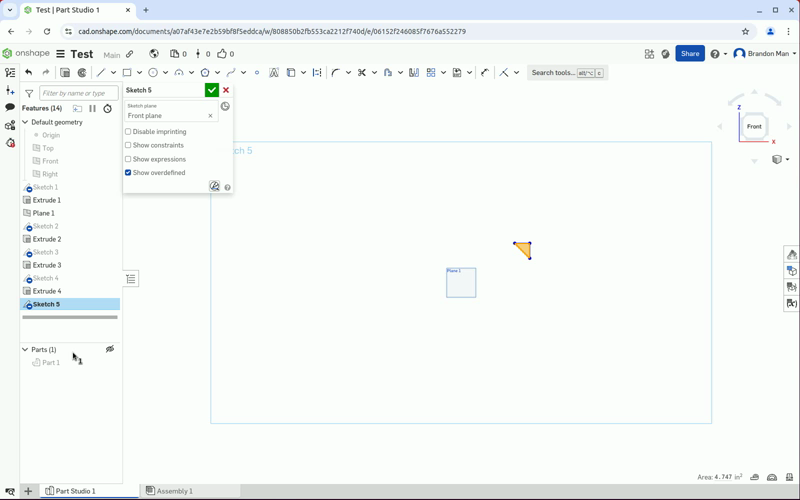
key(shift+y)
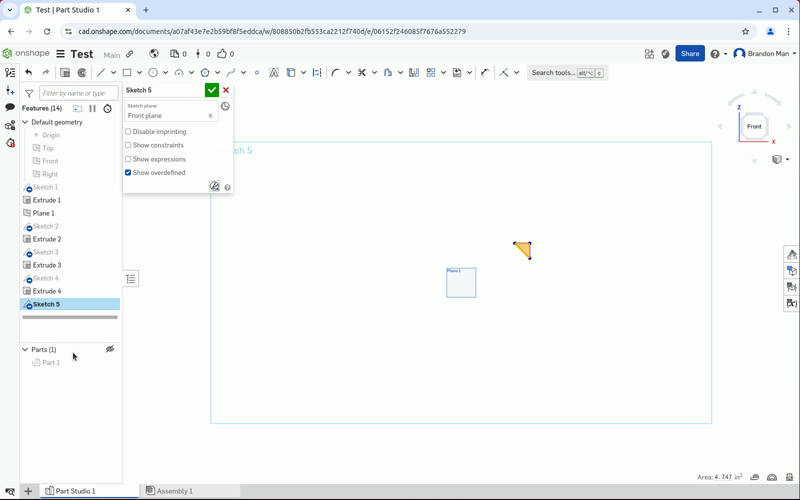
key(shift+e)
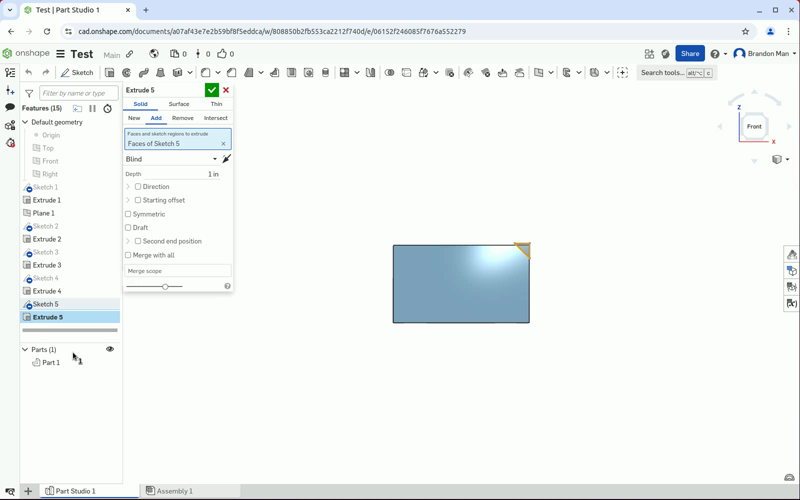
mouse_move(143, 106)
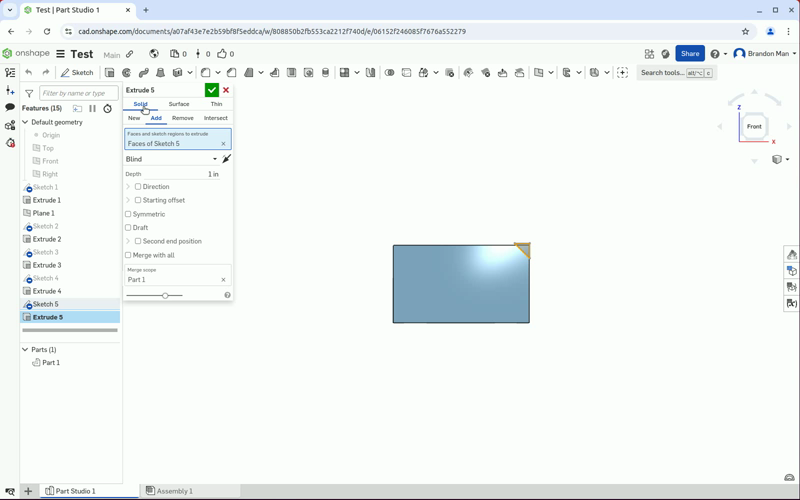
click(143, 106)
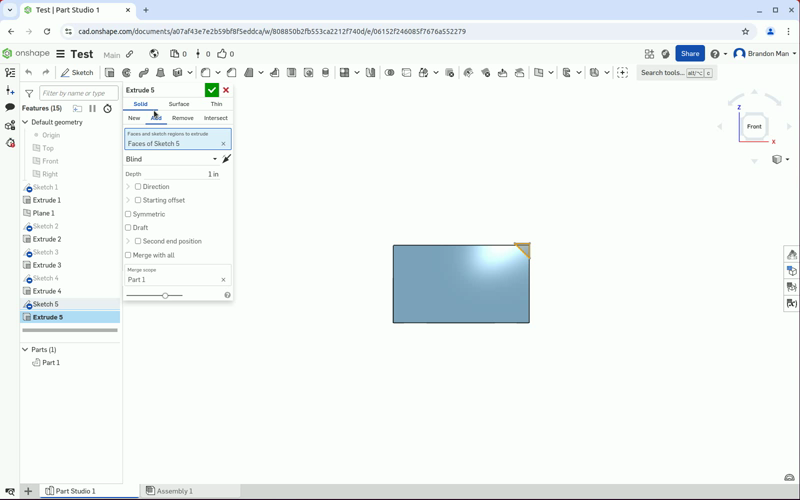
mouse_move(186, 120)
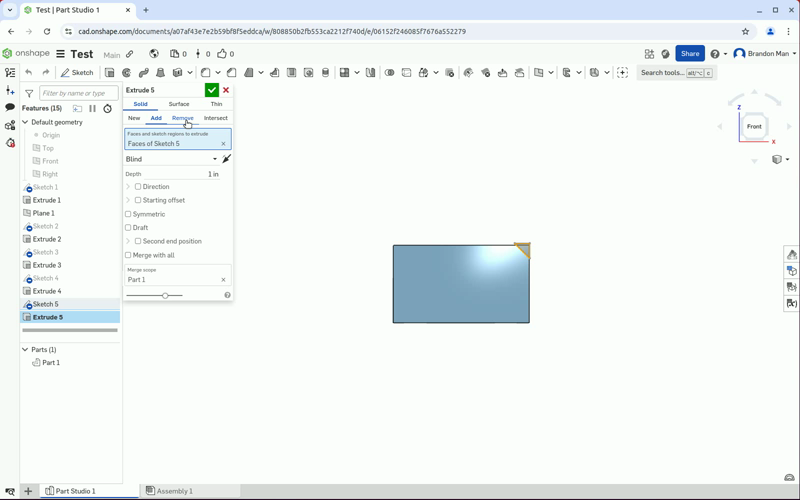
click(186, 120)
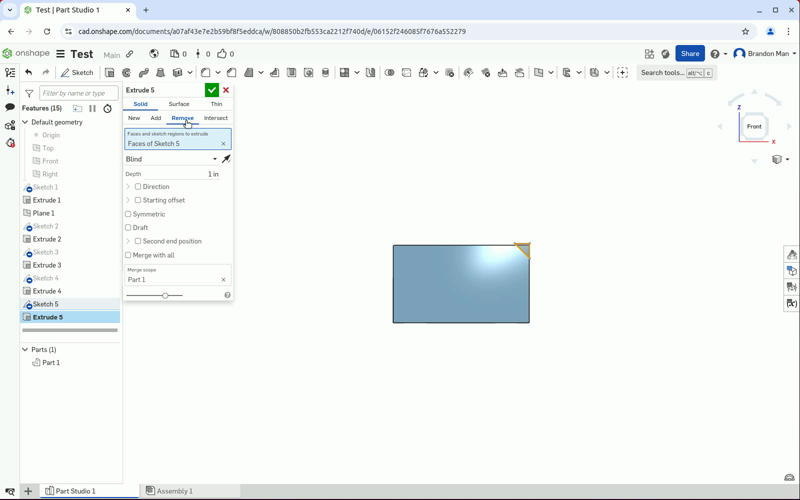
key(tab, 4)
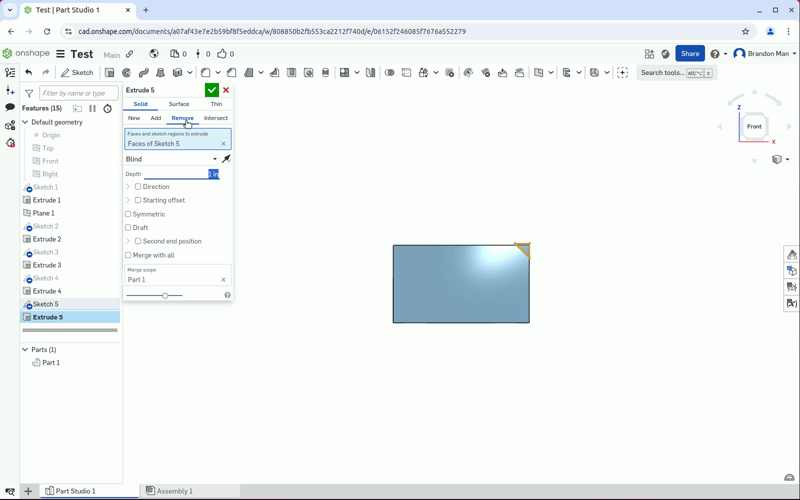
text(30.811)
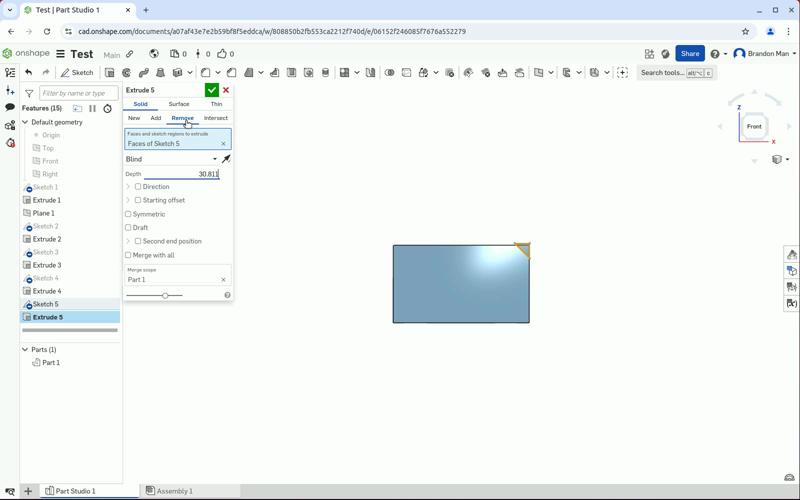
key(tab, 3)
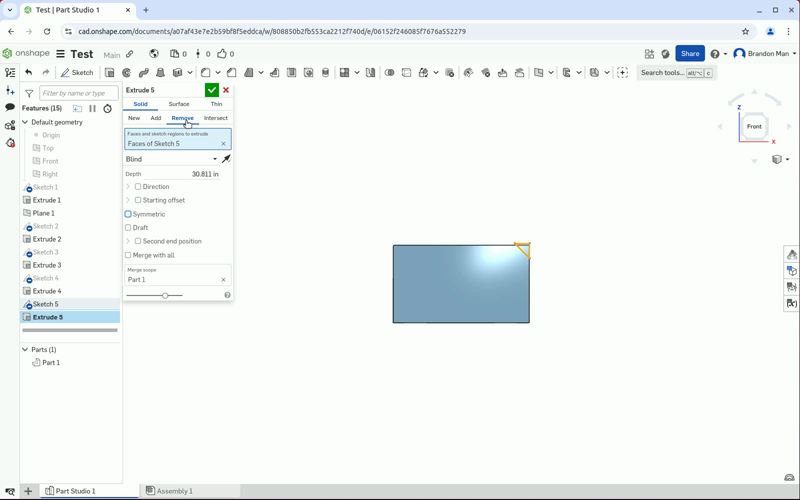
key(tab, 2)
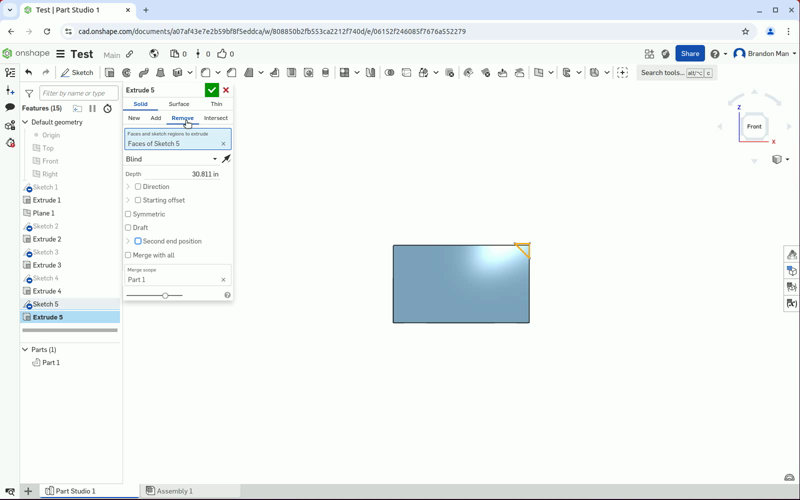
key(space)
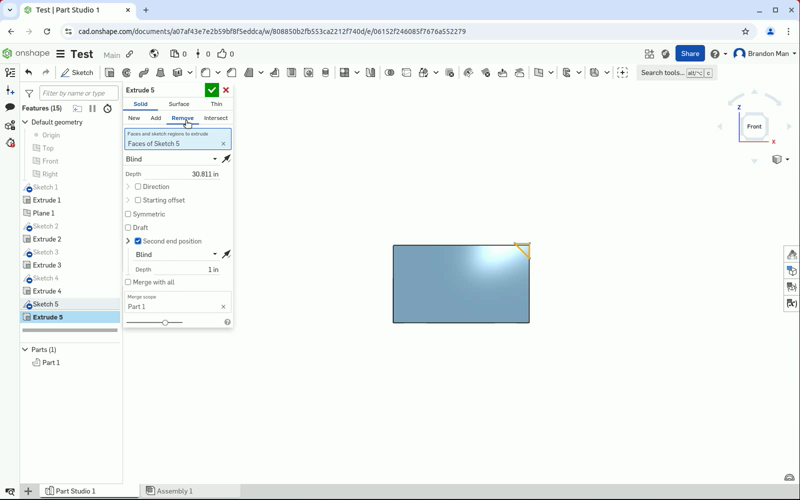
key(tab, 3)
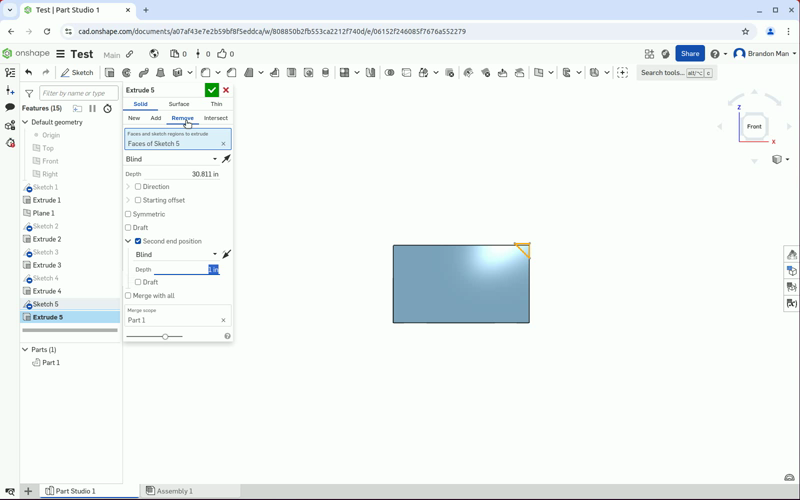
text(30.57)
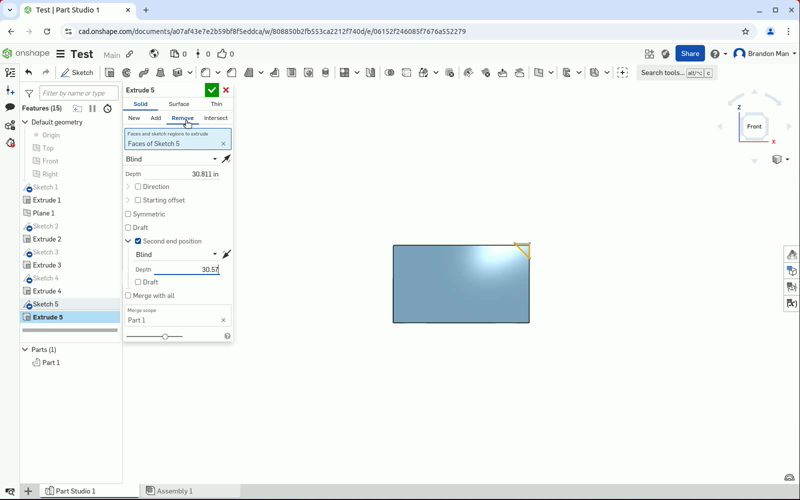
key(tab, 2)
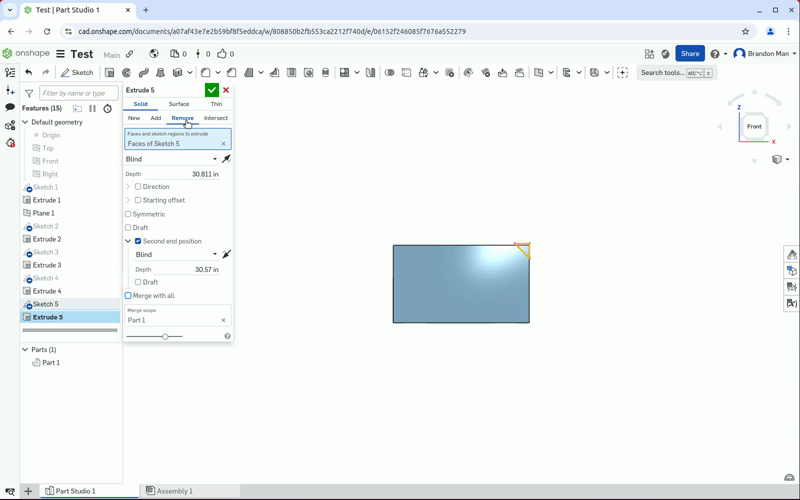
key(space)
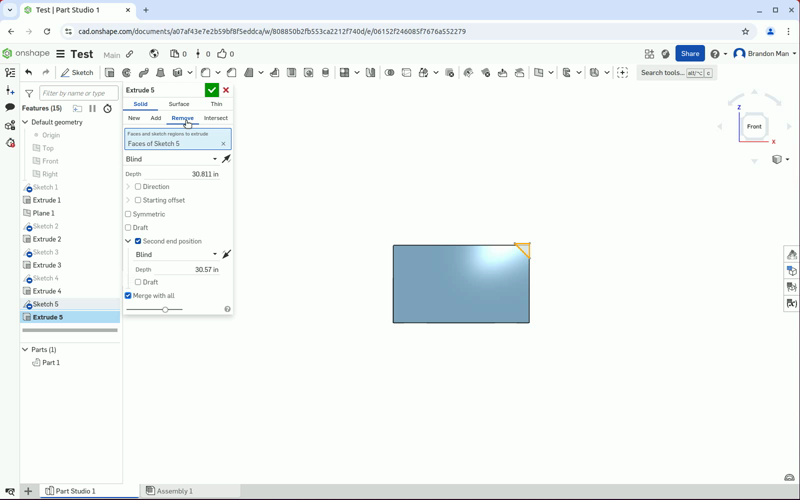
key(enter)
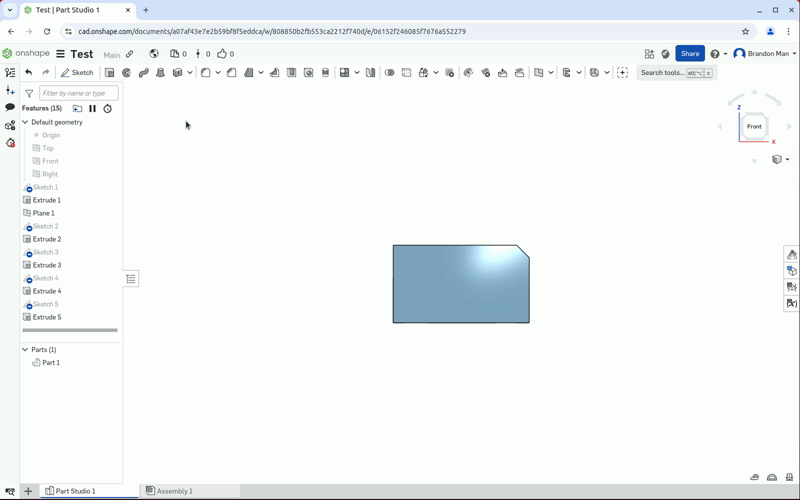
key(shift+h)
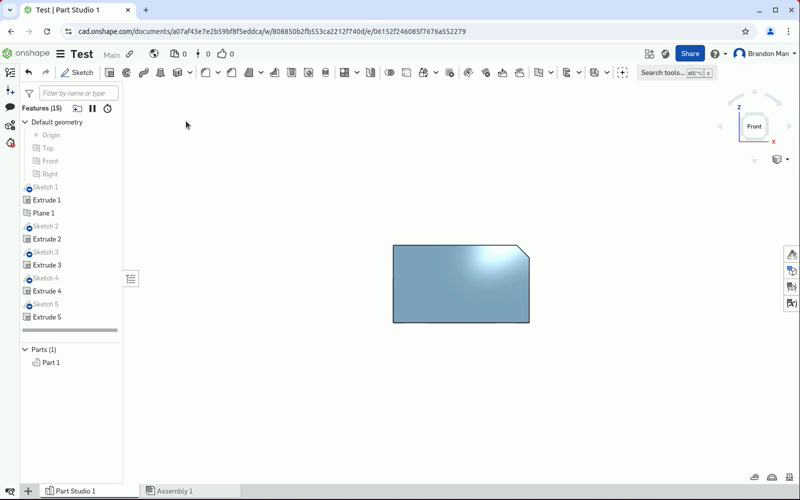
key(shift+h)
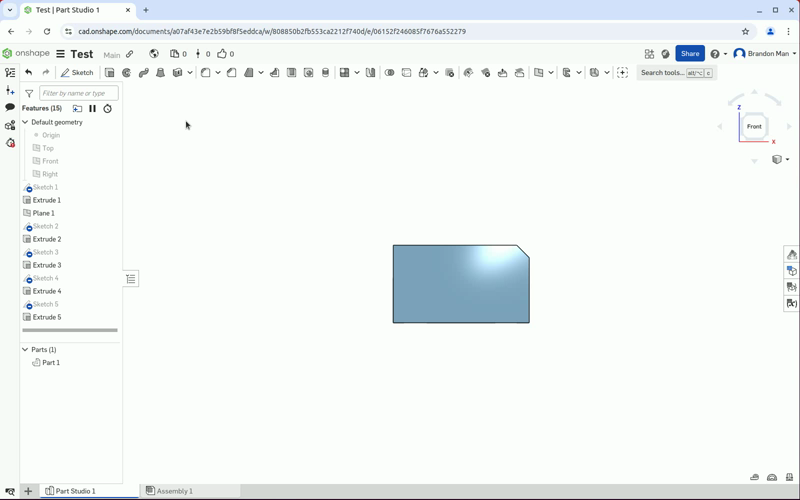
mouse_move(73, 189)
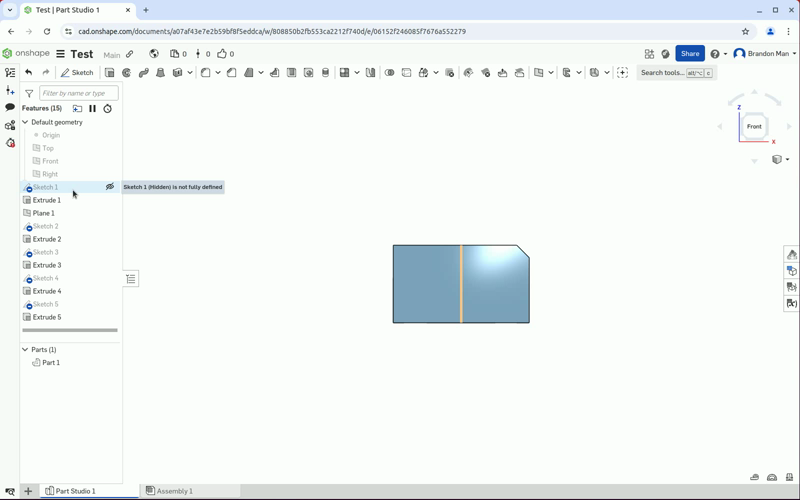
click(73, 189)
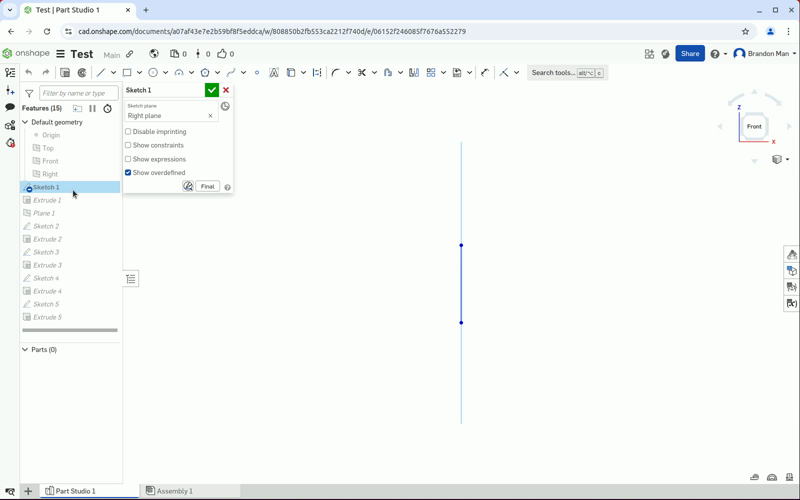
mouse_move(229, 92)
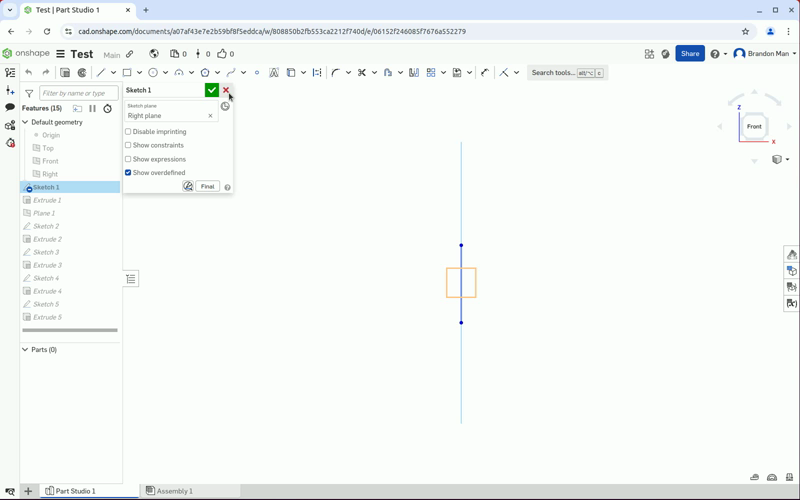
click(229, 92)
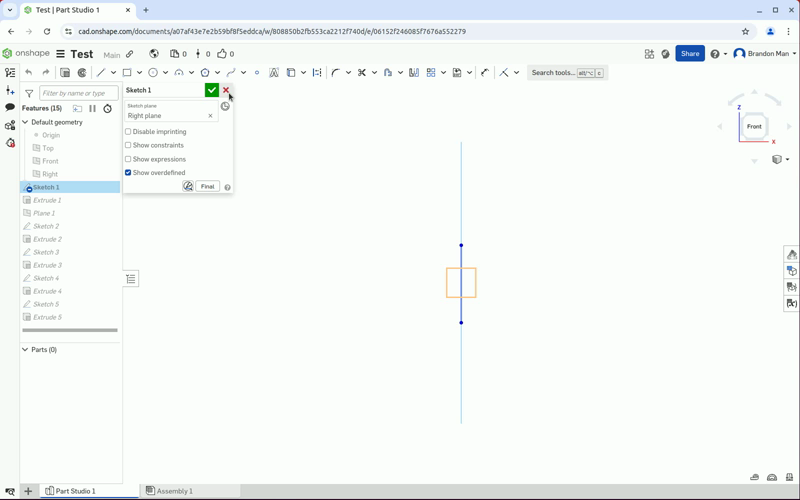
key(shift+s)
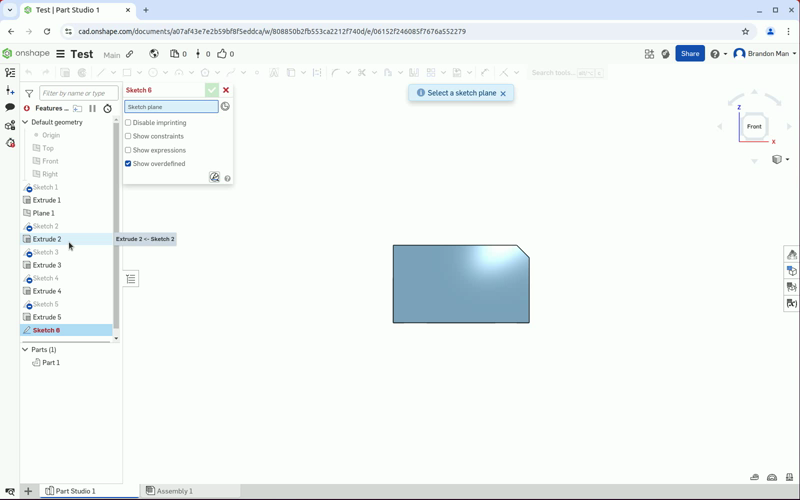
scroll(3)
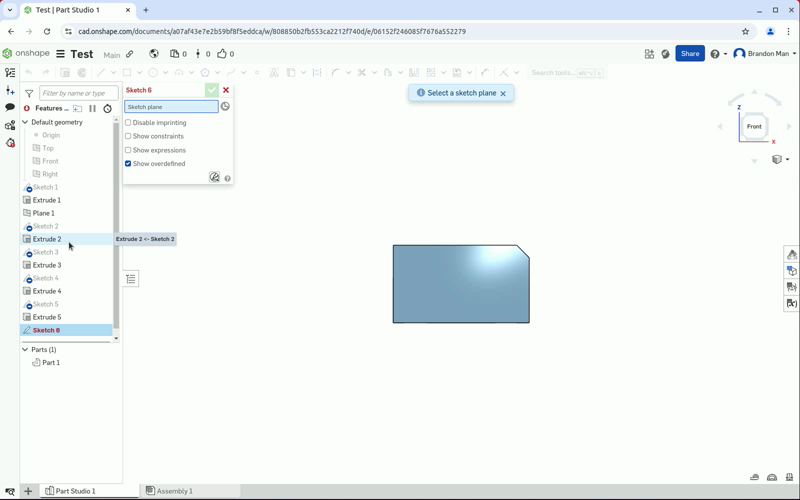
mouse_move(69, 163)
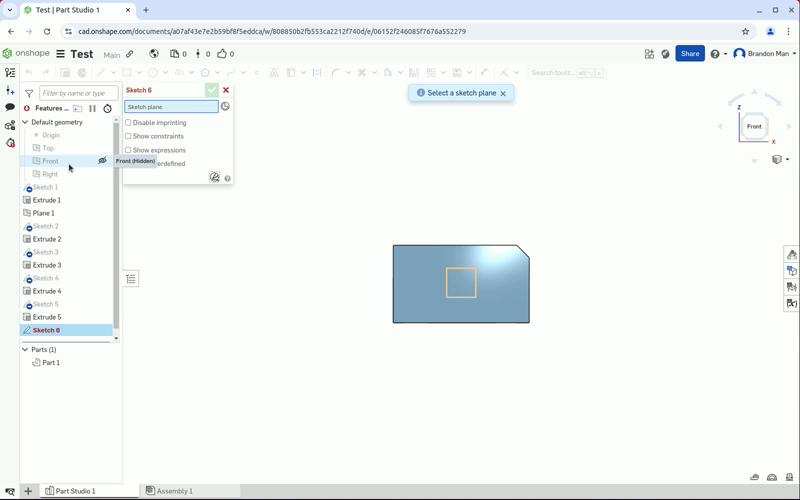
click(69, 163)
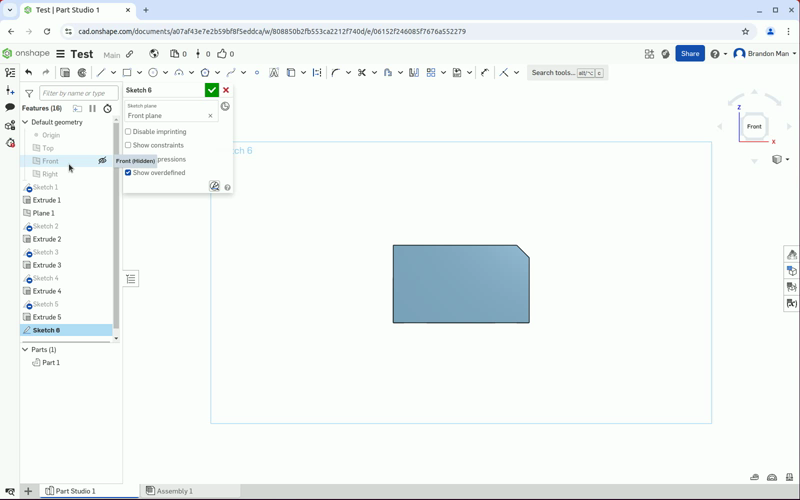
mouse_move(73, 352)
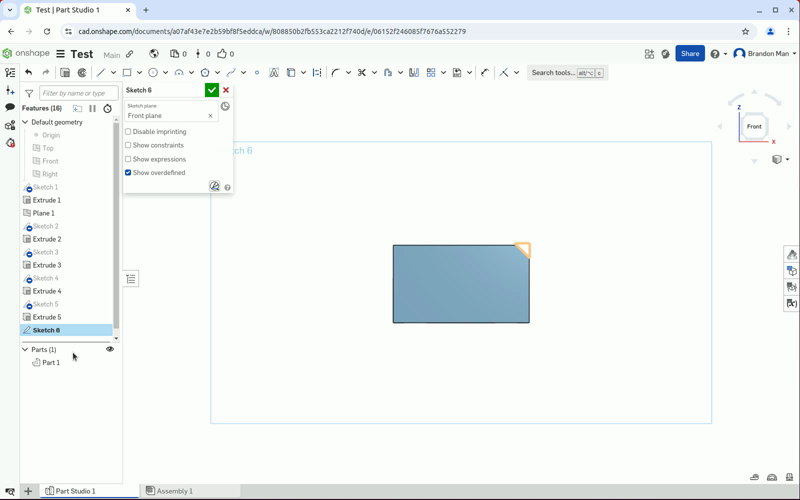
key(y)
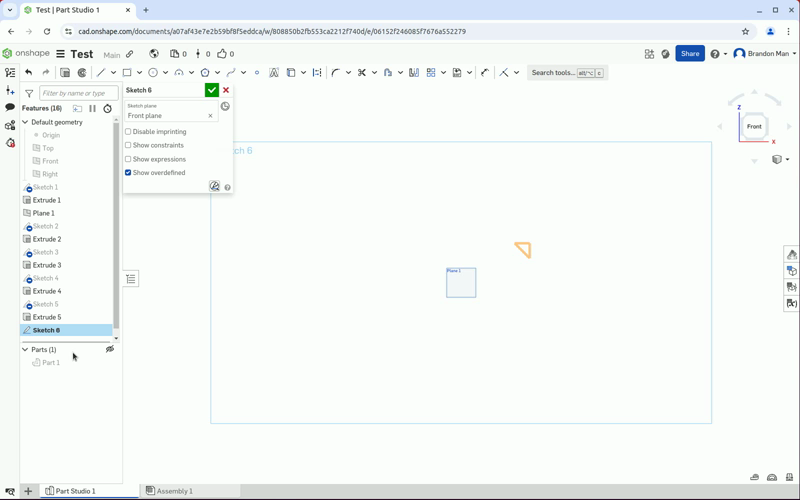
key(l)
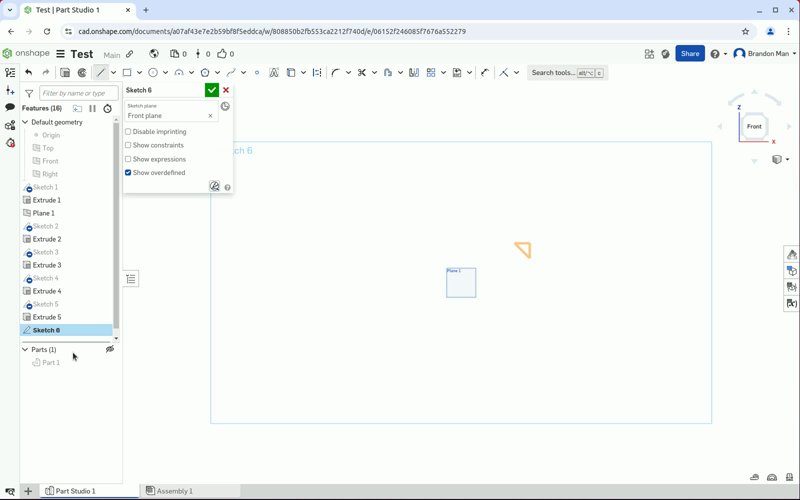
key_down(shift)
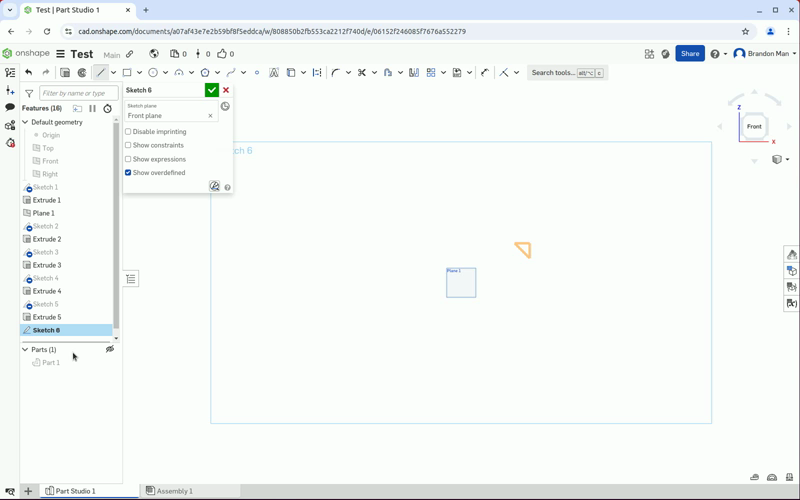
mouse_move(392, 257)
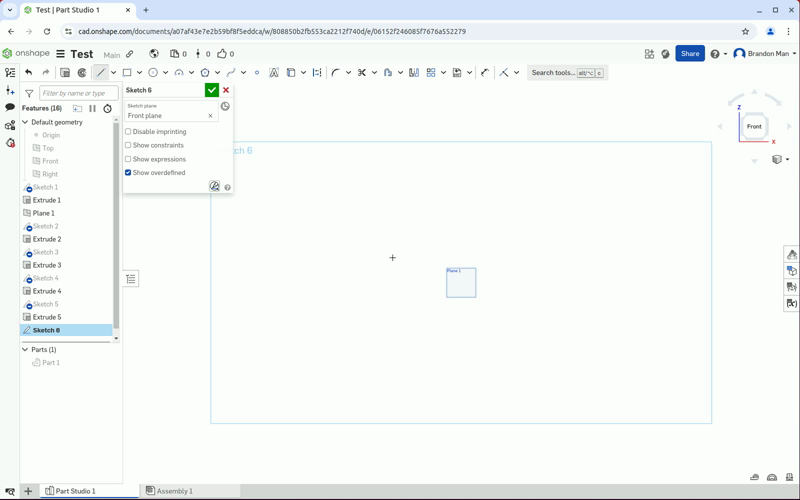
click(392, 257)
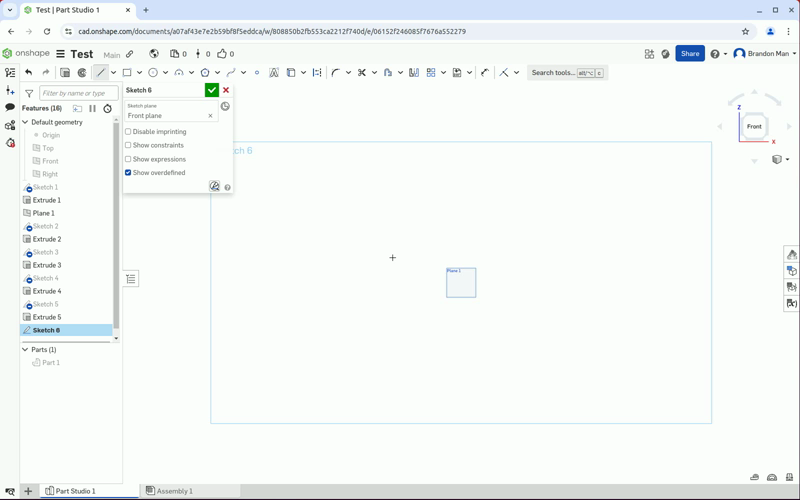
key_up(shift)
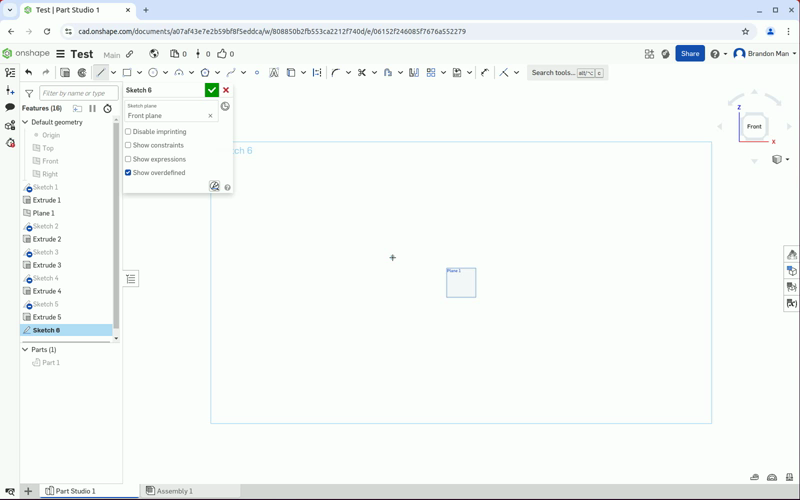
key_down(shift)
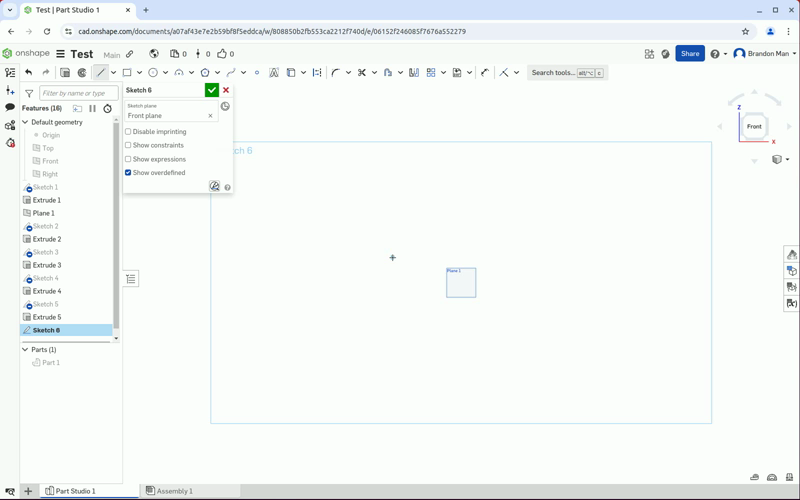
mouse_move(422, 257)
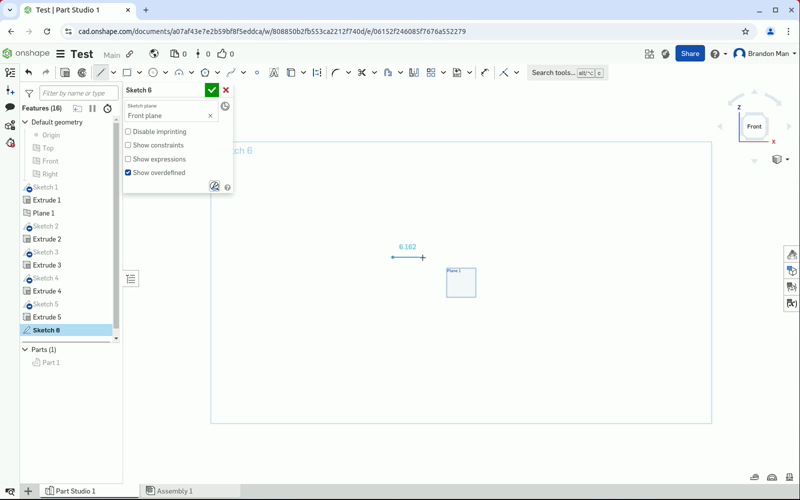
mouse_move(407, 242)
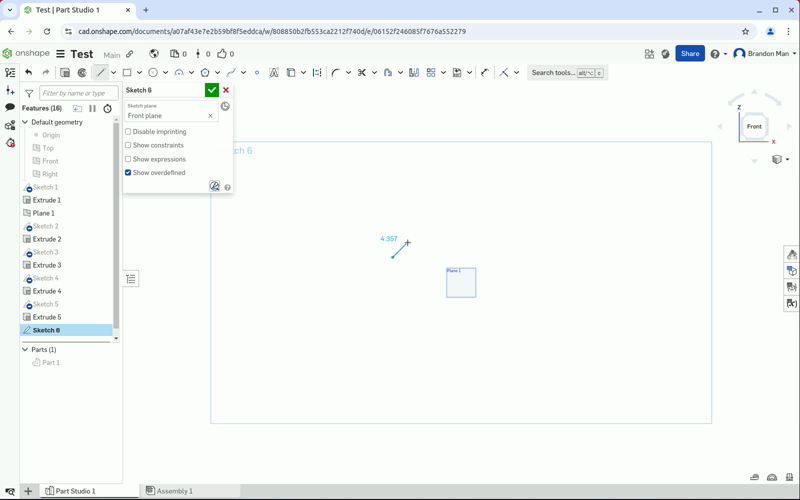
click(407, 242)
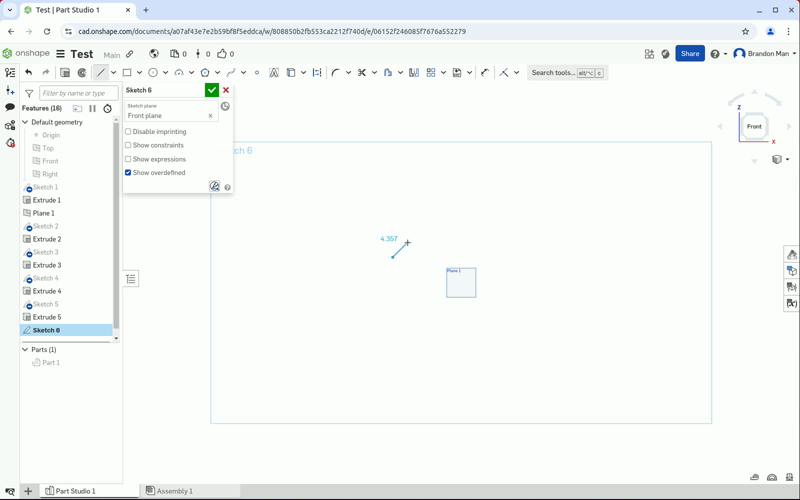
key_up(shift)
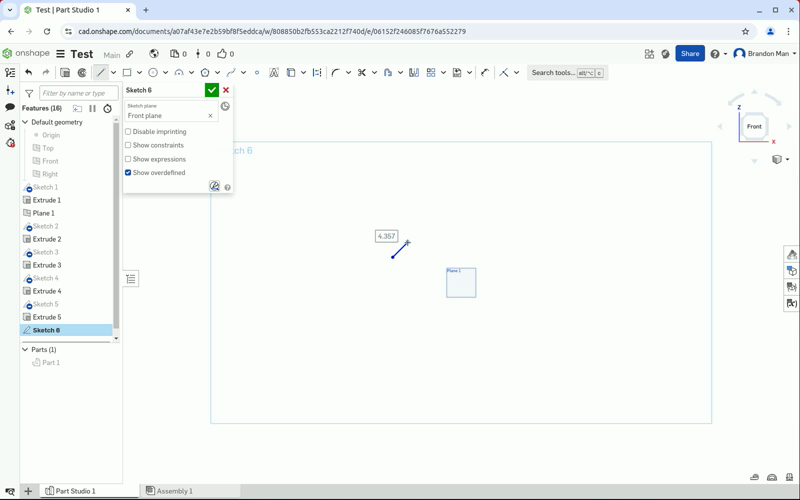
key_down(shift)
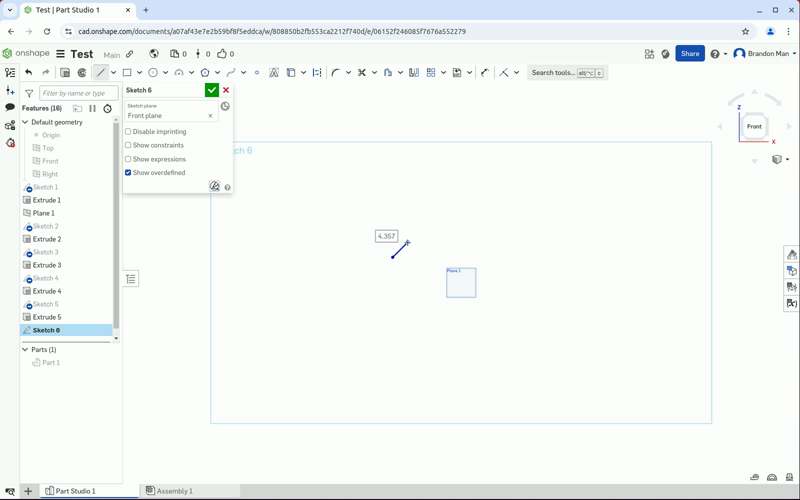
mouse_move(437, 242)
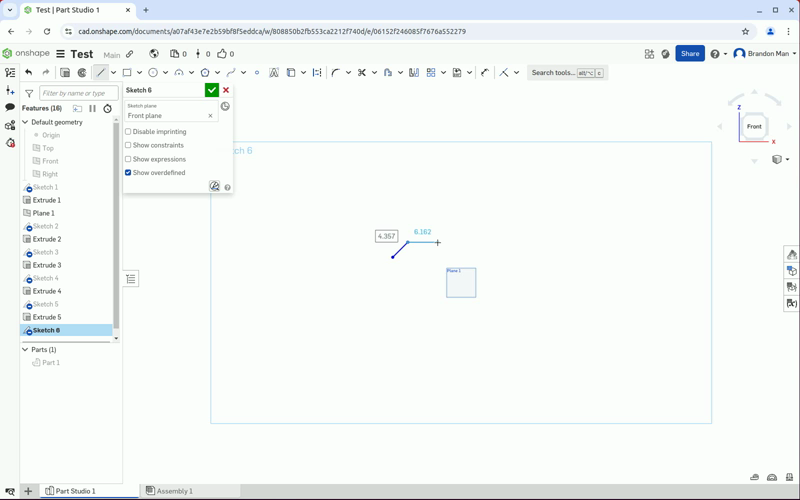
mouse_move(392, 242)
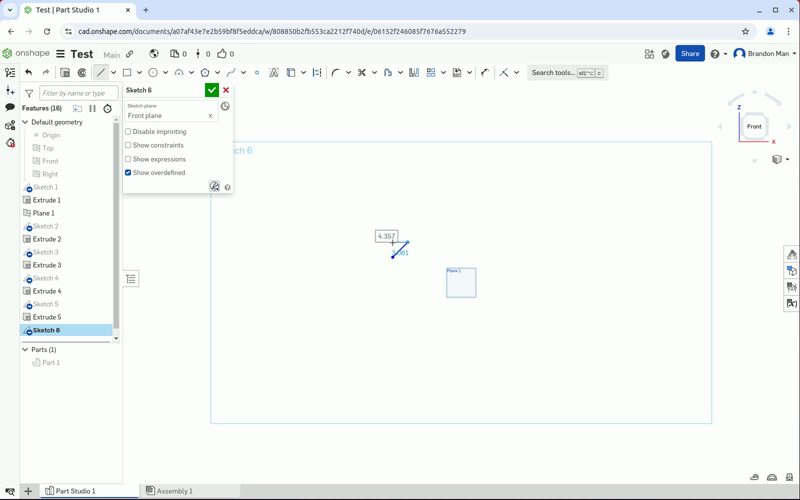
click(392, 242)
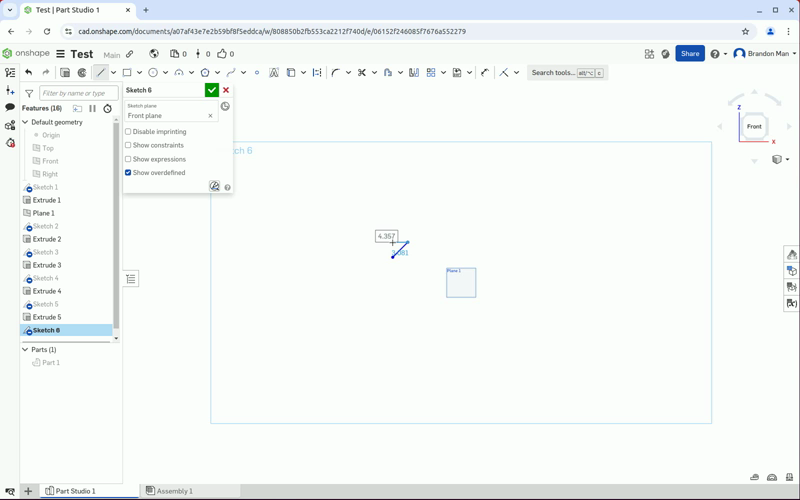
key_up(shift)
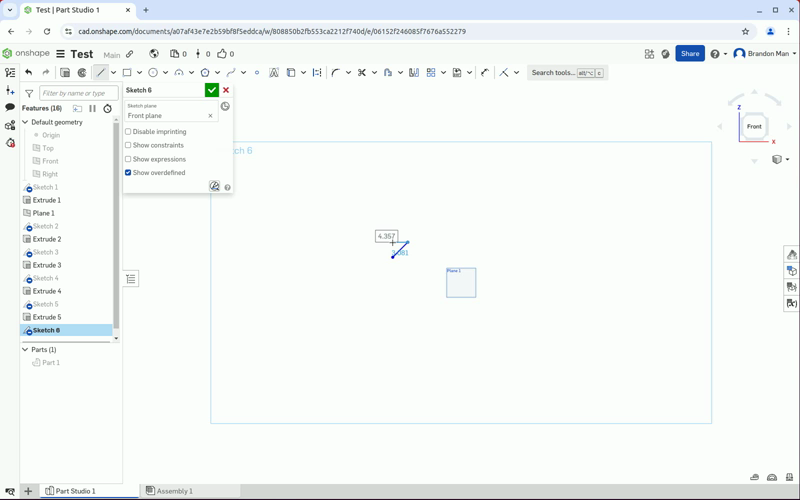
mouse_move(422, 242)
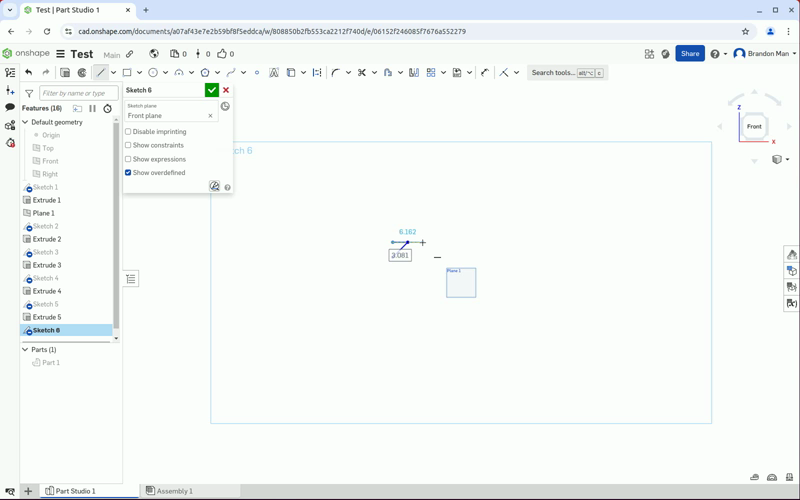
key_down(shift)
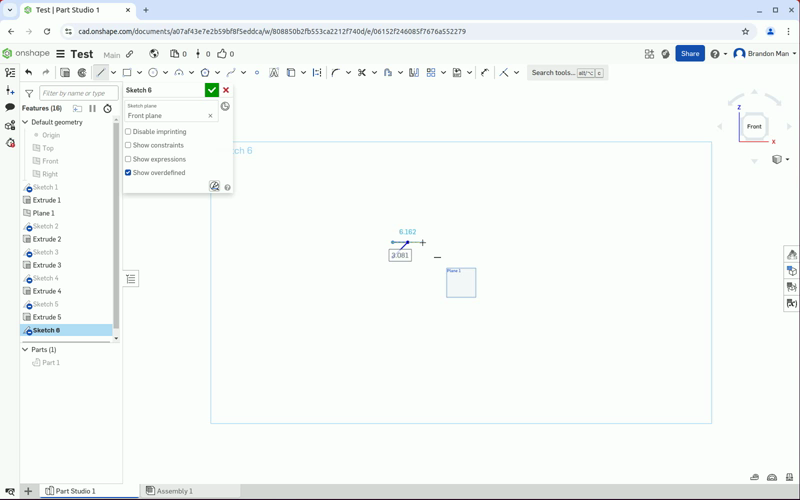
mouse_move(392, 257)
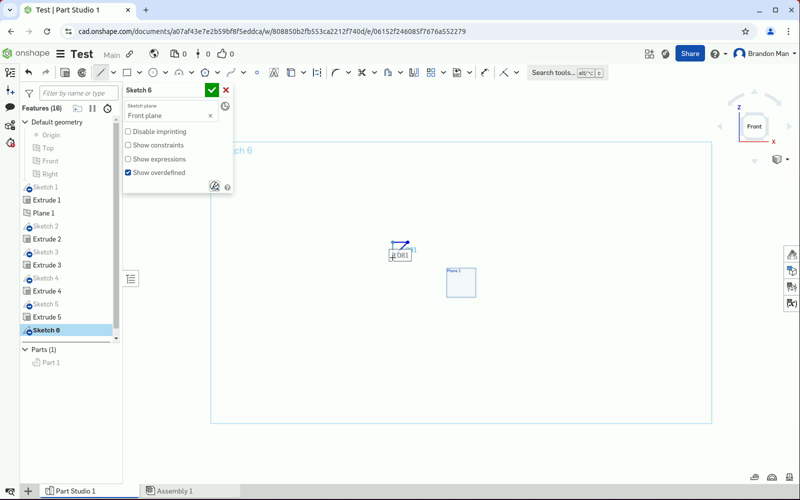
key_up(shift)
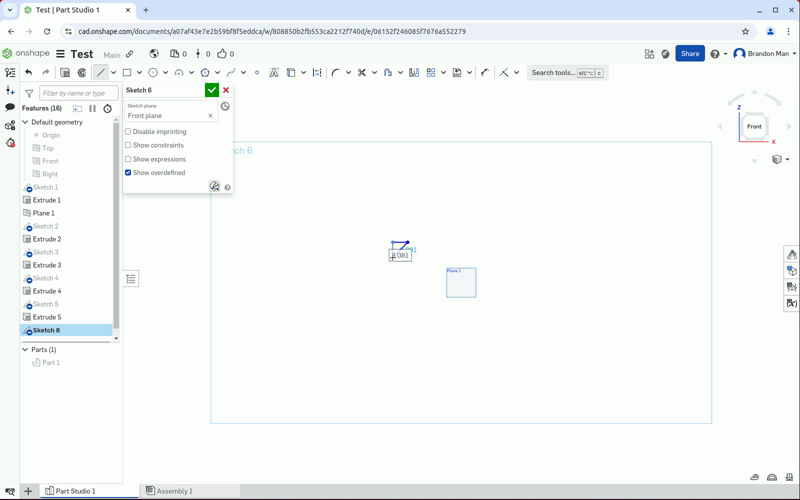
click(392, 257)
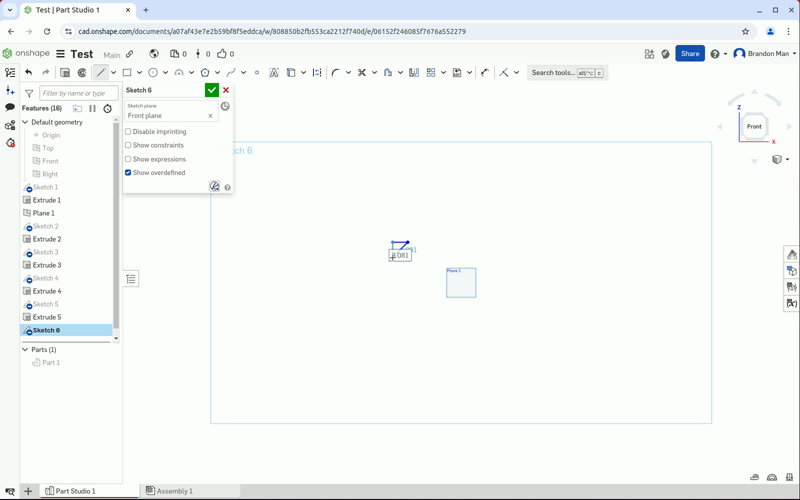
key(esc)
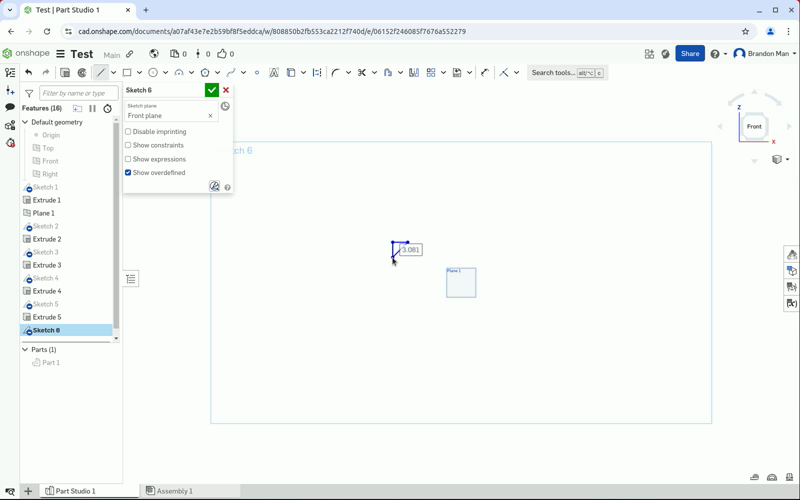
mouse_move(399, 249)
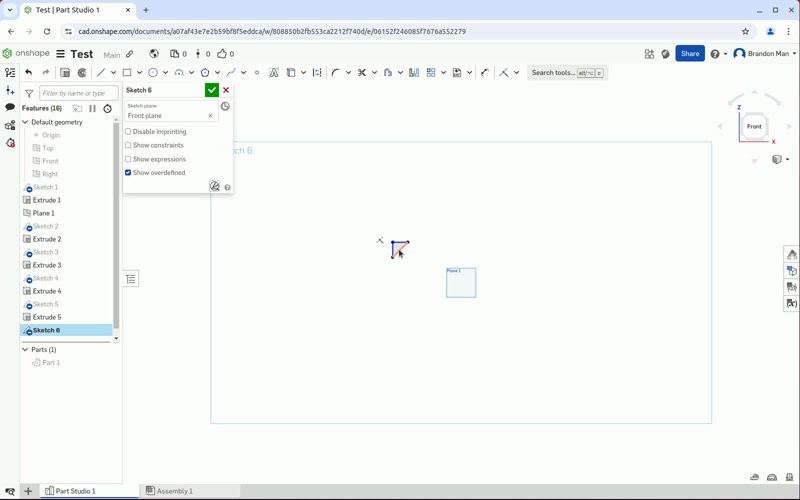
scroll(6)
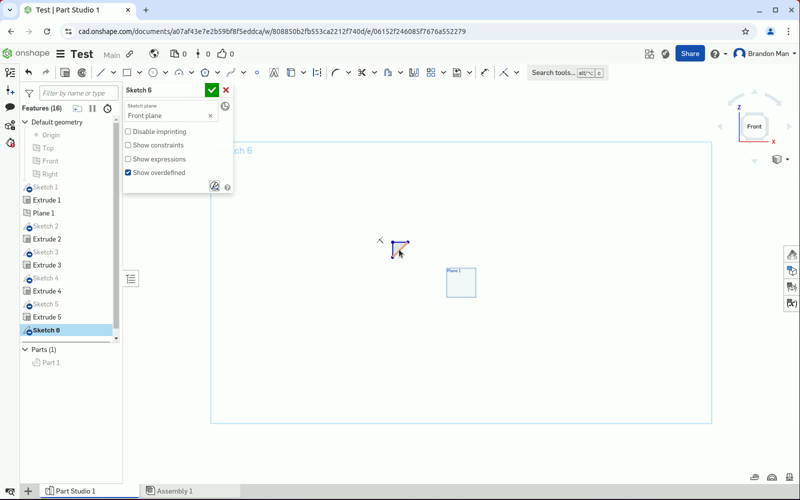
scroll(6)
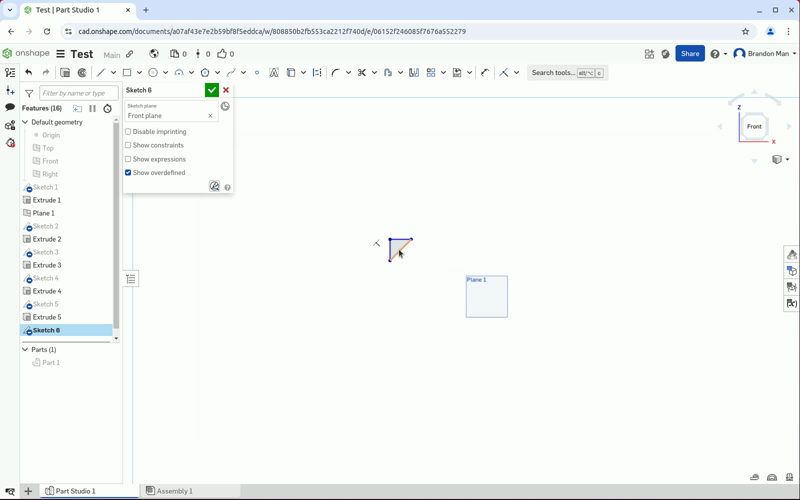
scroll(6)
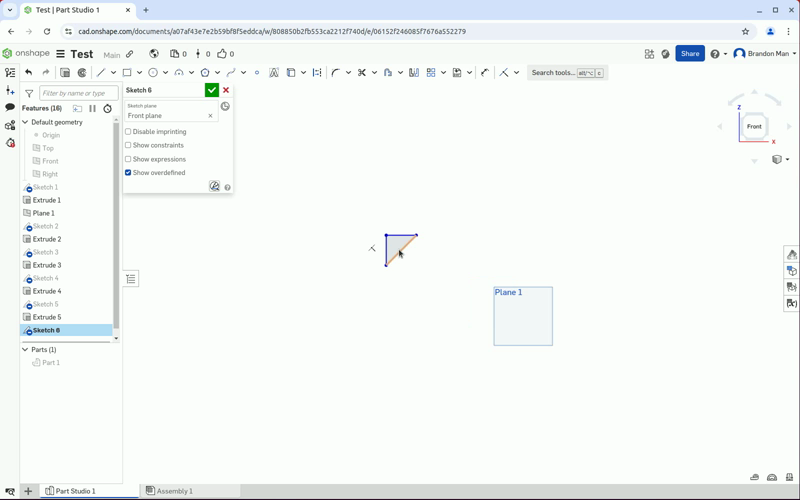
scroll(6)
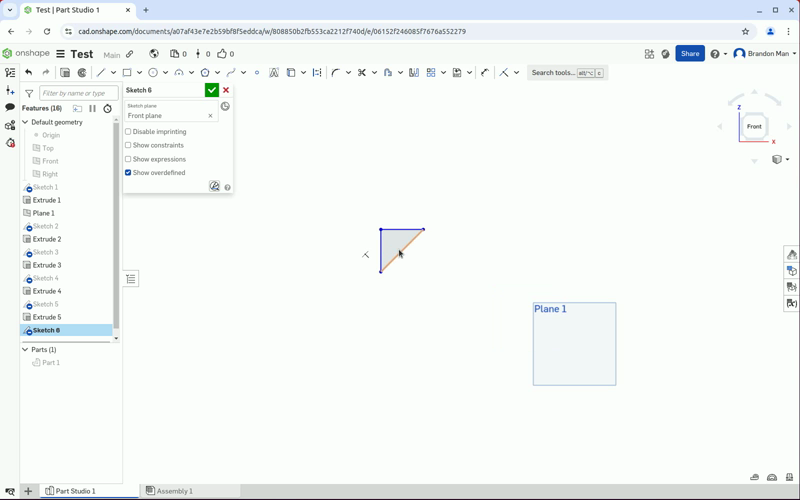
scroll(6)
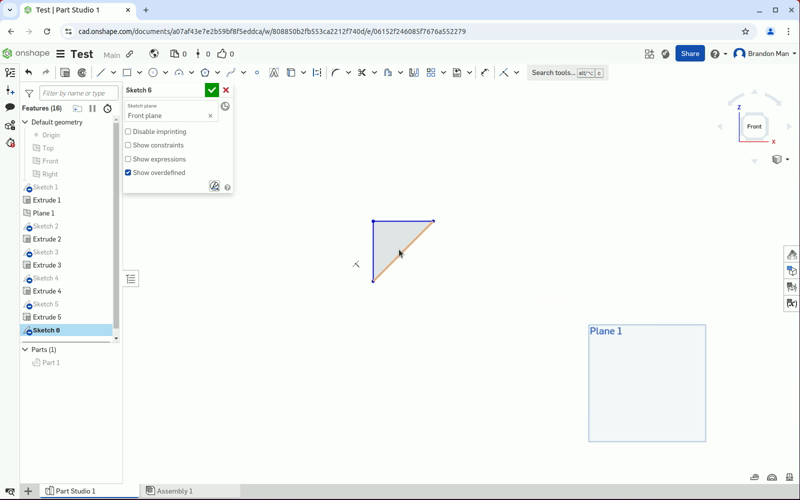
scroll(6)
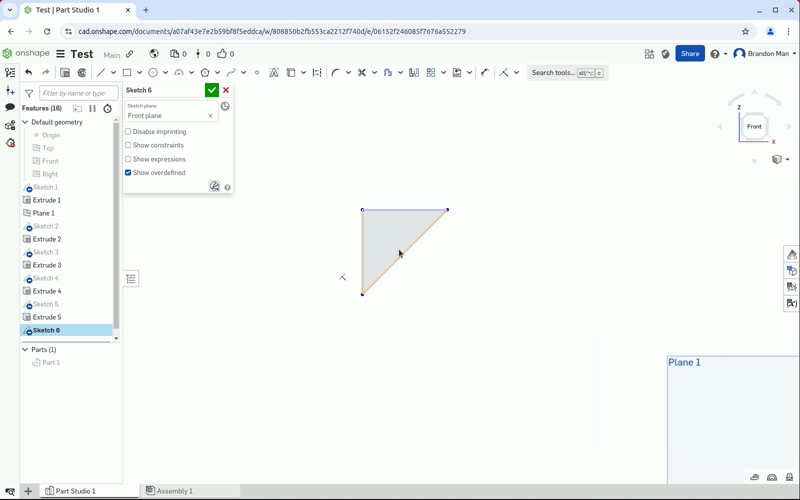
scroll(6)
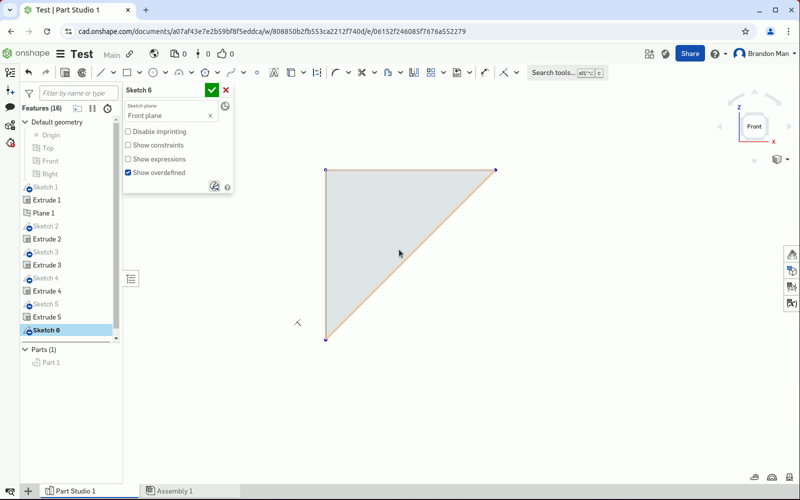
click(399, 249)
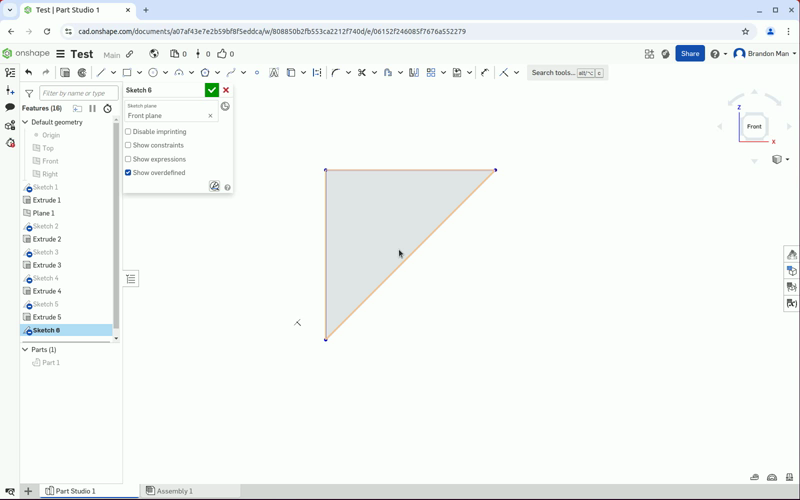
scroll(-6)
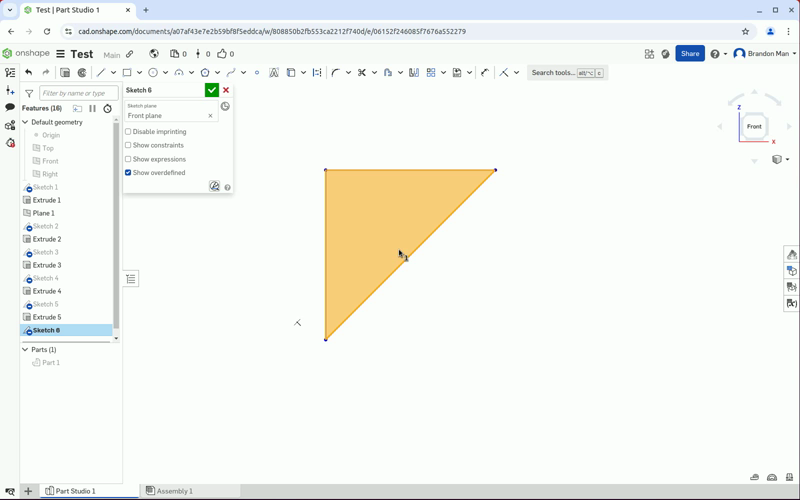
scroll(-6)
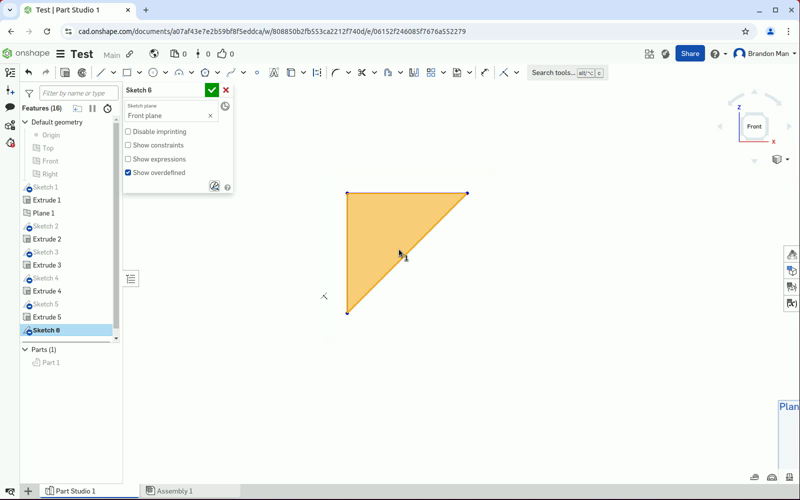
scroll(-6)
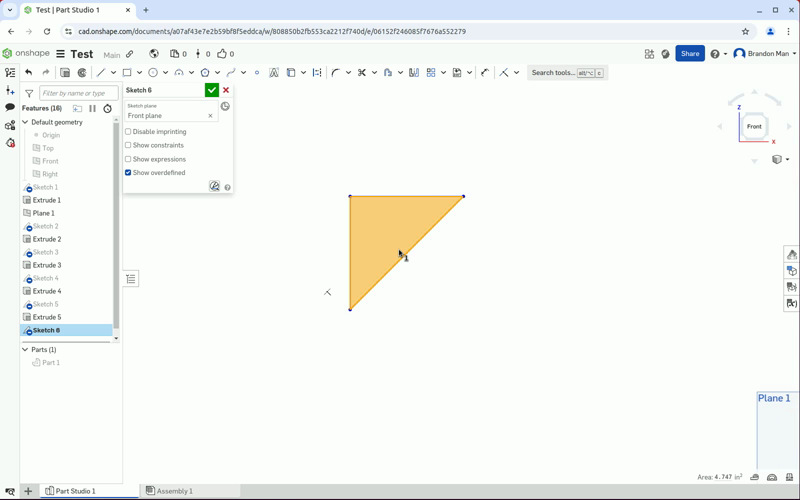
scroll(-6)
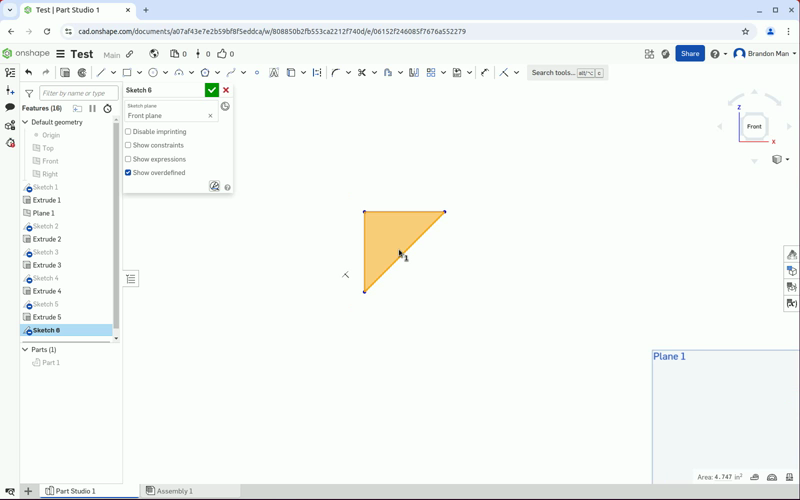
scroll(-6)
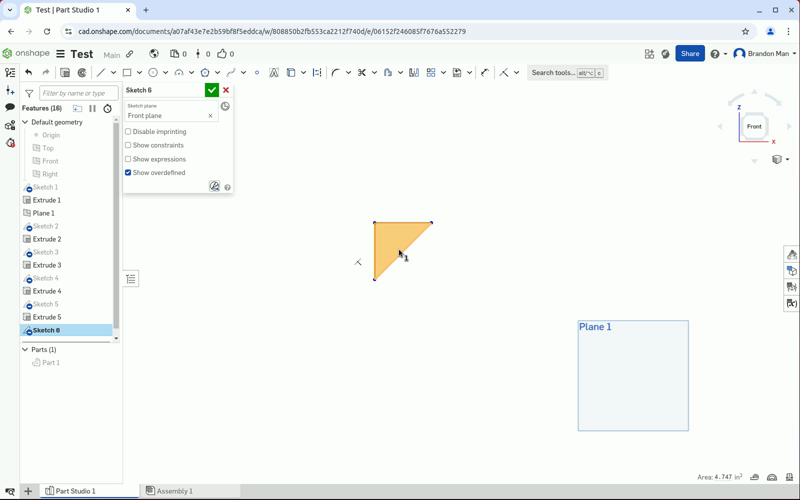
scroll(-6)
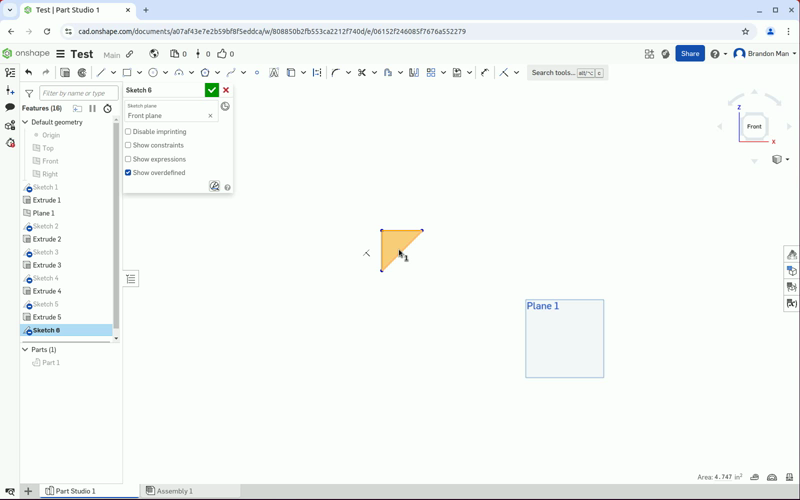
scroll(-6)
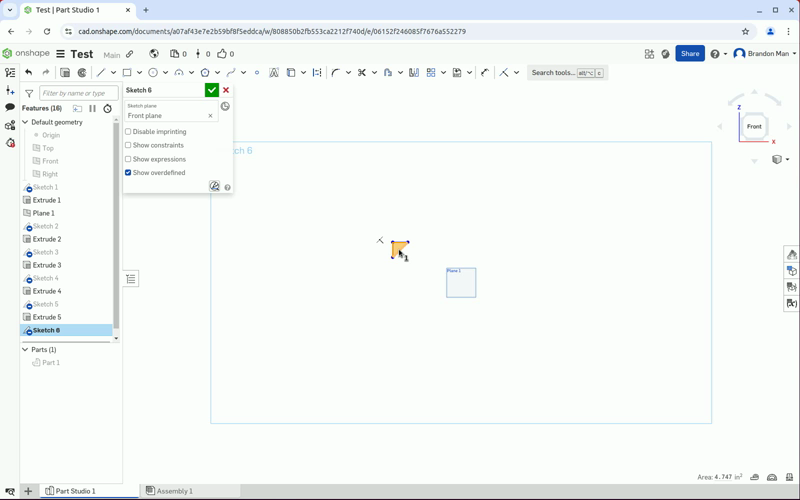
mouse_move(73, 352)
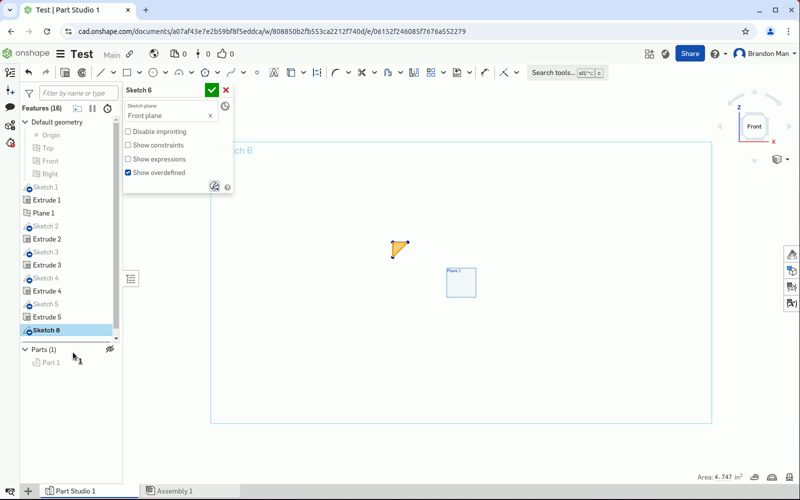
key(shift+y)
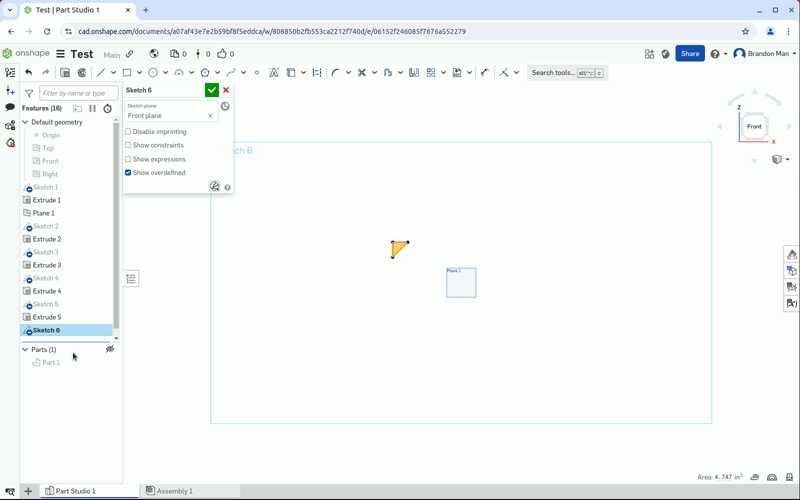
key(shift+e)
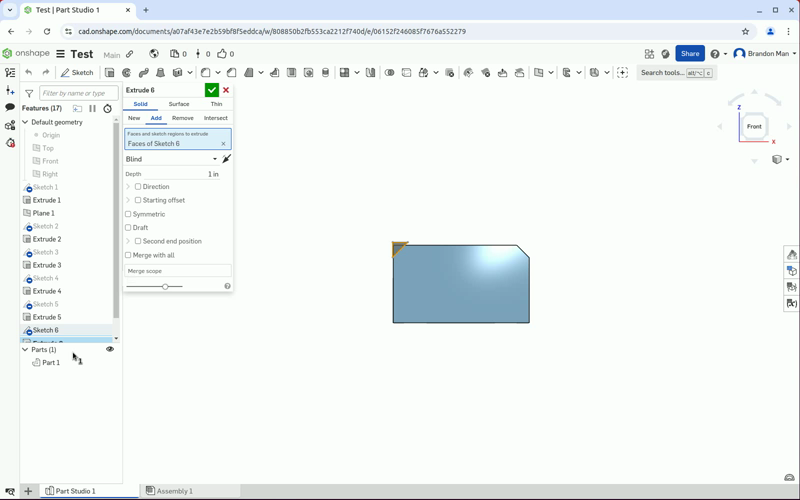
mouse_move(143, 106)
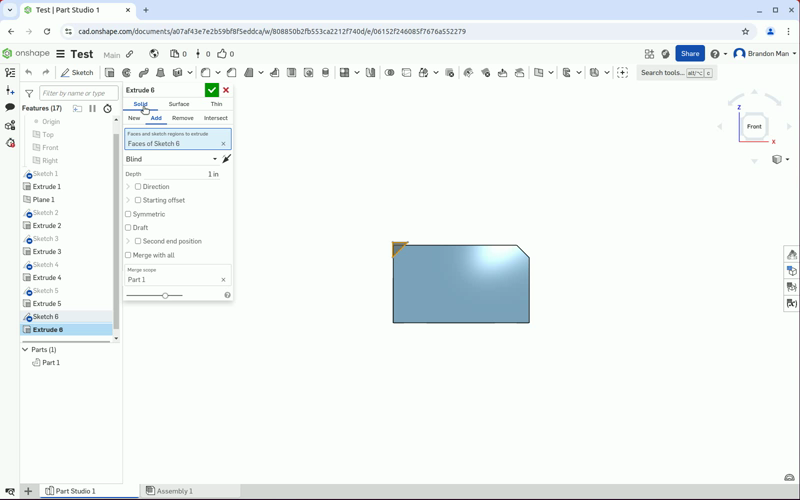
click(143, 106)
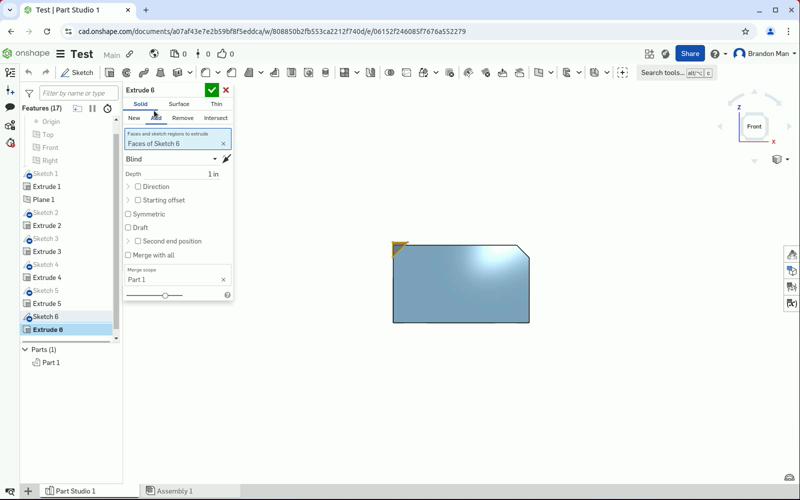
mouse_move(186, 120)
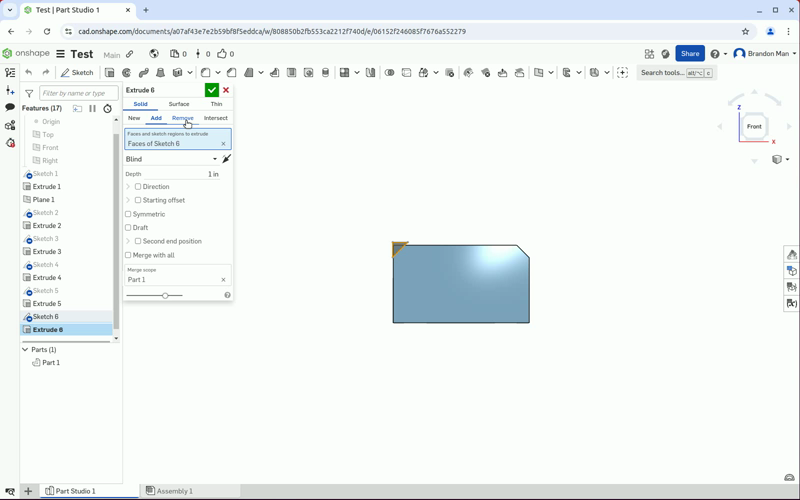
click(186, 120)
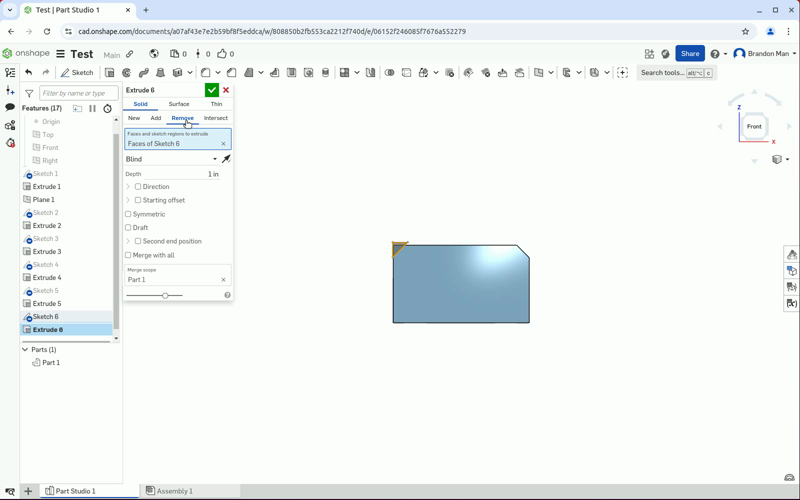
key(tab, 4)
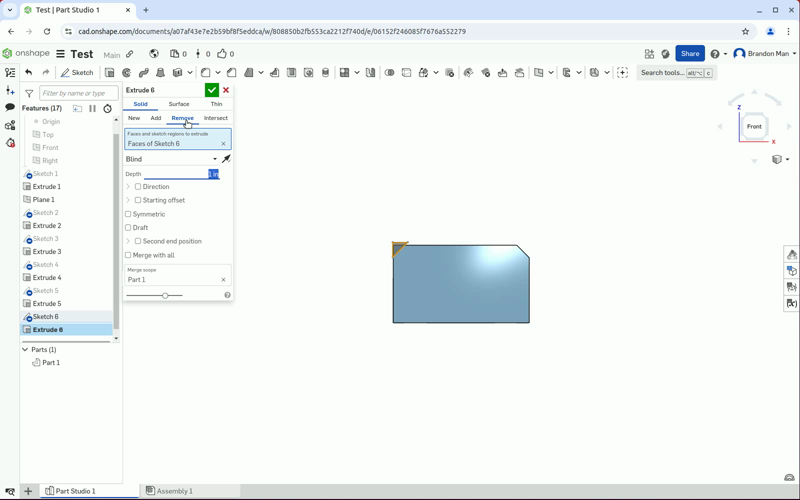
text(30.811)
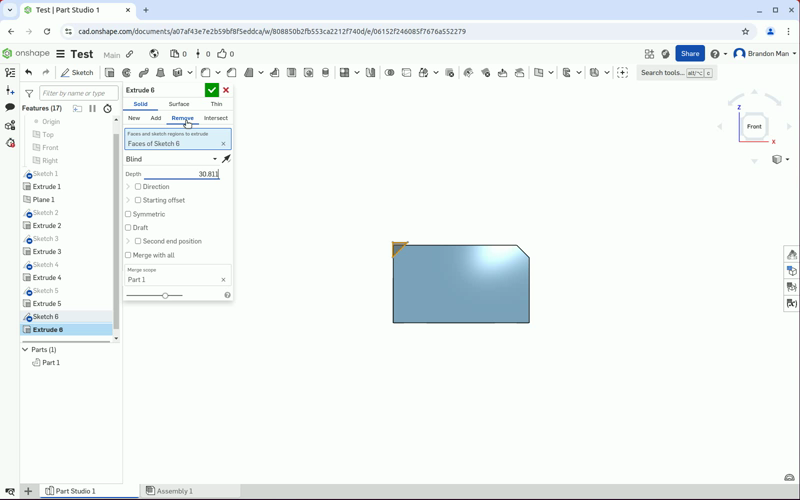
key(tab, 3)
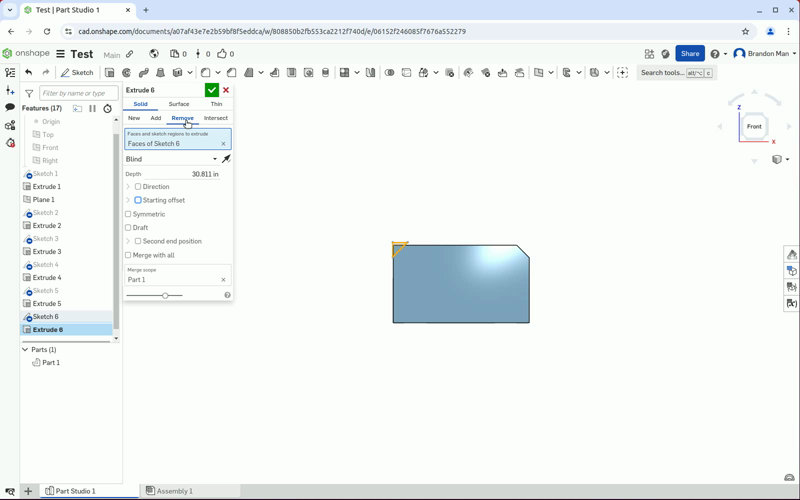
key(tab, 2)
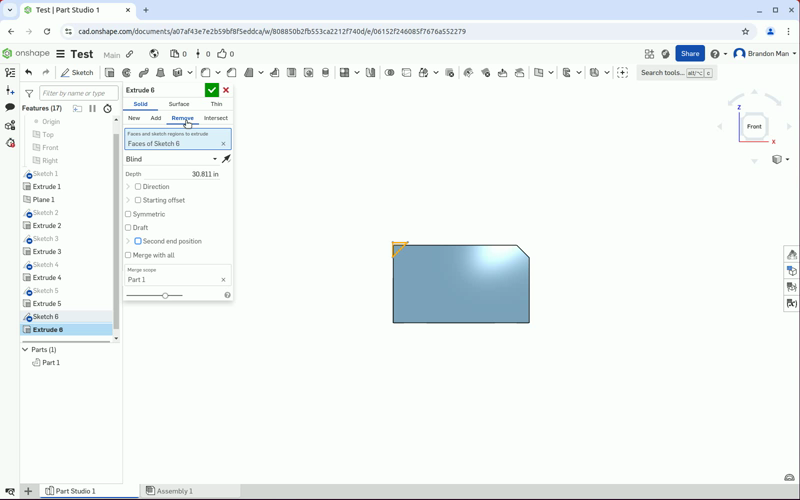
key(space)
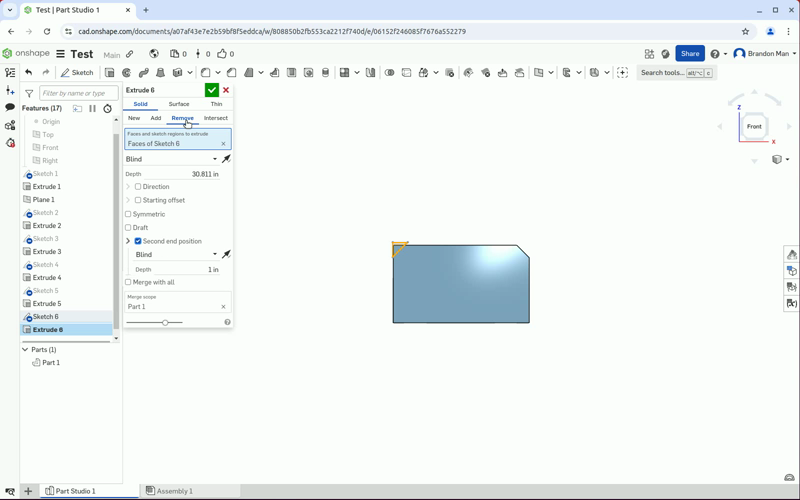
key(tab, 3)
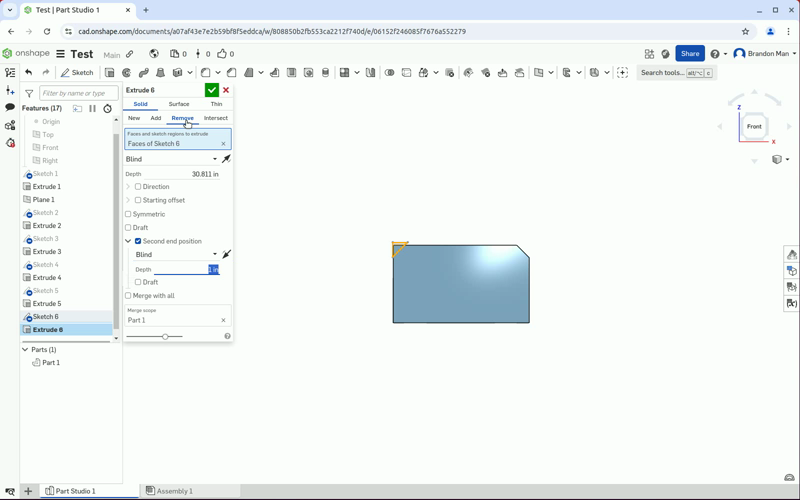
text(30.57)
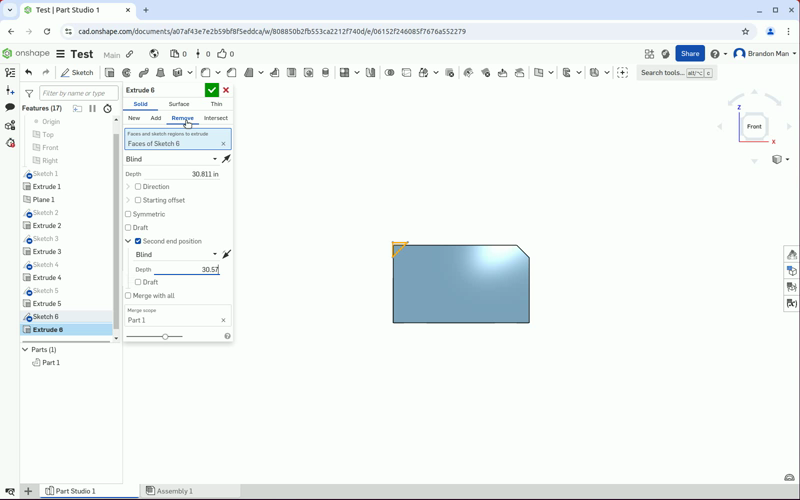
key(tab, 2)
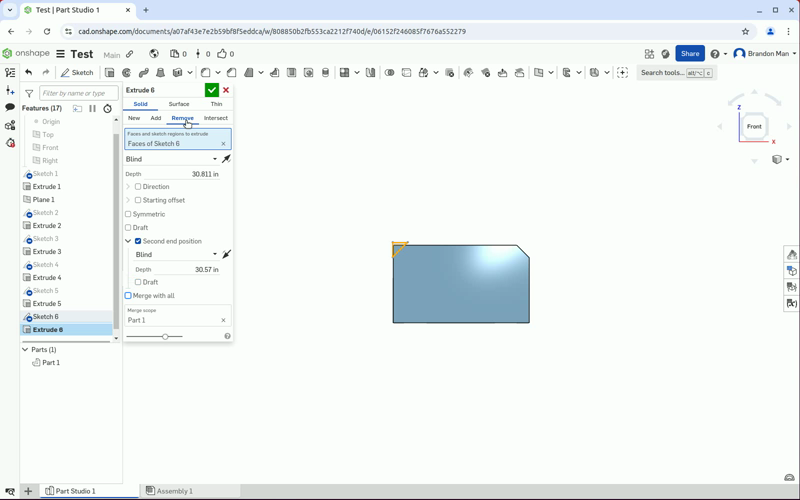
key(space)
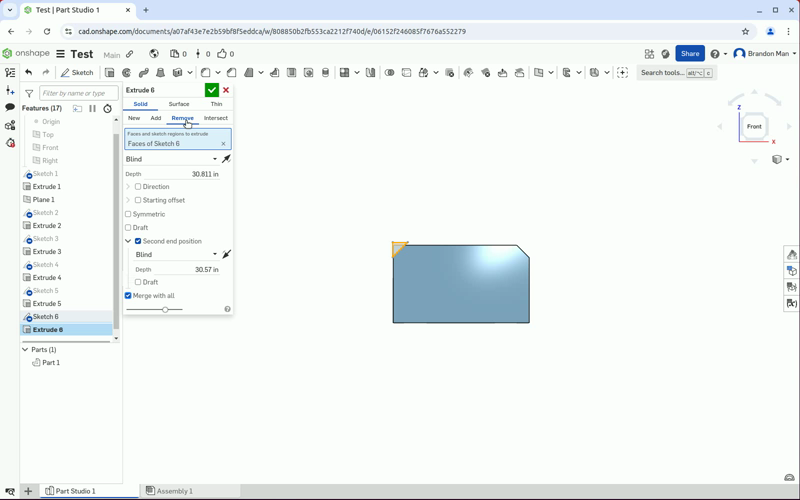
key(enter)
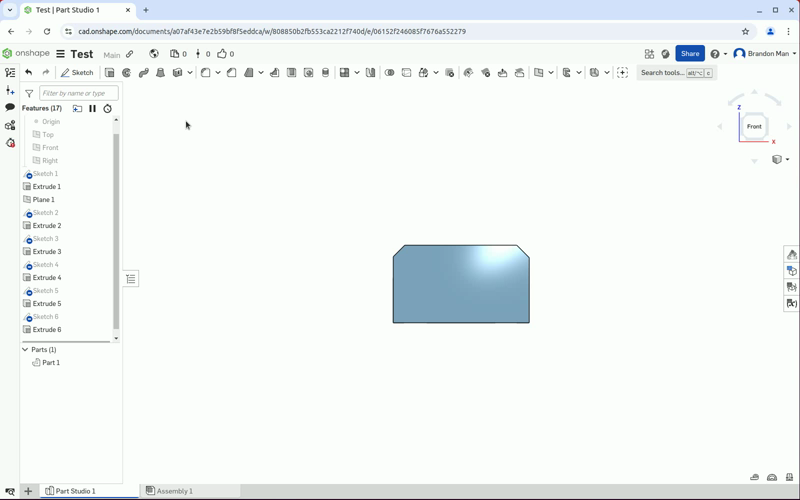
key(shift+h)
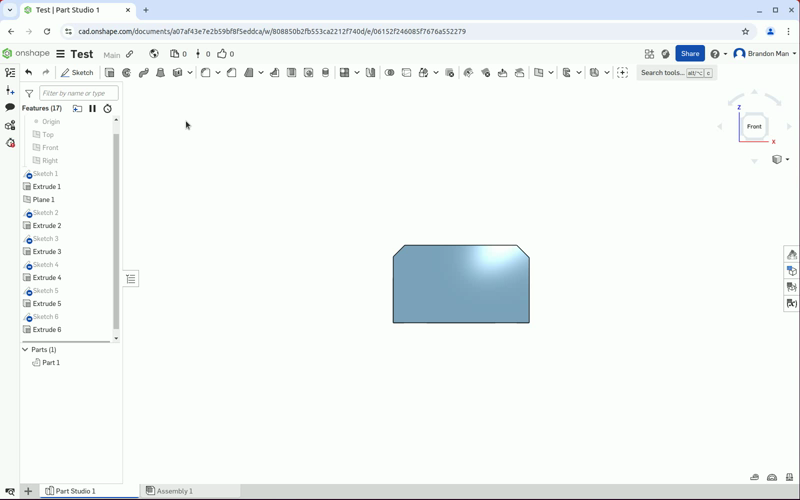
key(shift+h)
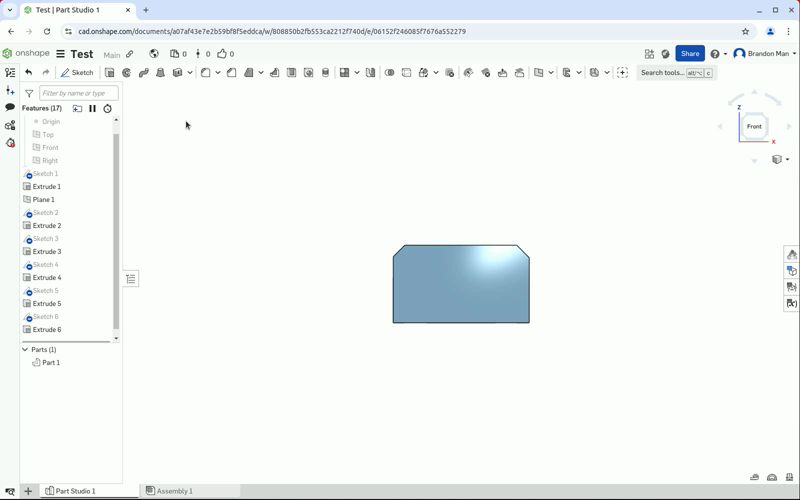
mouse_move(69, 176)
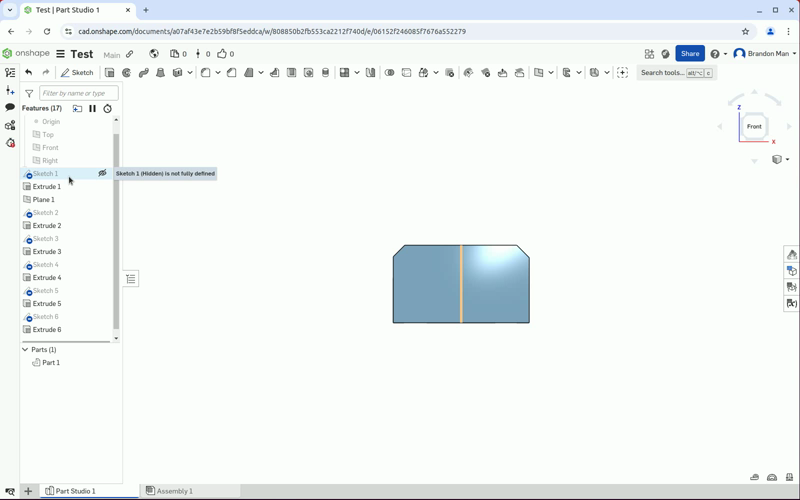
click(69, 176)
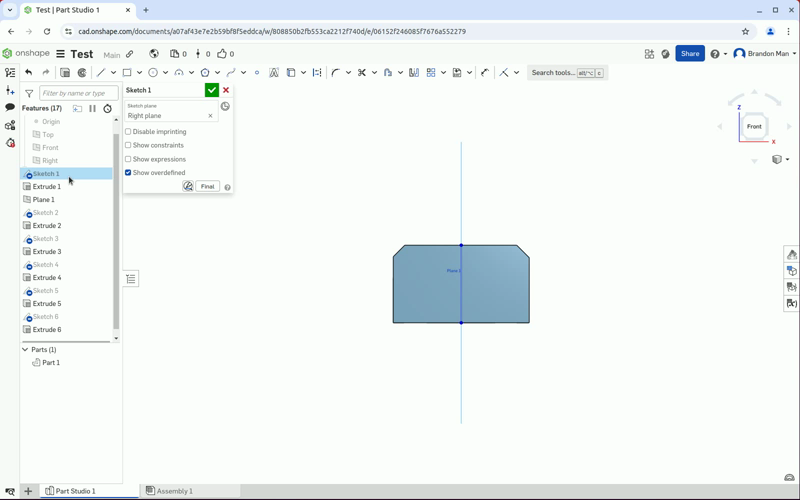
mouse_move(229, 92)
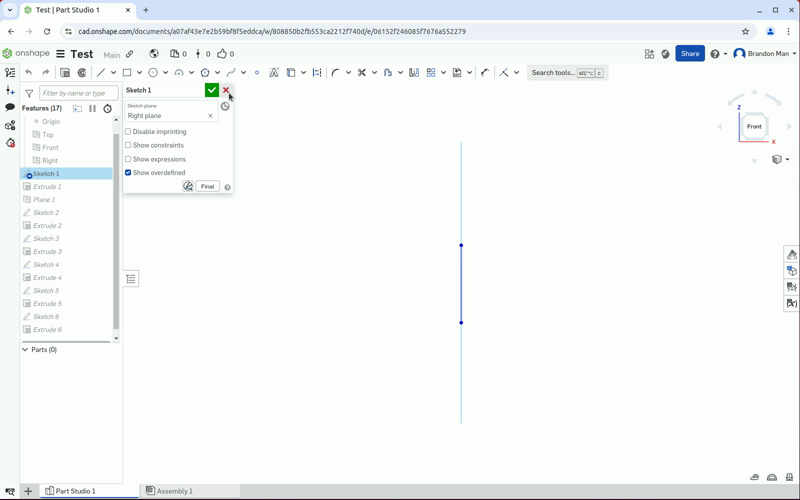
click(229, 92)
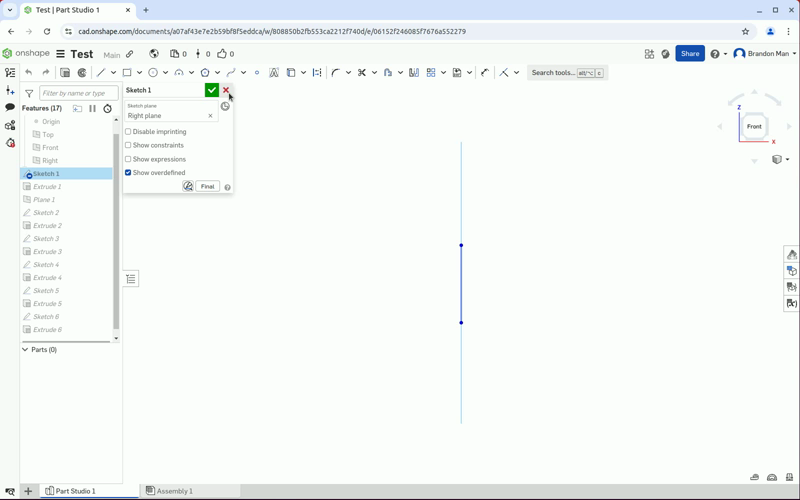
key(shift+s)
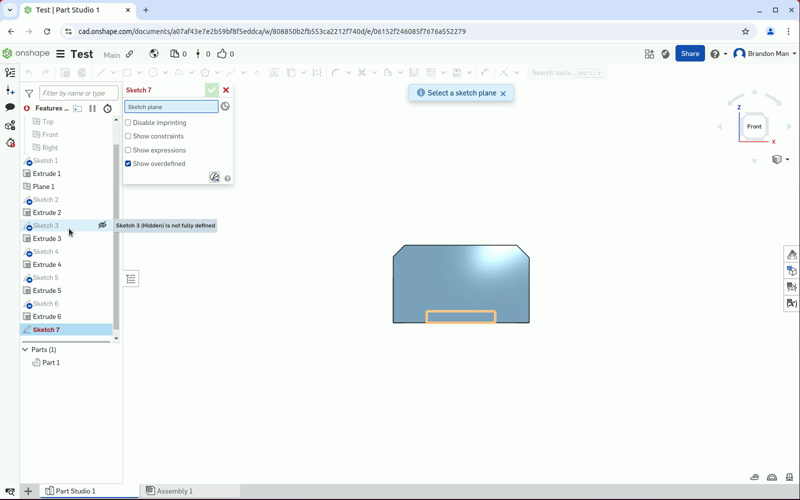
scroll(3)
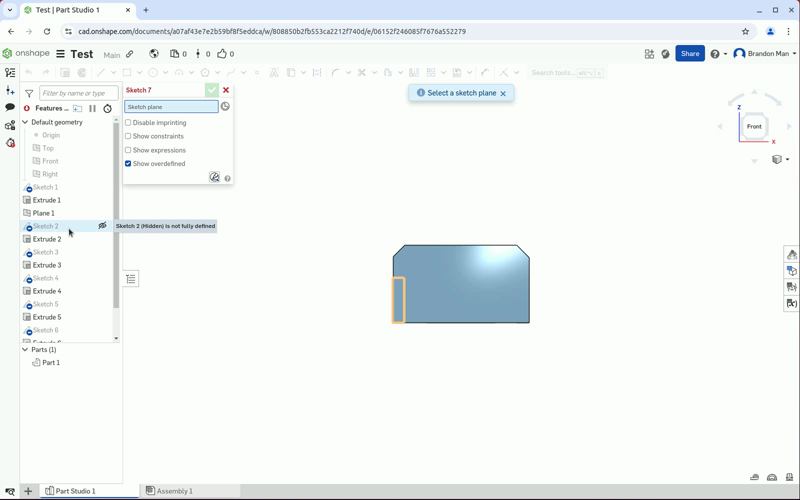
mouse_move(69, 163)
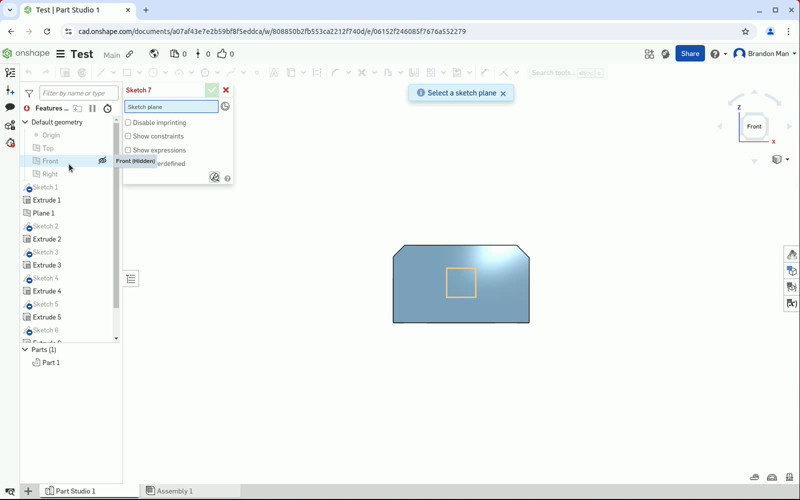
click(69, 163)
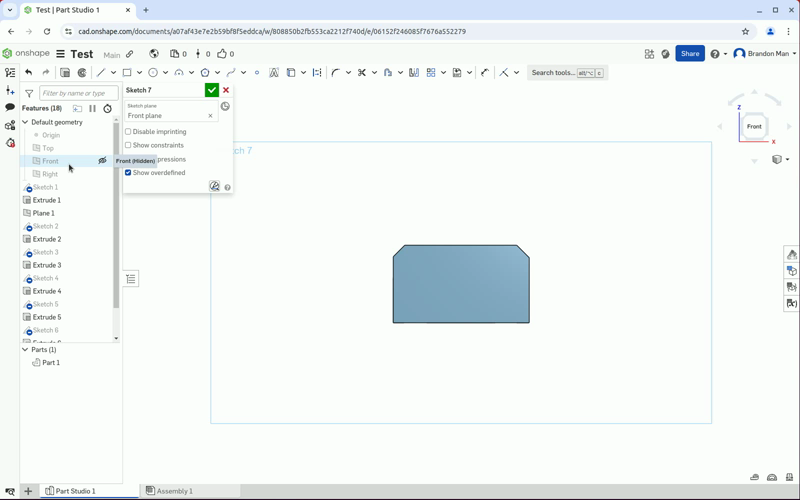
mouse_move(73, 352)
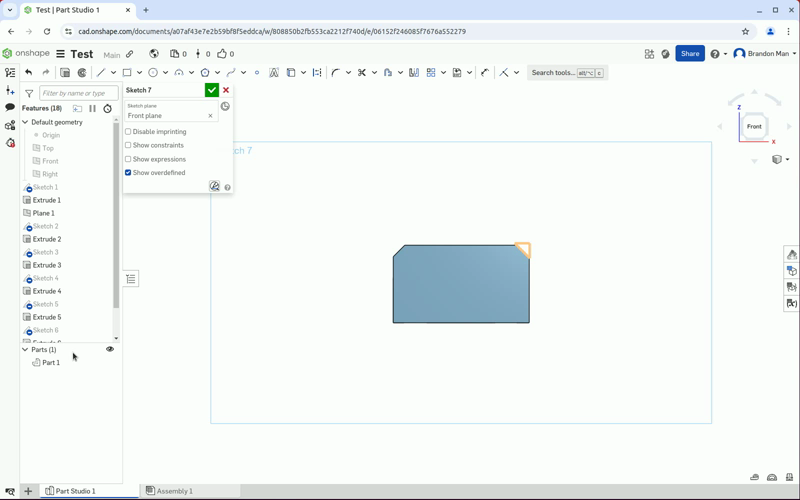
key(y)
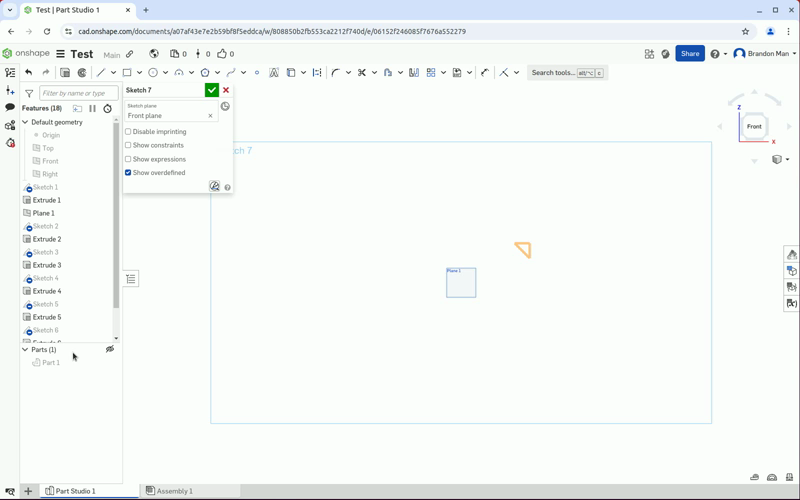
key(l)
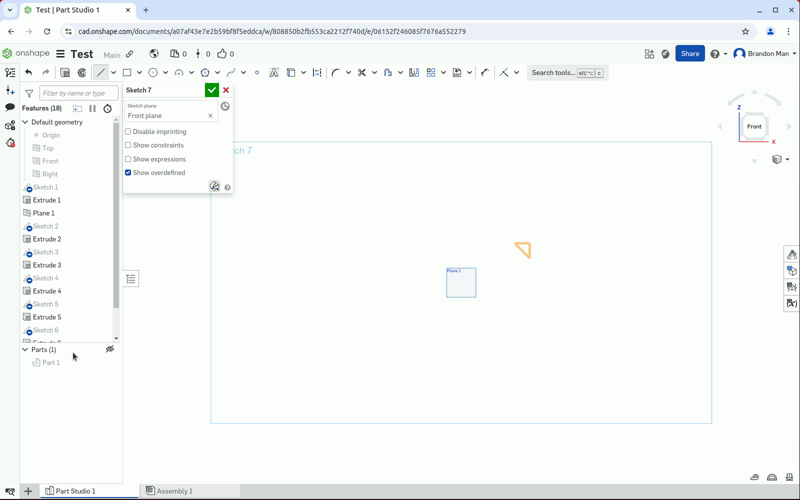
key_down(shift)
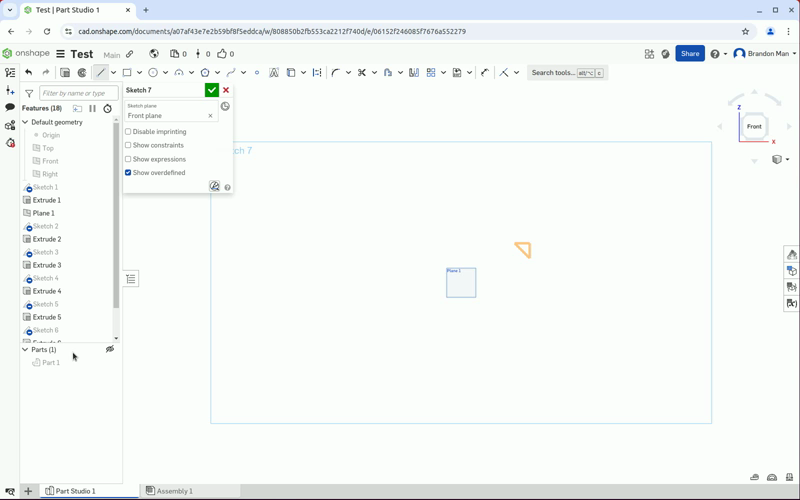
mouse_move(412, 243)
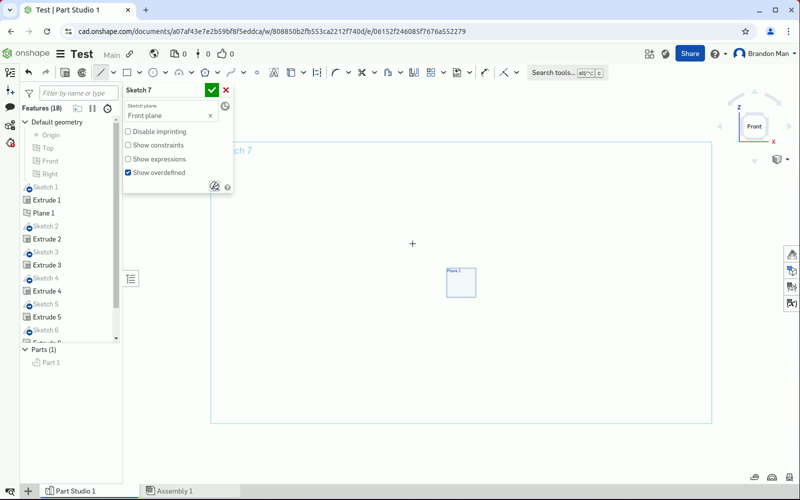
click(412, 243)
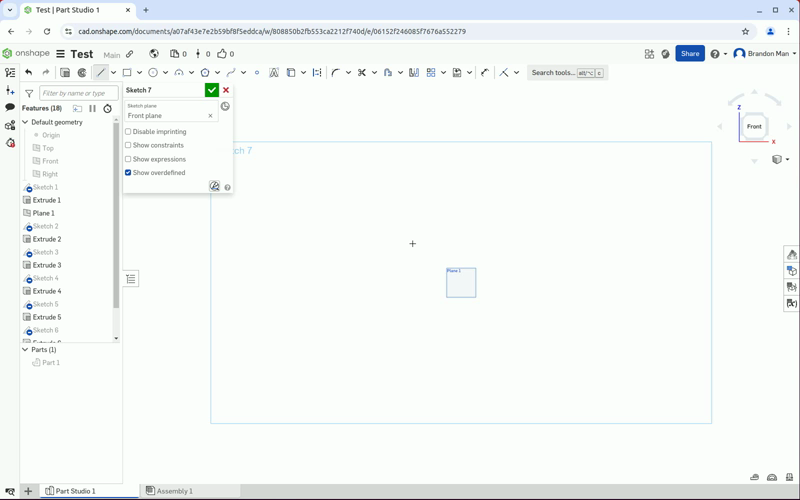
key_up(shift)
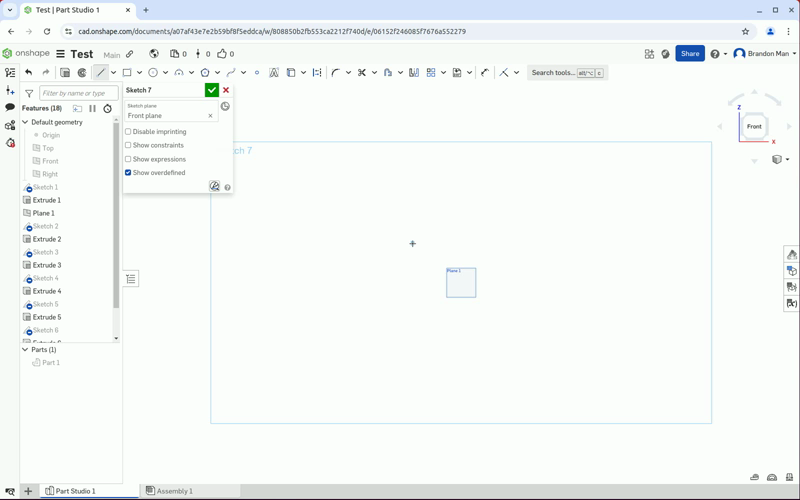
key_down(shift)
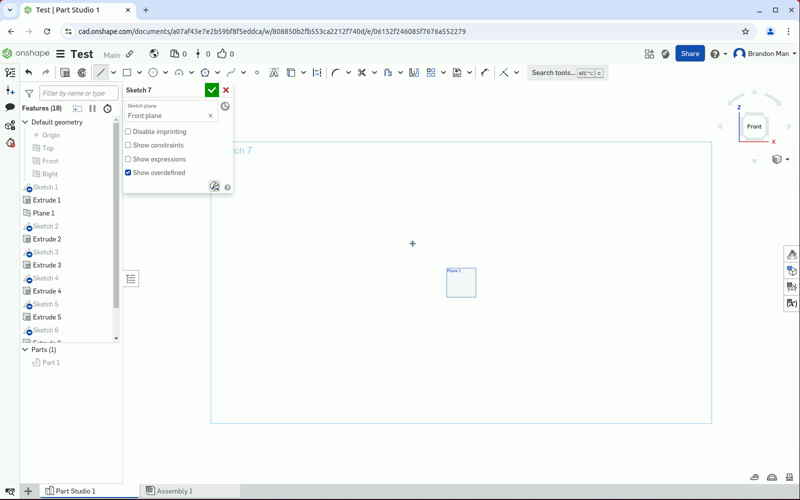
mouse_move(456, 286)
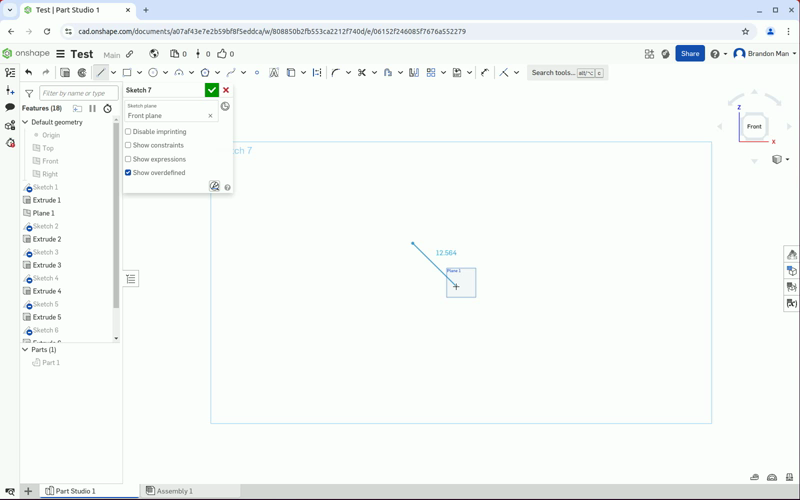
click(456, 286)
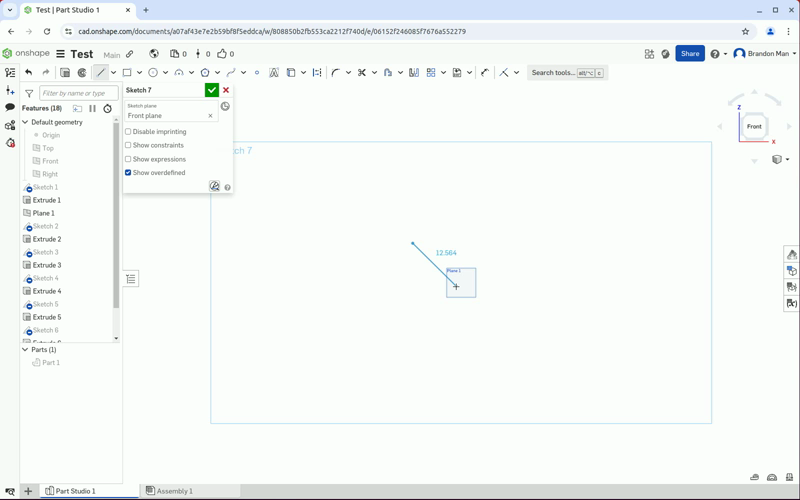
key_up(shift)
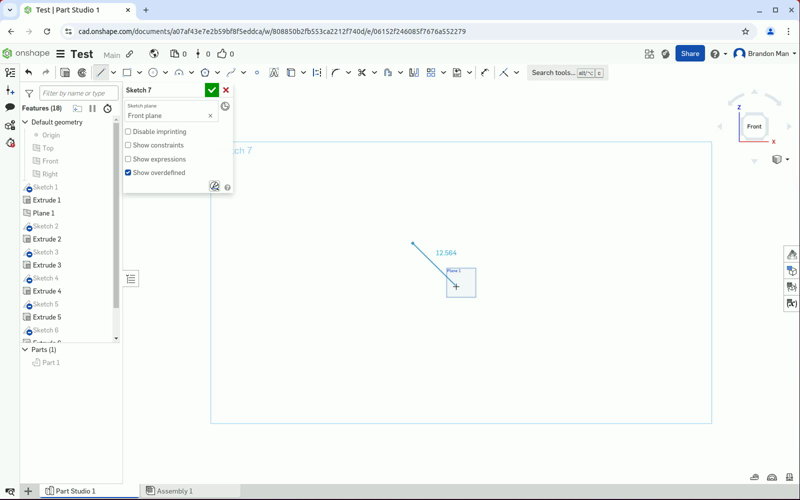
key_down(shift)
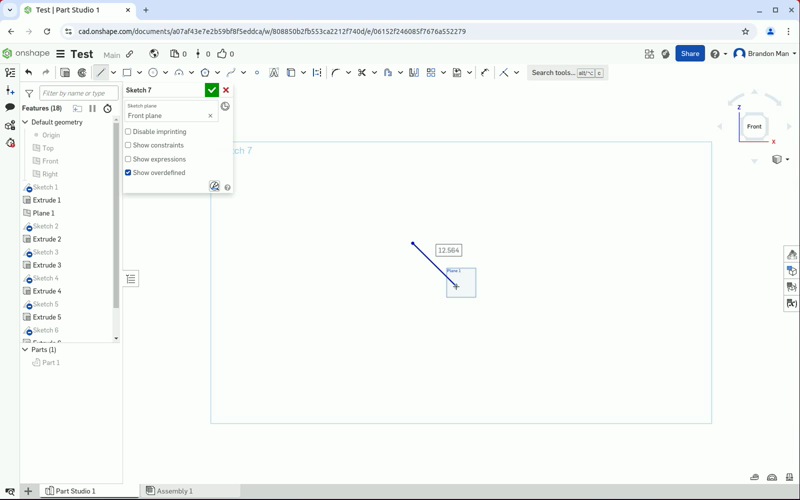
mouse_move(486, 286)
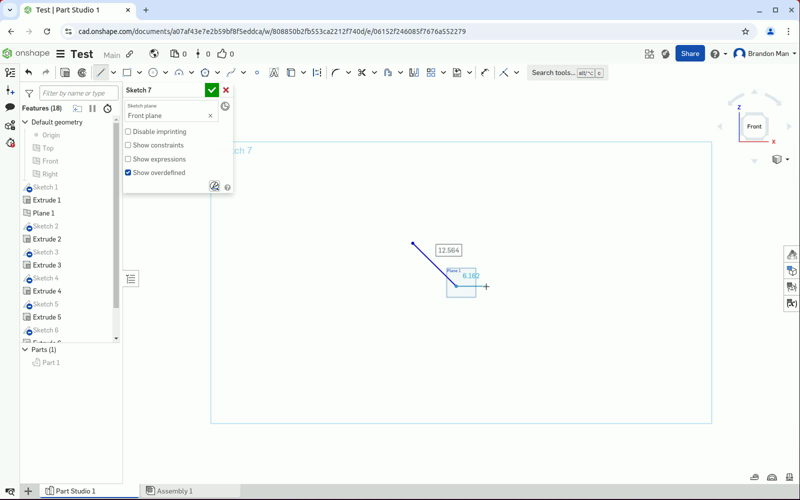
mouse_move(456, 295)
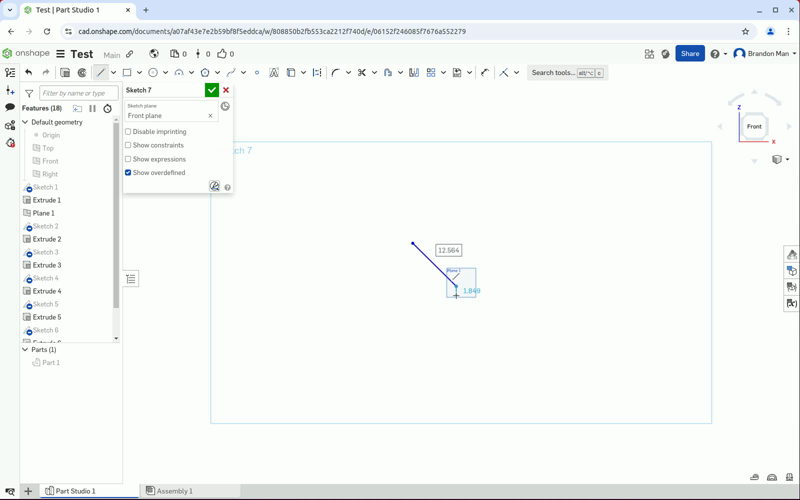
click(456, 295)
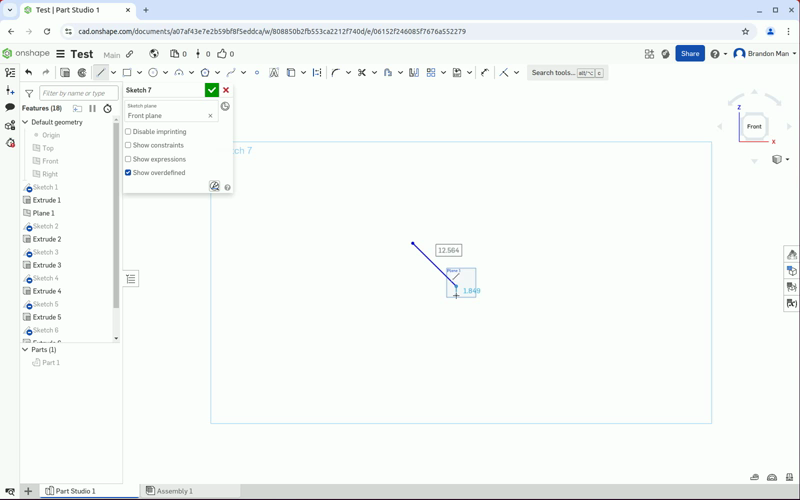
key_up(shift)
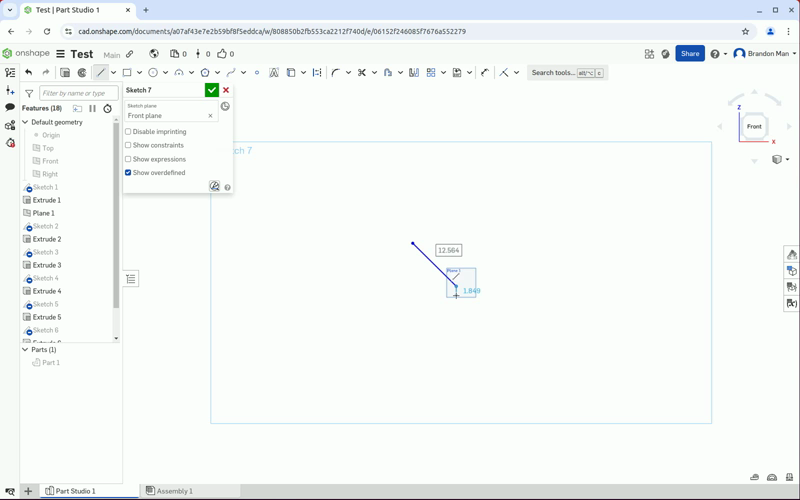
key_down(shift)
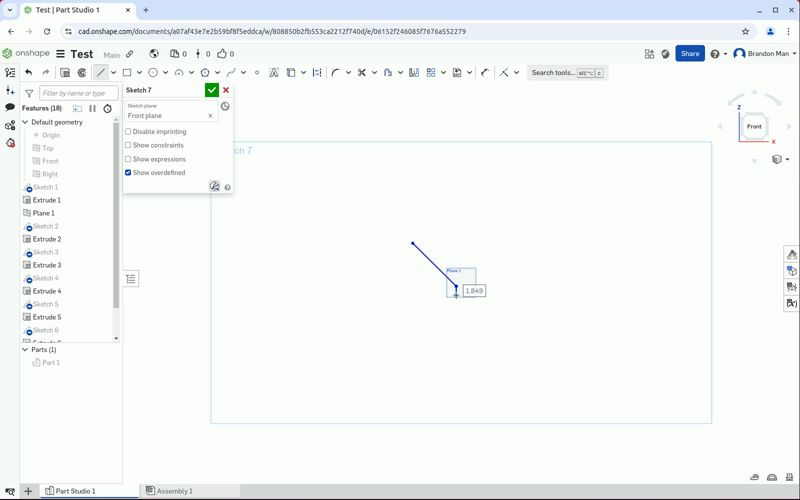
mouse_move(486, 295)
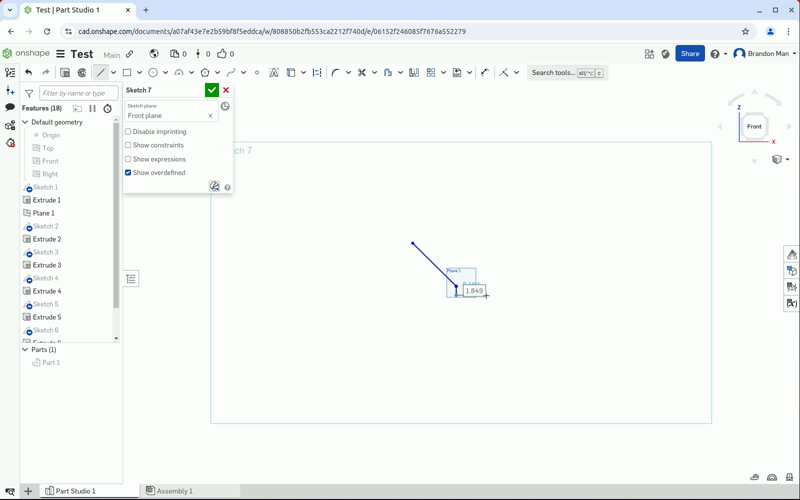
mouse_move(467, 295)
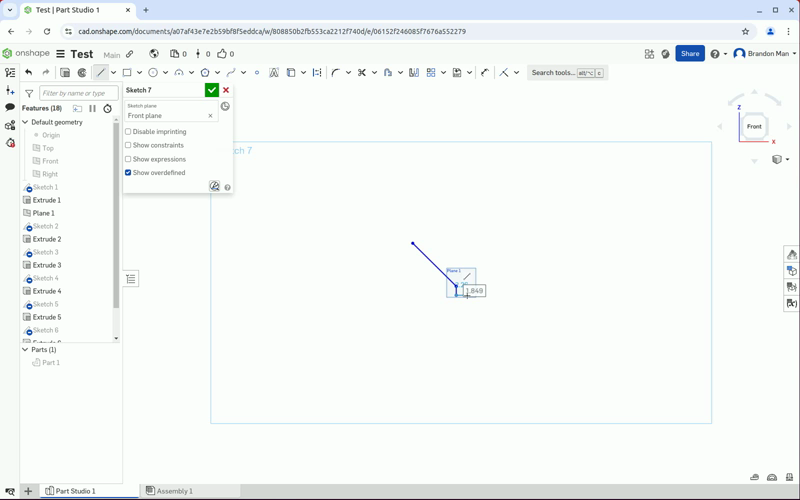
click(467, 295)
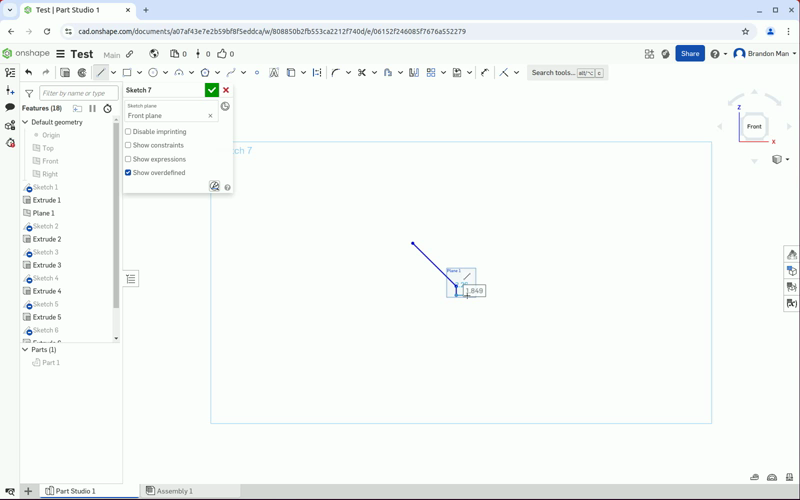
key_up(shift)
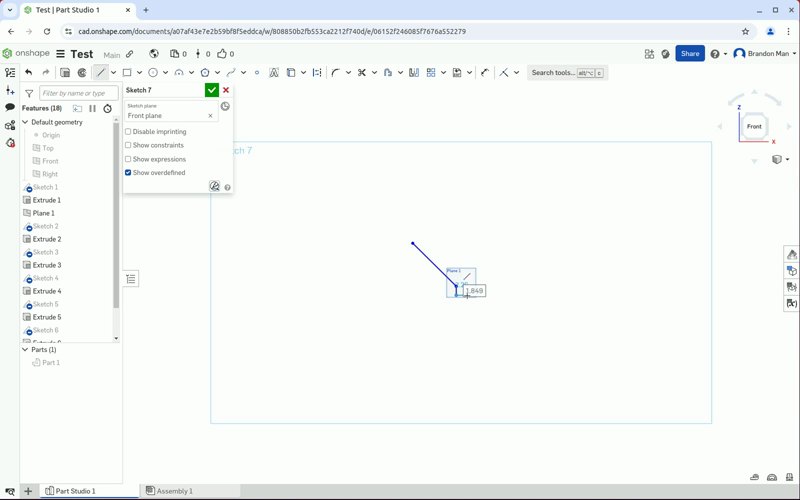
key_down(shift)
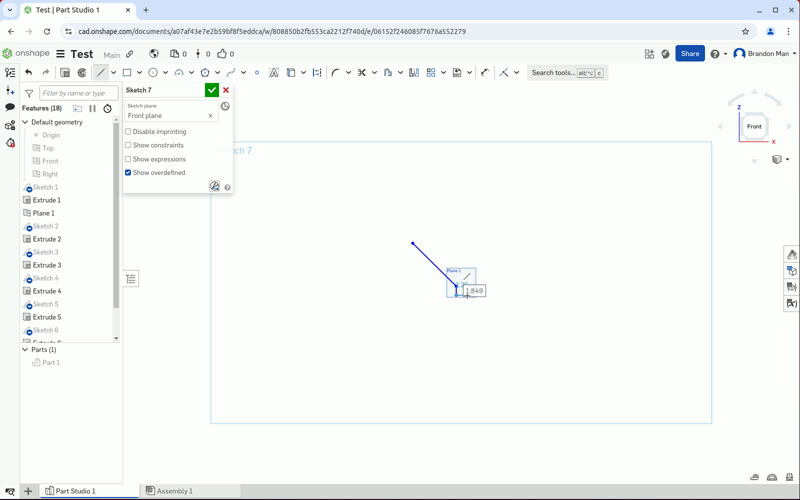
mouse_move(497, 295)
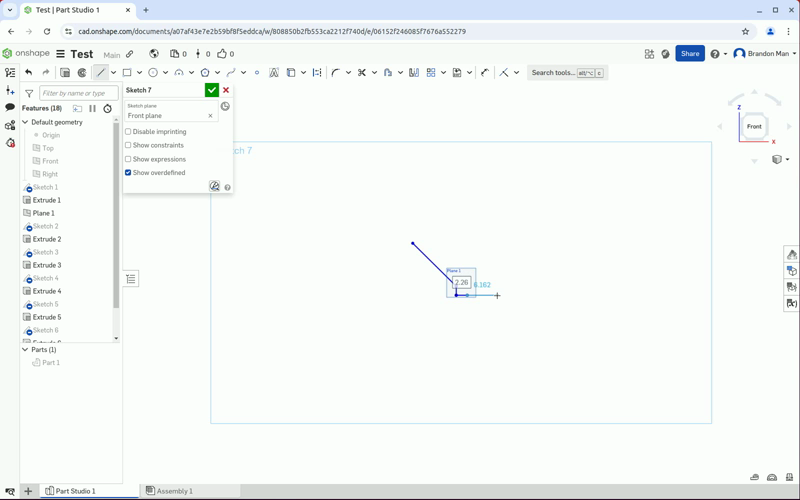
mouse_move(467, 286)
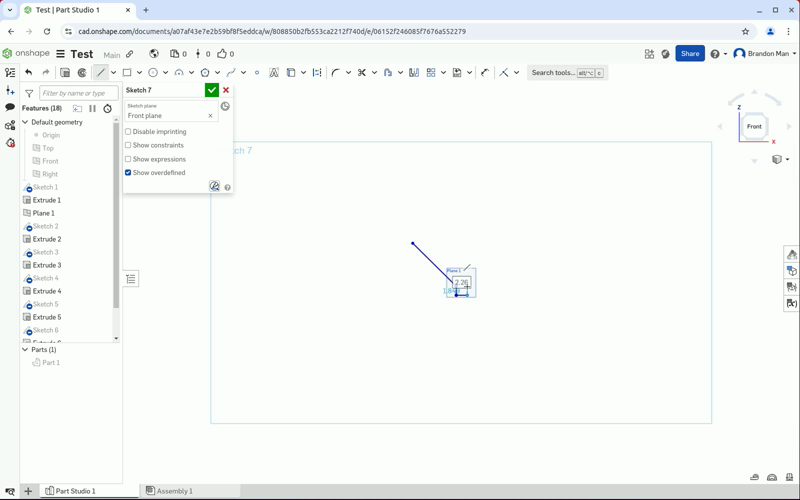
click(467, 286)
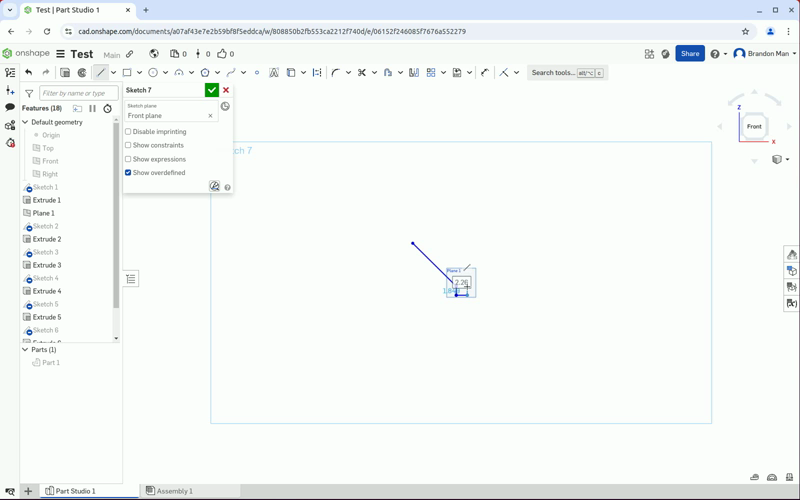
key_up(shift)
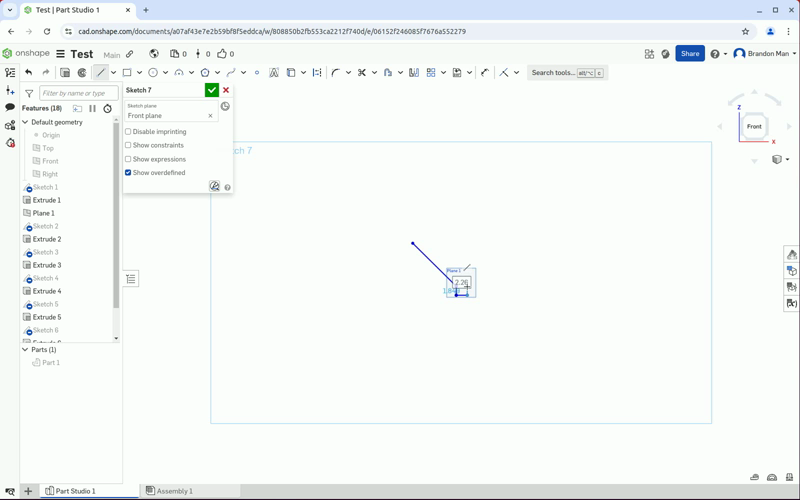
key_down(shift)
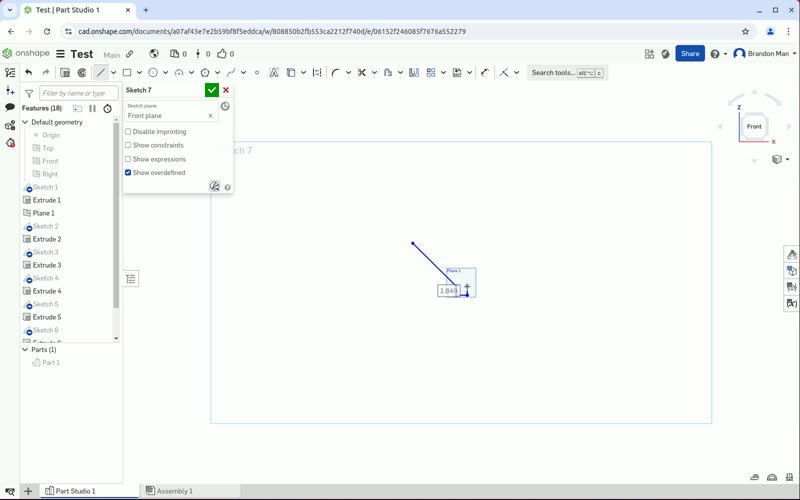
mouse_move(510, 243)
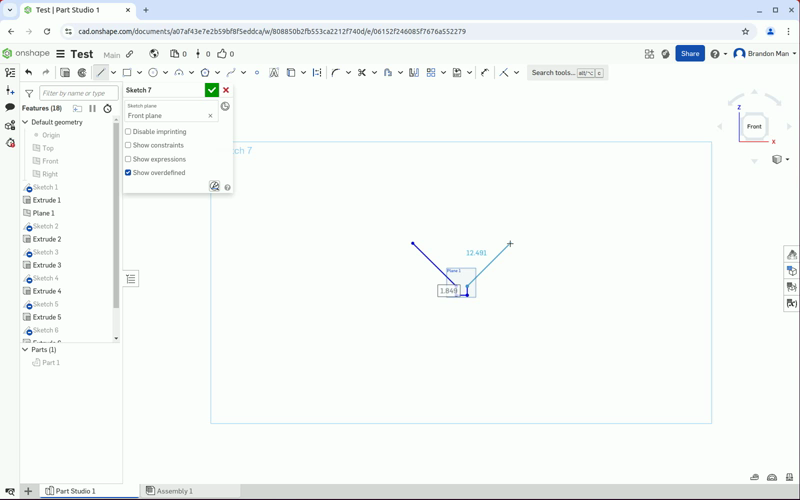
click(510, 243)
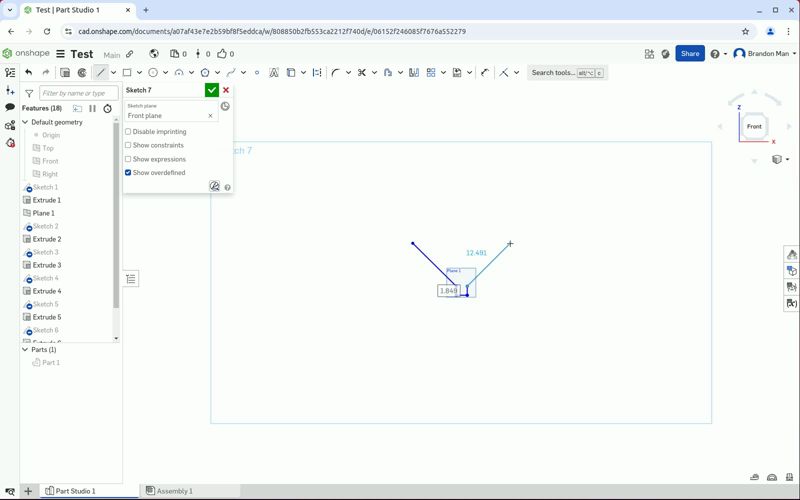
key_up(shift)
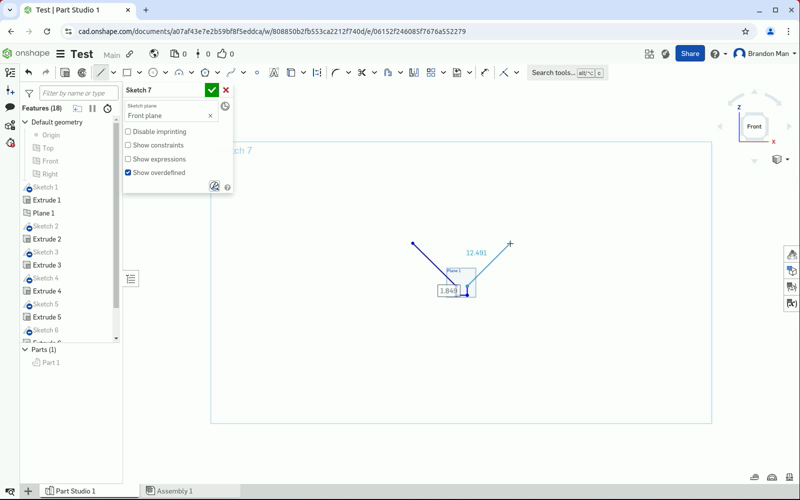
key_down(shift)
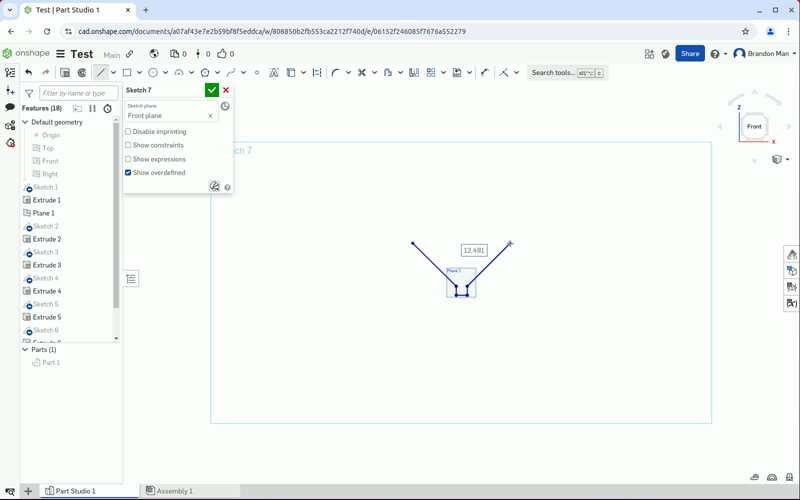
mouse_move(412, 243)
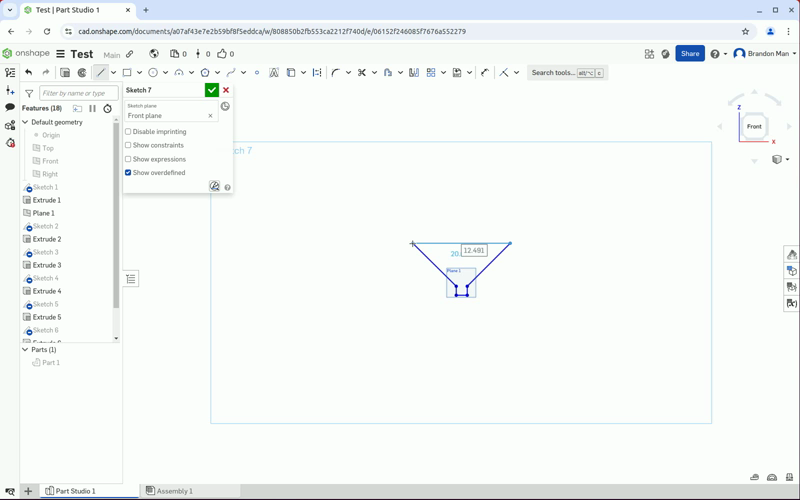
key_up(shift)
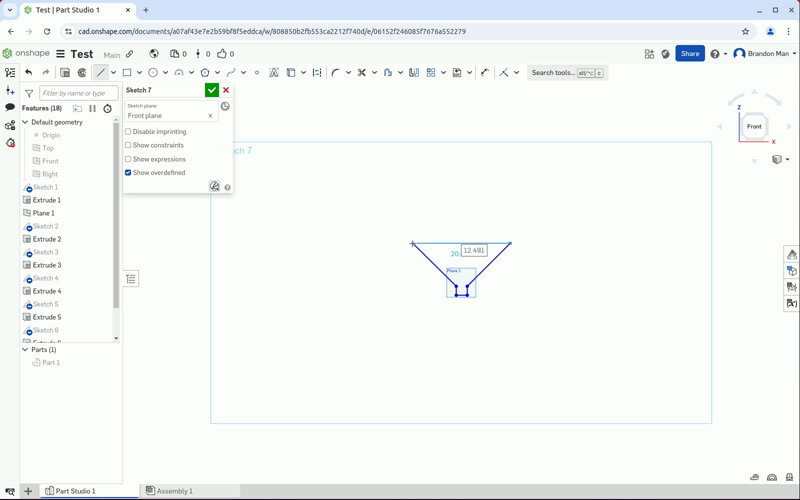
click(412, 243)
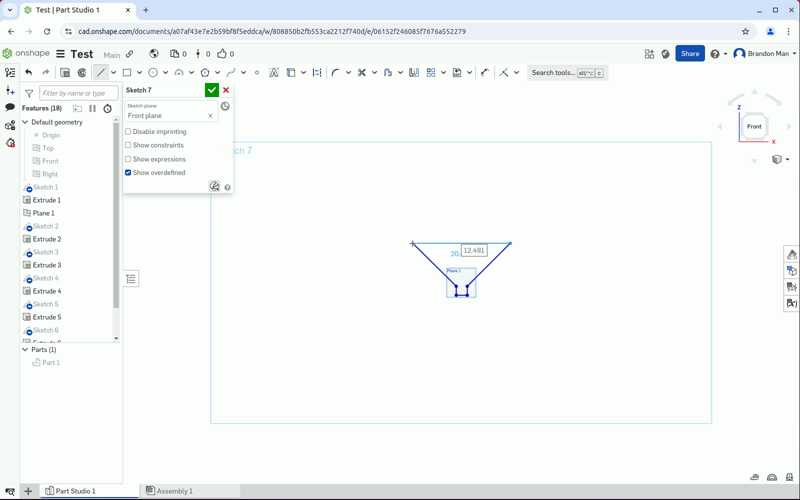
key(esc)
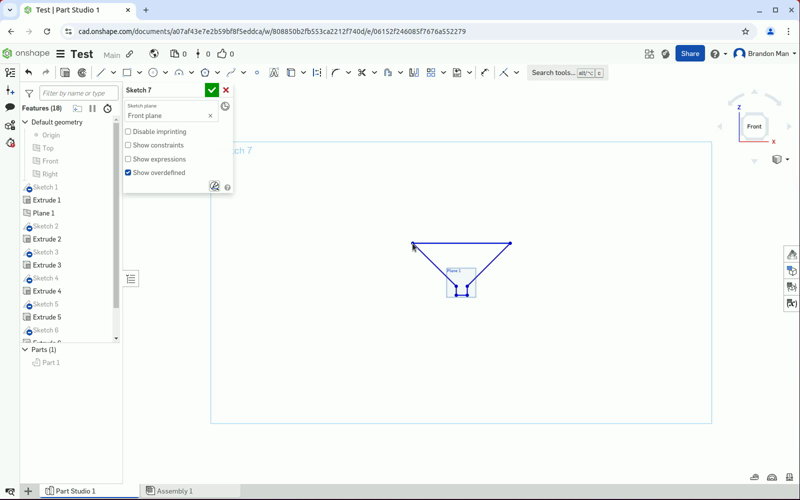
mouse_move(435, 251)
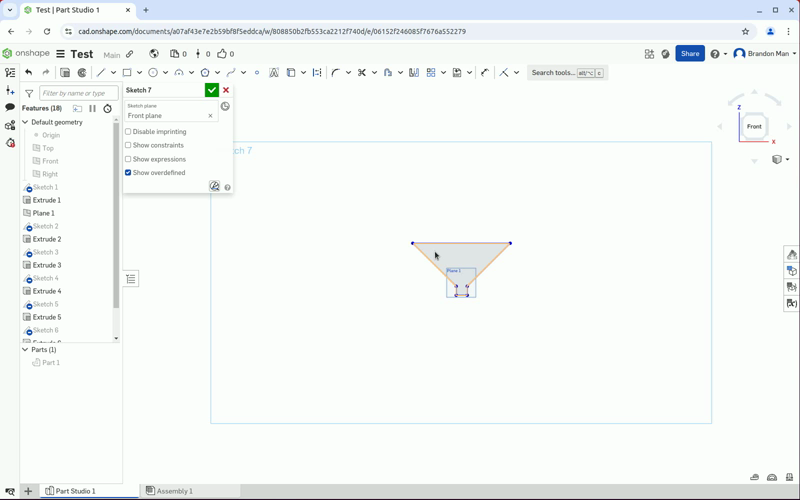
click(435, 251)
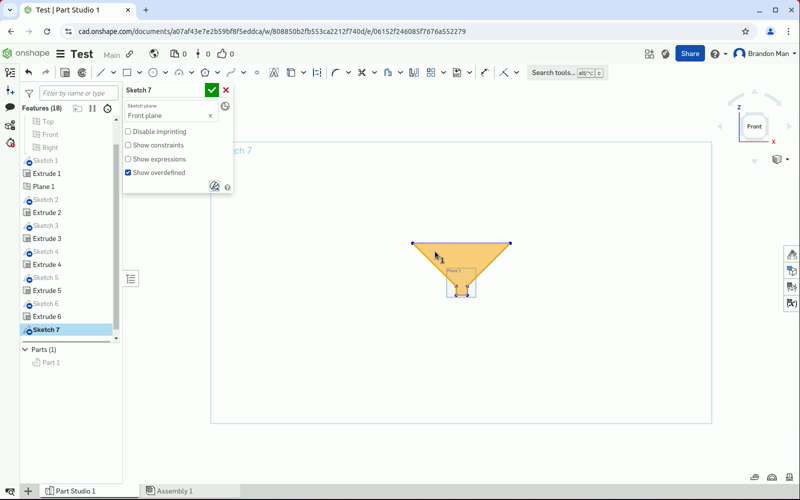
mouse_move(73, 352)
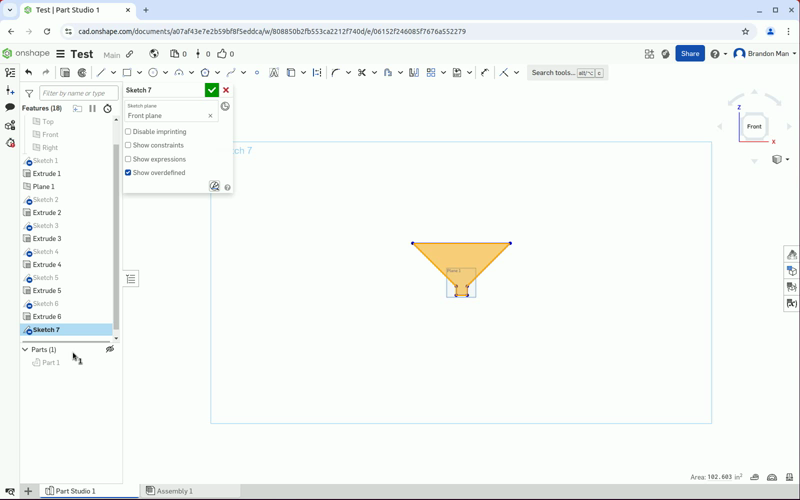
key(shift+y)
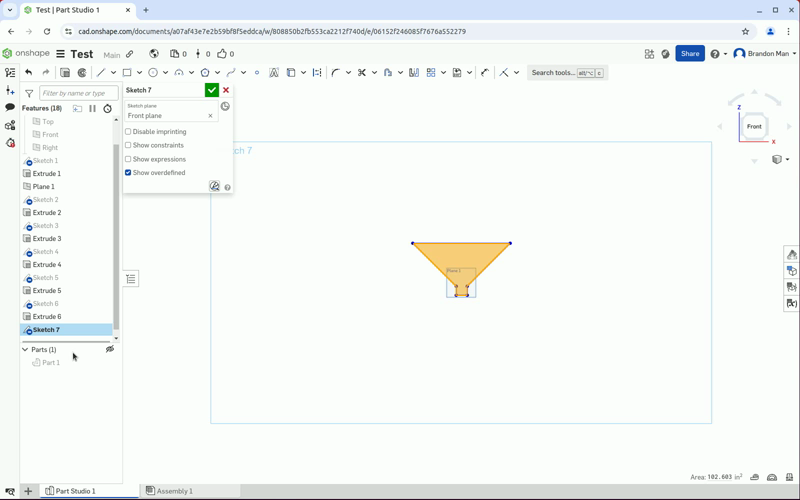
key(shift+e)
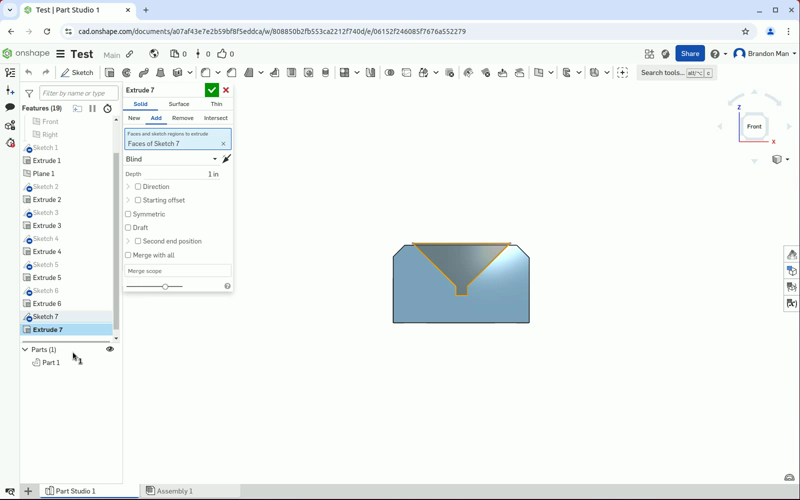
mouse_move(143, 106)
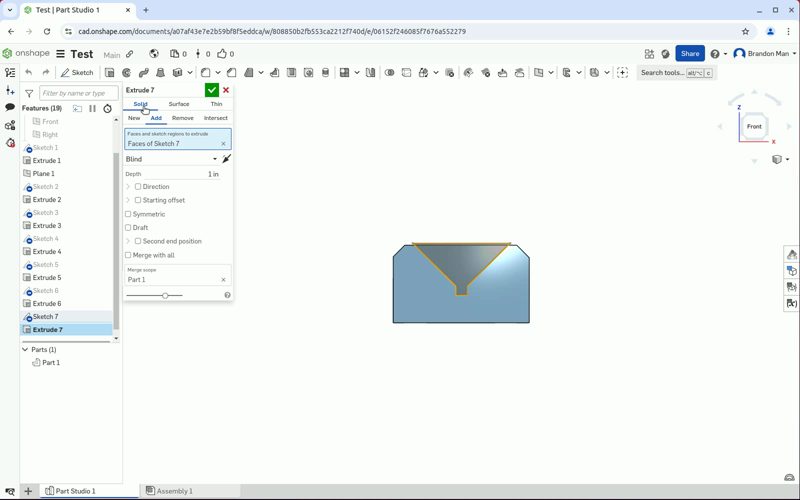
click(143, 106)
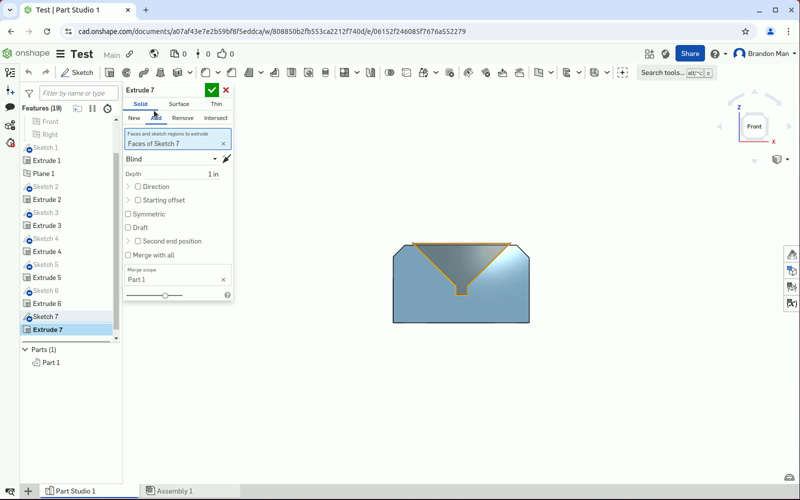
mouse_move(186, 120)
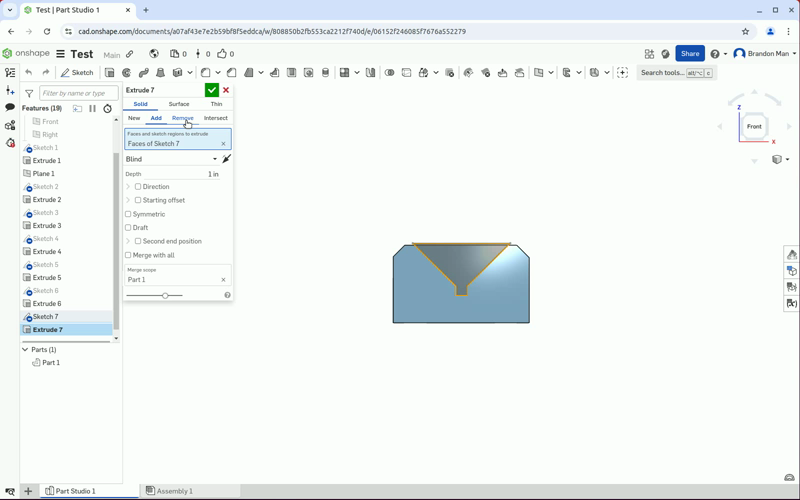
click(186, 120)
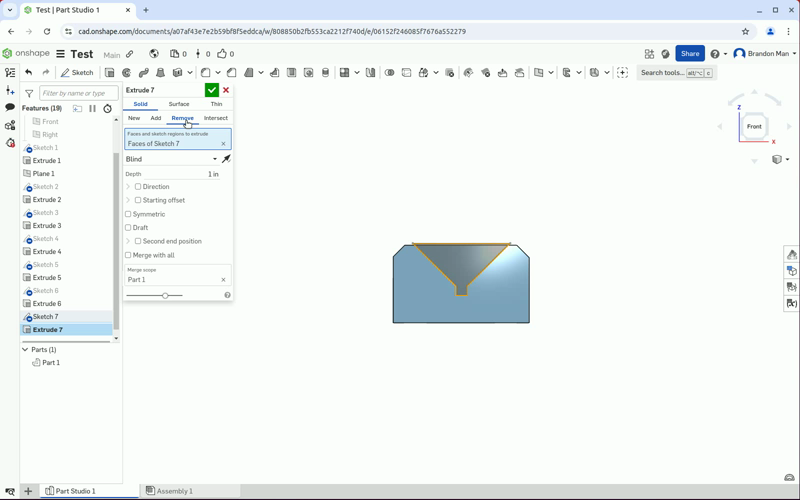
key(tab, 4)
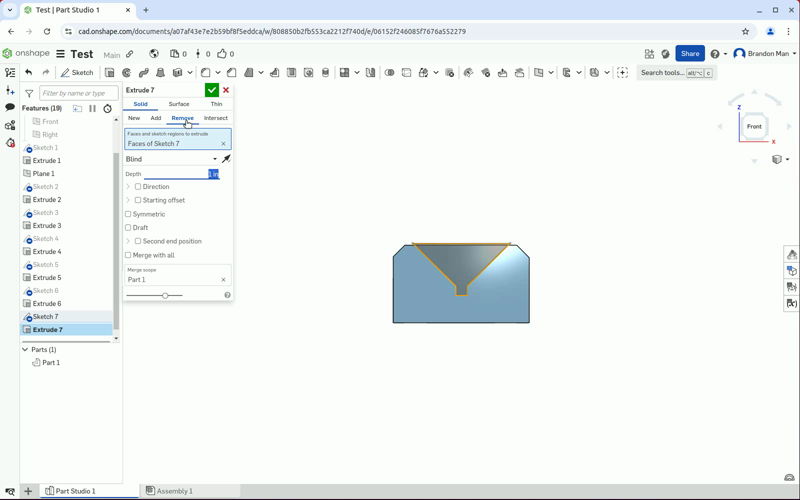
text(30.811)
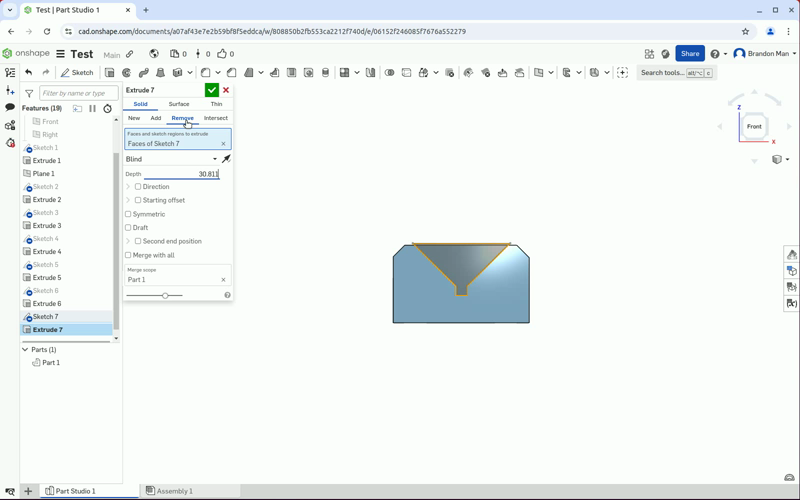
key(tab, 3)
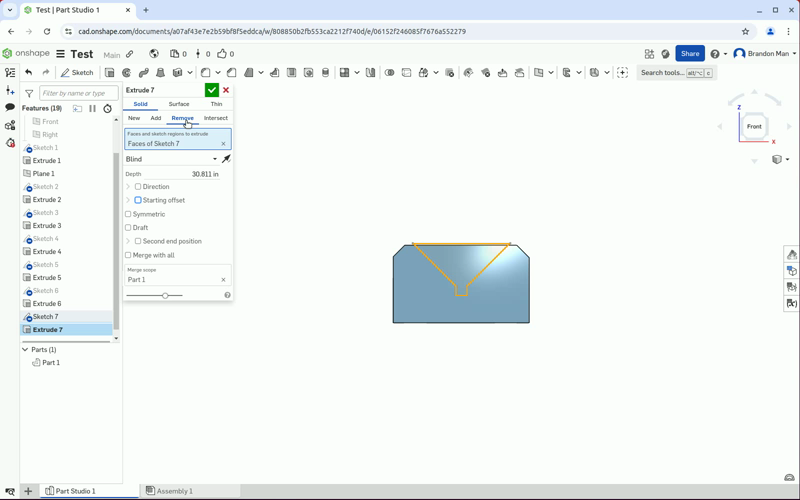
key(tab, 2)
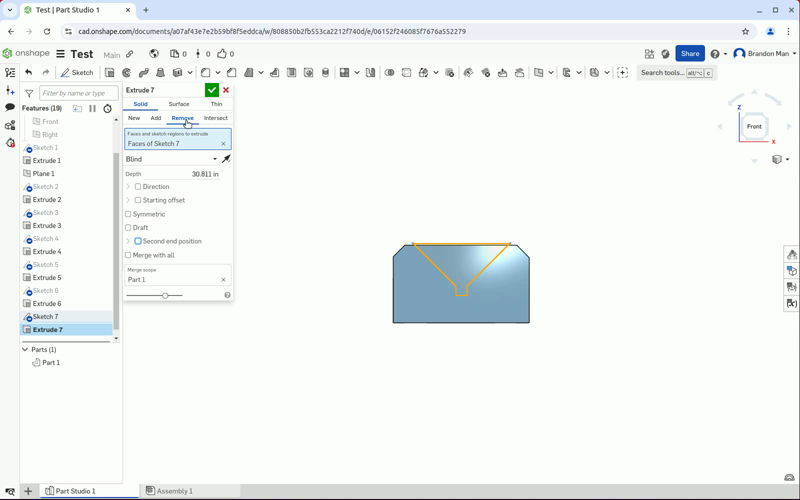
key(space)
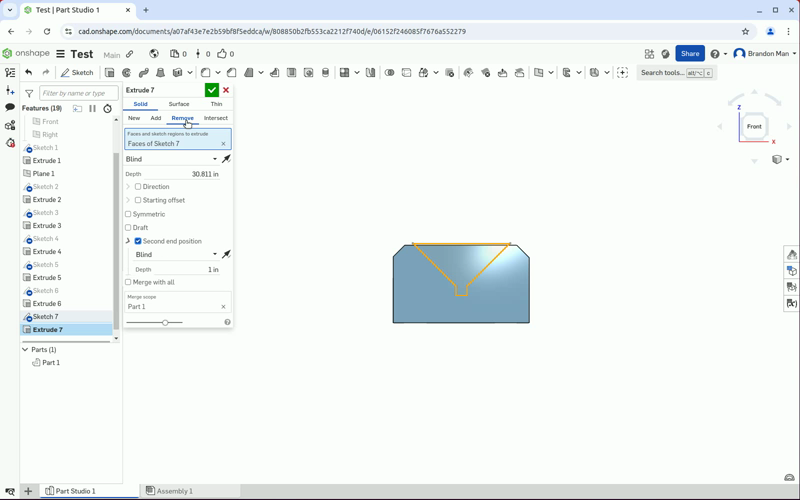
key(tab, 3)
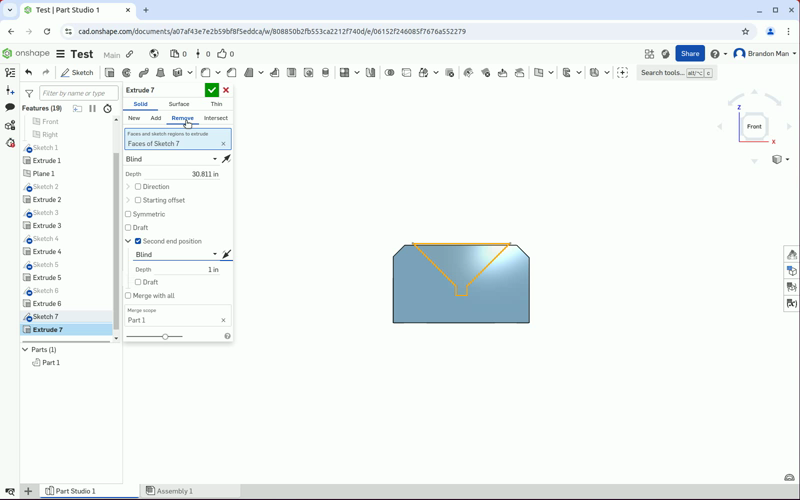
text(30.57)
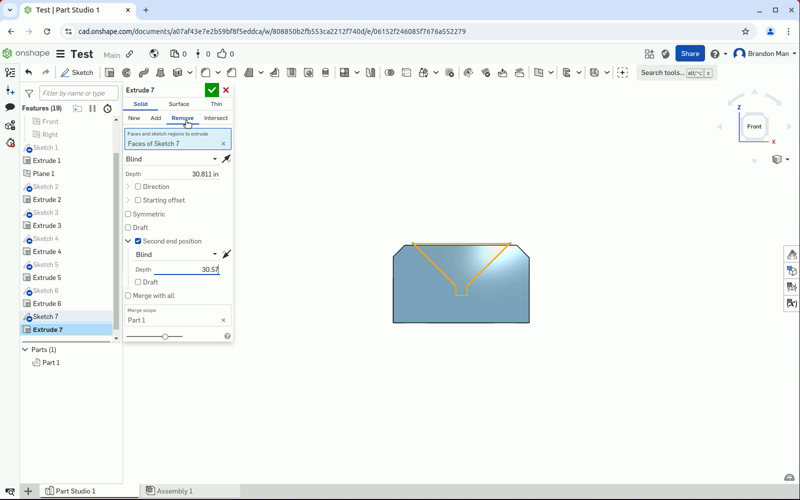
key(tab, 2)
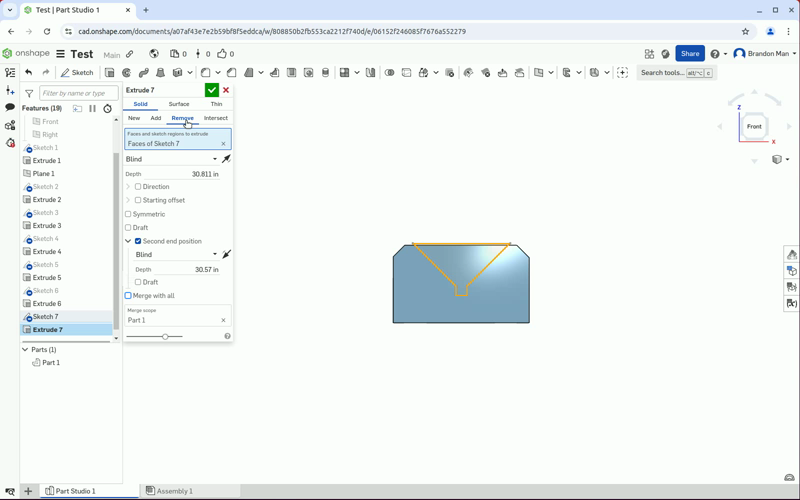
key(space)
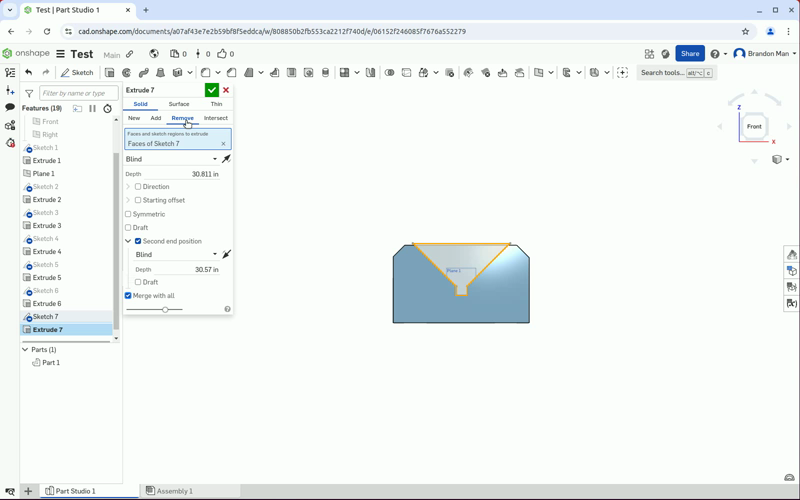
key(enter)
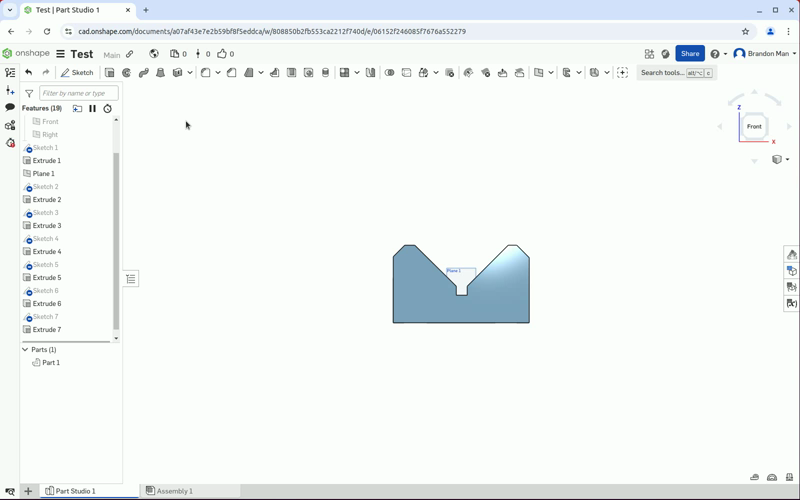
key(shift+h)
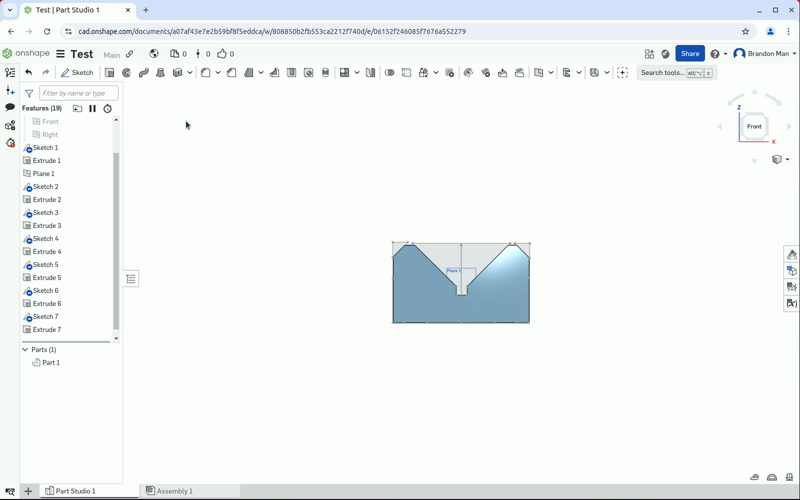
key(shift+h)
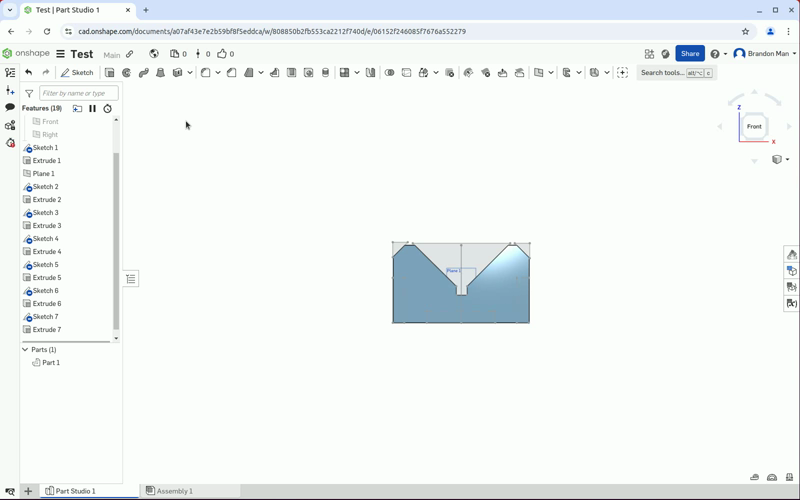
key(shift+7)
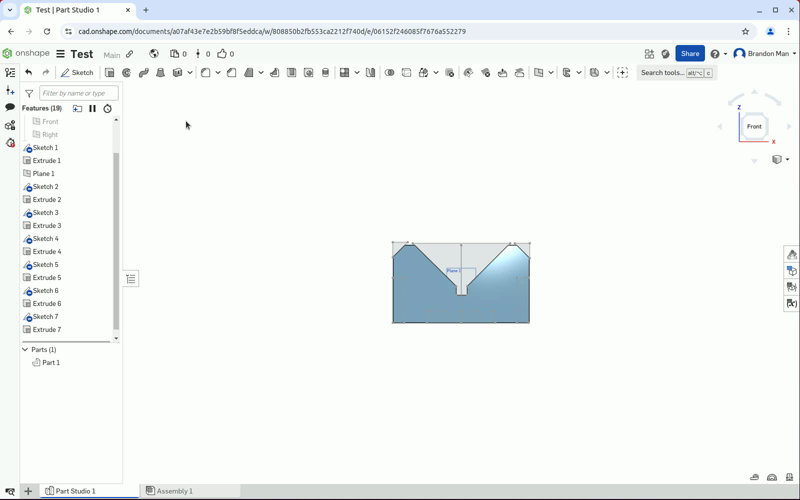
key(left, 2)
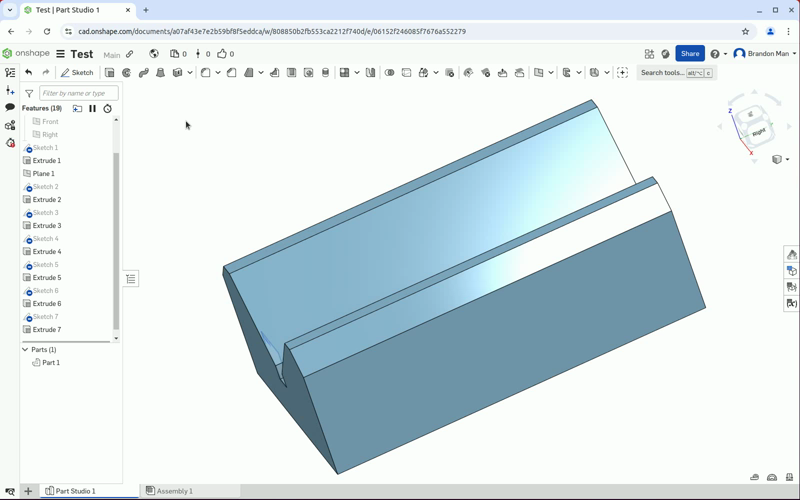
key(down, 2)
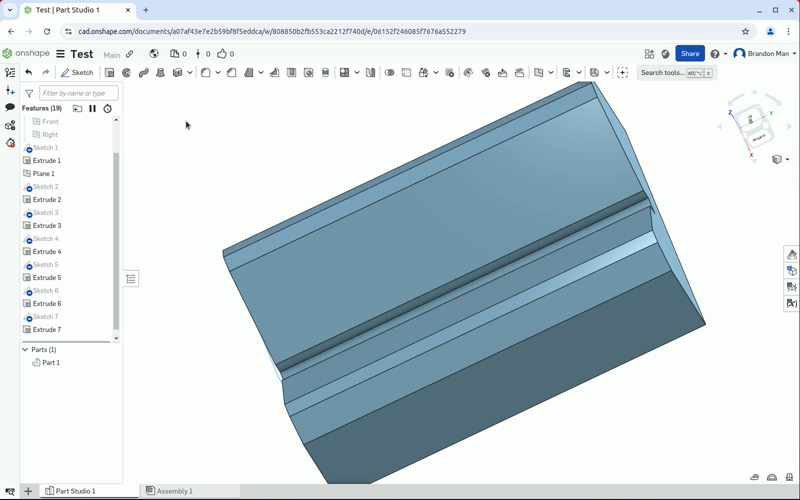
key(up, 2)
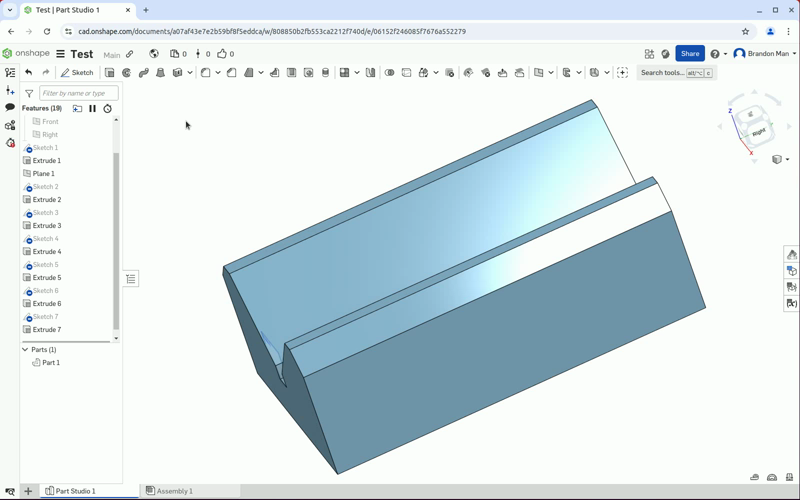
key(right, 2)
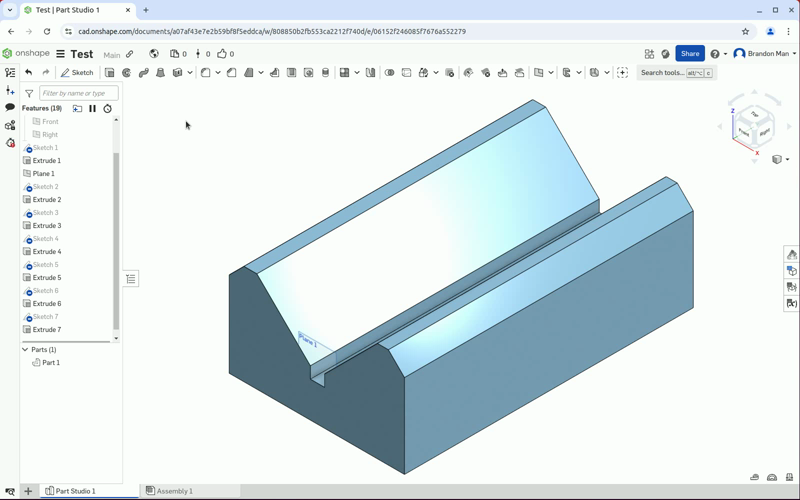
mouse_move(69, 150)
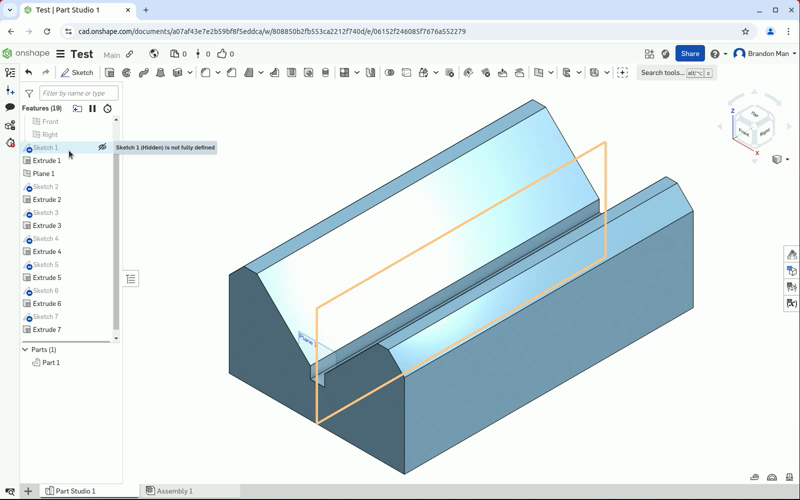
click(69, 150)